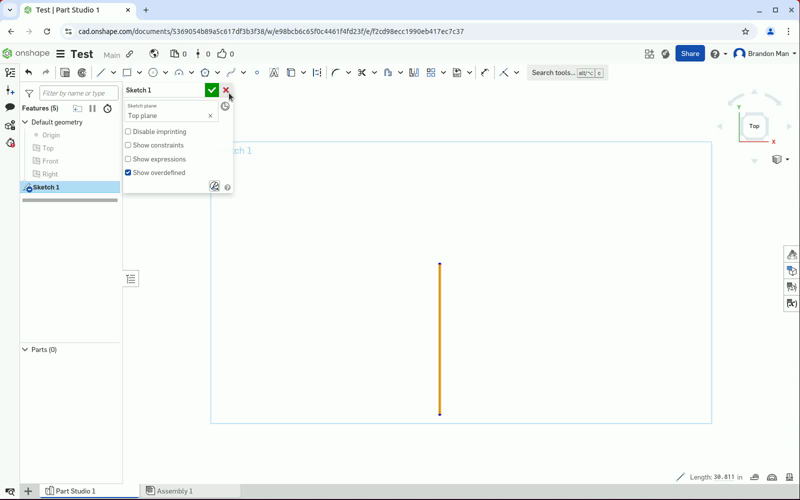
key(shift+h)
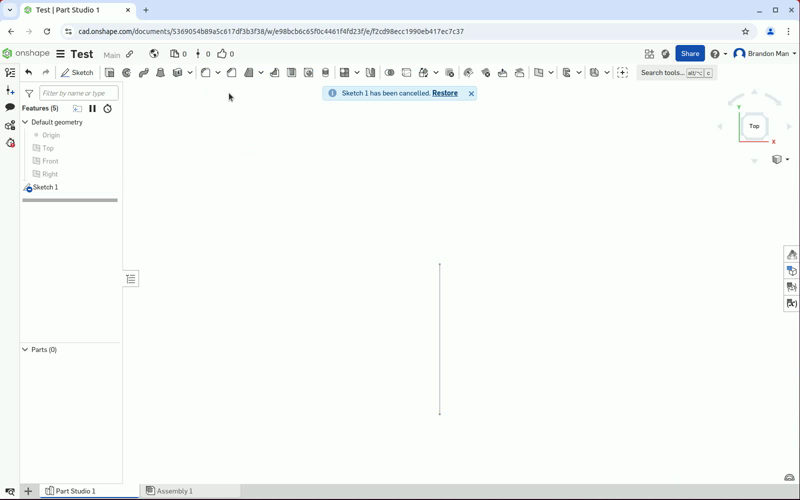
key(shift+s)
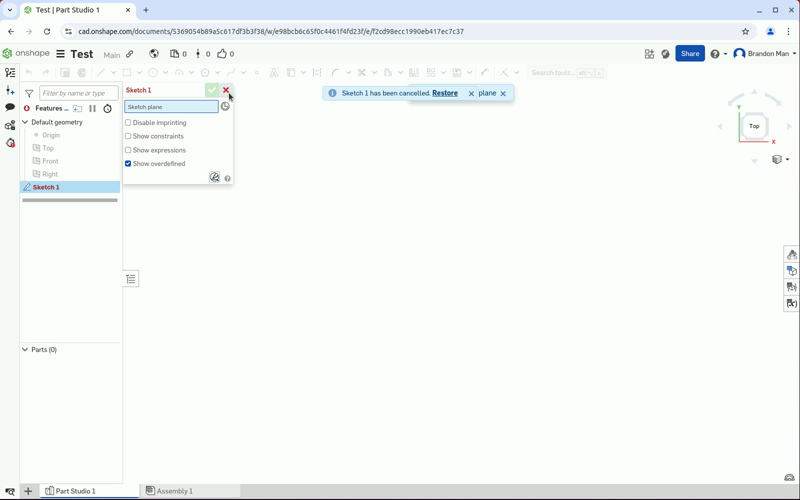
mouse_move(73, 150)
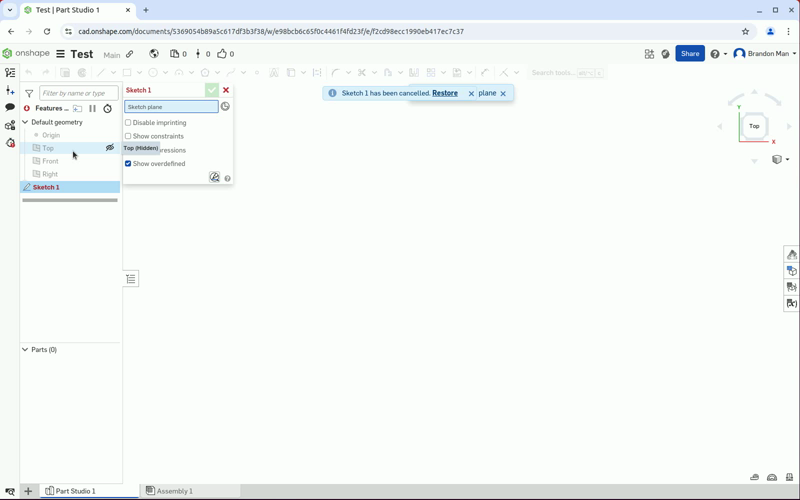
click(73, 150)
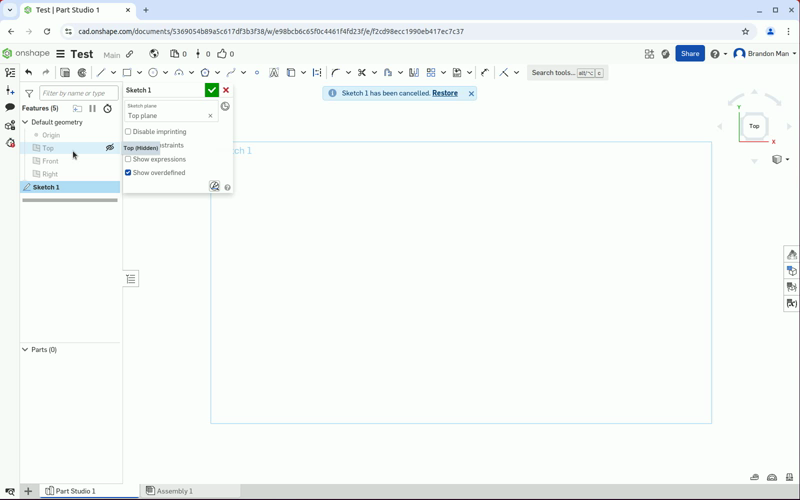
mouse_move(73, 352)
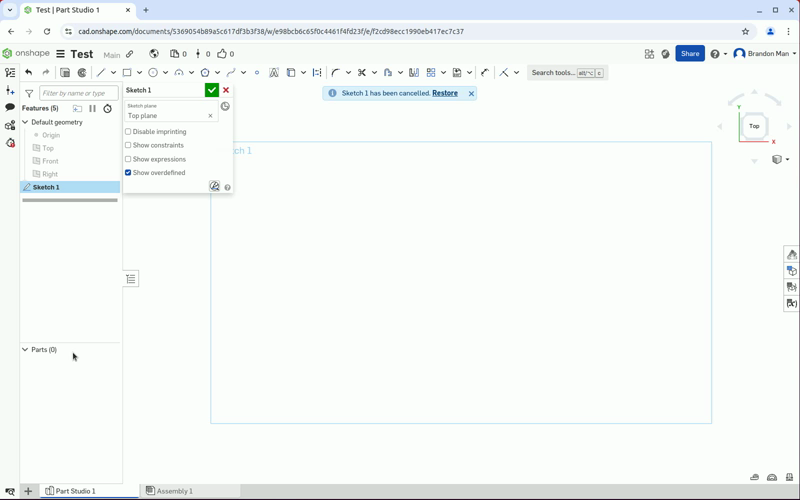
key(y)
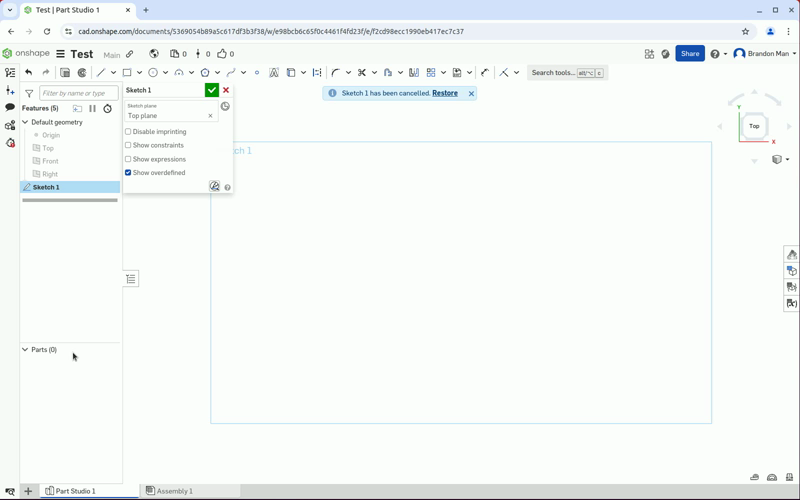
key(a)
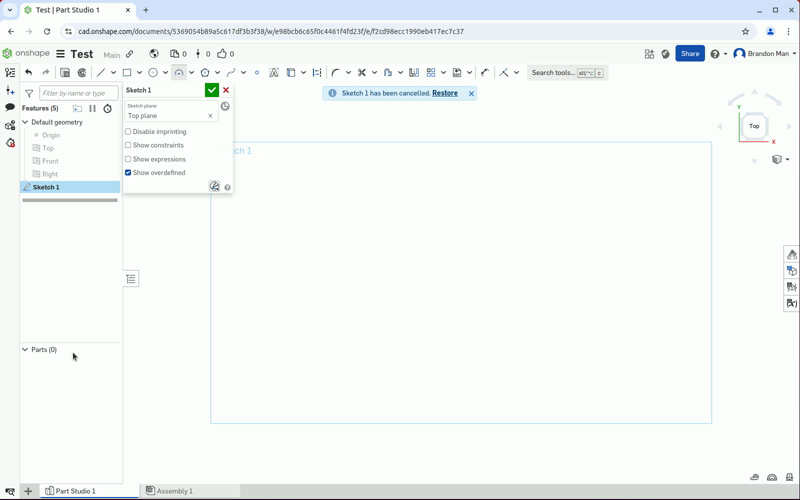
key_down(shift)
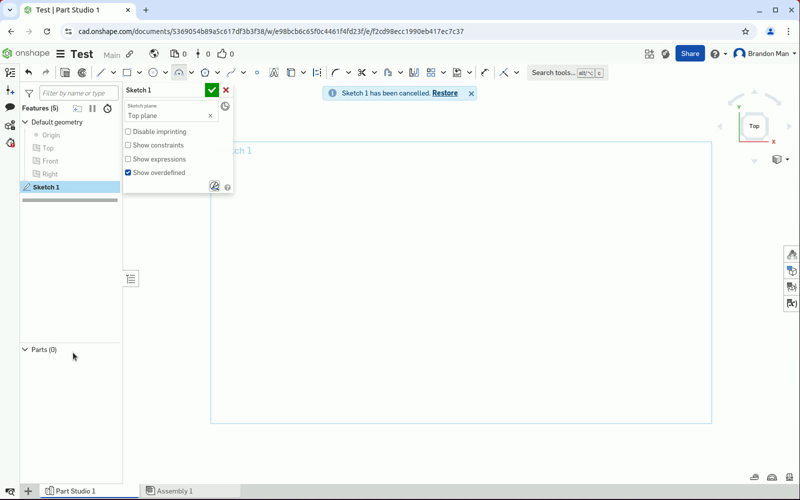
mouse_move(460, 186)
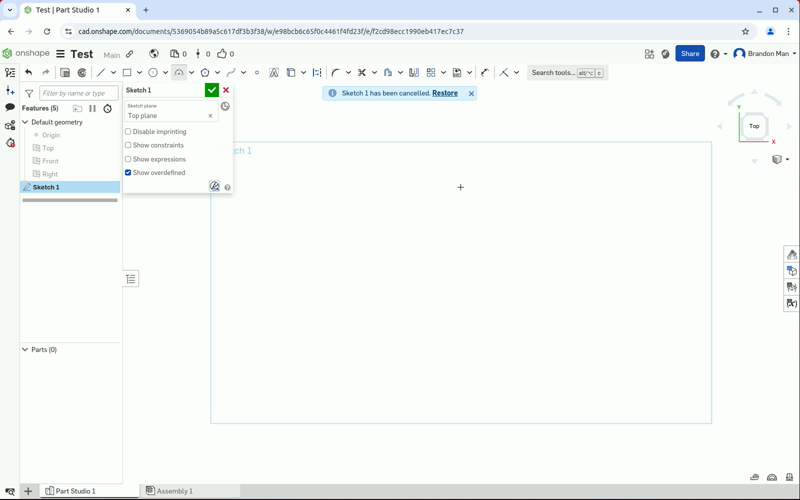
click(460, 186)
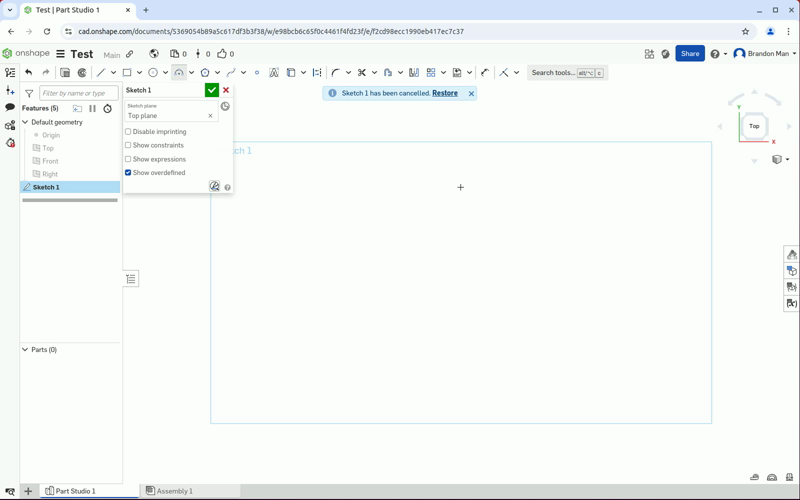
key_up(shift)
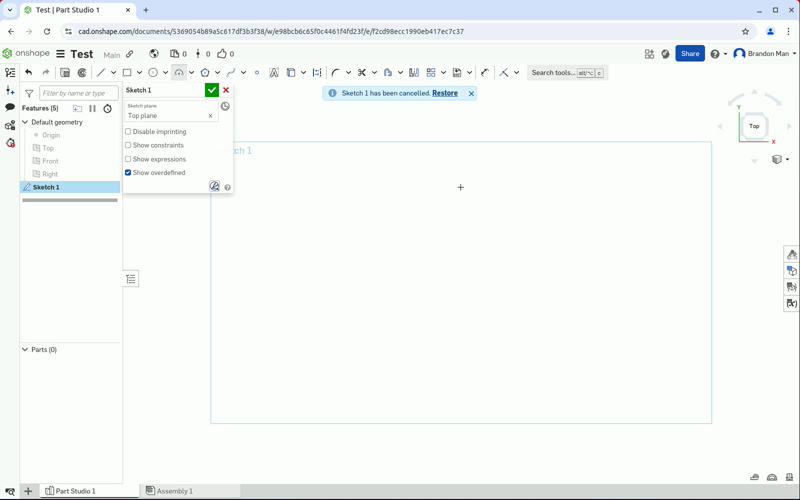
key_down(shift)
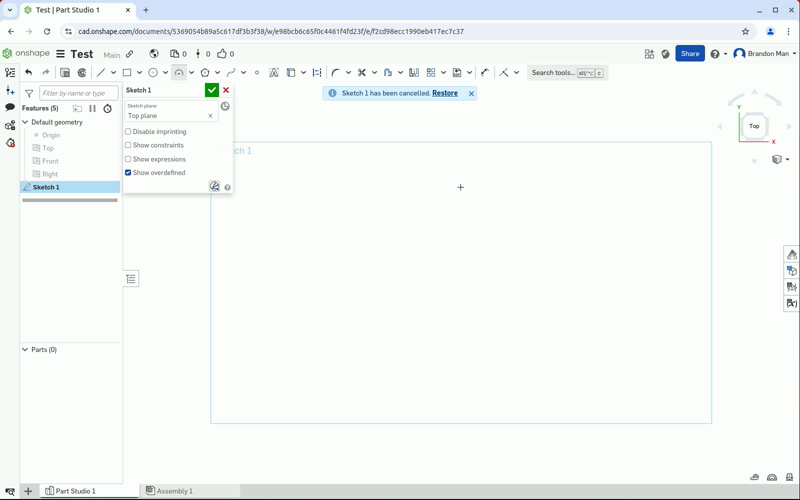
mouse_move(544, 235)
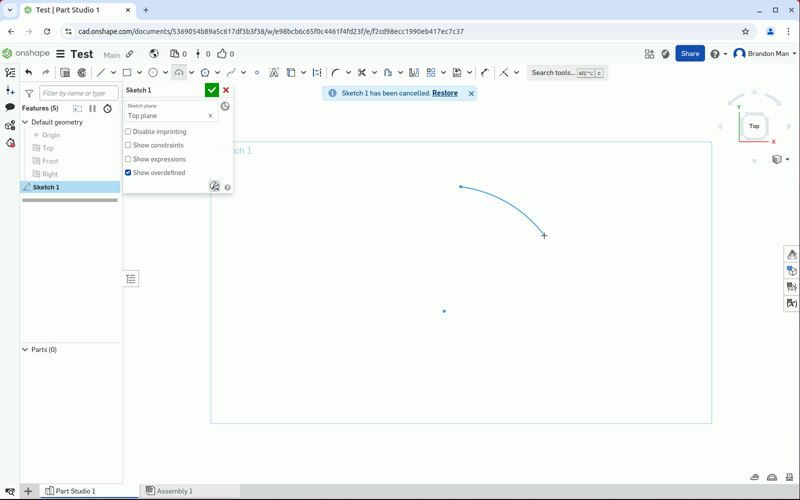
click(544, 235)
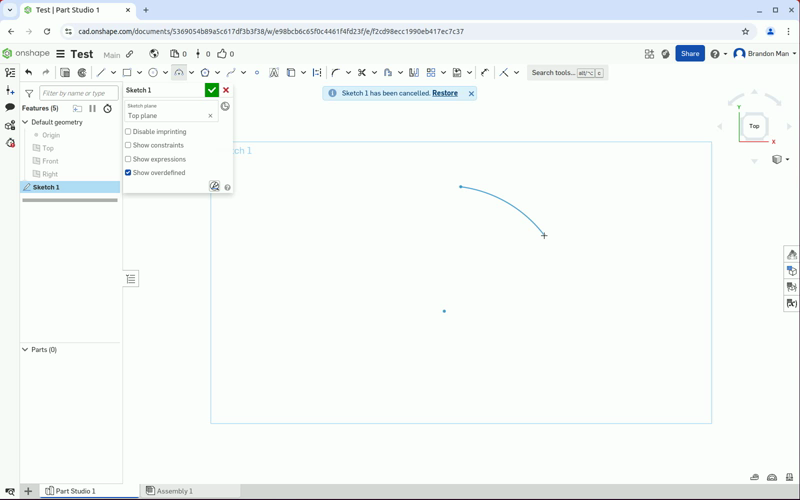
mouse_move(509, 199)
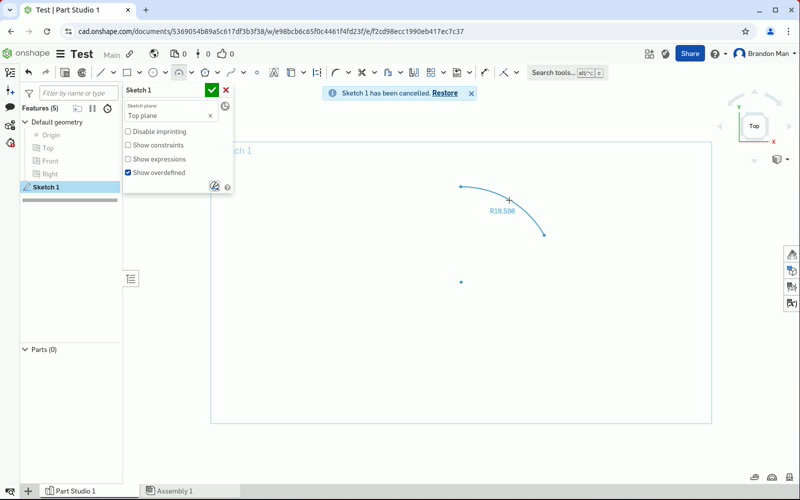
click(509, 199)
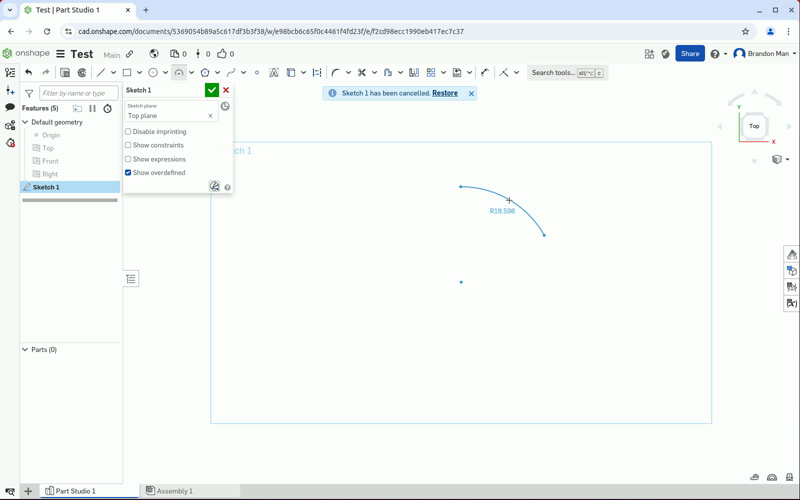
key_up(shift)
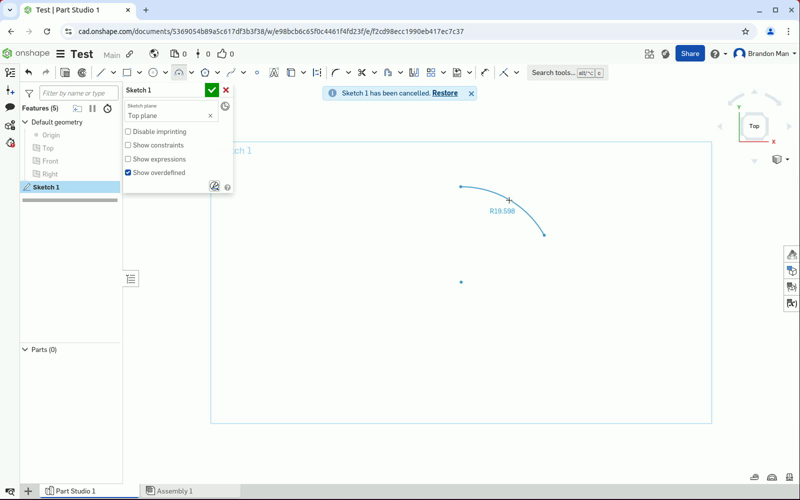
key(esc)
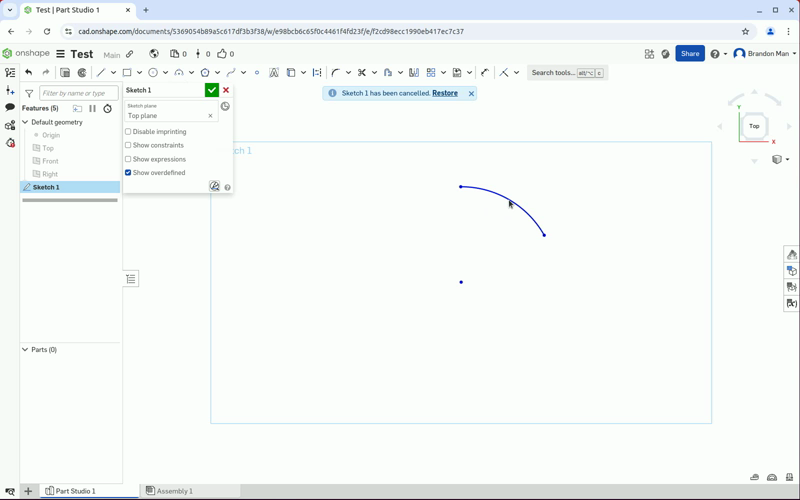
key(l)
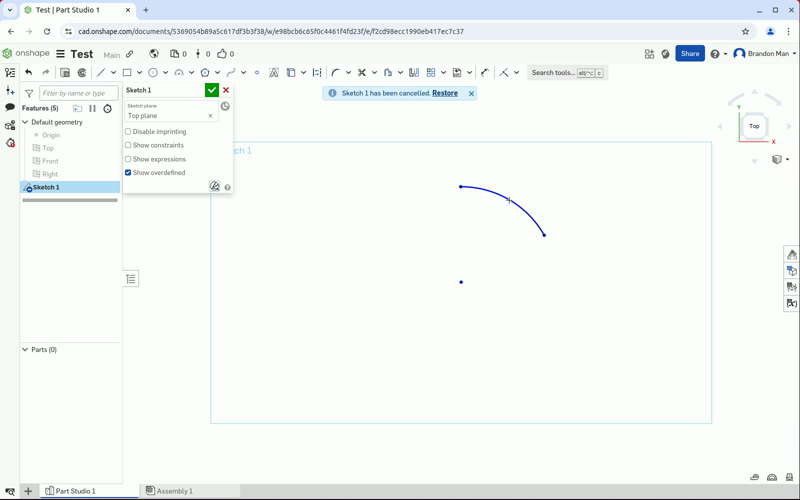
mouse_move(544, 235)
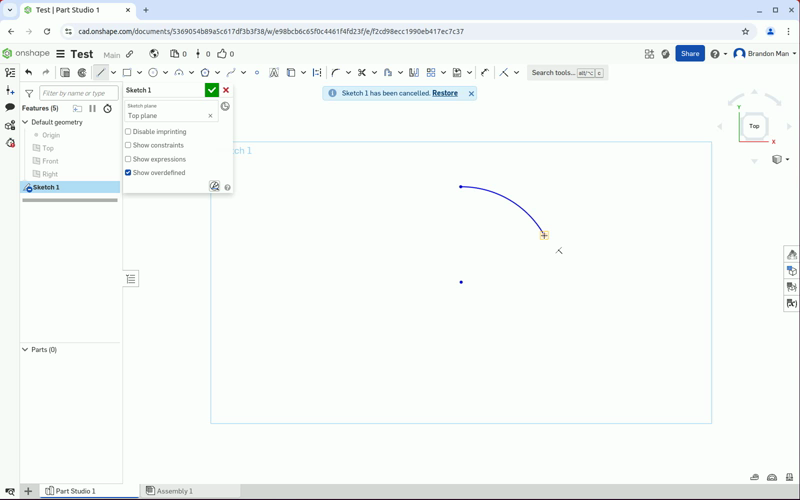
click(544, 235)
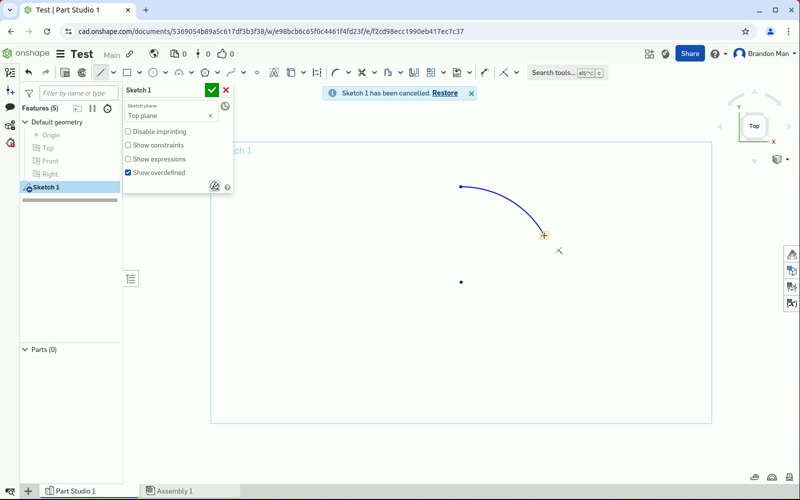
key_down(shift)
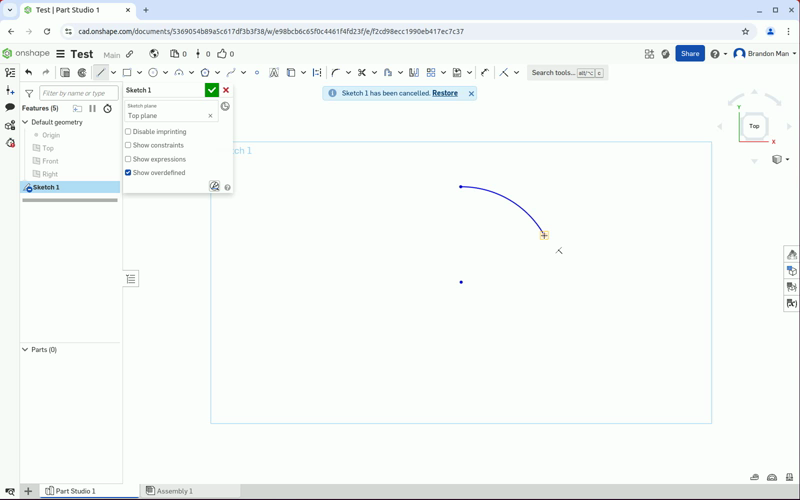
mouse_move(574, 235)
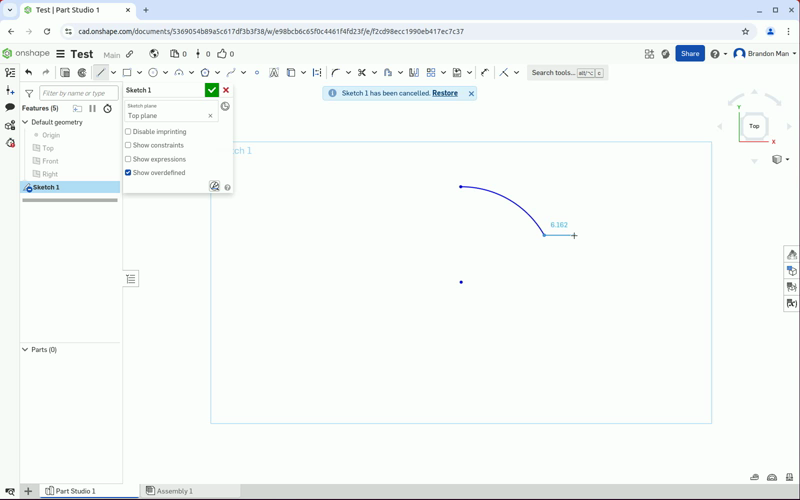
mouse_move(516, 186)
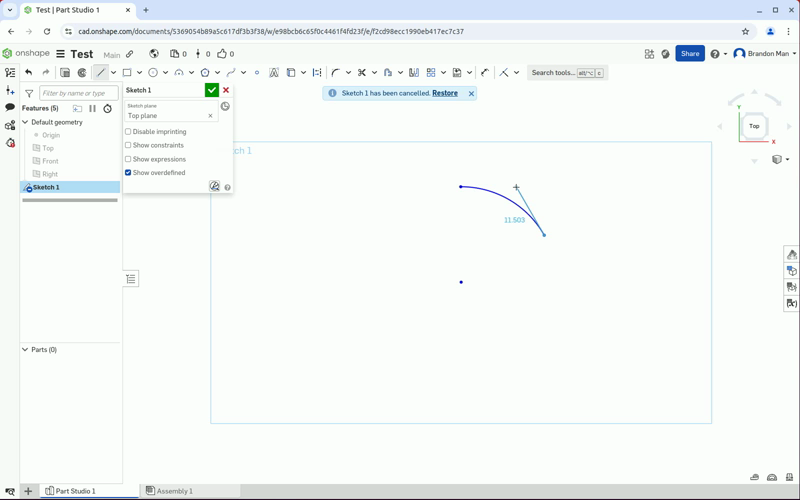
click(516, 186)
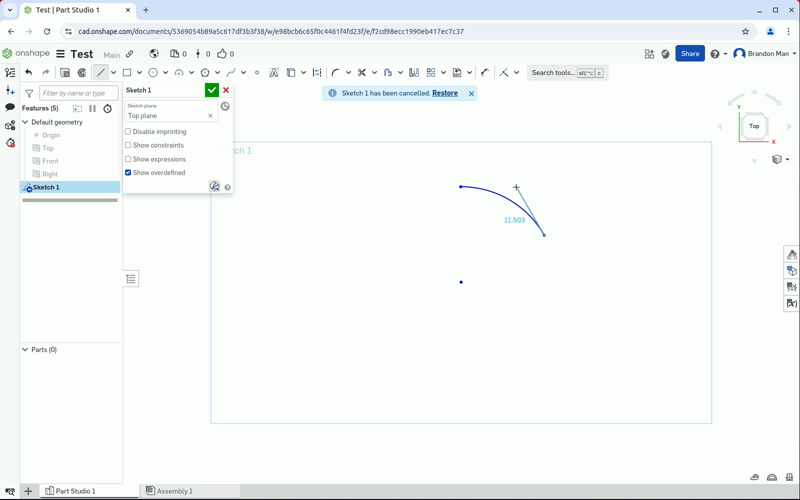
key_up(shift)
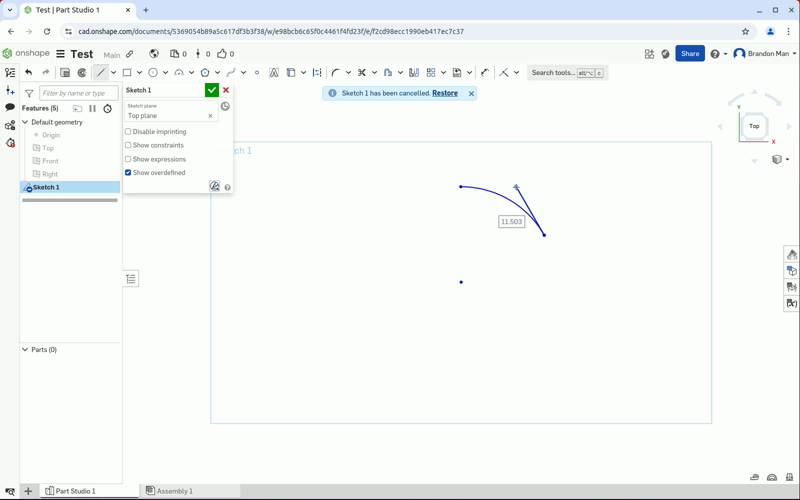
mouse_move(546, 186)
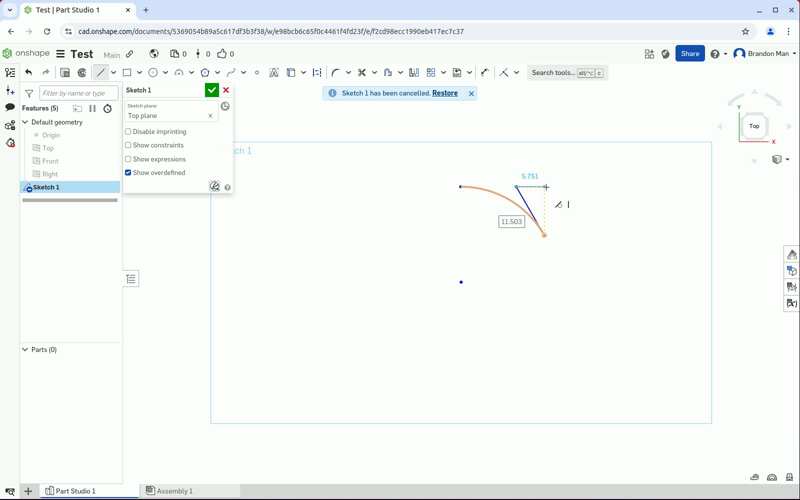
key_down(shift)
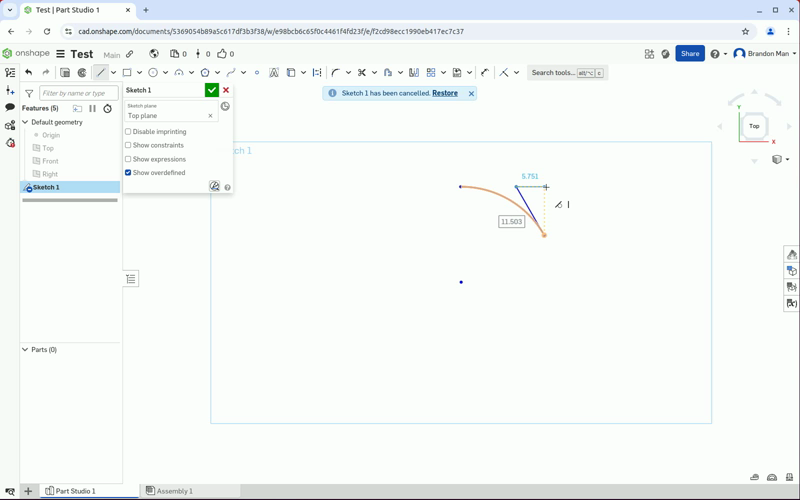
mouse_move(460, 186)
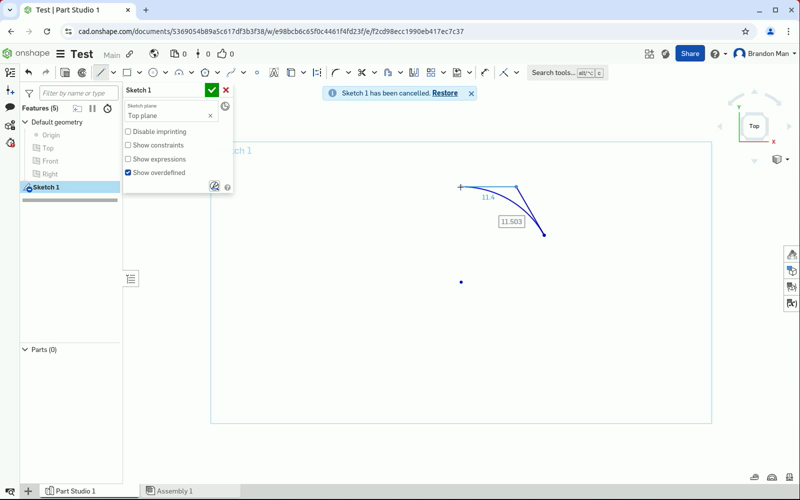
key_up(shift)
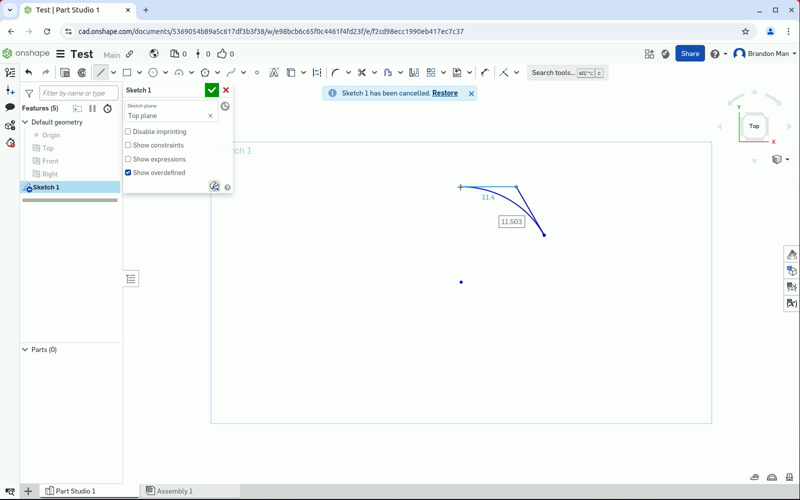
click(460, 186)
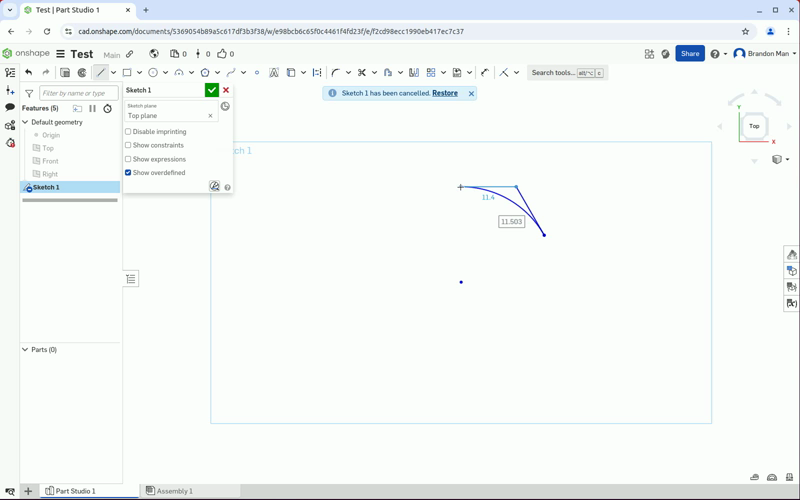
key(esc)
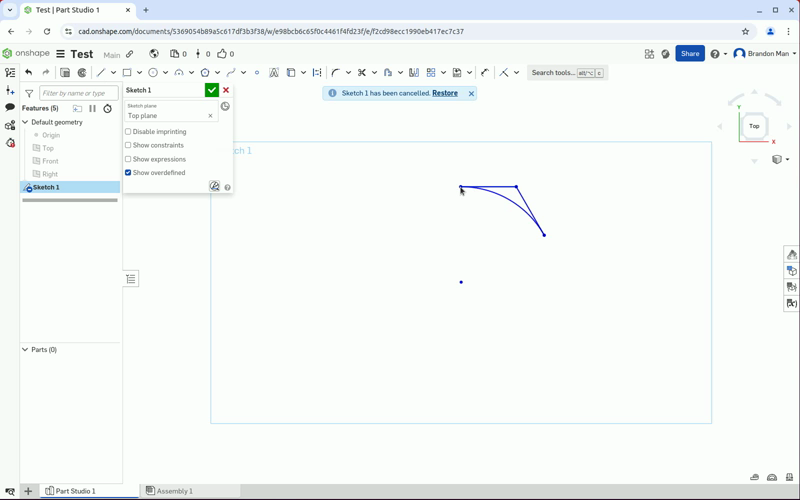
mouse_move(513, 197)
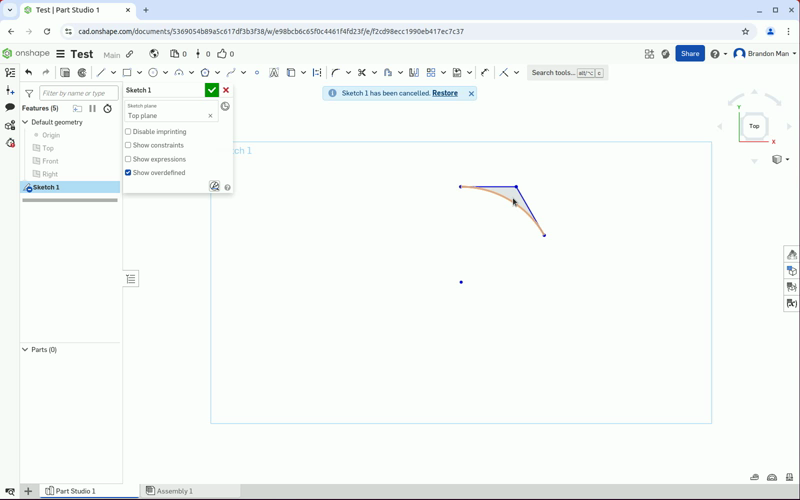
scroll(6)
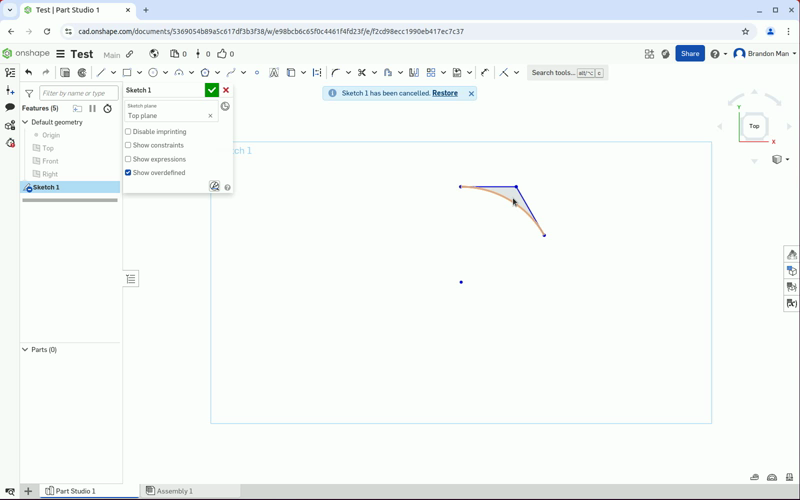
scroll(6)
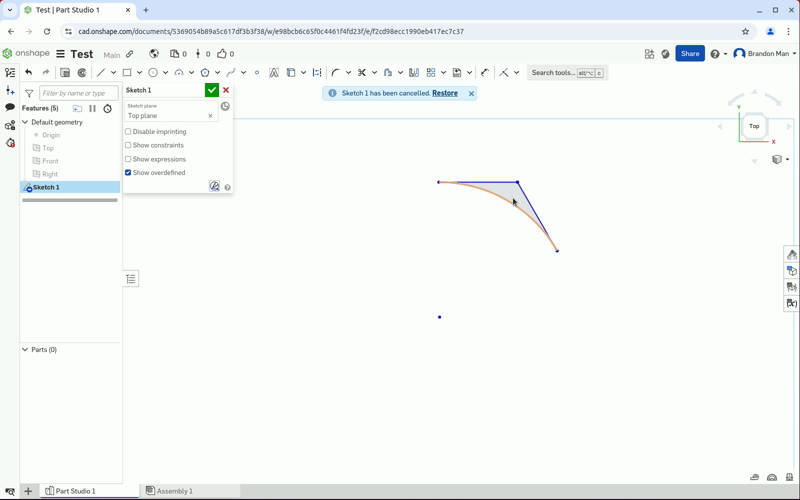
scroll(6)
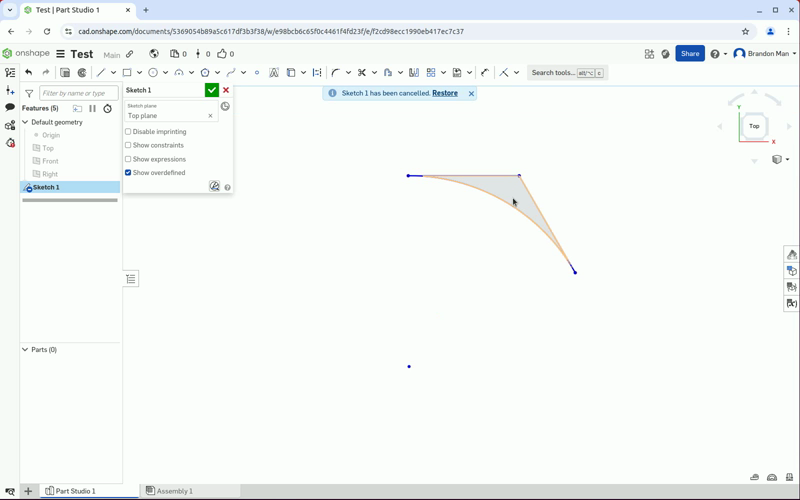
scroll(6)
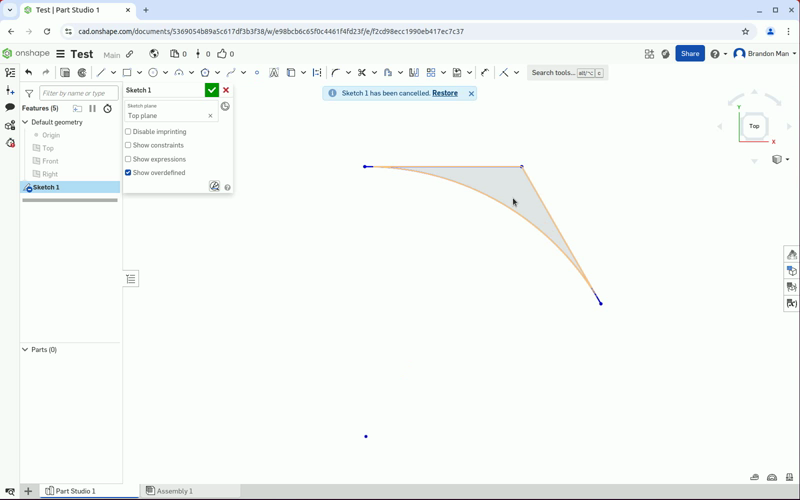
scroll(6)
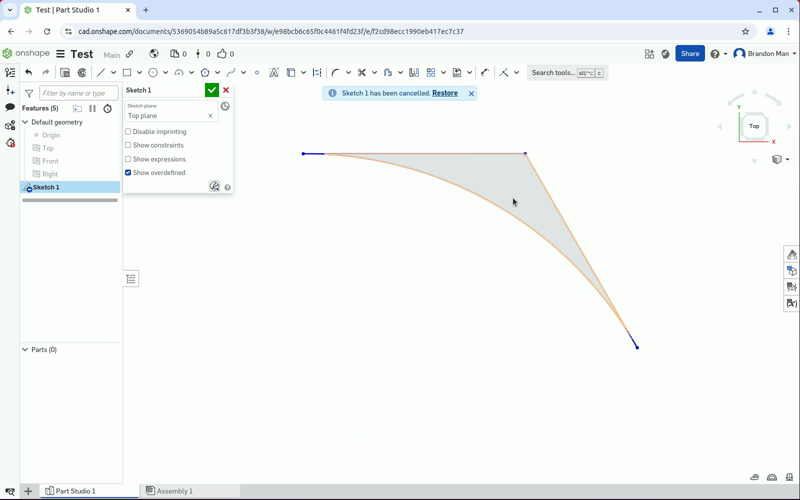
scroll(6)
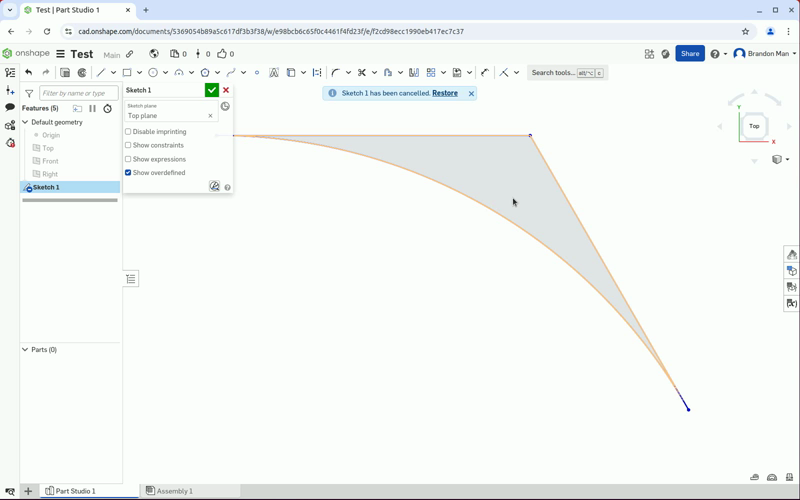
scroll(6)
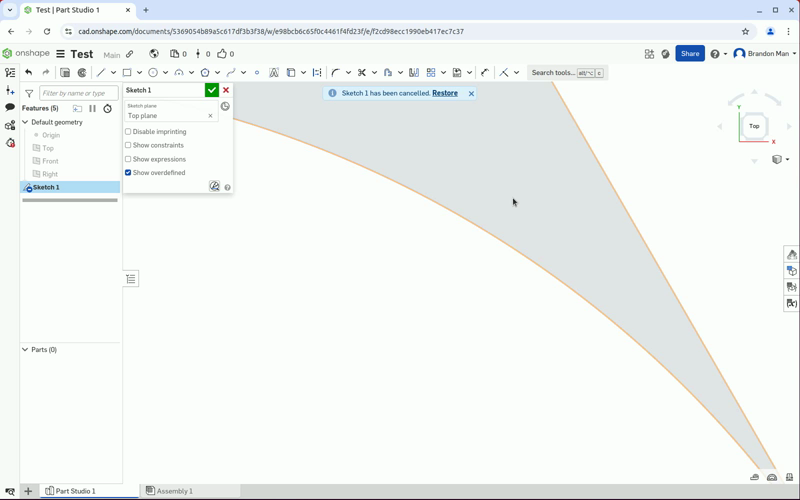
click(513, 197)
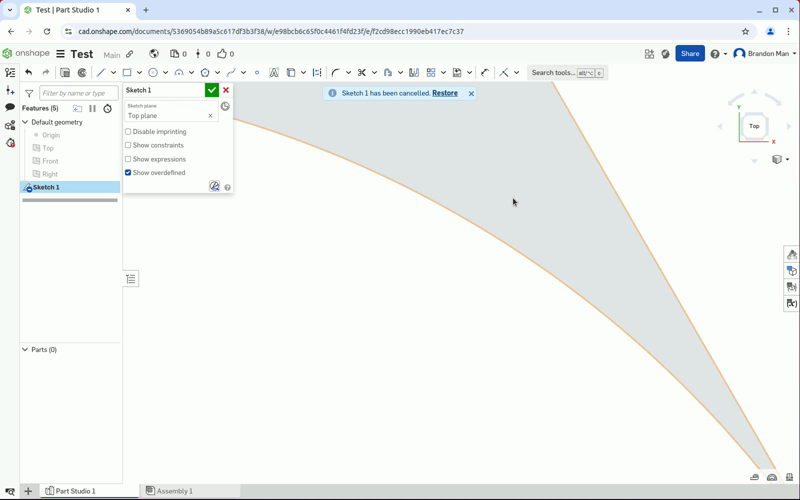
scroll(-6)
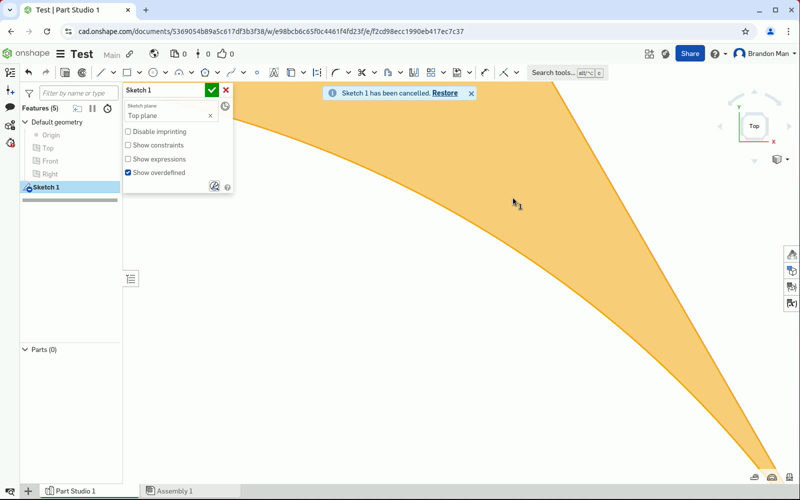
scroll(-6)
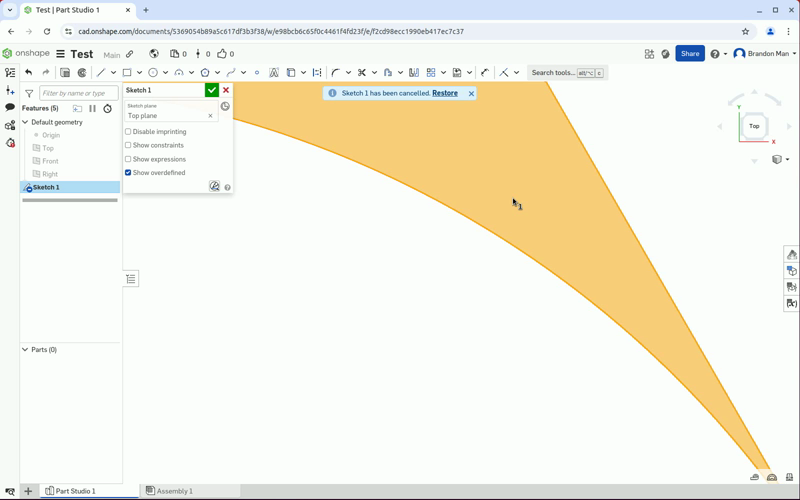
scroll(-6)
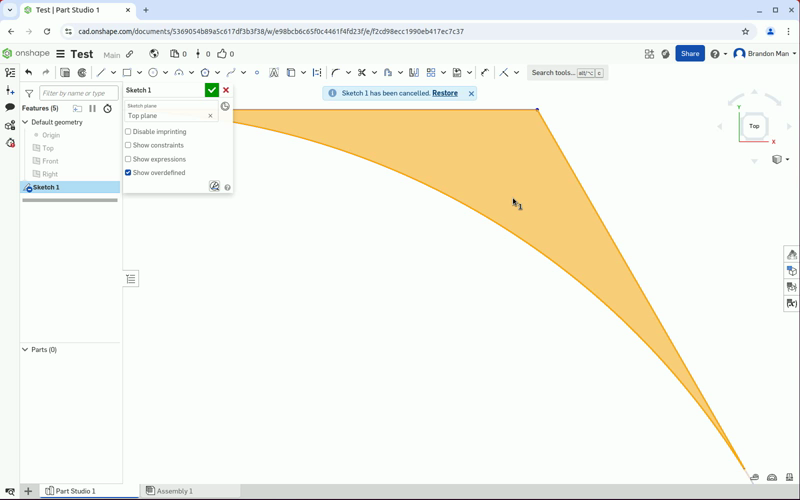
scroll(-6)
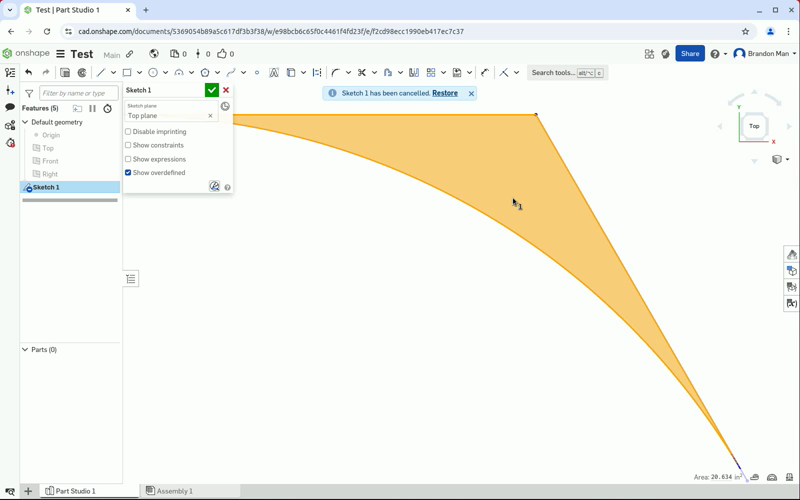
scroll(-6)
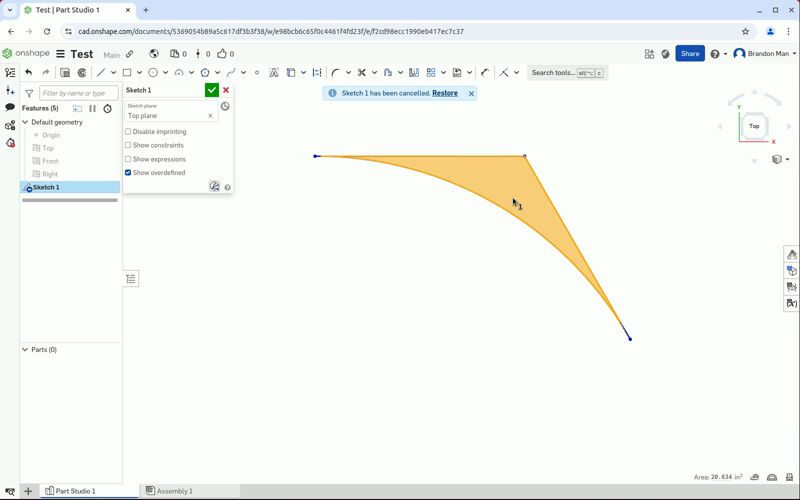
scroll(-6)
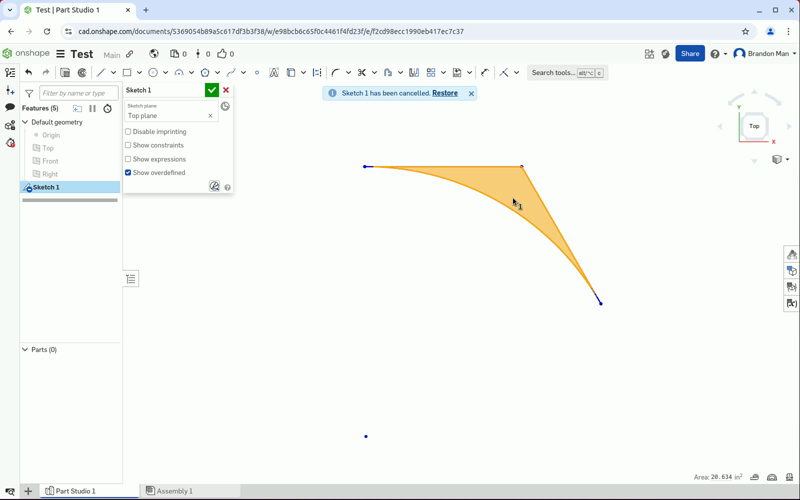
scroll(-6)
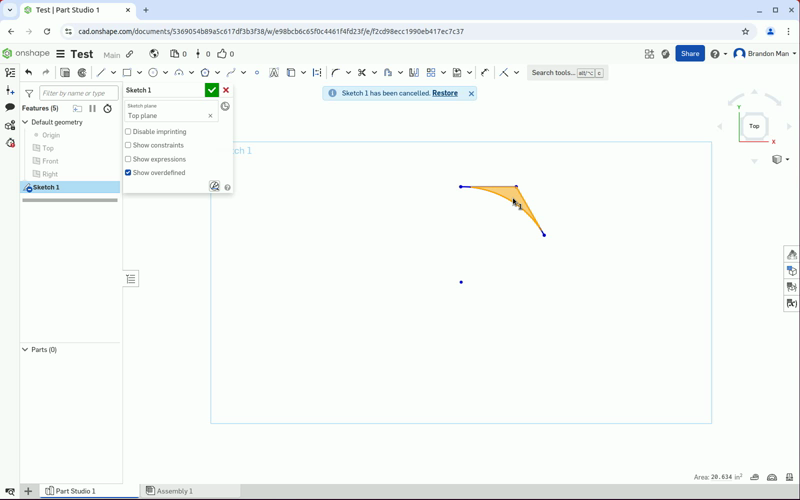
mouse_move(73, 352)
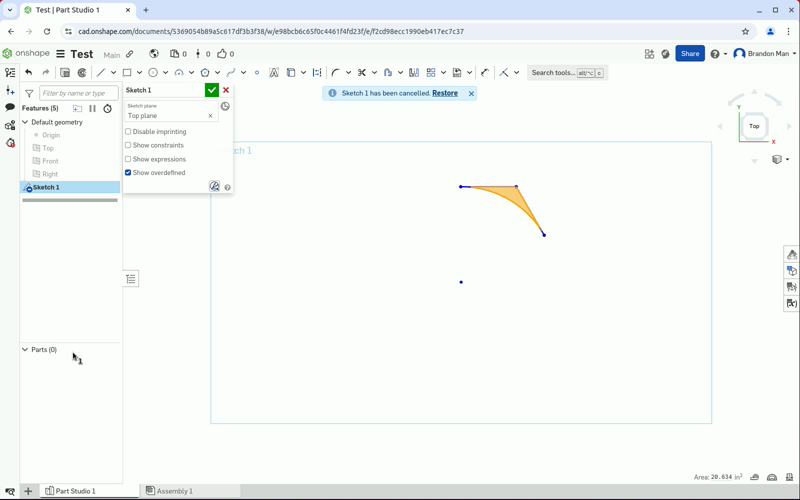
key(shift+y)
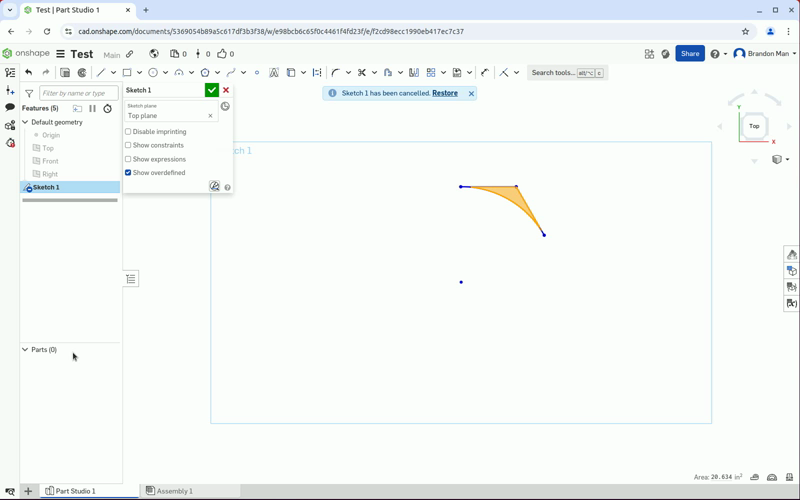
key(shift+e)
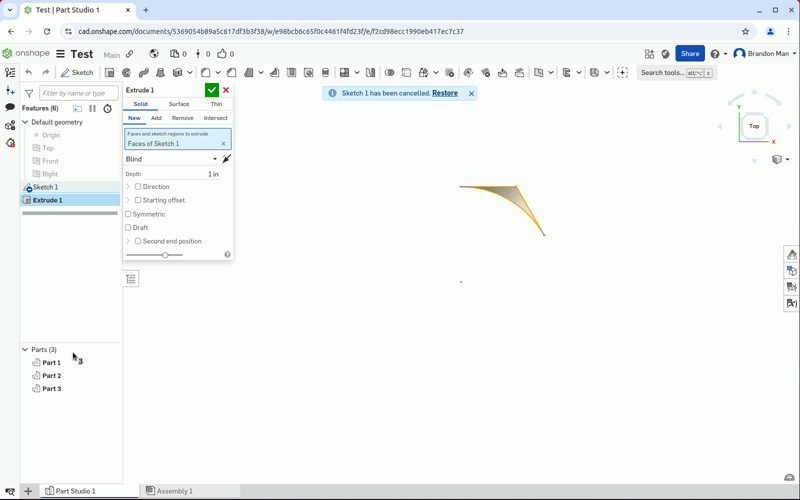
mouse_move(143, 106)
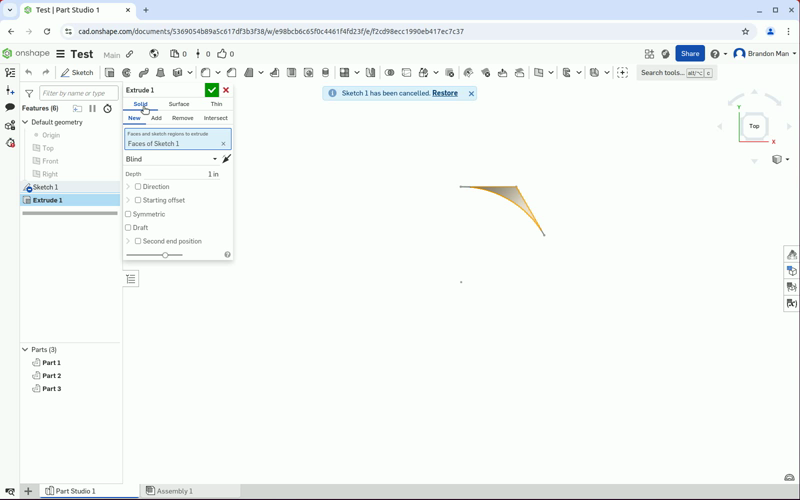
click(143, 106)
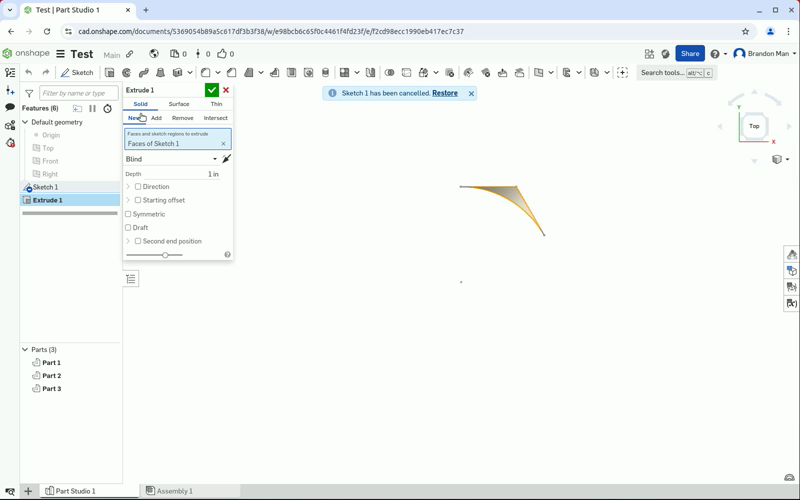
mouse_move(137, 120)
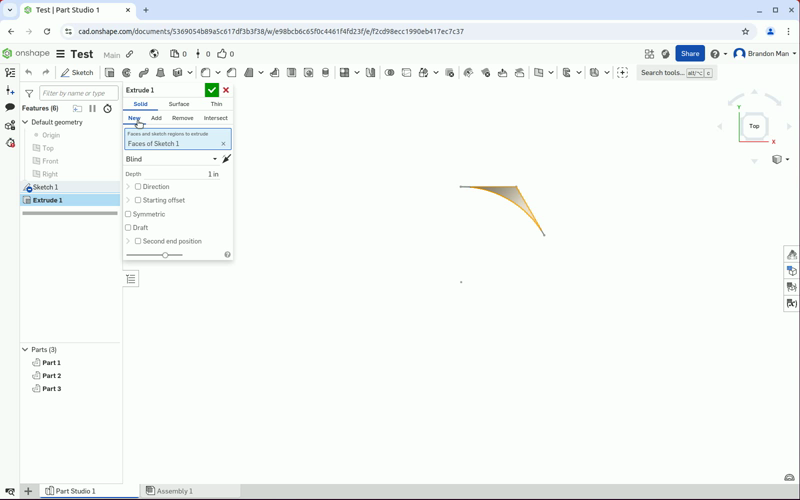
click(137, 120)
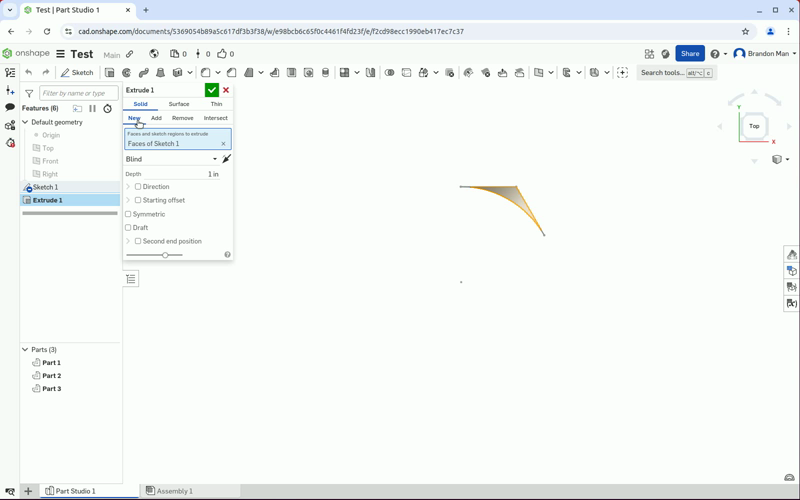
key(tab, 4)
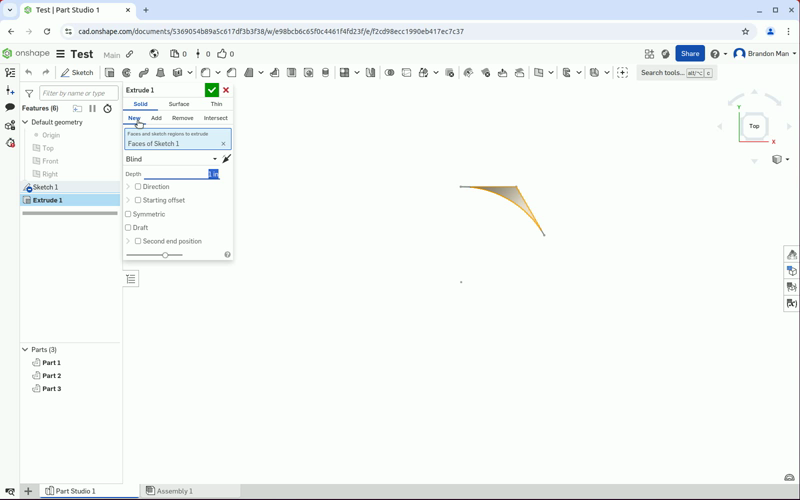
text(23.108)
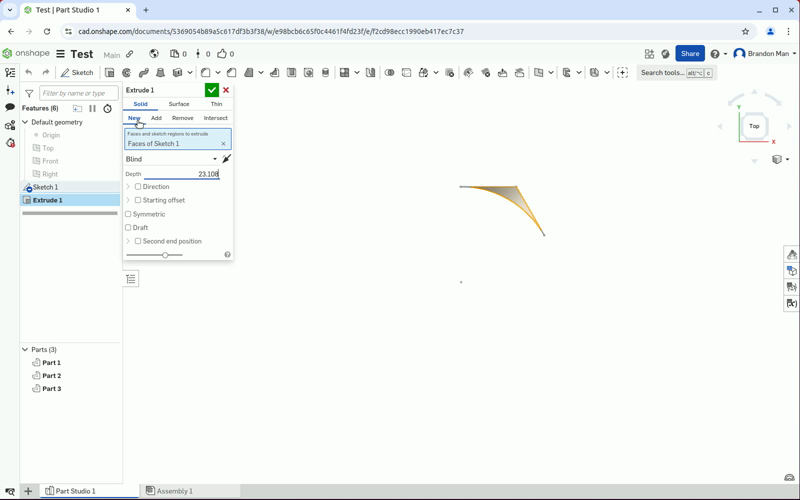
key(enter)
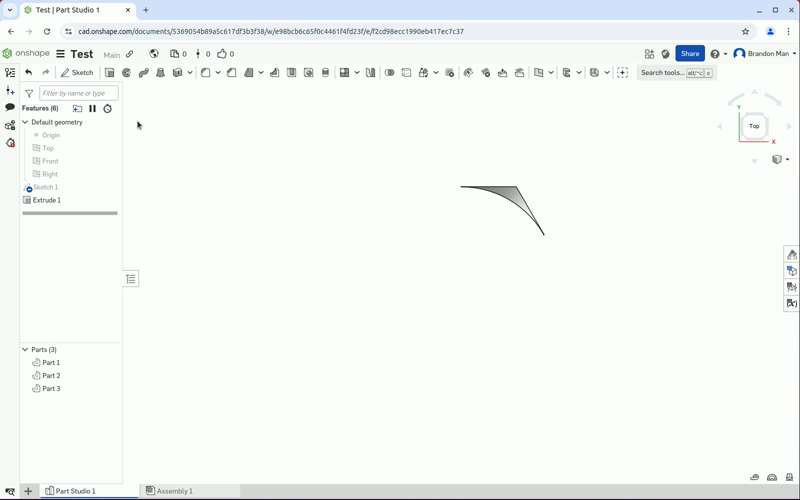
key(shift+h)
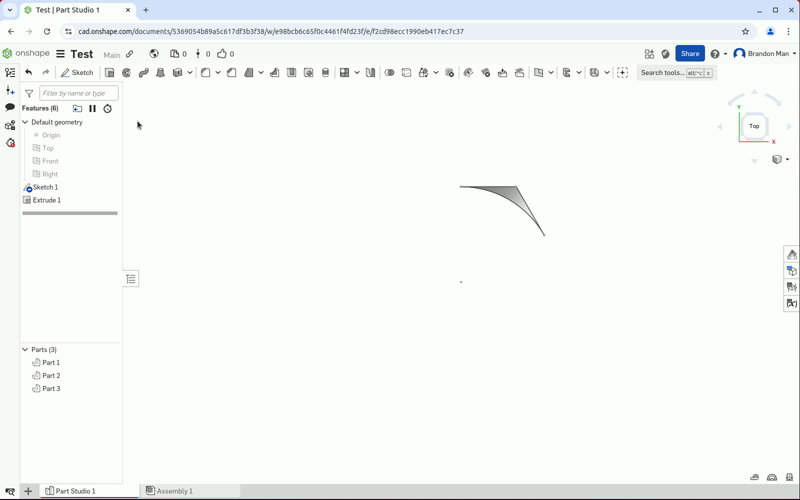
key(shift+h)
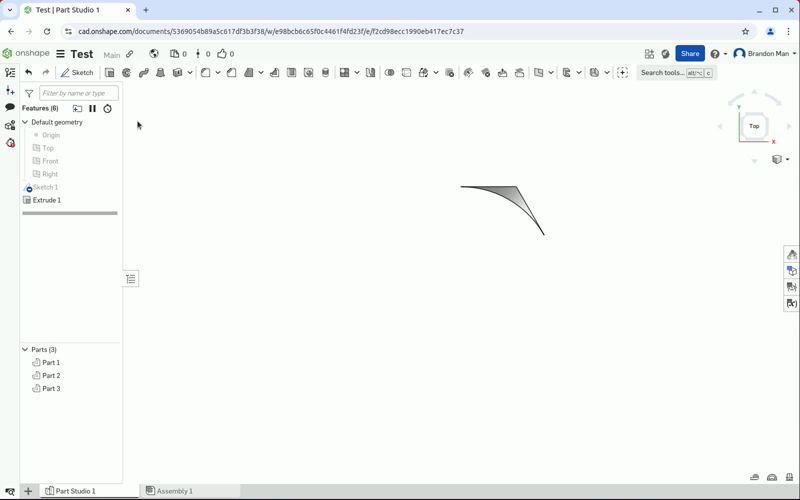
mouse_move(73, 189)
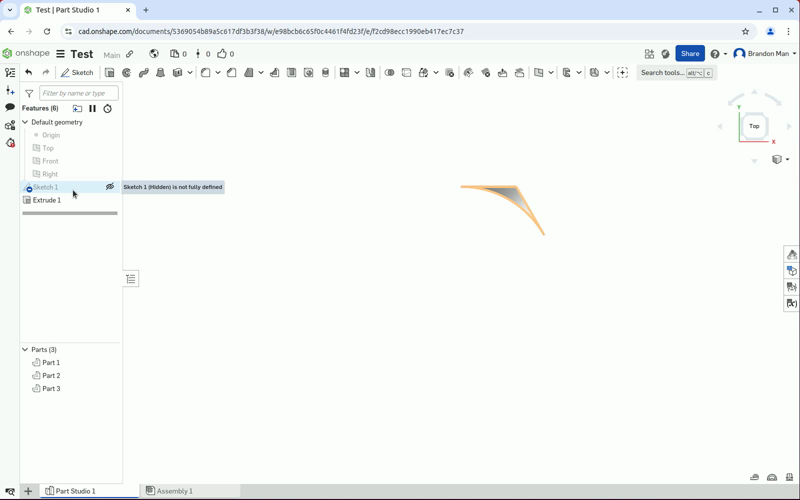
click(73, 189)
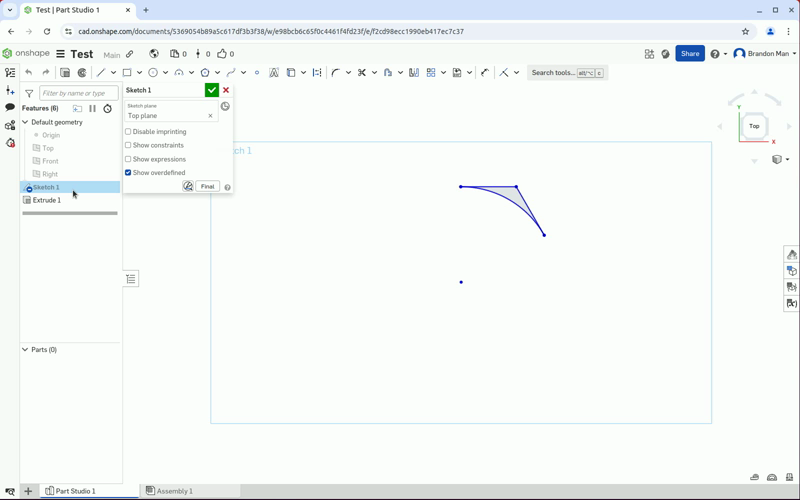
mouse_move(229, 92)
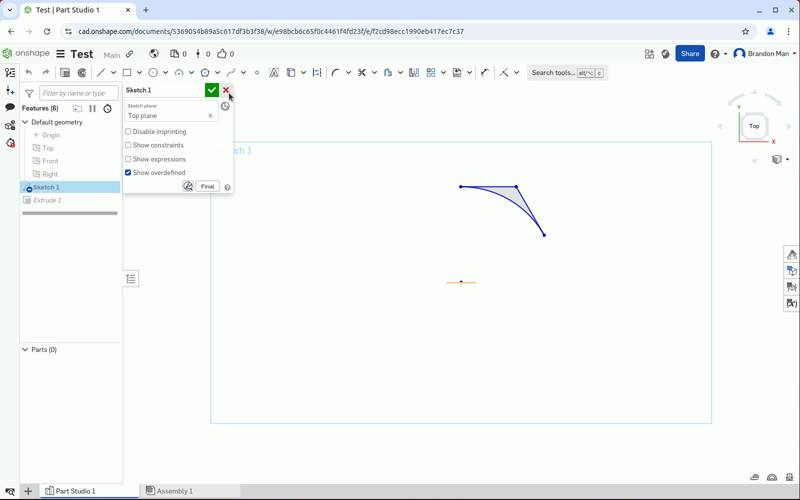
click(229, 92)
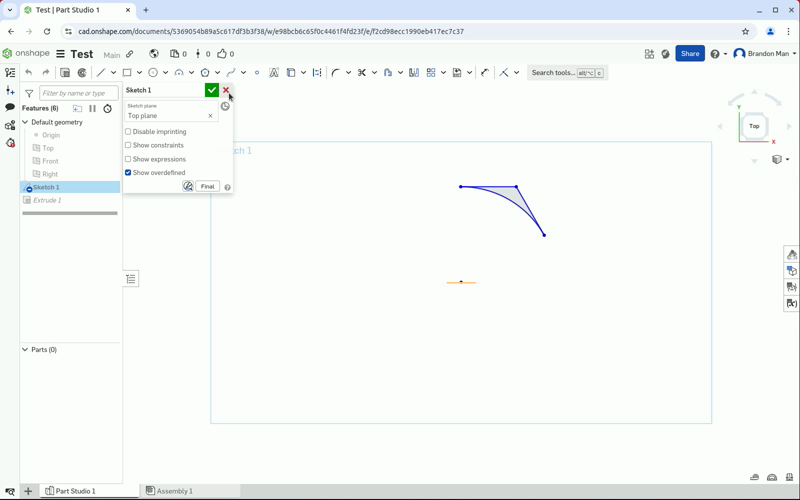
key(shift+s)
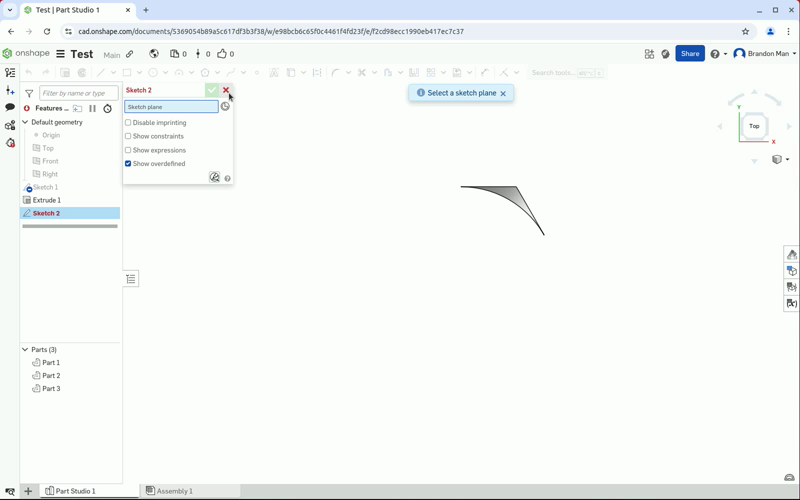
mouse_move(73, 150)
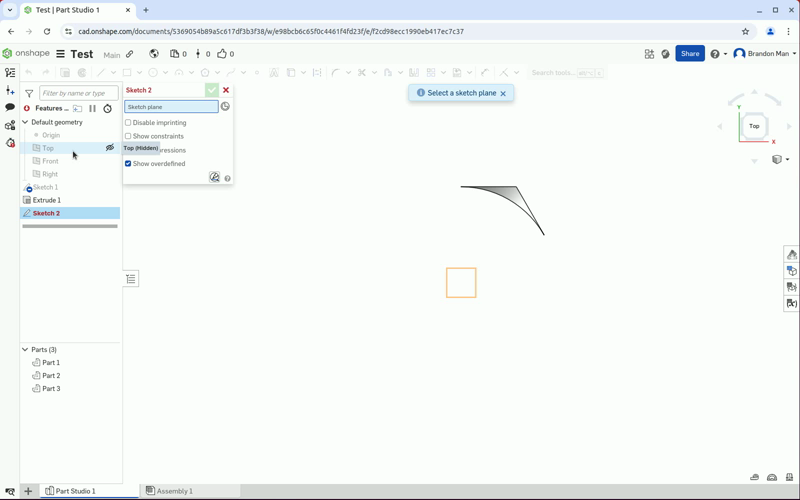
click(73, 150)
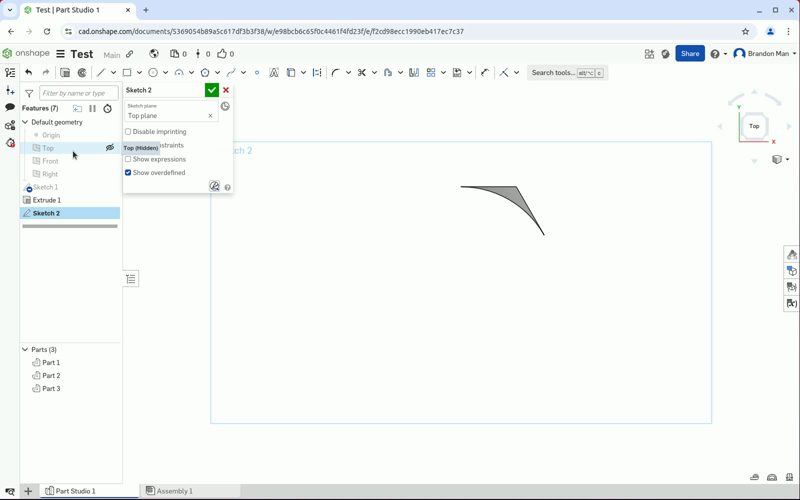
mouse_move(73, 352)
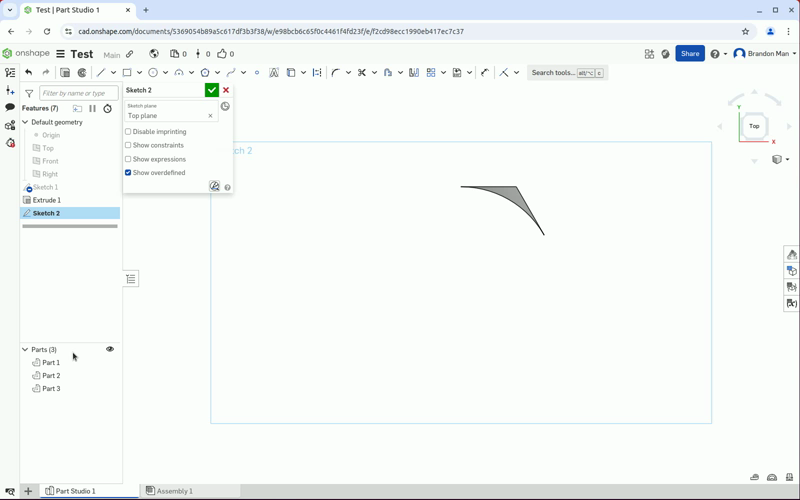
key(y)
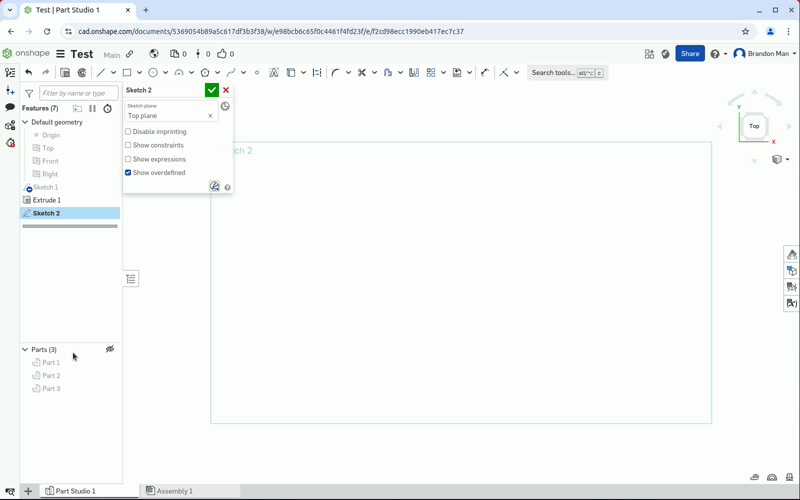
key(a)
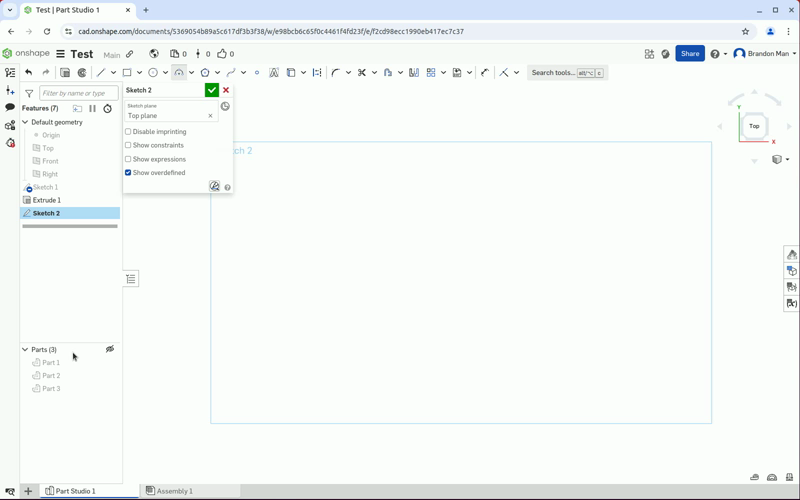
key_down(shift)
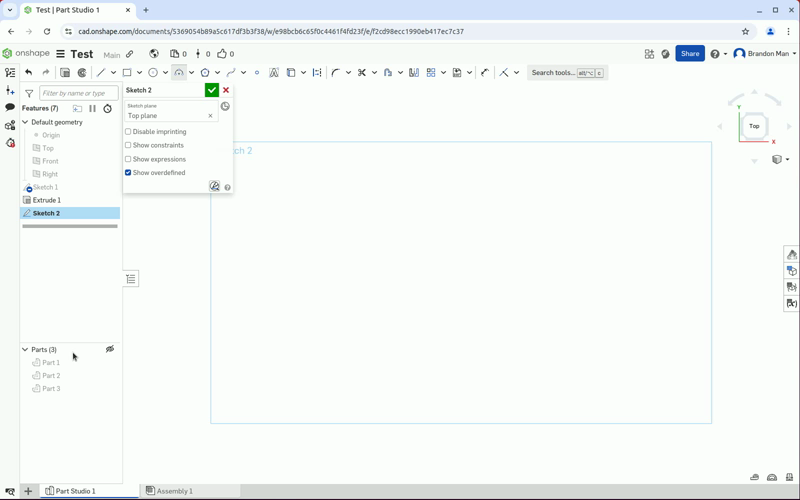
mouse_move(377, 234)
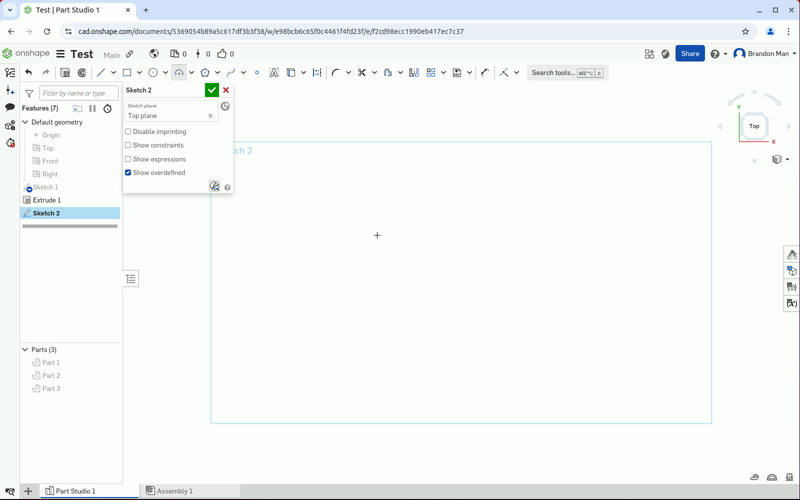
click(377, 234)
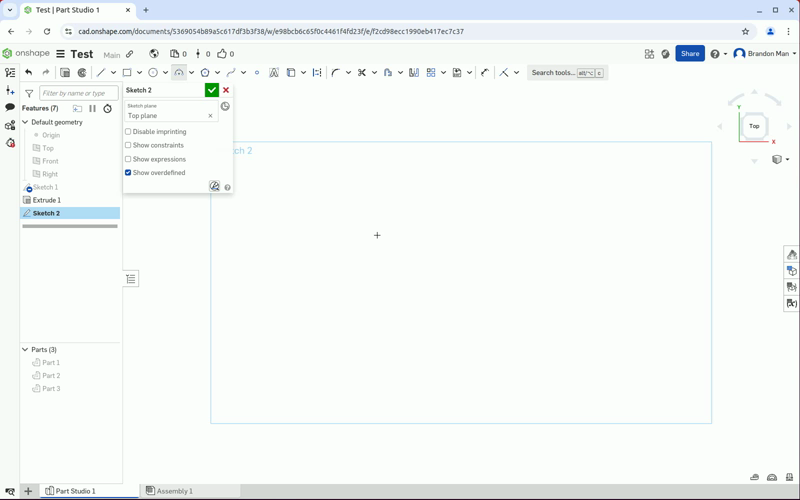
key_up(shift)
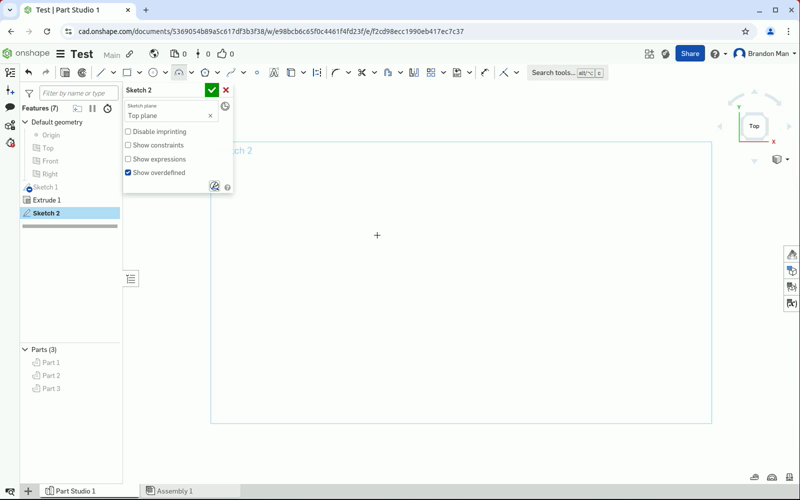
key_down(shift)
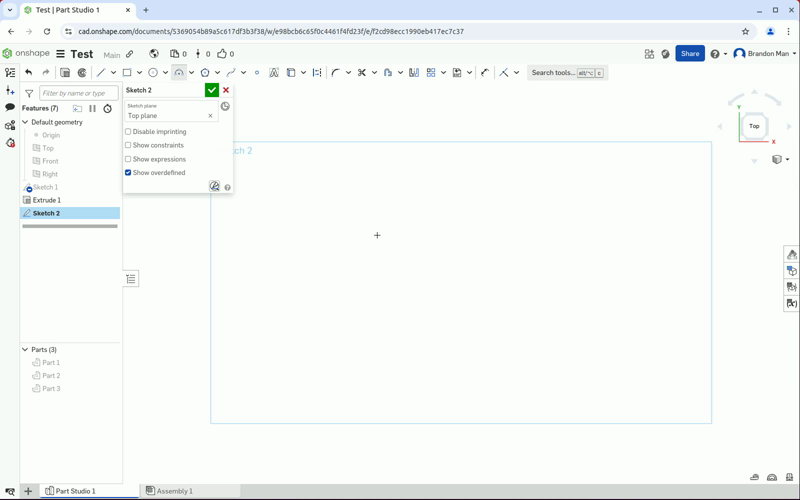
mouse_move(461, 186)
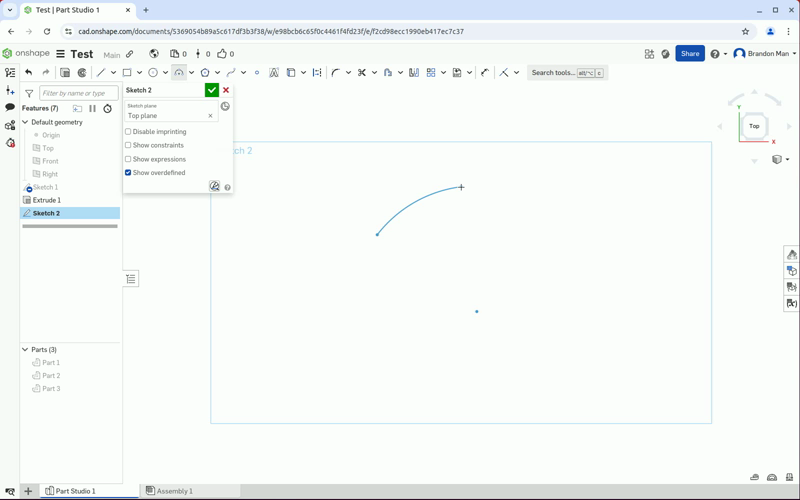
click(461, 186)
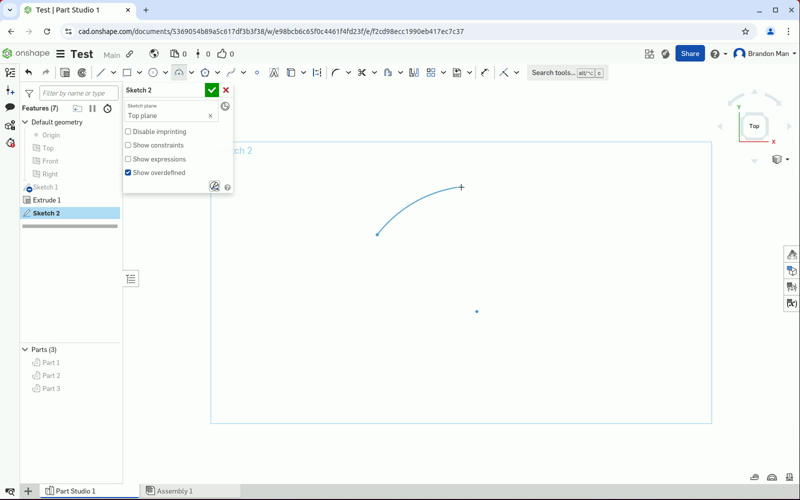
mouse_move(412, 199)
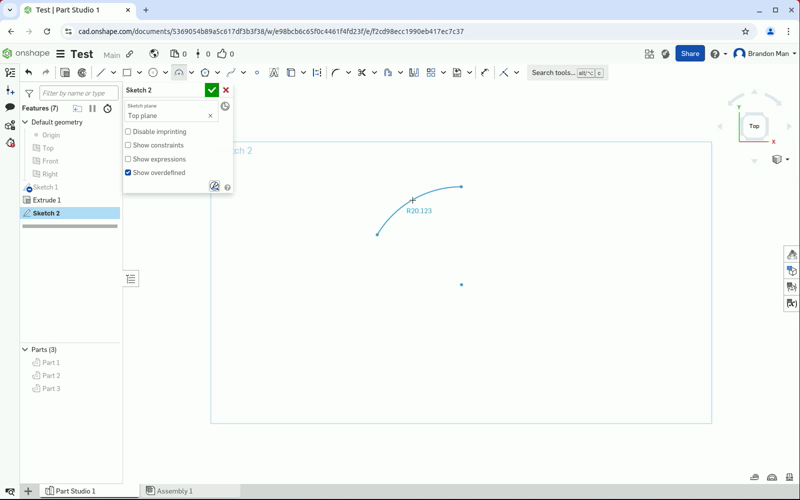
click(412, 199)
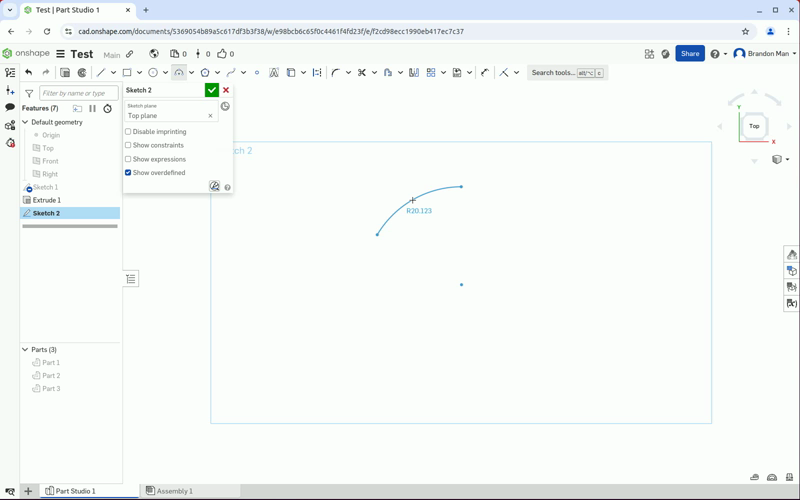
key_up(shift)
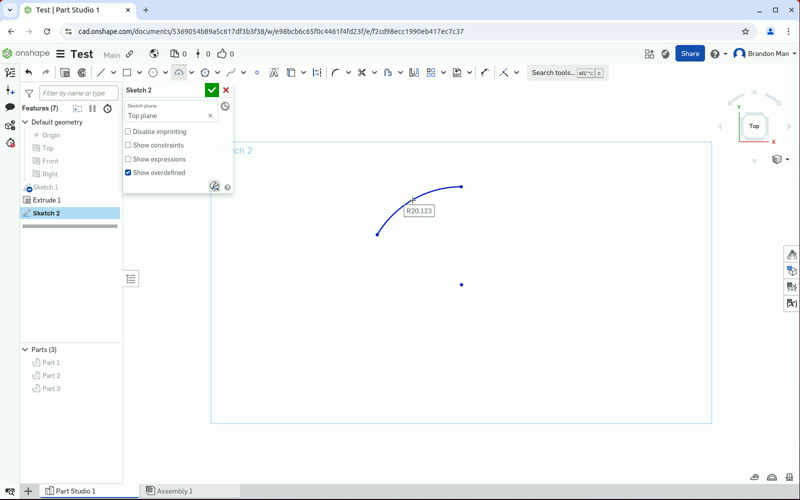
key(esc)
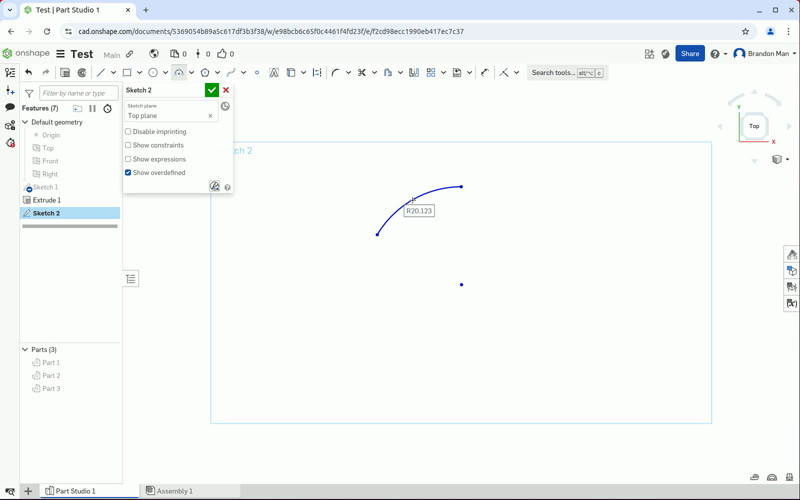
key(l)
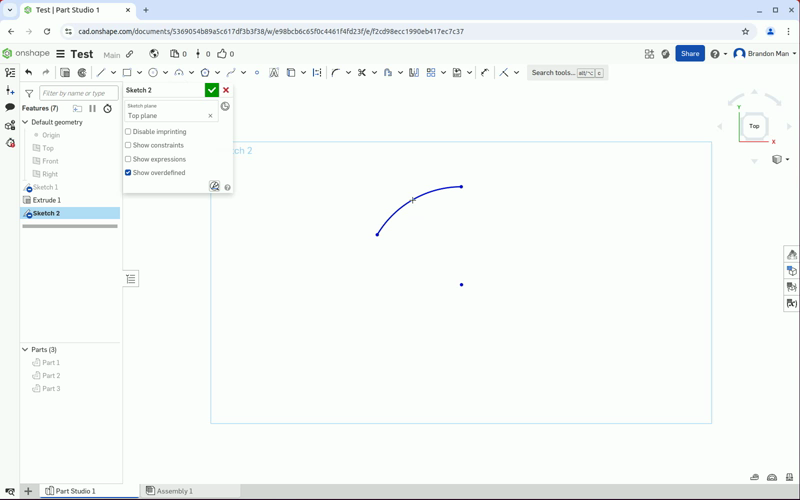
mouse_move(461, 186)
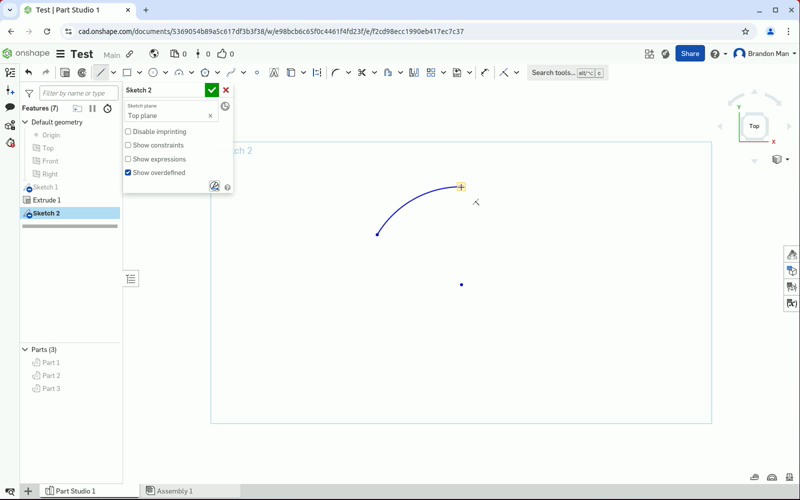
click(461, 186)
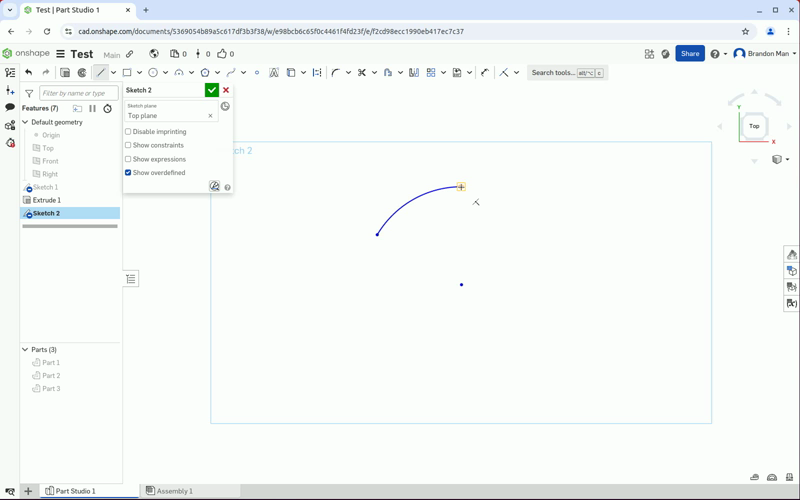
key_down(shift)
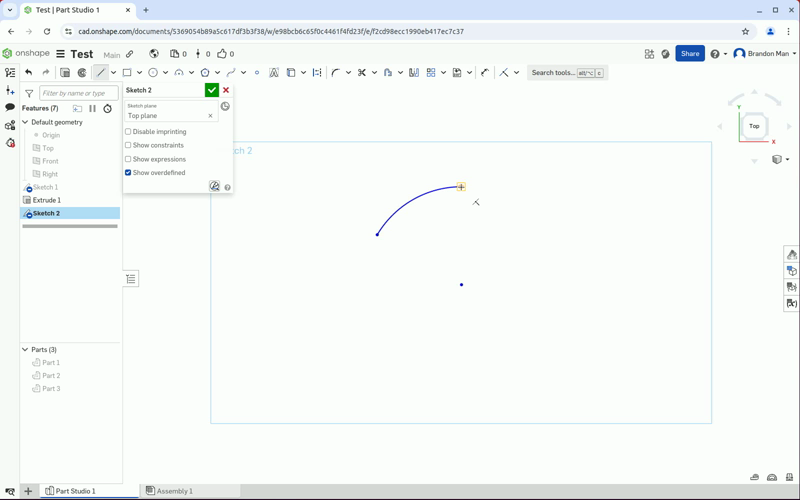
mouse_move(491, 186)
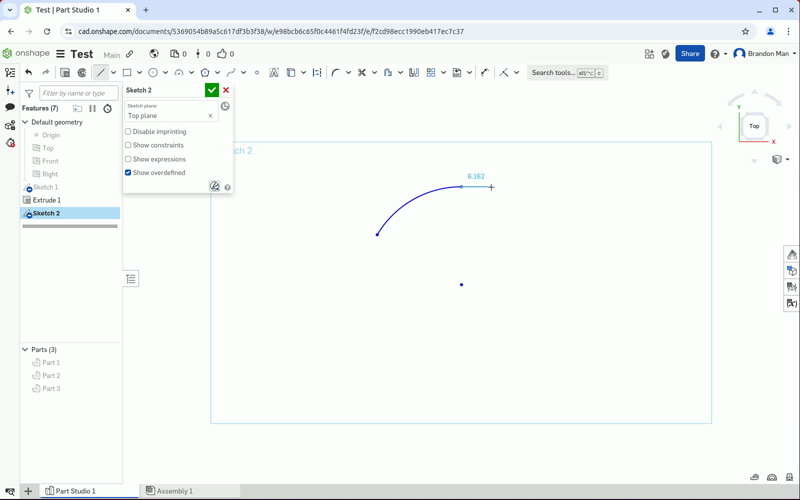
mouse_move(405, 186)
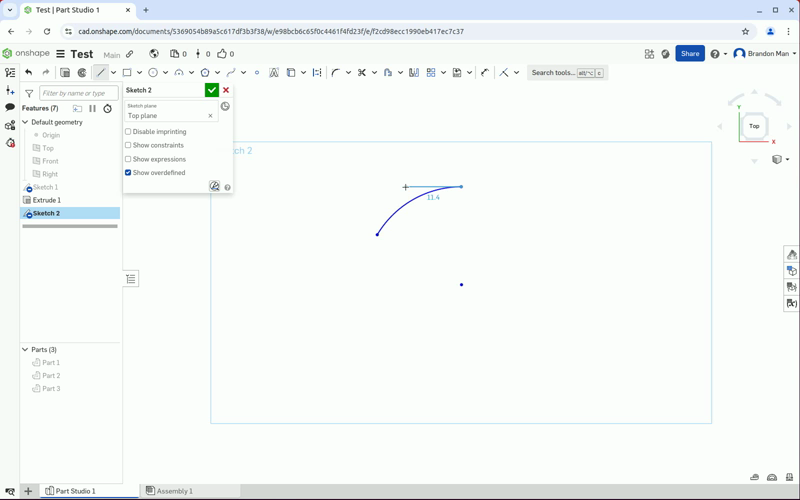
click(405, 186)
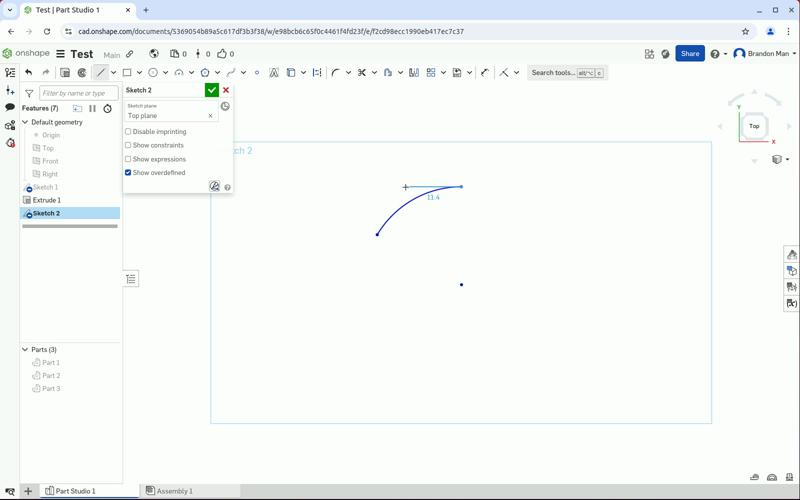
key_up(shift)
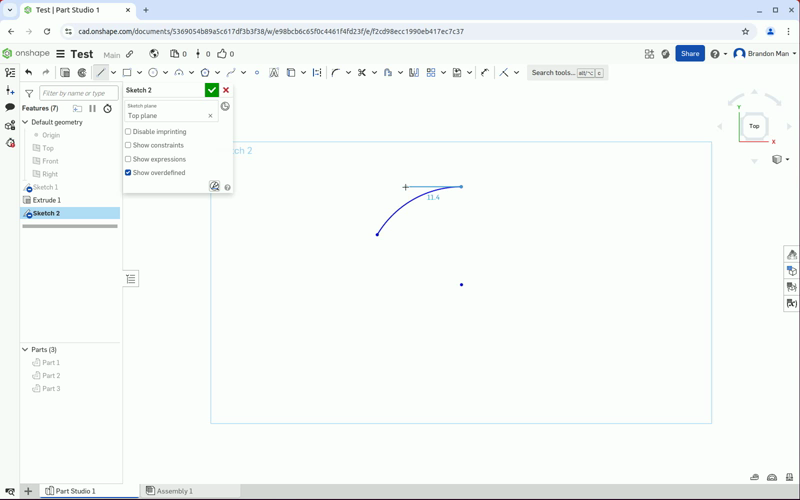
mouse_move(435, 186)
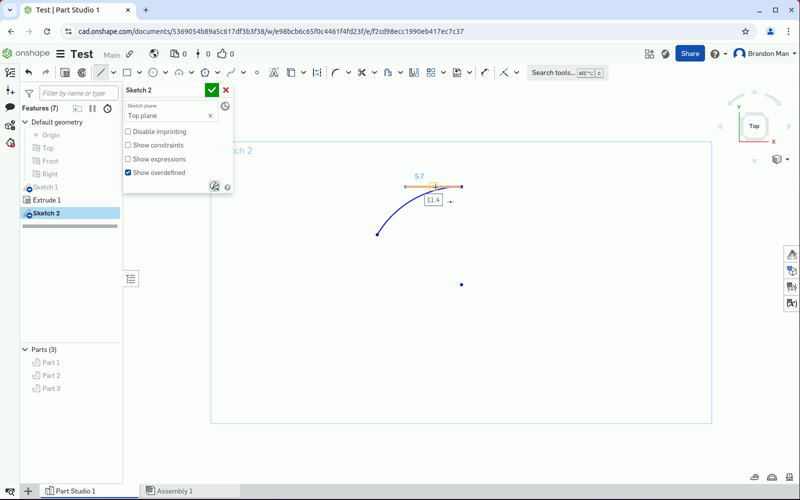
key_down(shift)
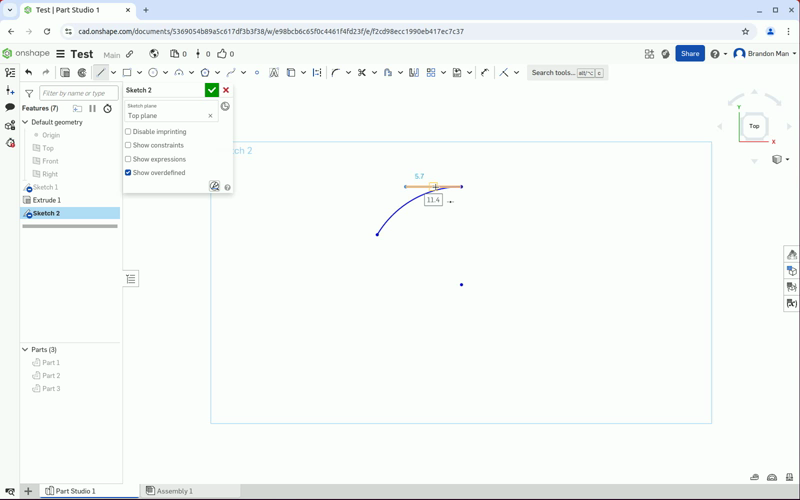
mouse_move(377, 234)
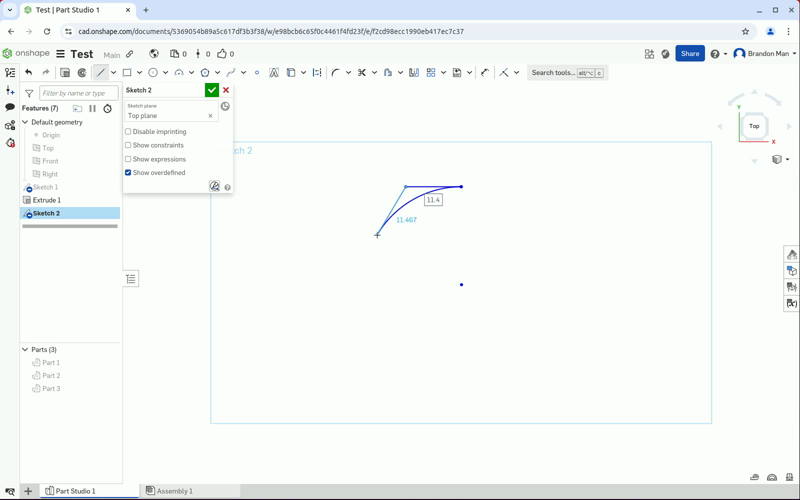
key_up(shift)
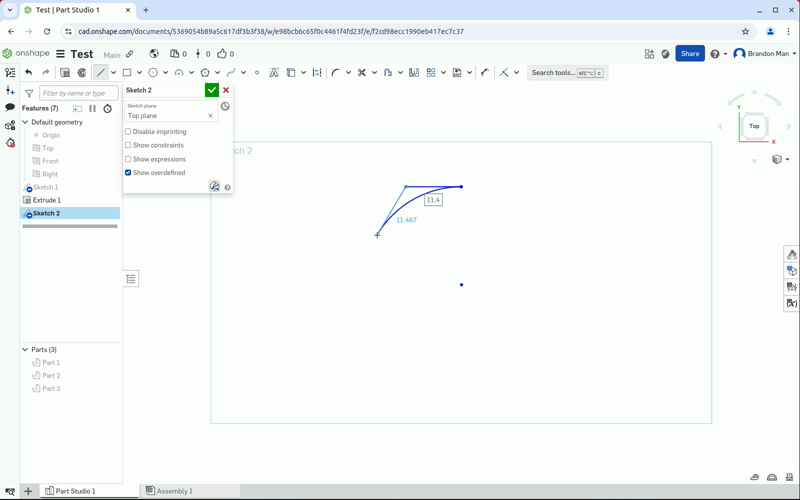
click(377, 234)
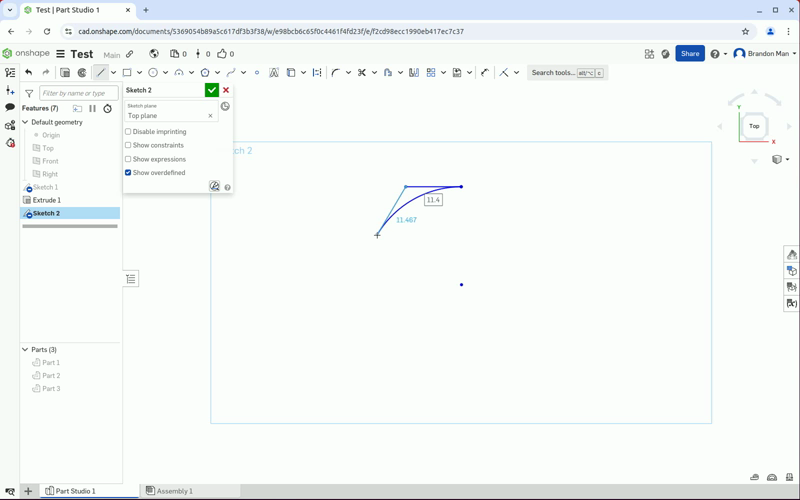
key(esc)
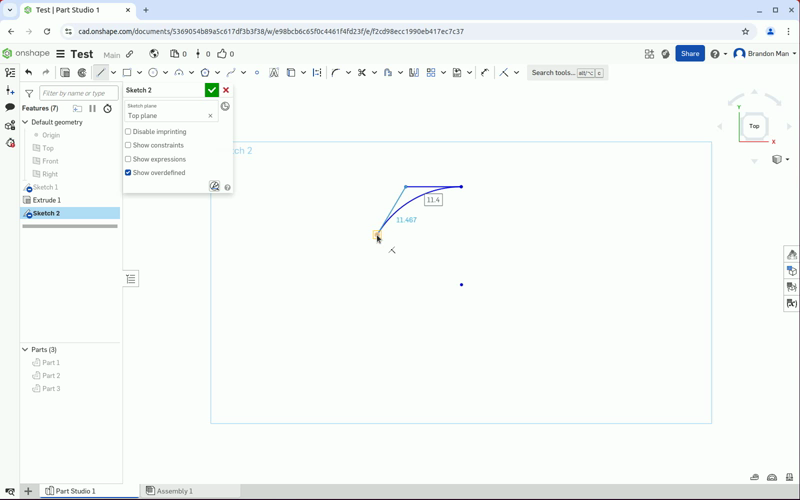
mouse_move(400, 202)
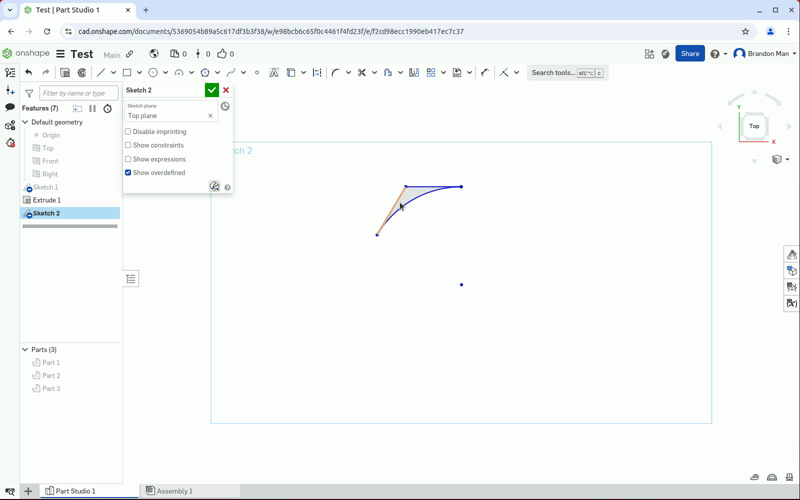
scroll(6)
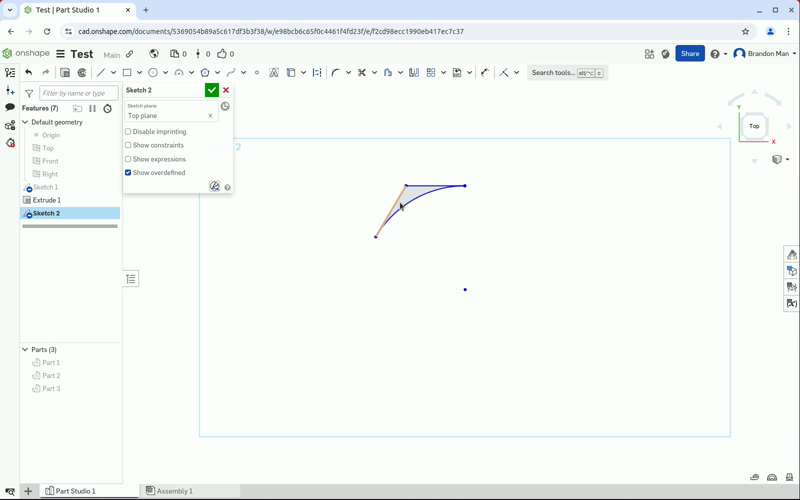
scroll(6)
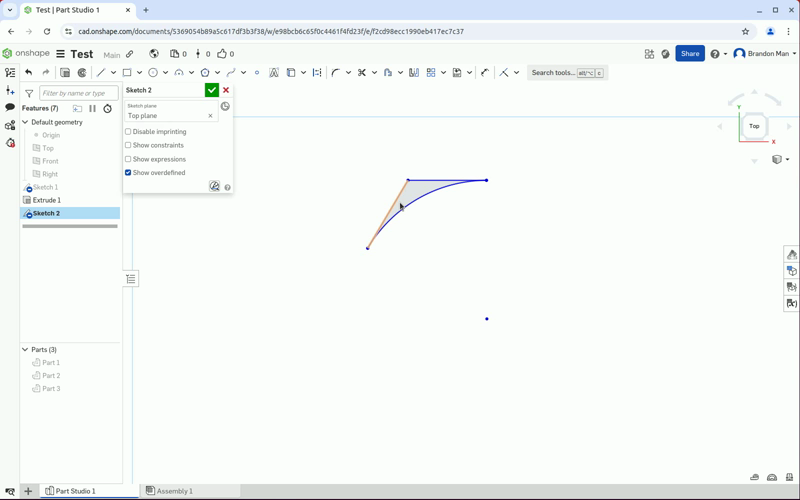
scroll(6)
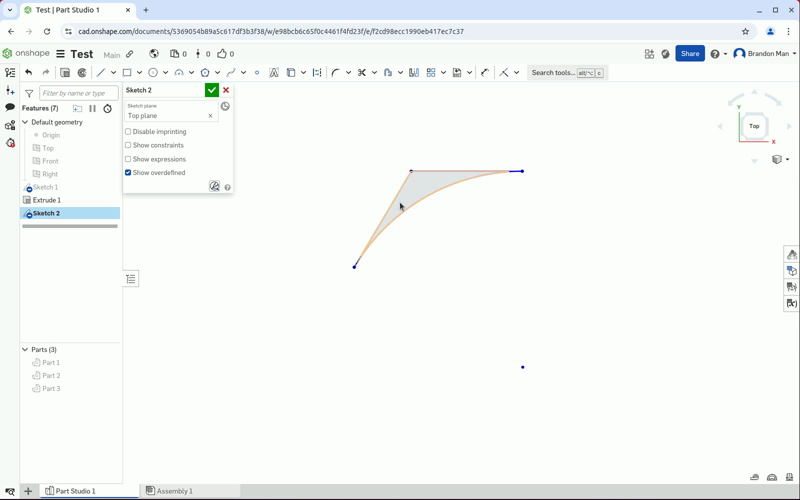
scroll(6)
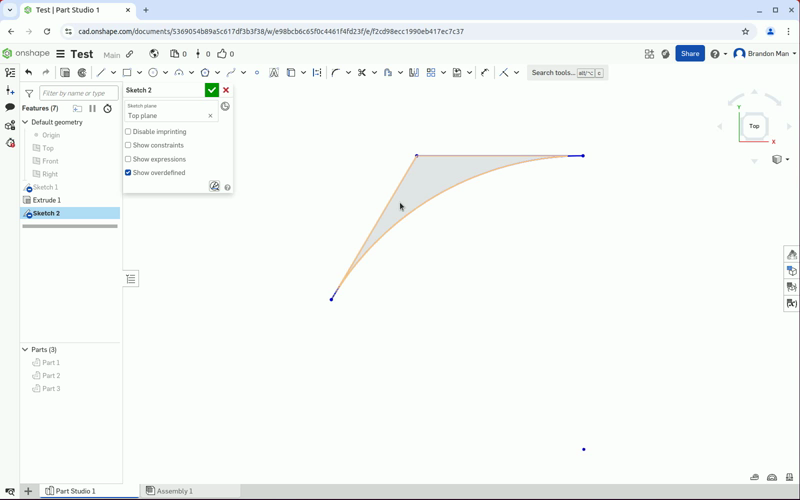
scroll(6)
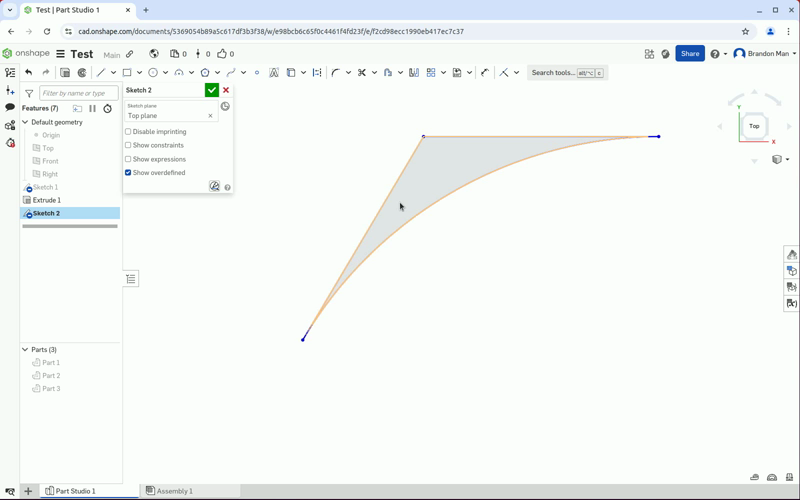
scroll(6)
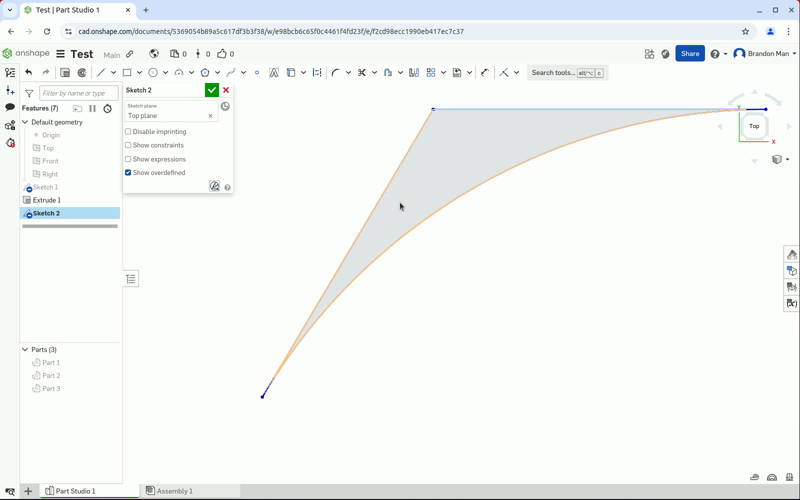
scroll(6)
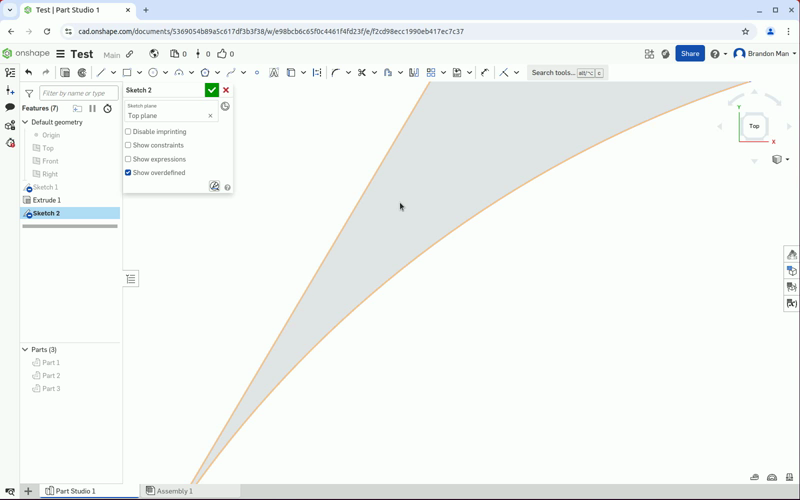
click(400, 202)
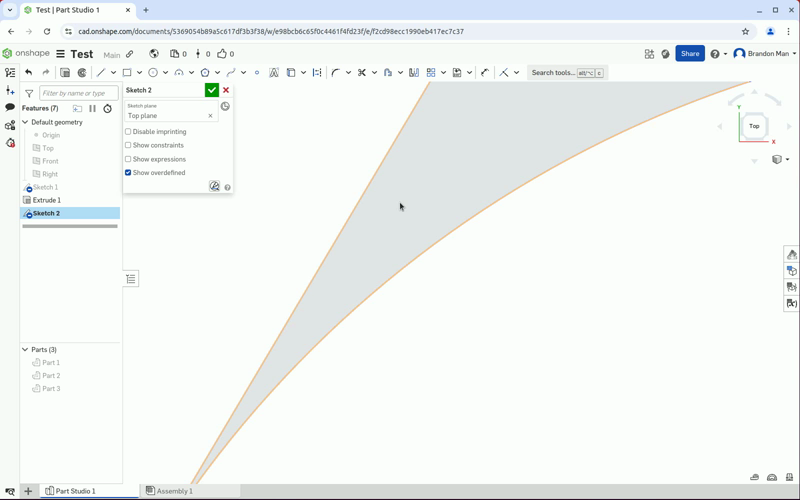
scroll(-6)
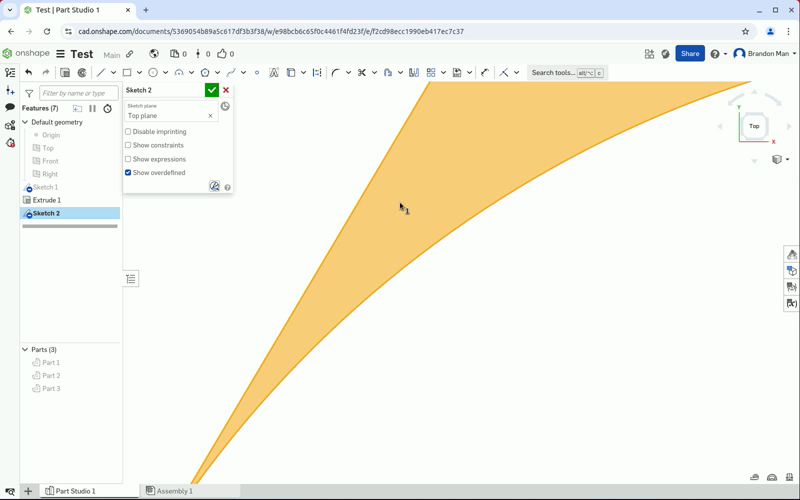
scroll(-6)
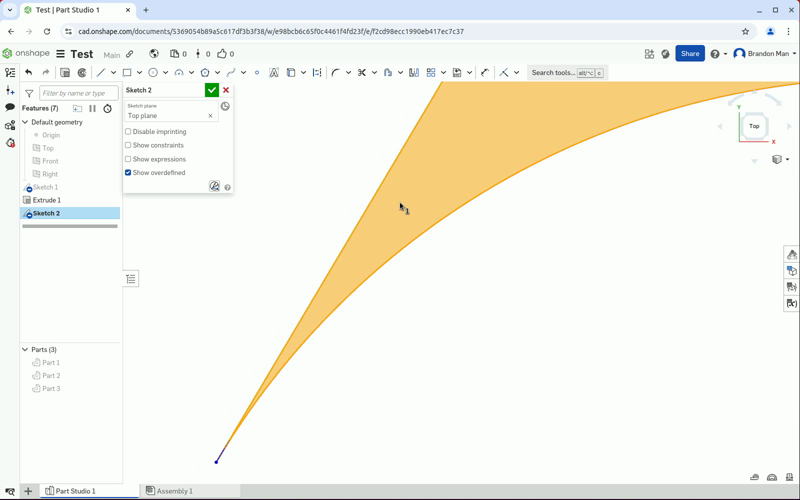
scroll(-6)
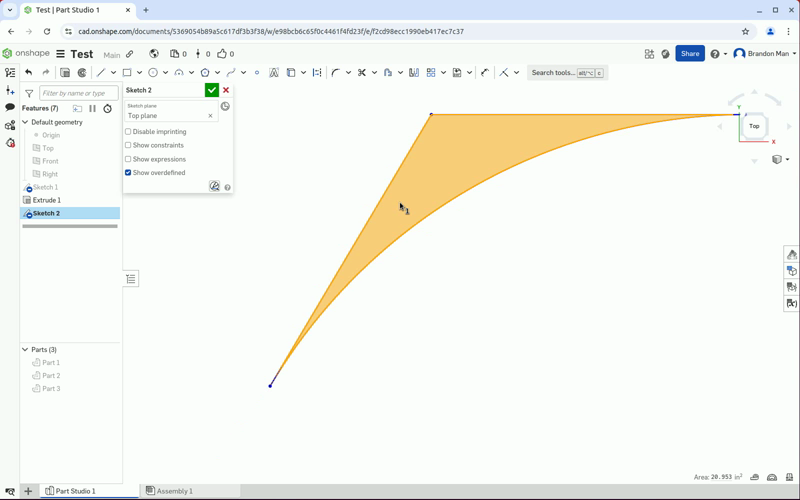
scroll(-6)
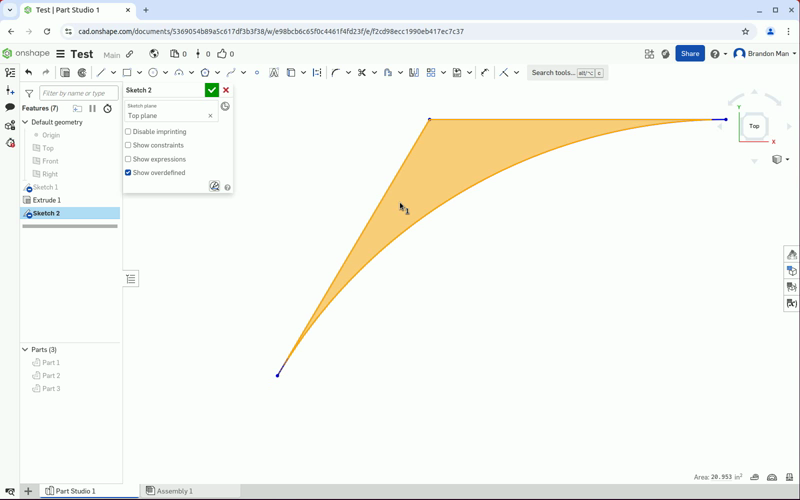
scroll(-6)
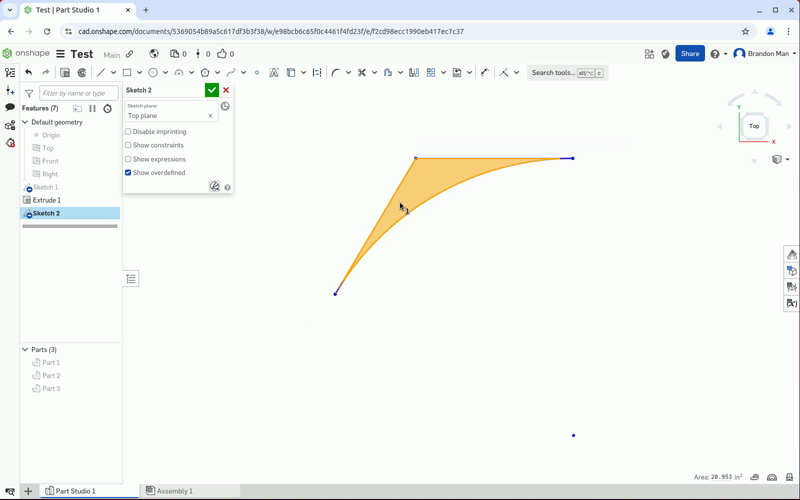
scroll(-6)
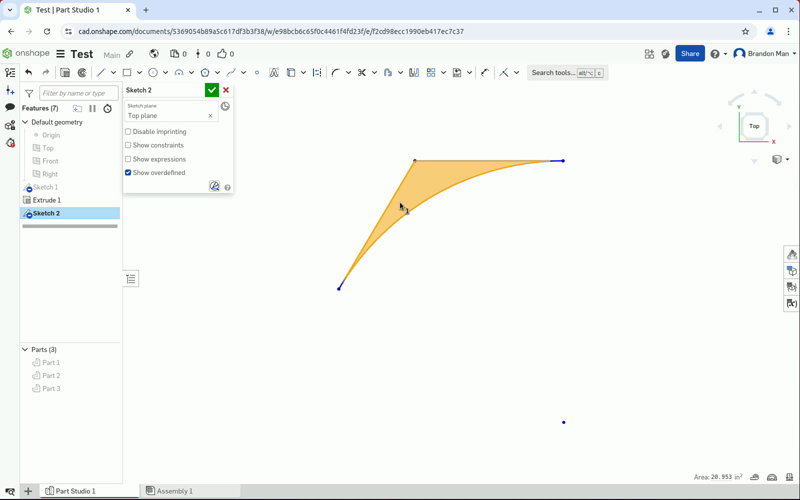
scroll(-6)
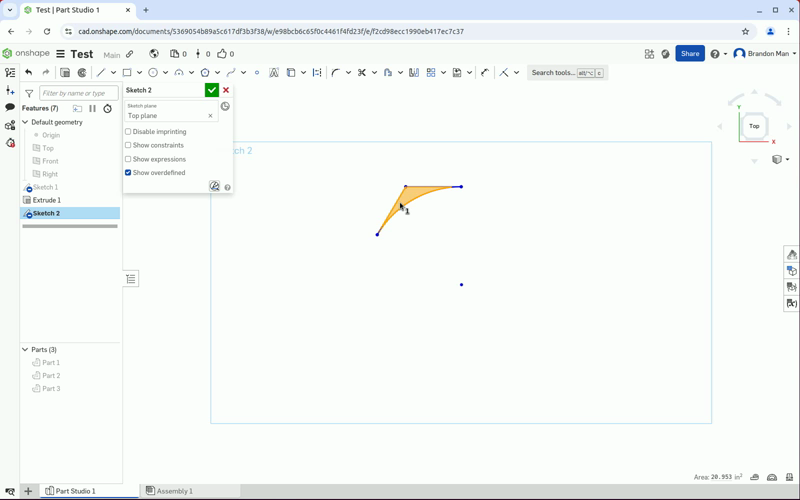
mouse_move(73, 352)
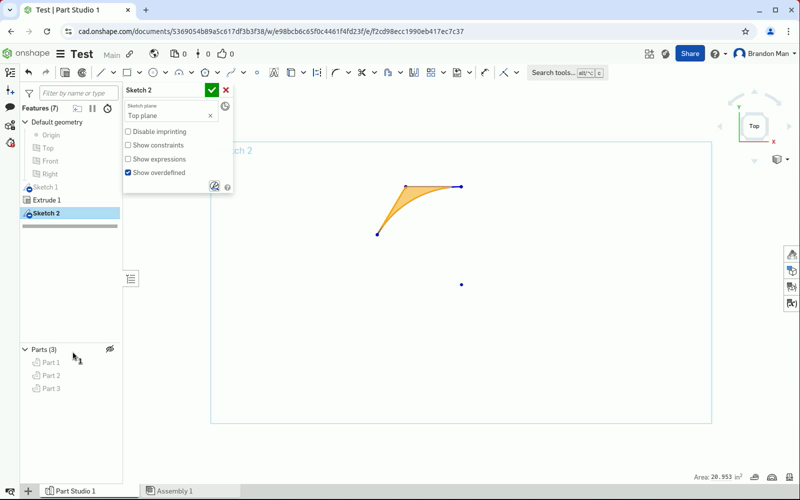
key(shift+y)
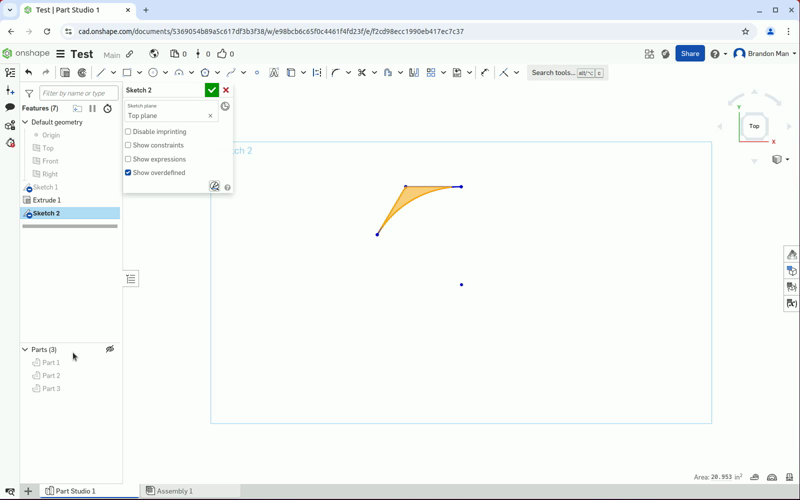
key(shift+e)
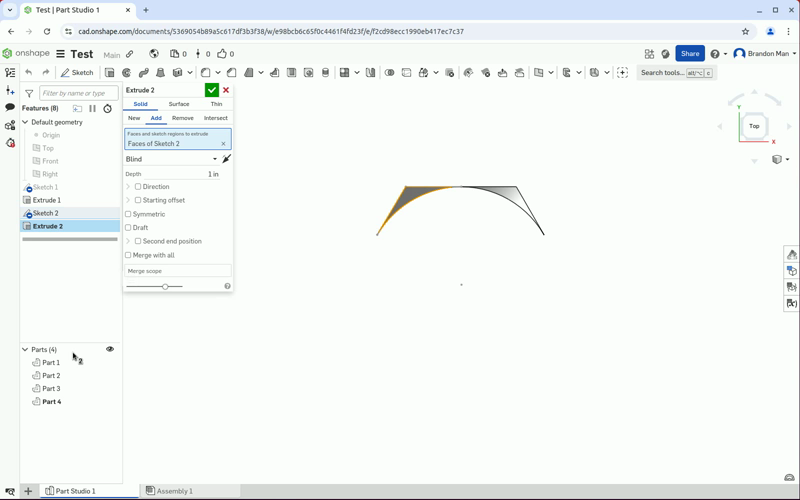
mouse_move(143, 106)
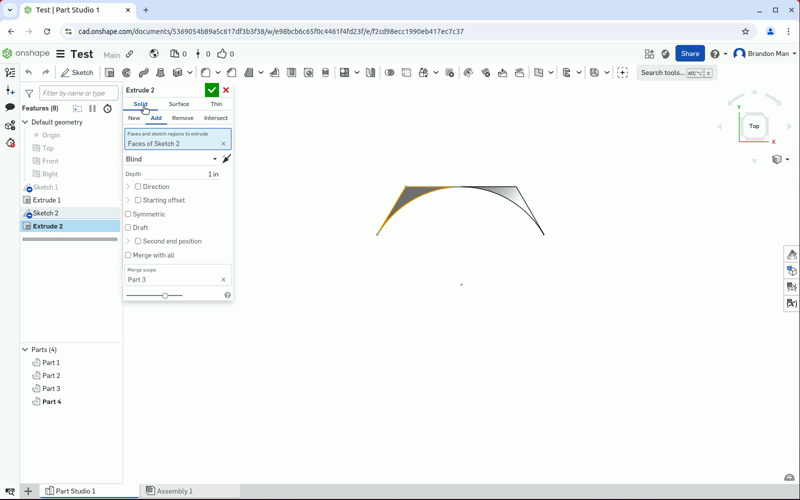
click(143, 106)
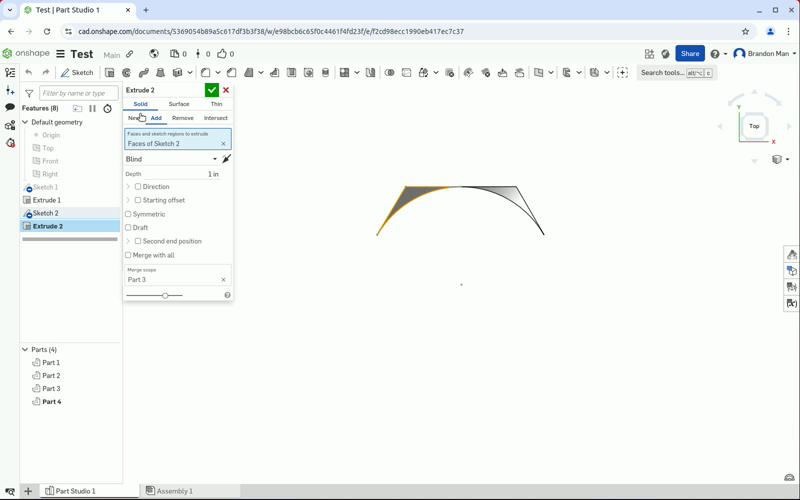
mouse_move(137, 120)
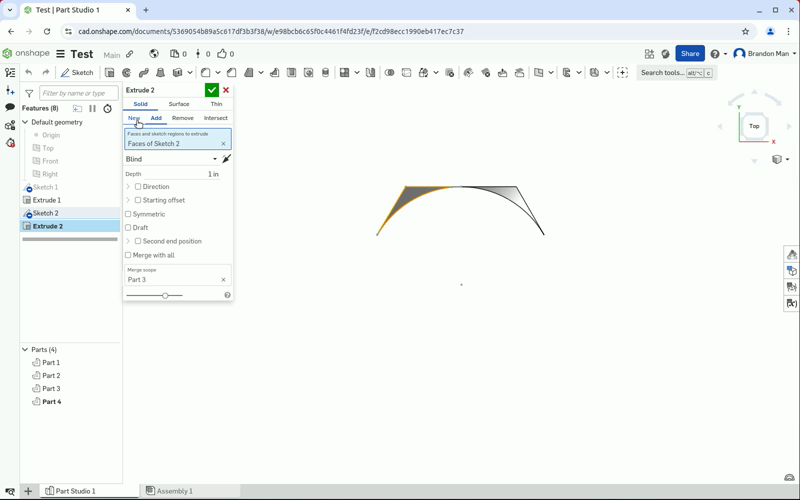
click(137, 120)
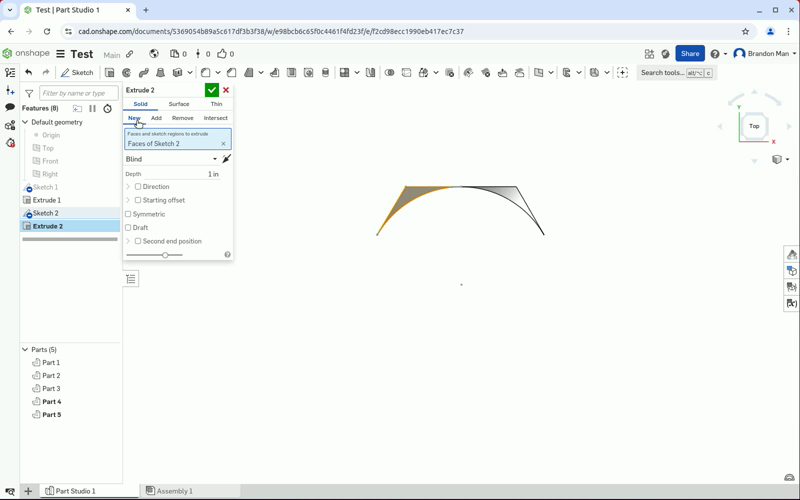
key(tab, 4)
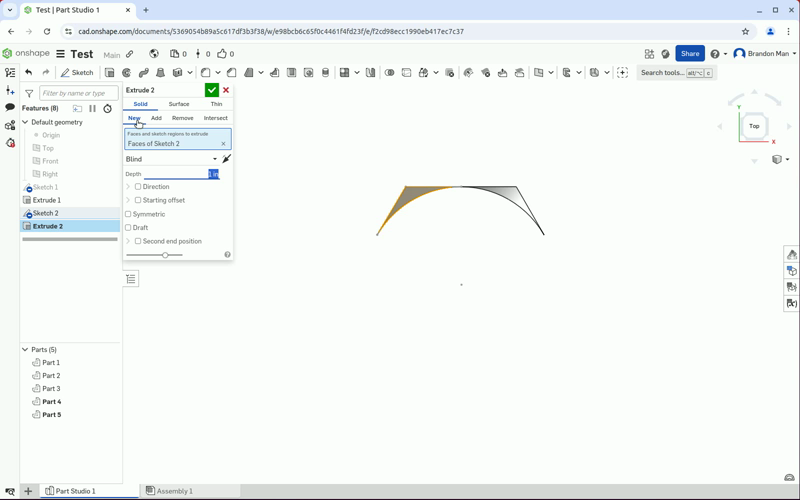
text(23.108)
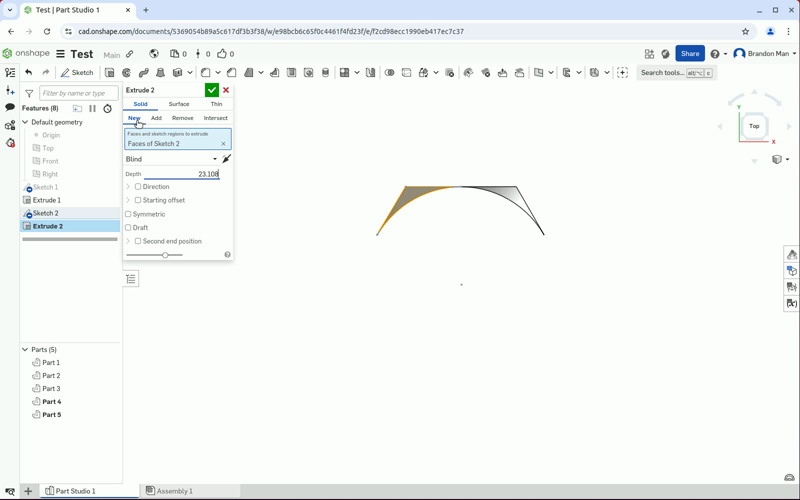
key(enter)
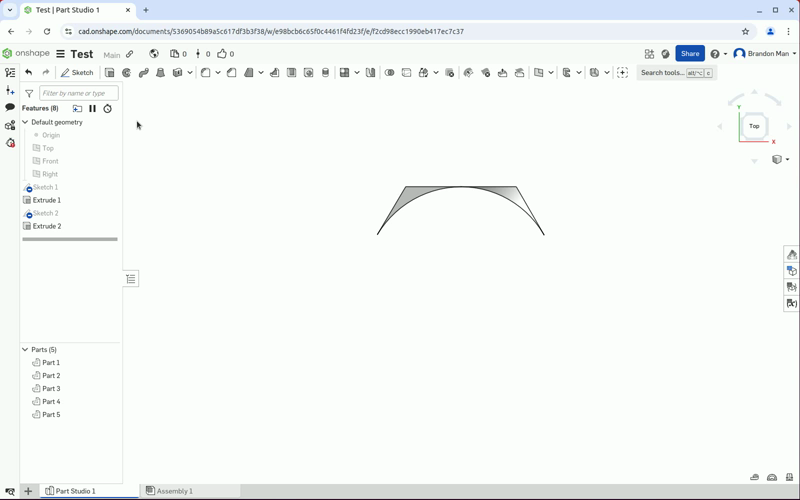
key(shift+h)
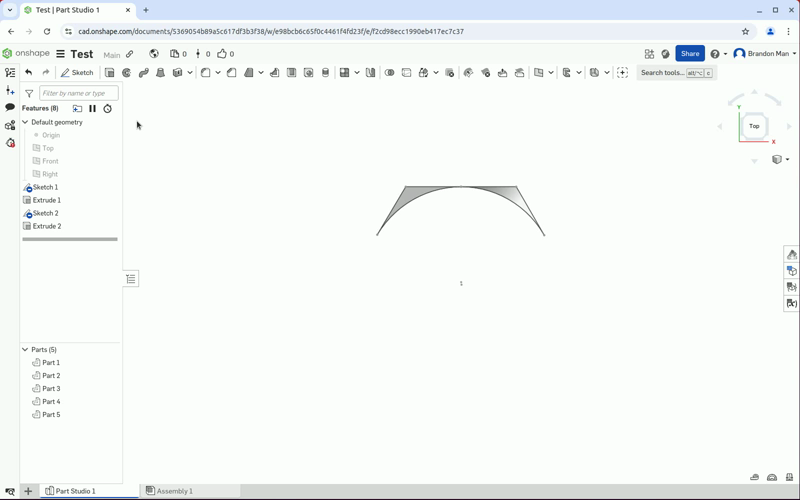
key(shift+h)
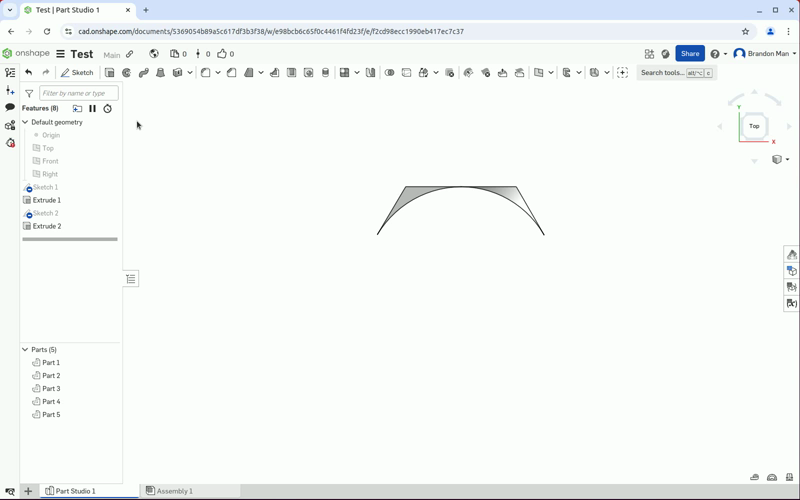
mouse_move(73, 189)
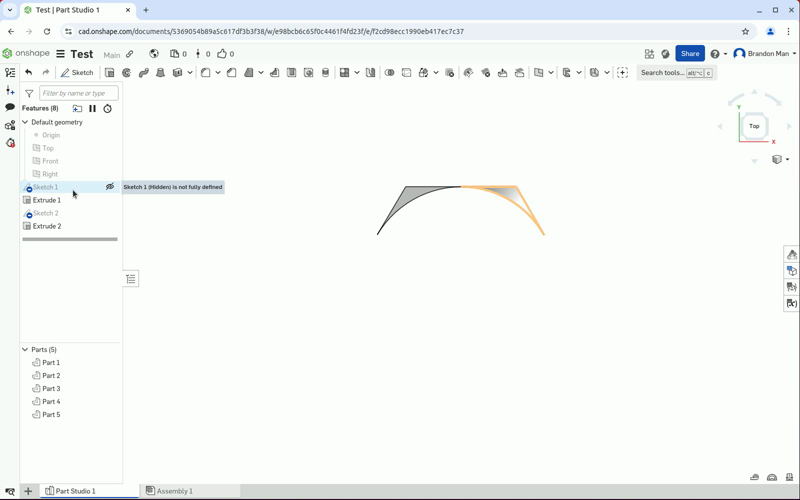
click(73, 189)
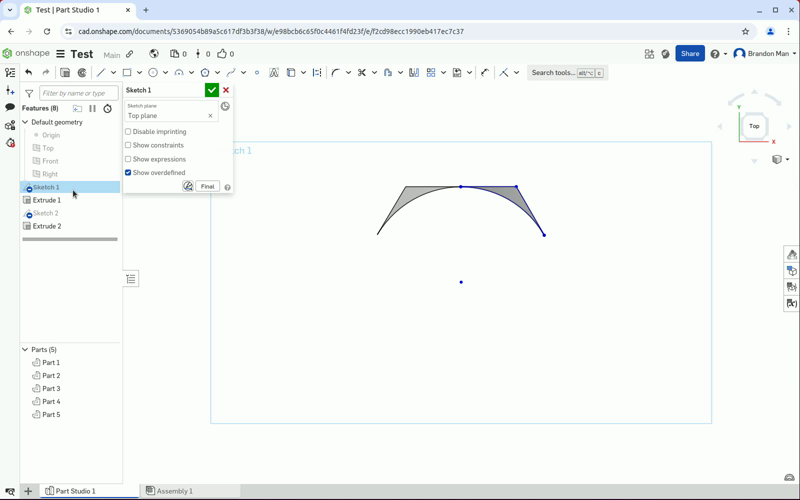
mouse_move(229, 92)
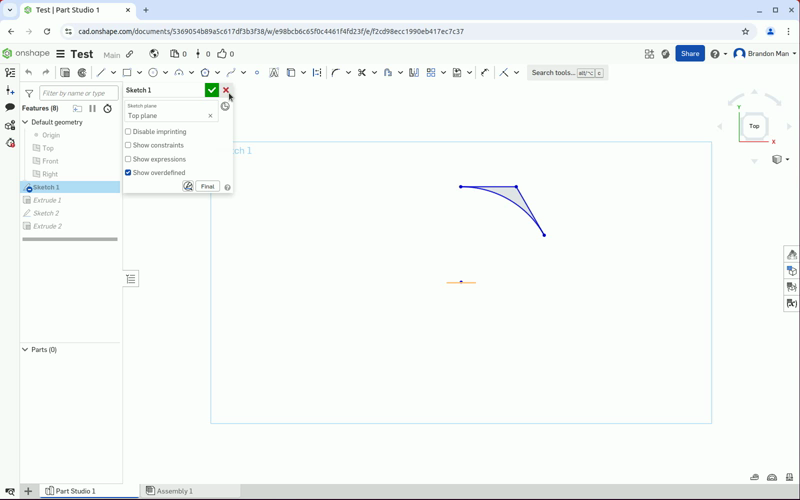
click(229, 92)
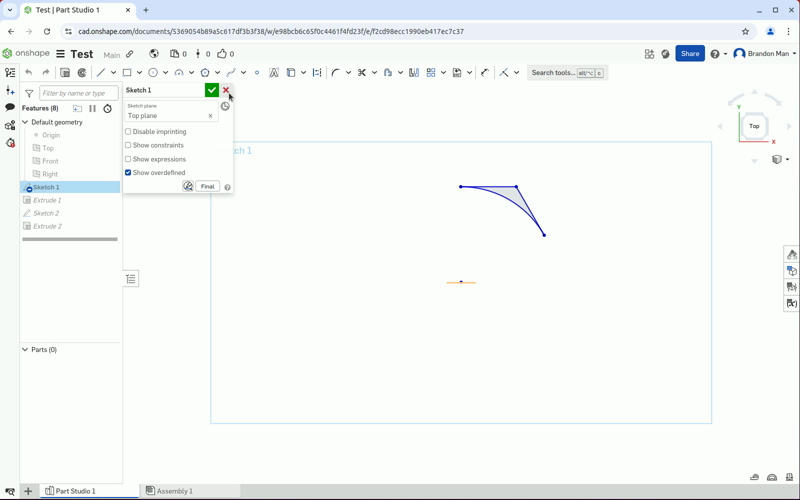
key(shift+s)
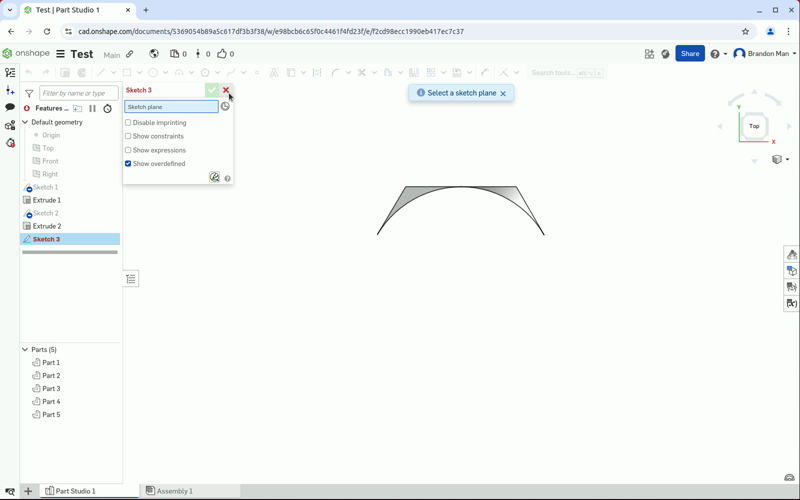
mouse_move(73, 150)
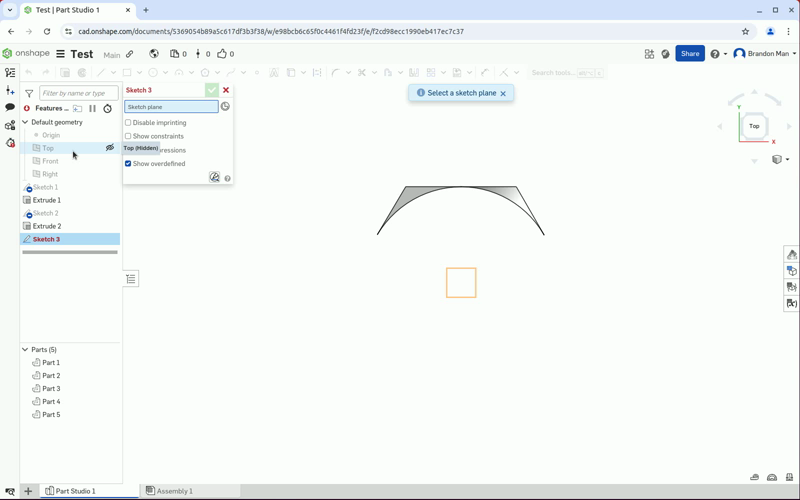
click(73, 150)
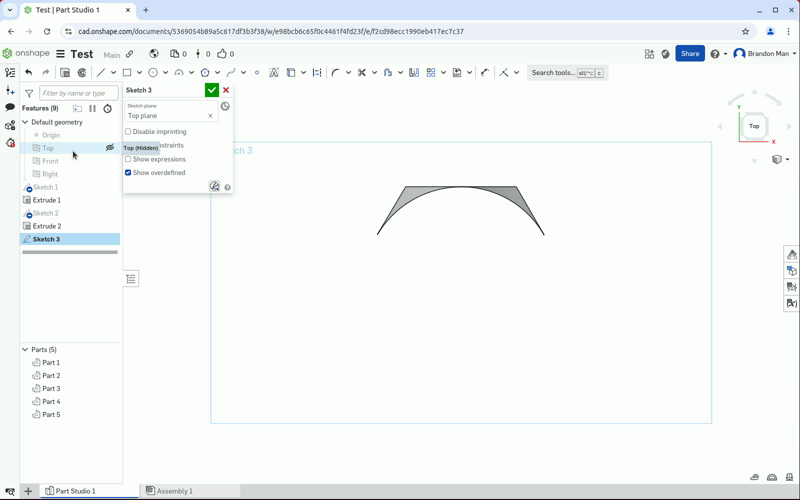
mouse_move(73, 352)
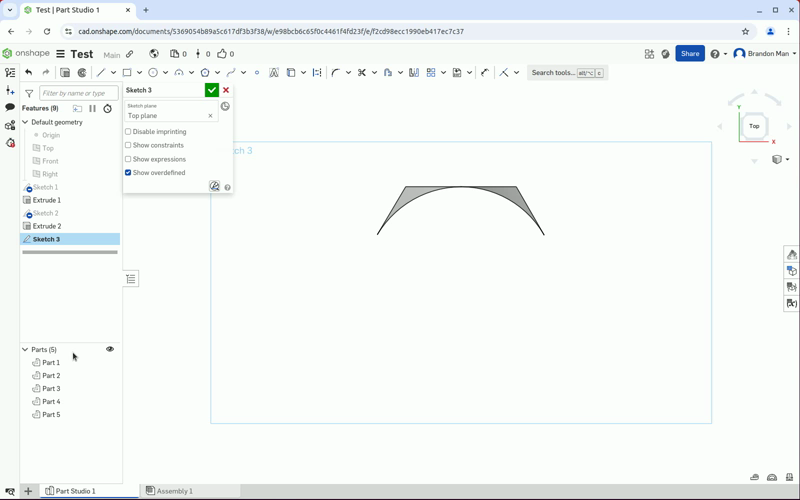
key(y)
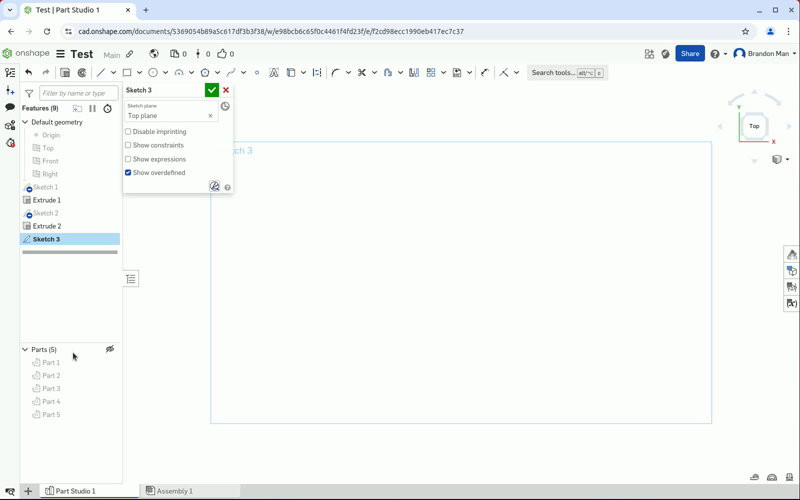
key(l)
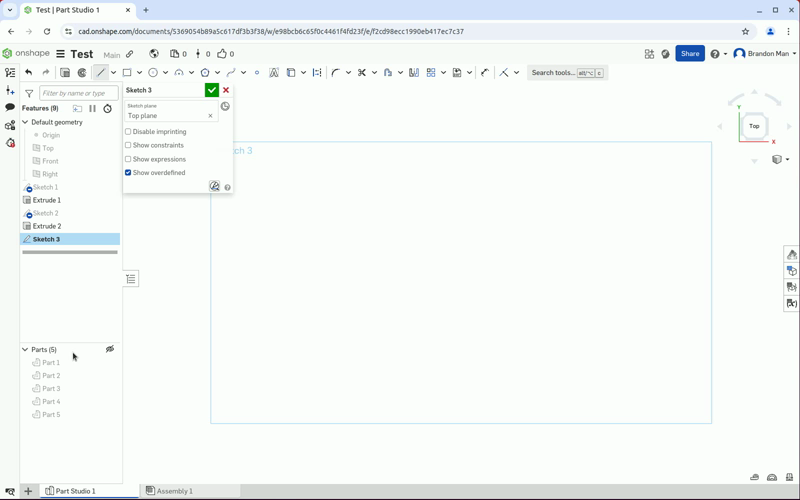
key_down(shift)
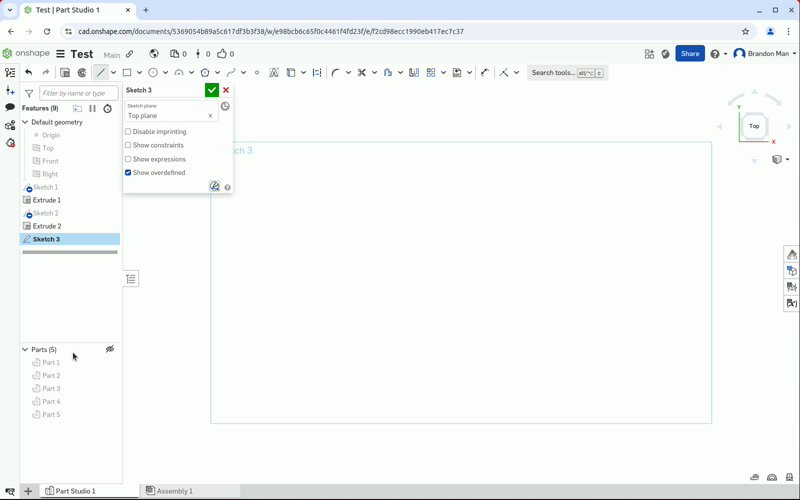
mouse_move(350, 282)
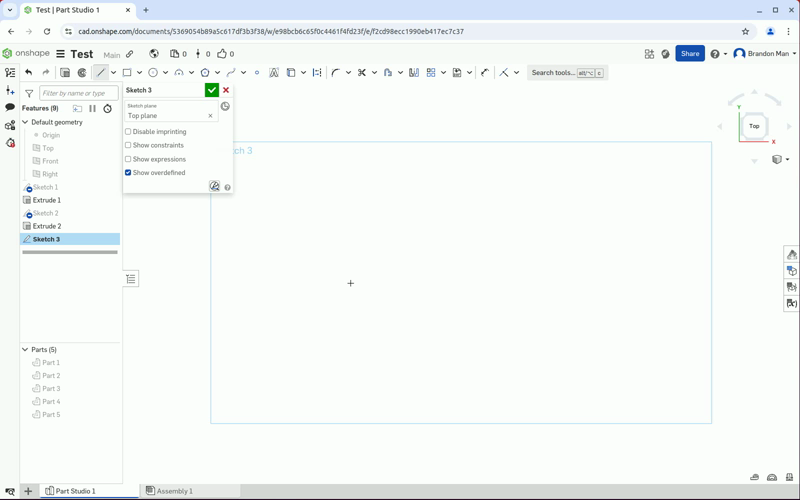
click(350, 282)
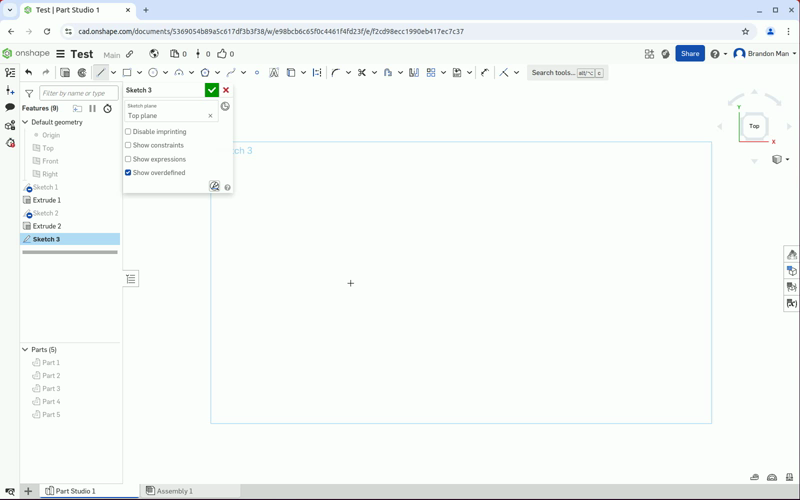
key_up(shift)
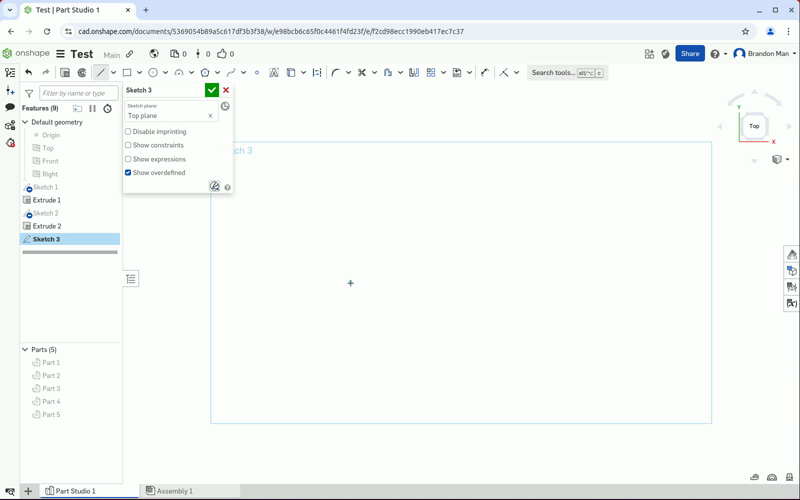
key_down(shift)
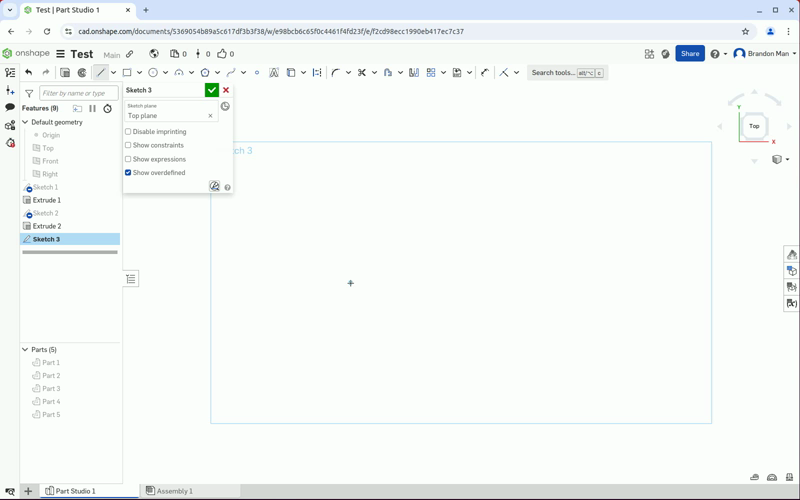
mouse_move(380, 282)
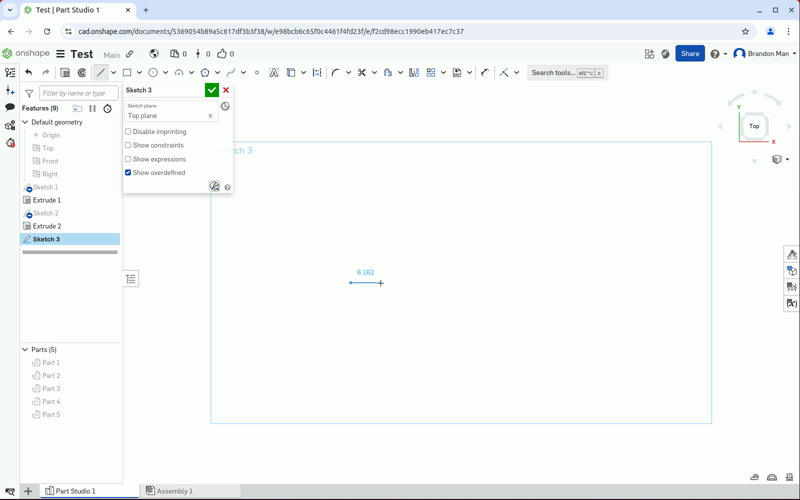
mouse_move(378, 331)
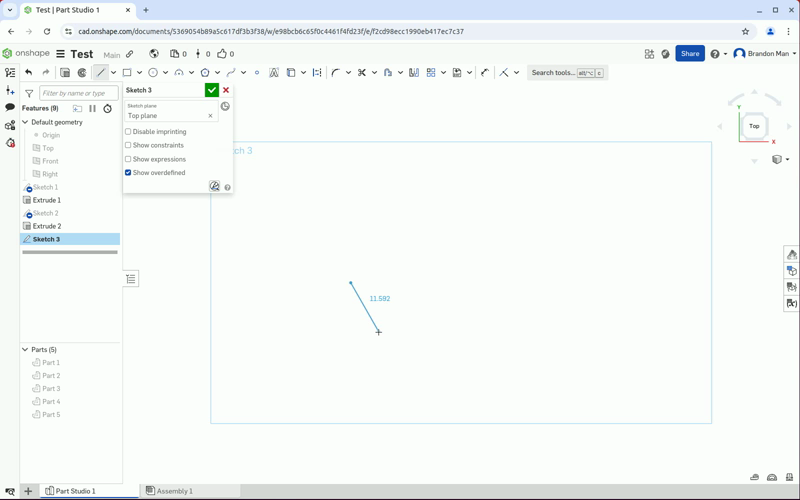
click(378, 331)
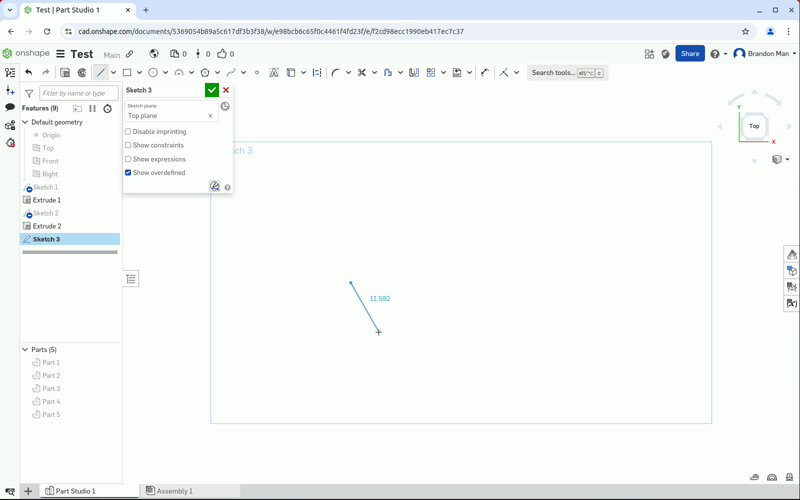
key_up(shift)
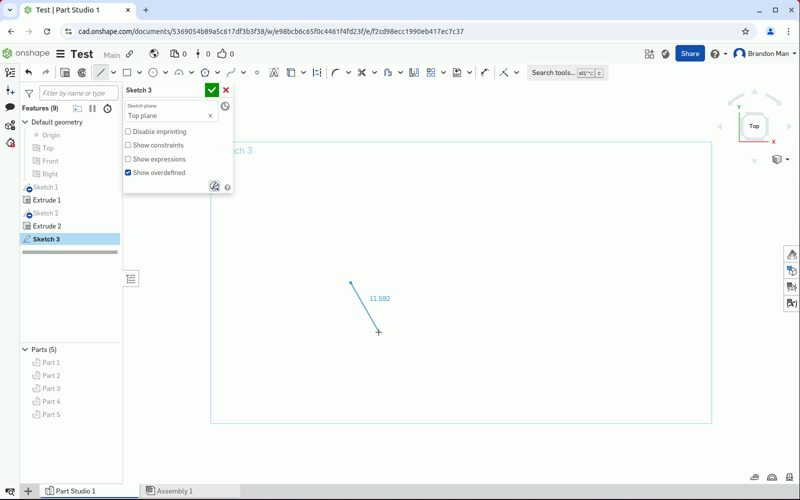
key(esc)
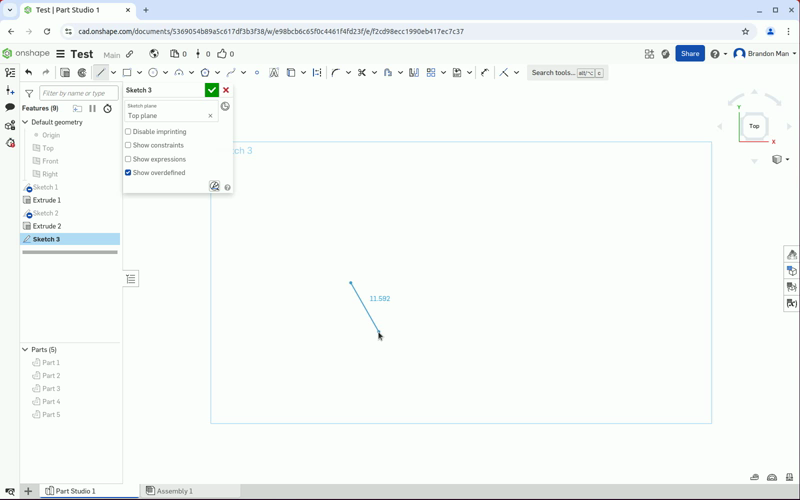
key(a)
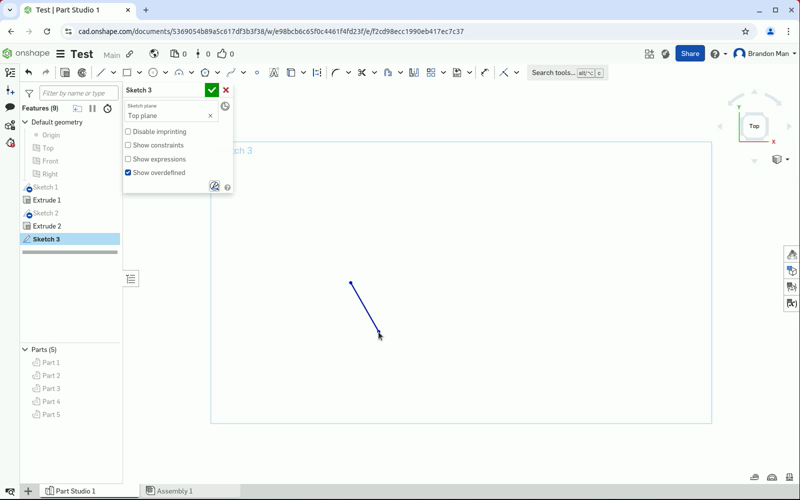
mouse_move(378, 331)
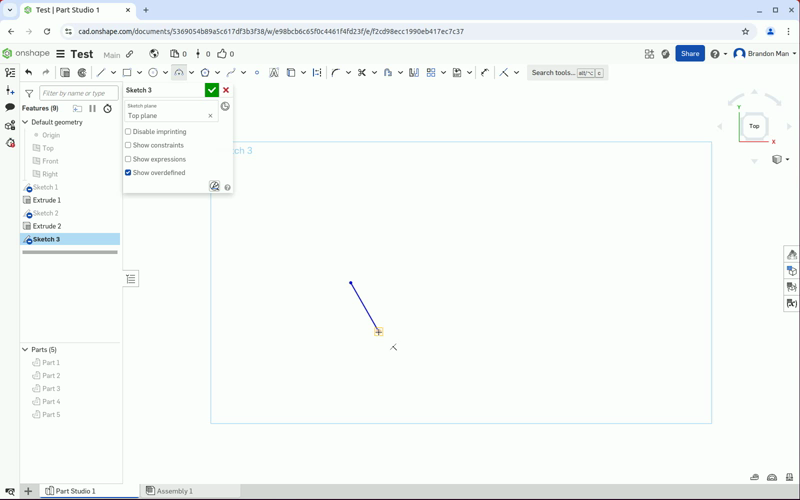
click(378, 331)
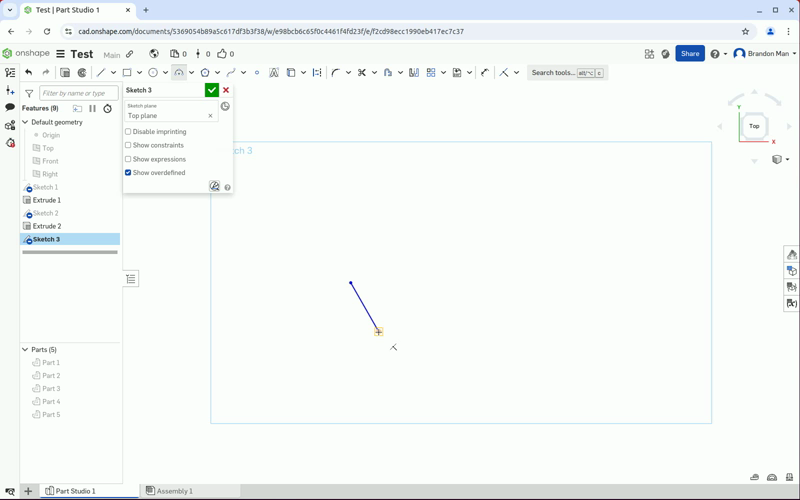
key_down(shift)
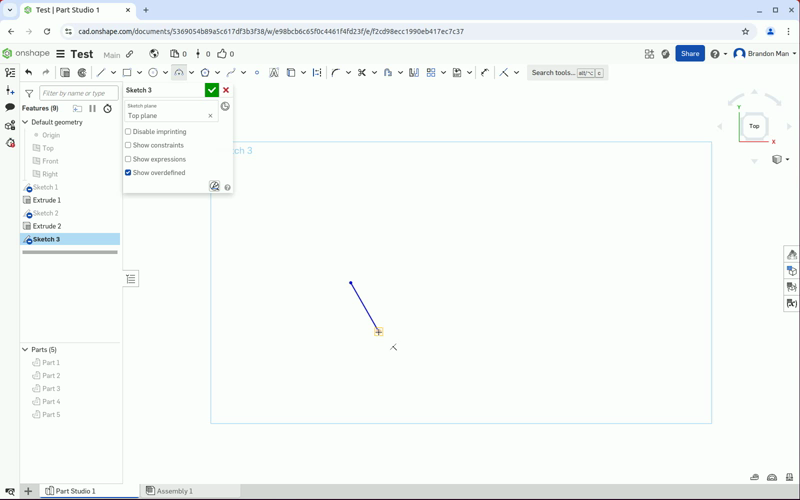
mouse_move(378, 234)
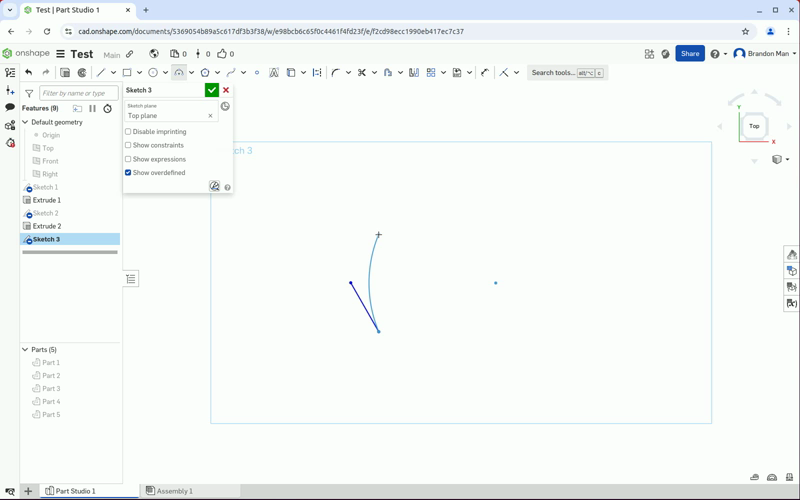
click(378, 234)
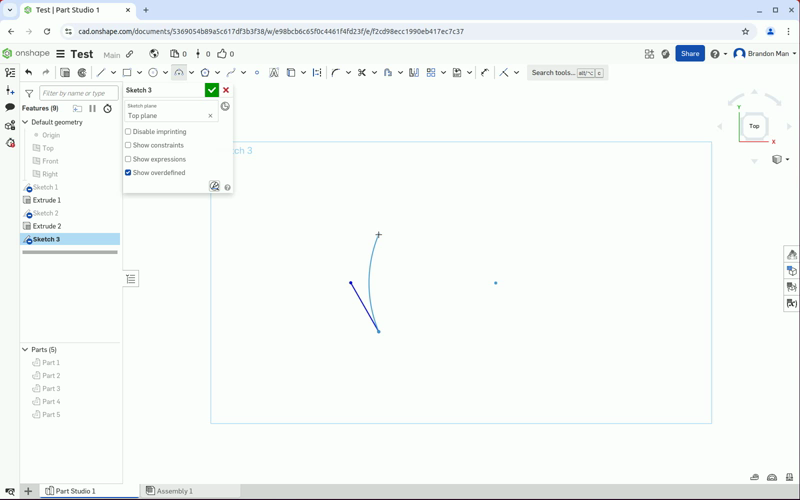
mouse_move(365, 282)
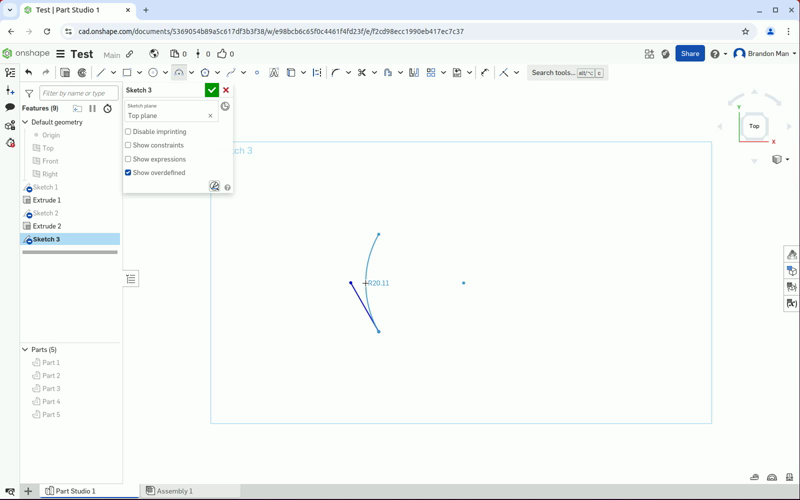
click(365, 282)
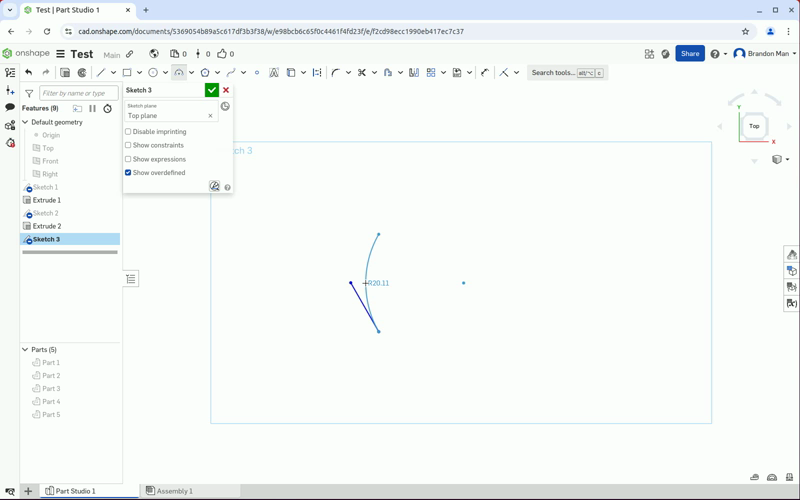
key_up(shift)
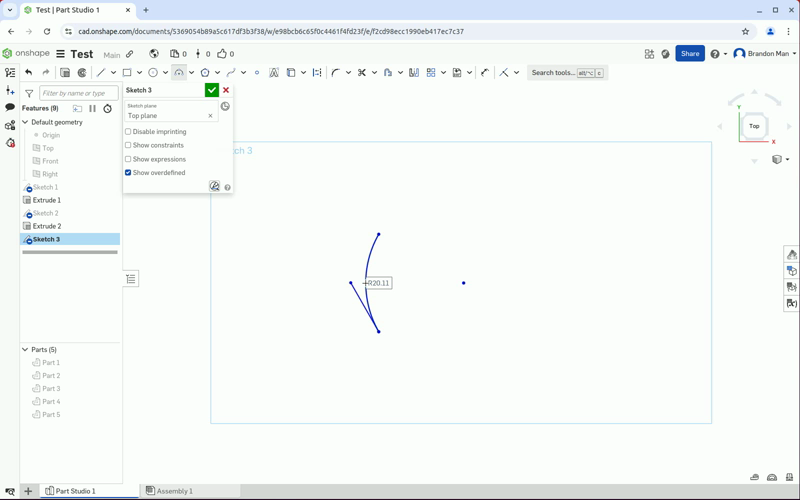
key(esc)
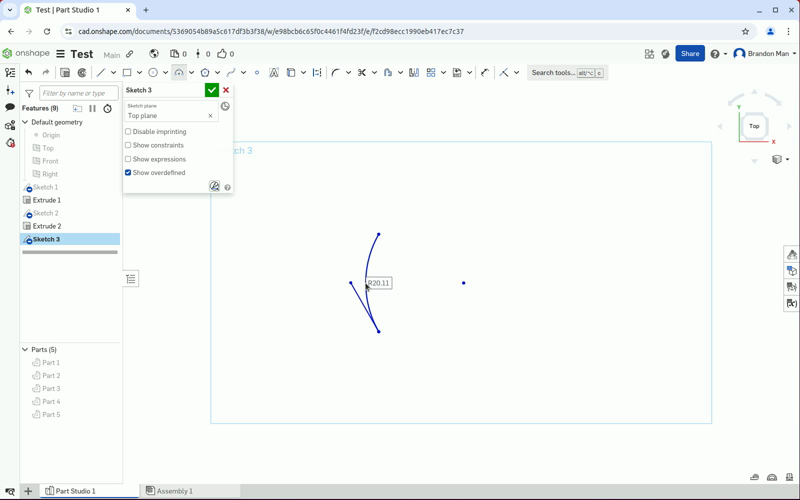
key(l)
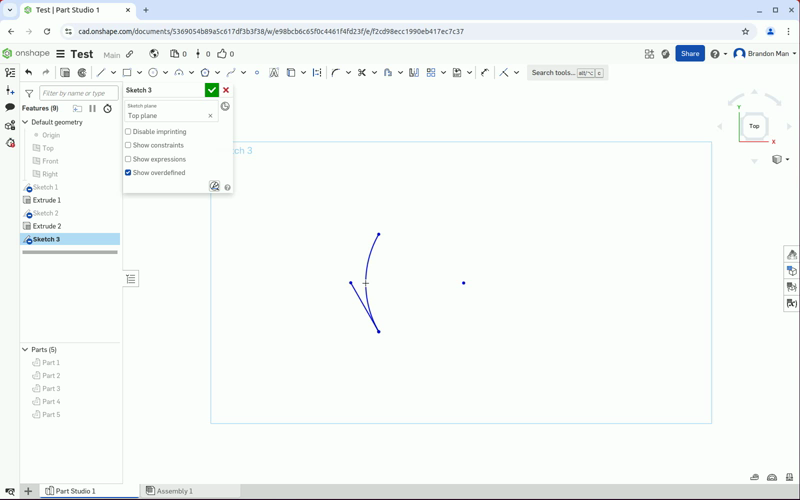
mouse_move(378, 234)
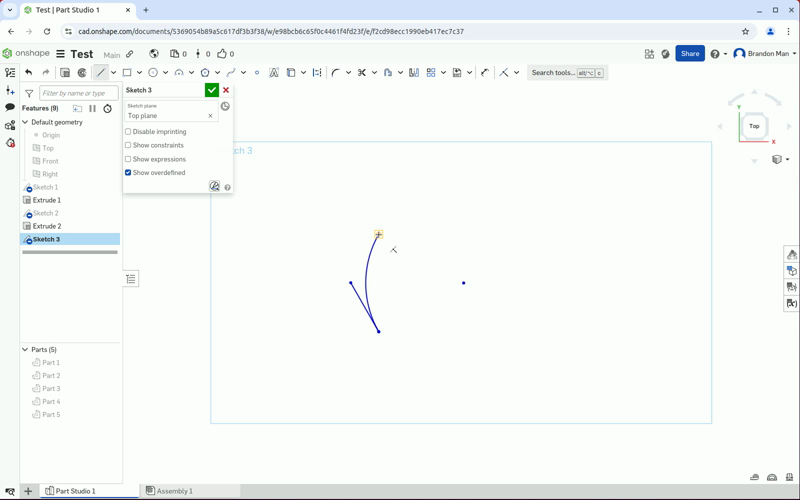
click(378, 234)
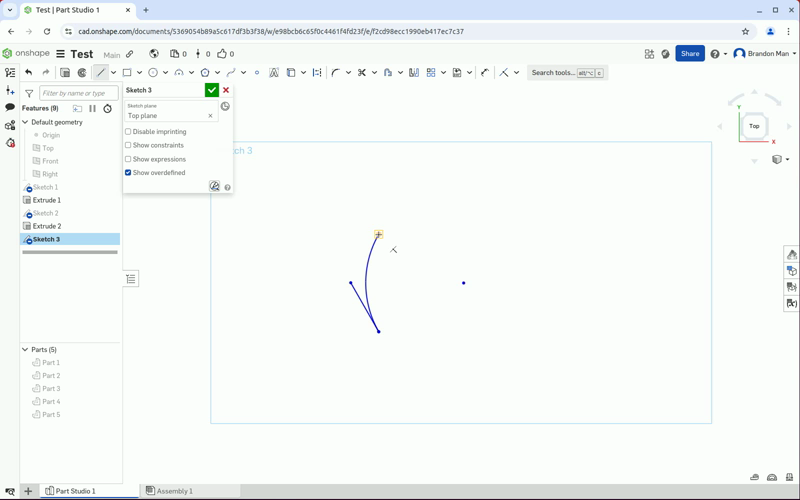
mouse_move(408, 234)
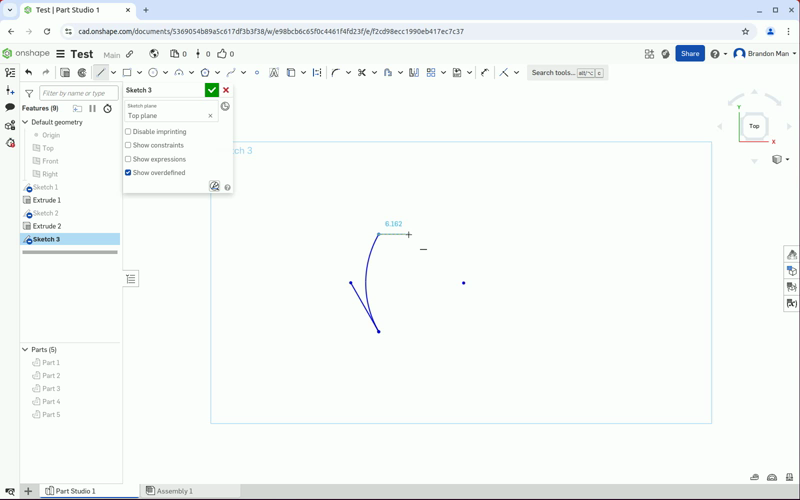
key_down(shift)
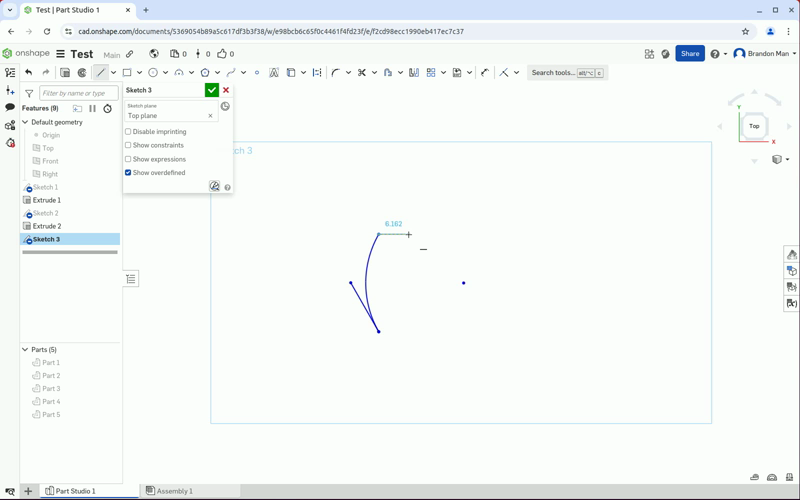
mouse_move(350, 282)
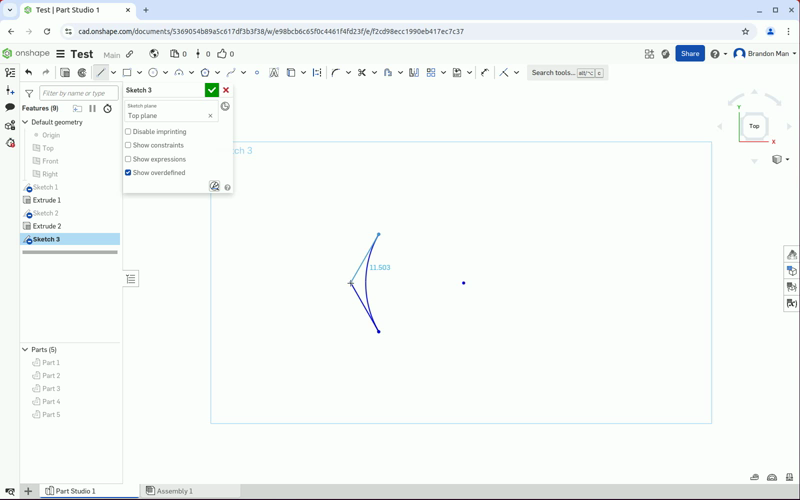
key_up(shift)
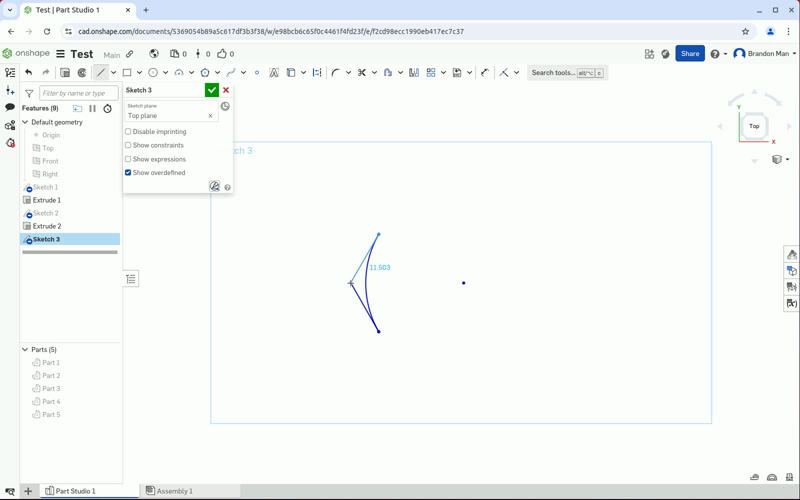
click(350, 282)
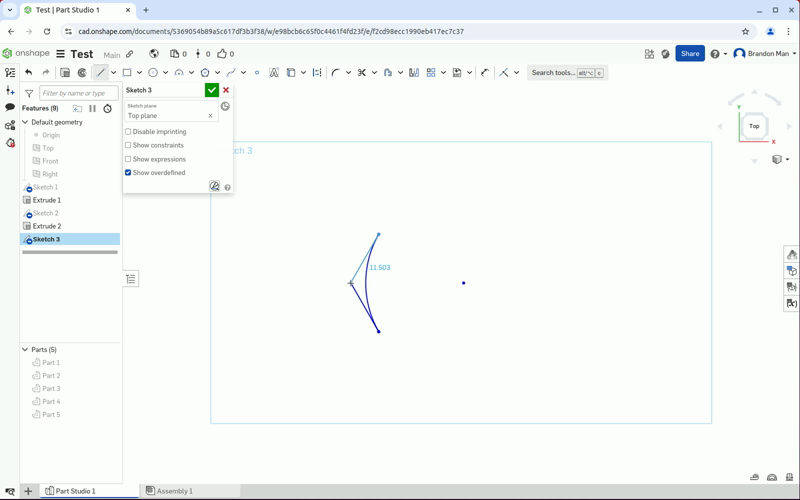
key(esc)
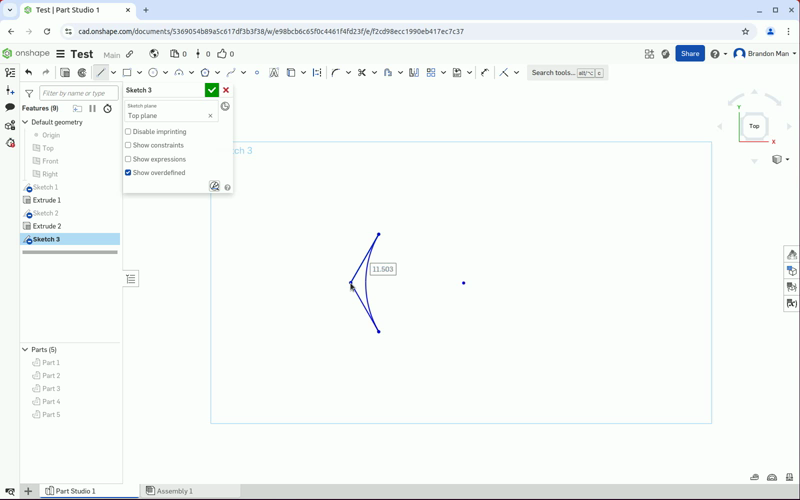
mouse_move(356, 277)
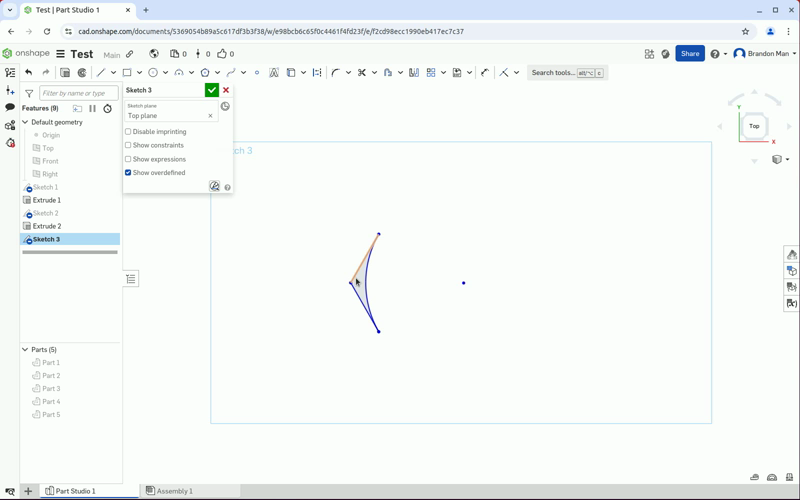
scroll(6)
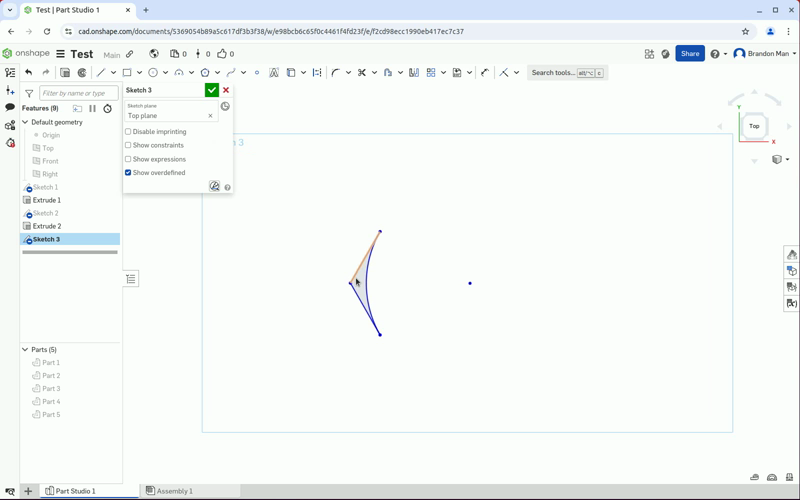
scroll(6)
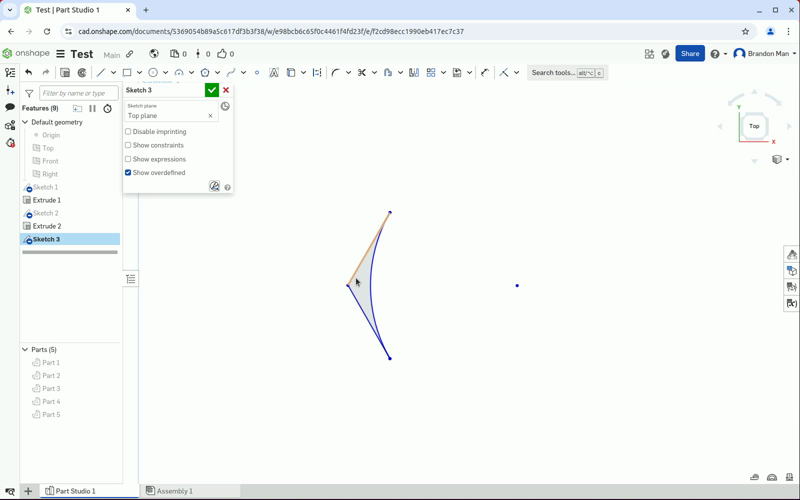
scroll(6)
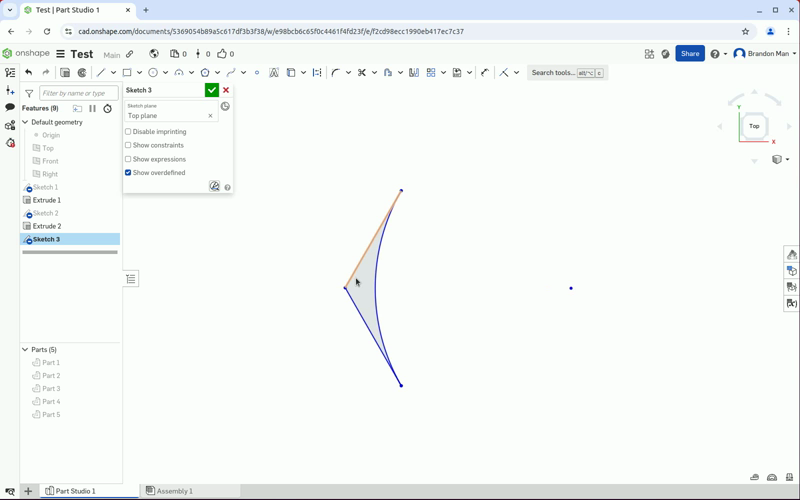
scroll(6)
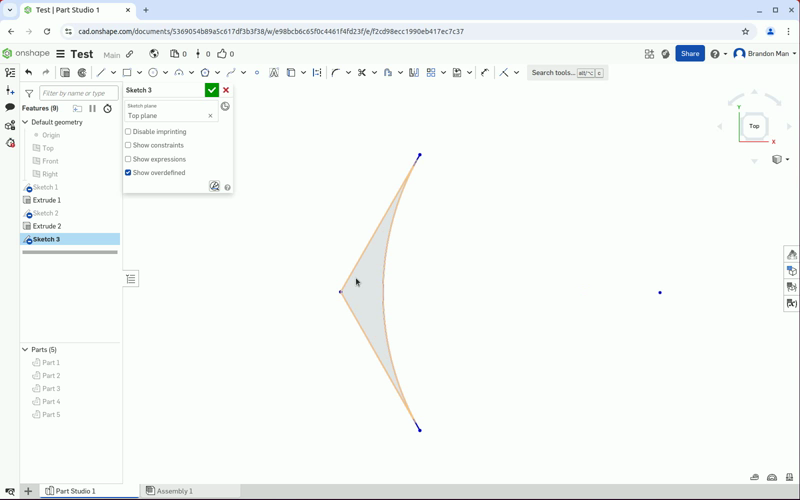
scroll(6)
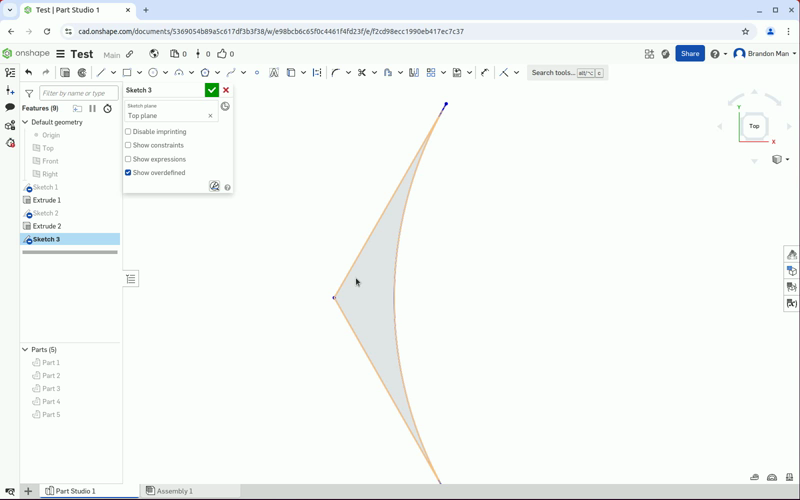
scroll(6)
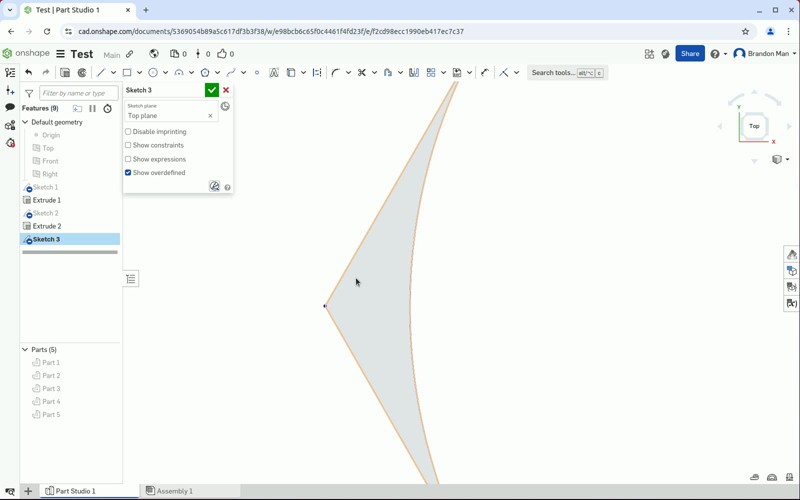
scroll(6)
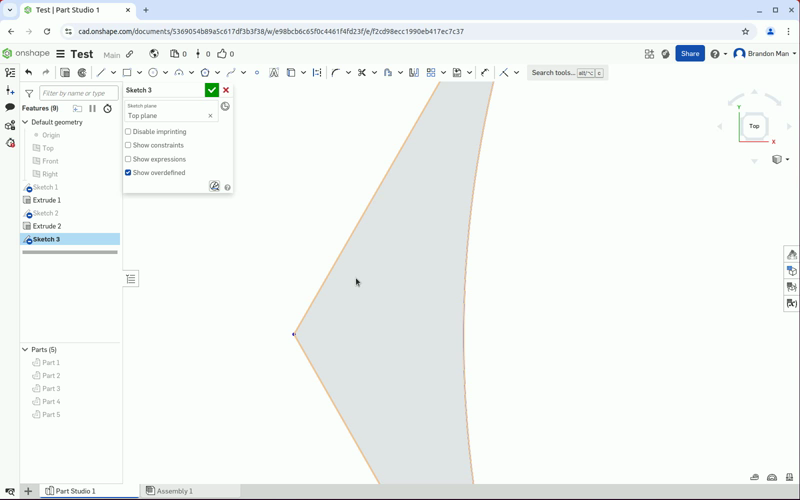
click(356, 277)
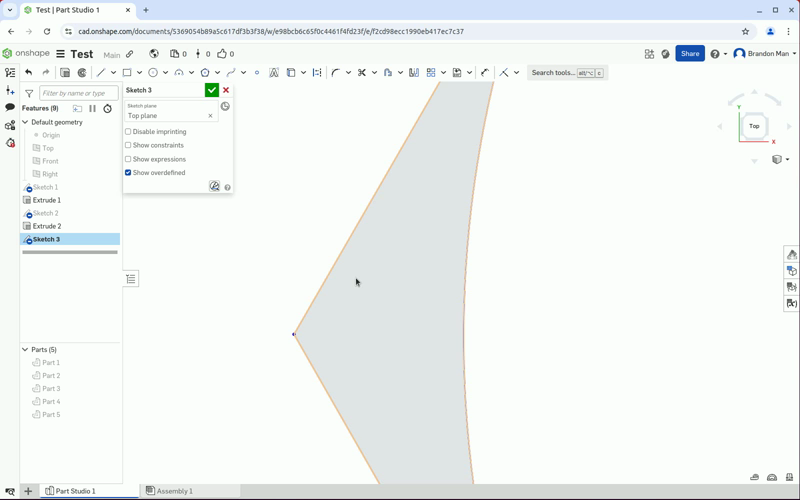
scroll(-6)
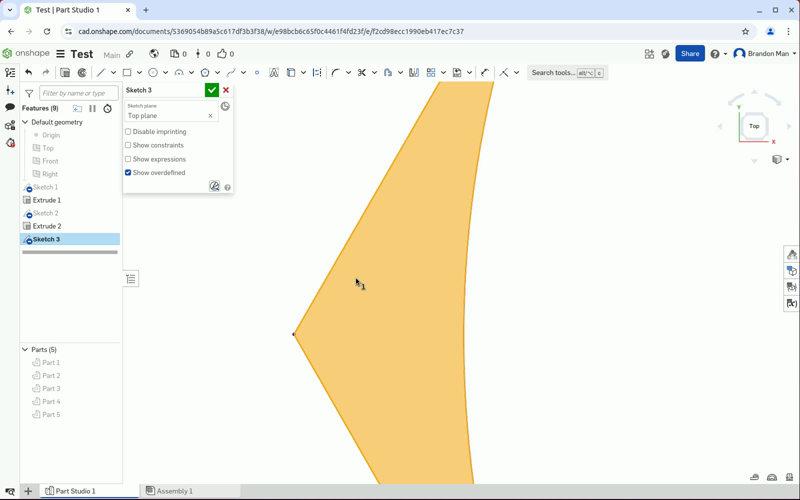
scroll(-6)
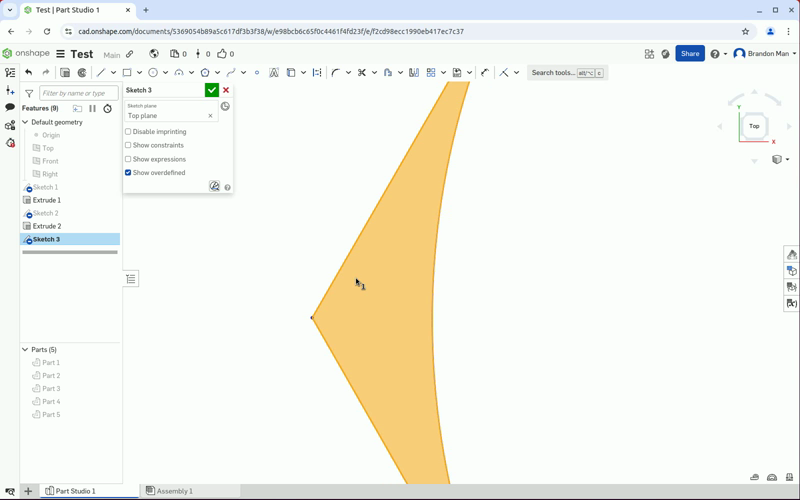
scroll(-6)
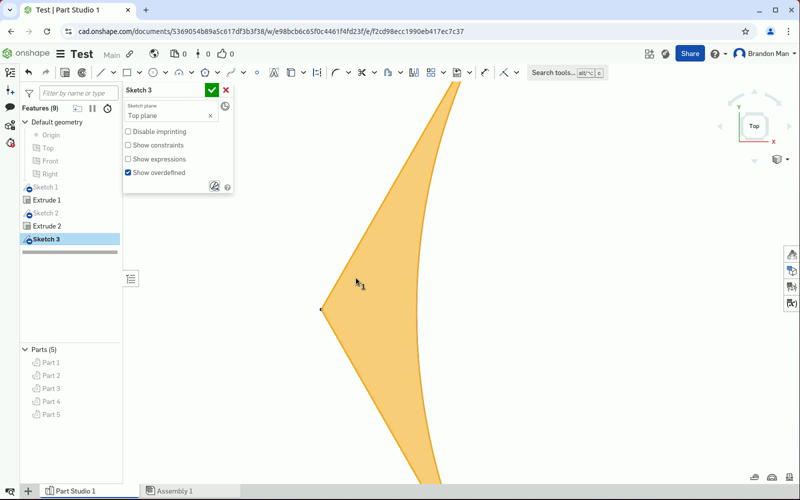
scroll(-6)
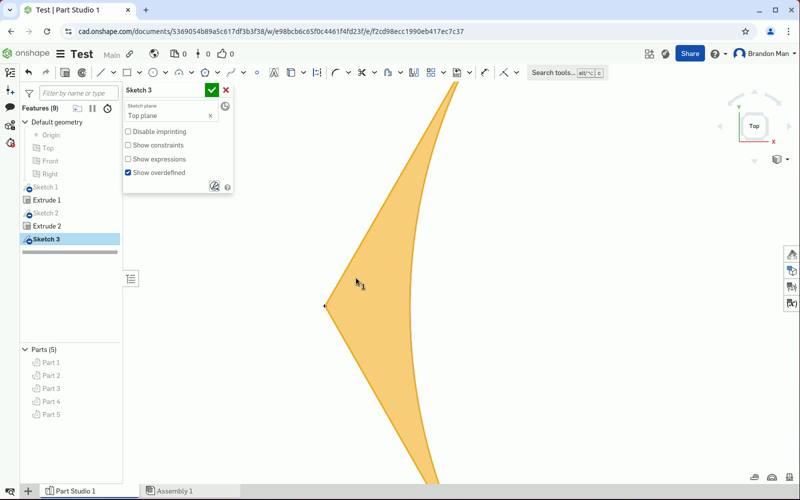
scroll(-6)
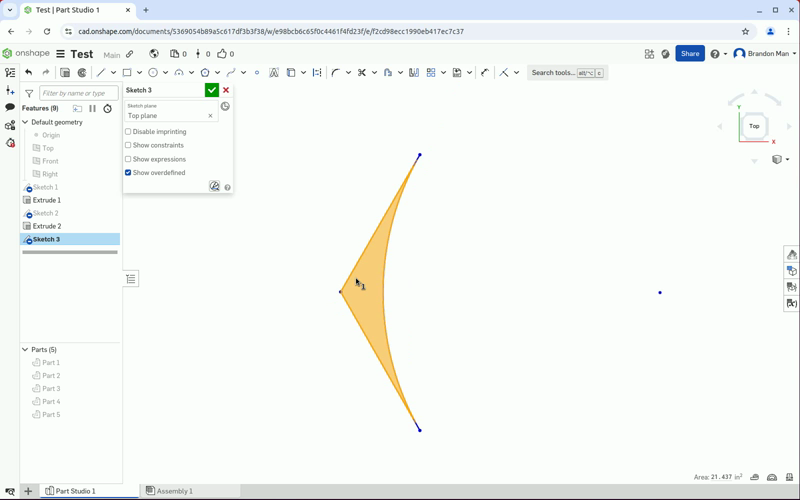
scroll(-6)
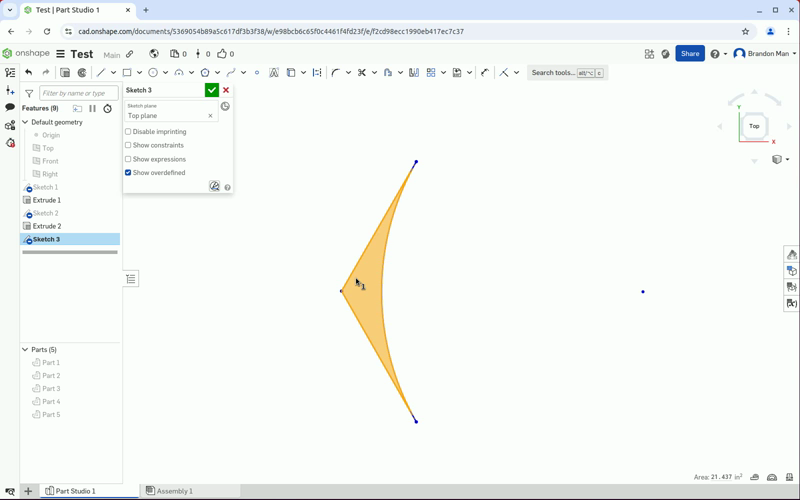
scroll(-6)
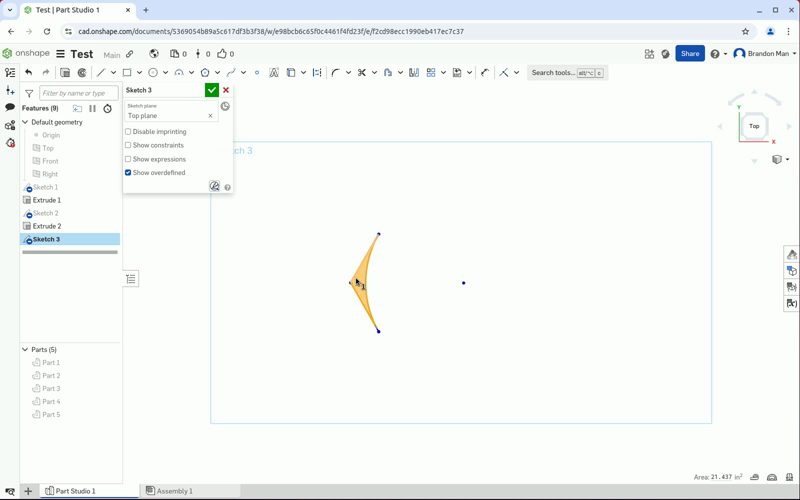
mouse_move(73, 352)
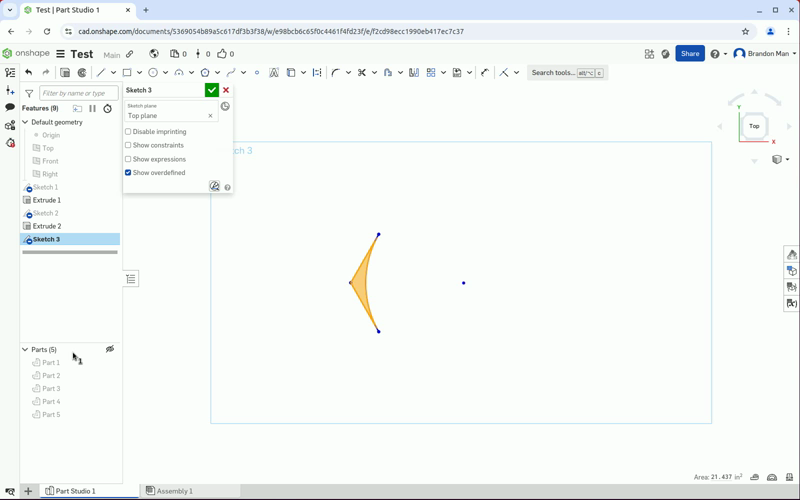
key(shift+y)
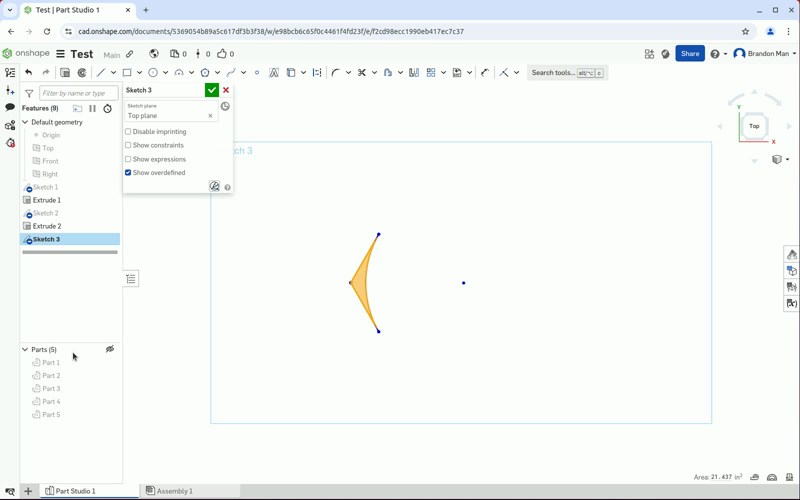
key(shift+e)
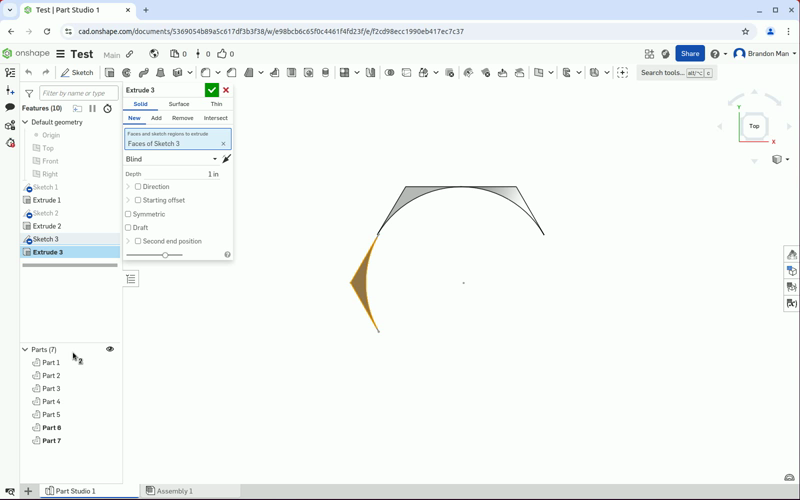
mouse_move(143, 106)
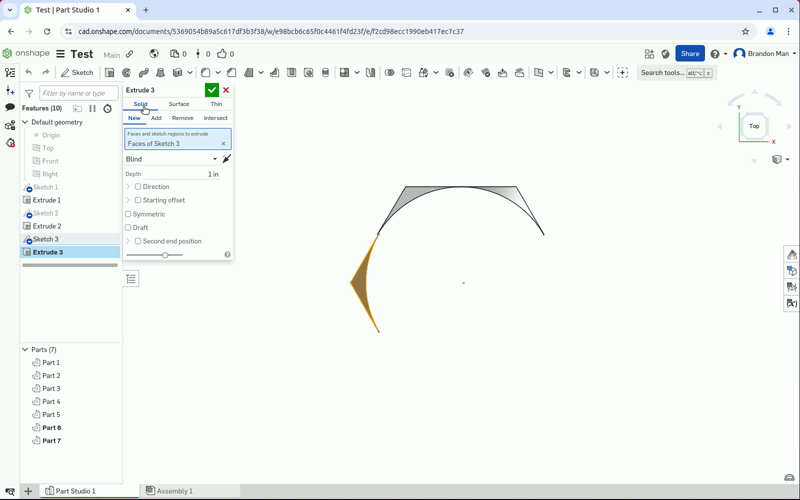
click(143, 106)
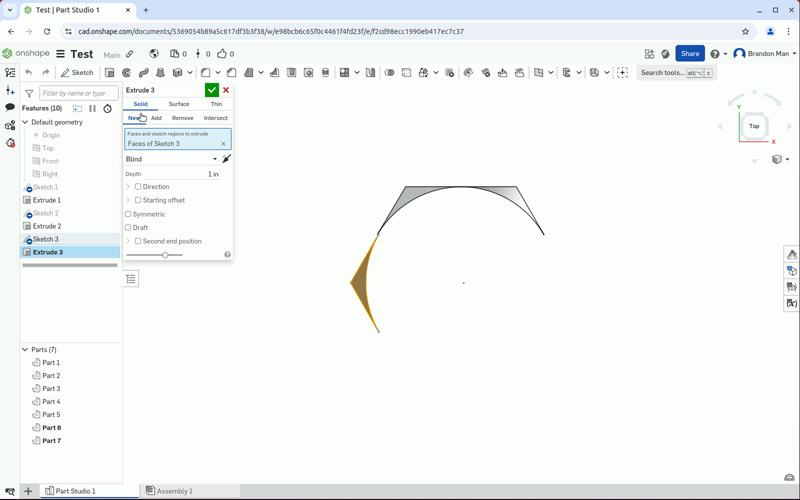
mouse_move(137, 120)
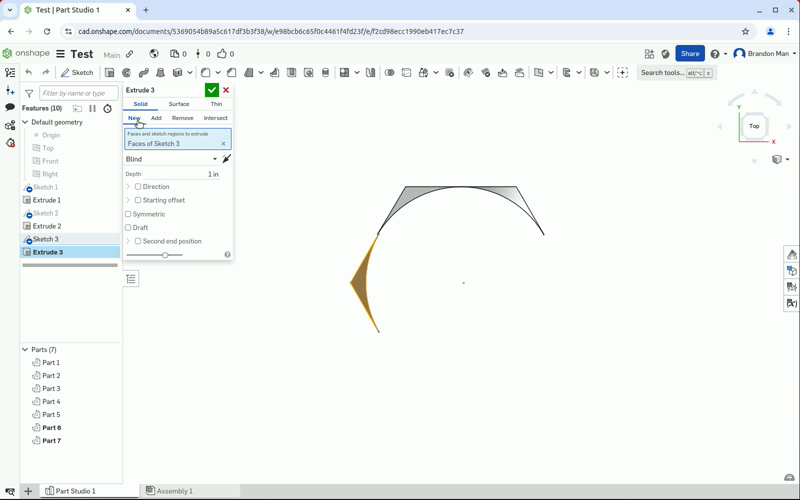
click(137, 120)
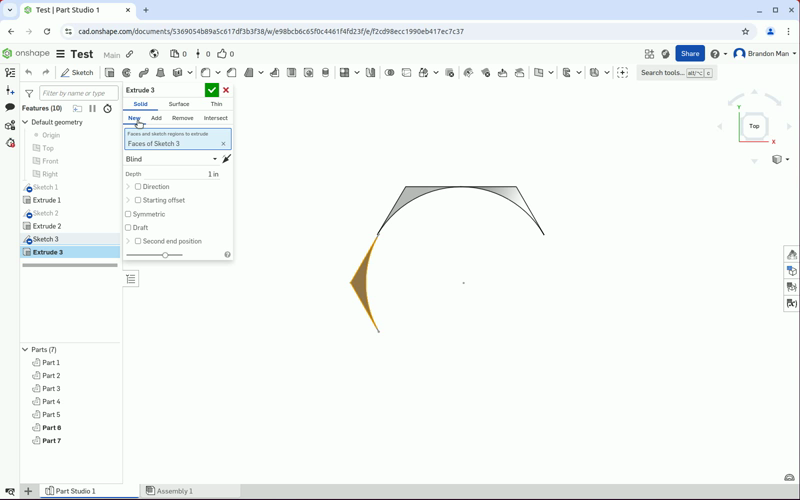
key(tab, 4)
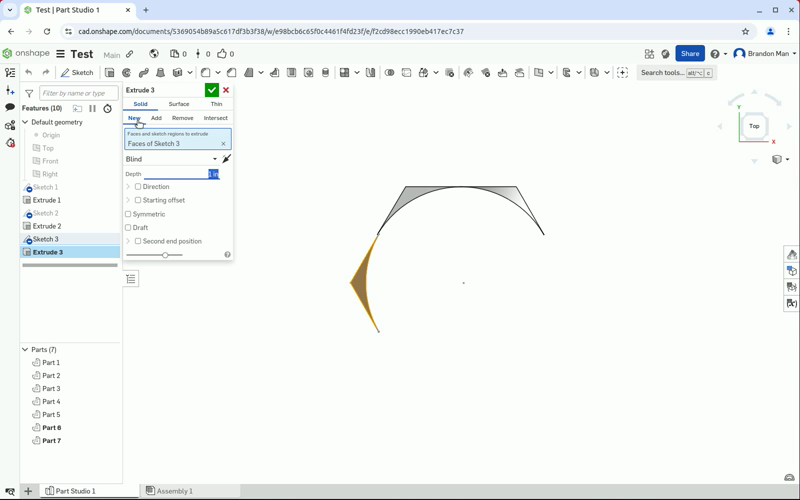
text(23.108)
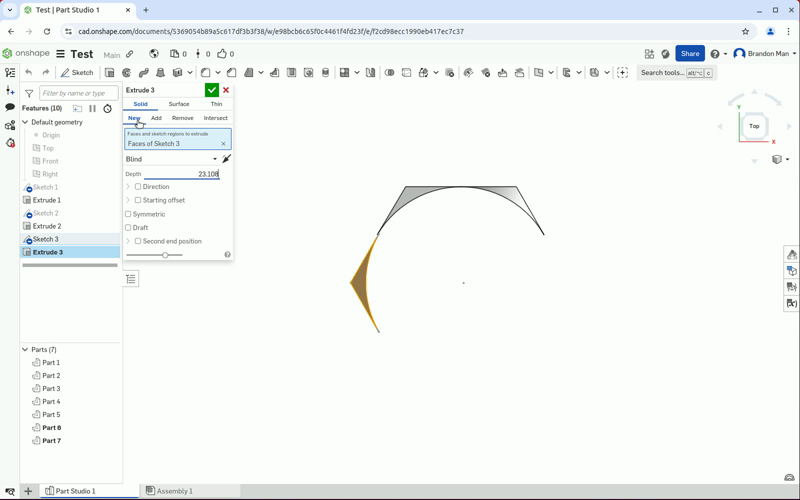
key(enter)
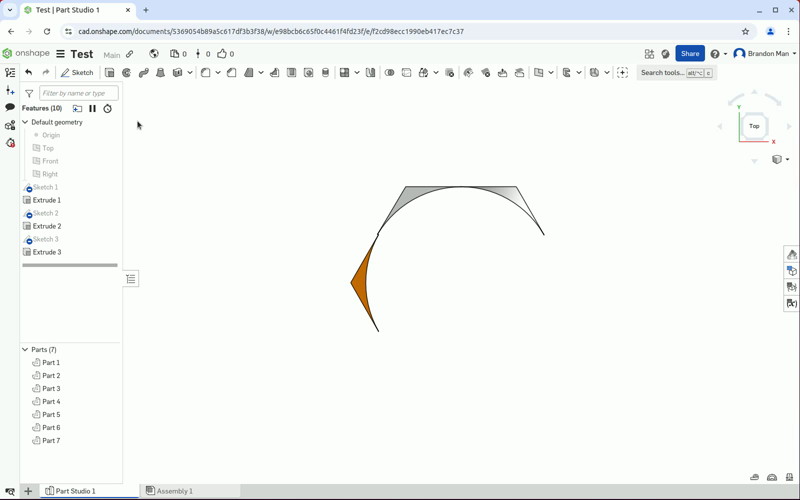
key(shift+h)
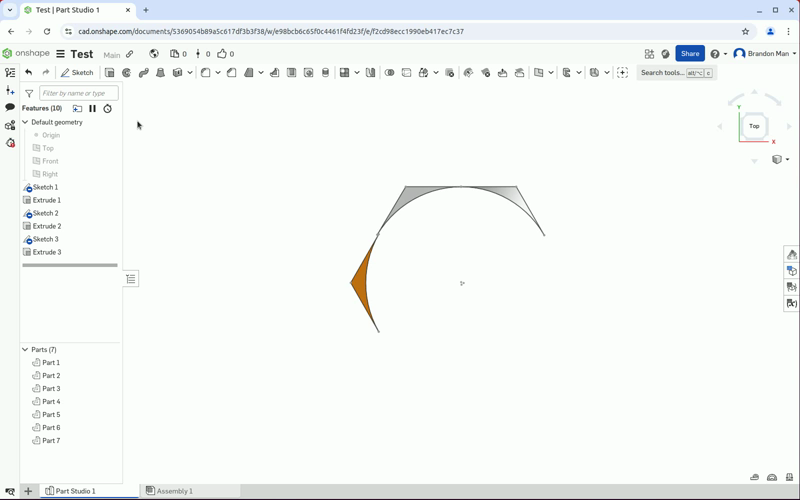
key(shift+h)
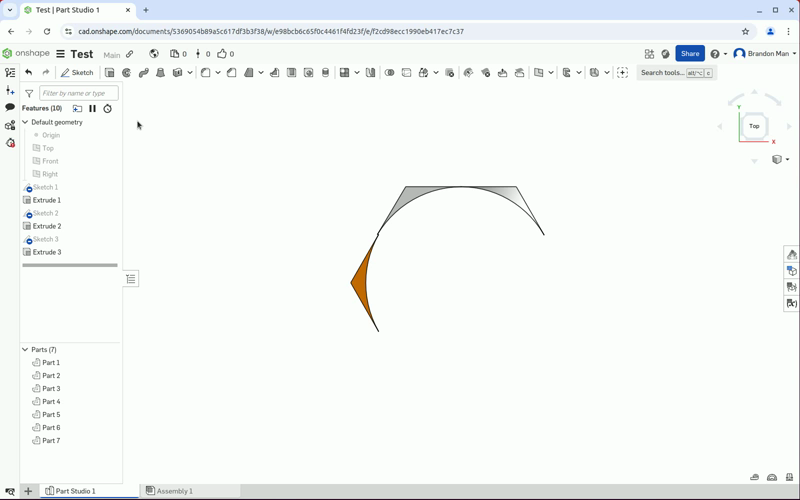
mouse_move(73, 189)
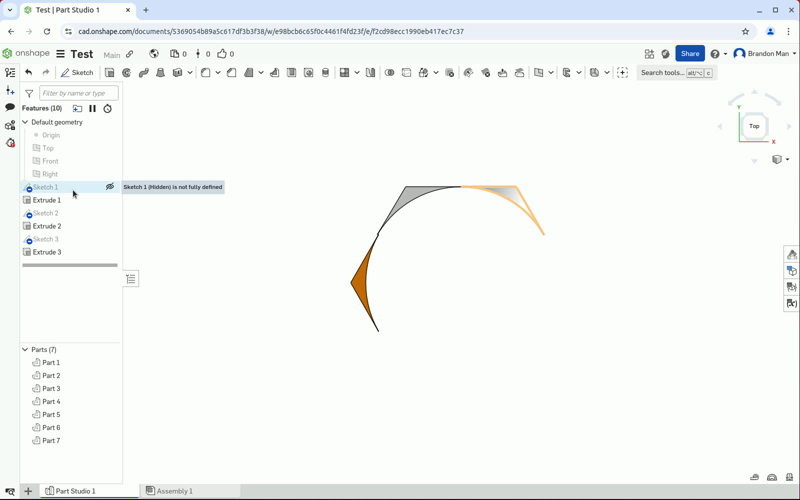
click(73, 189)
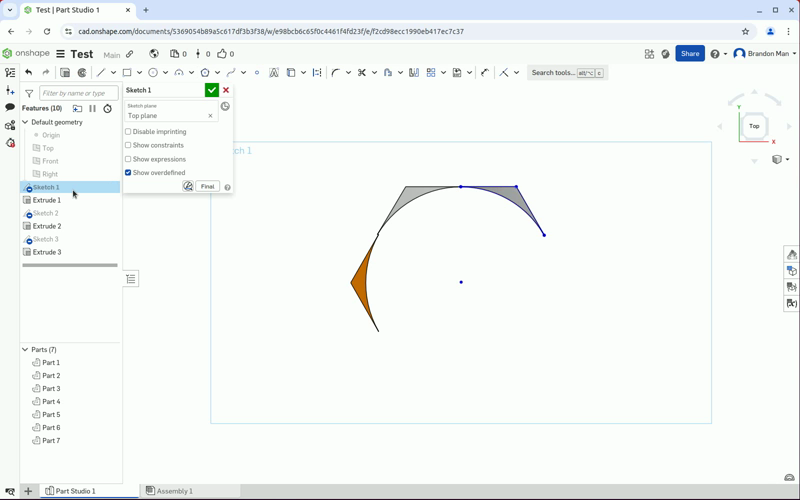
mouse_move(229, 92)
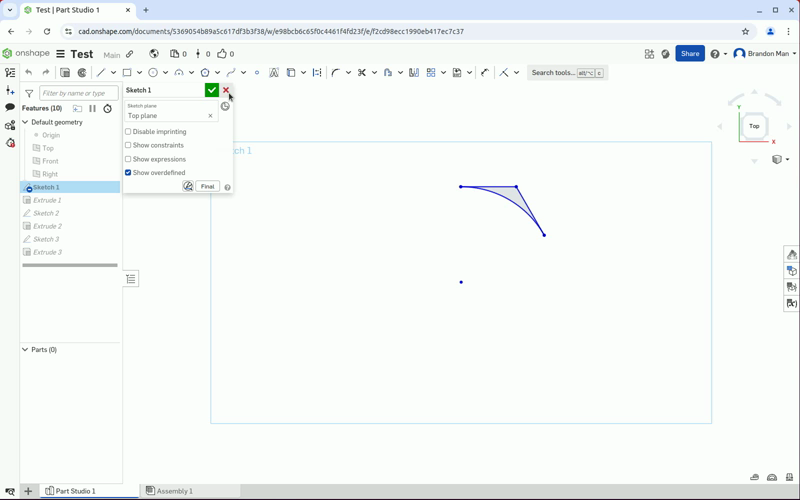
click(229, 92)
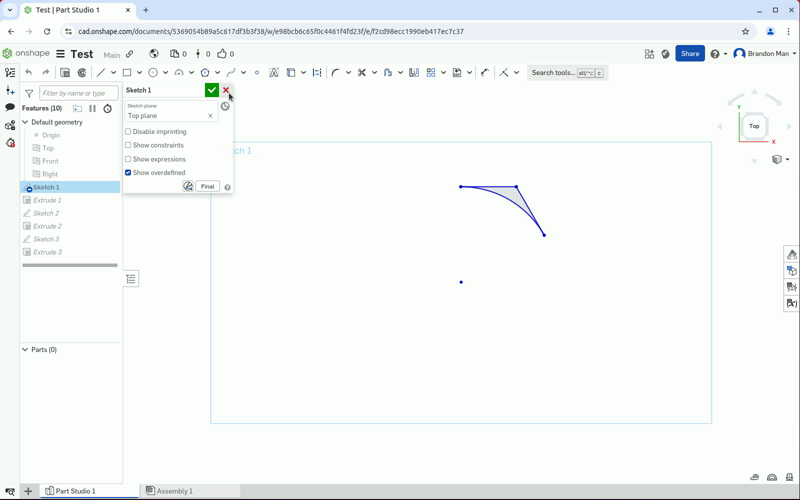
key(shift+s)
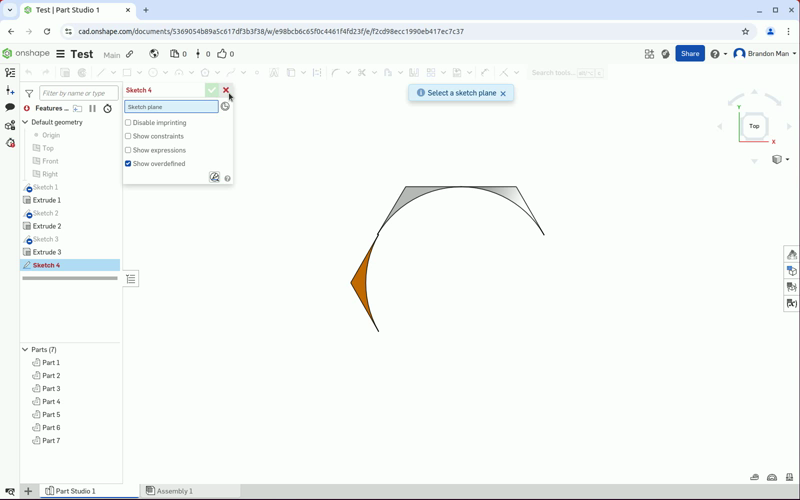
mouse_move(73, 150)
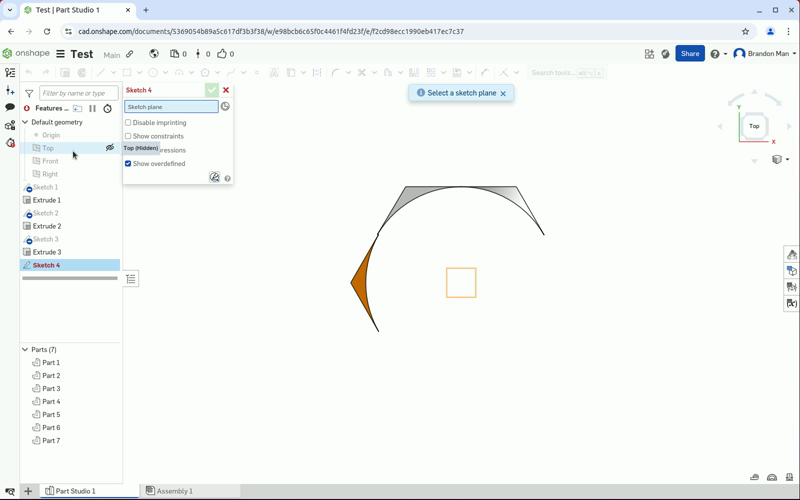
click(73, 150)
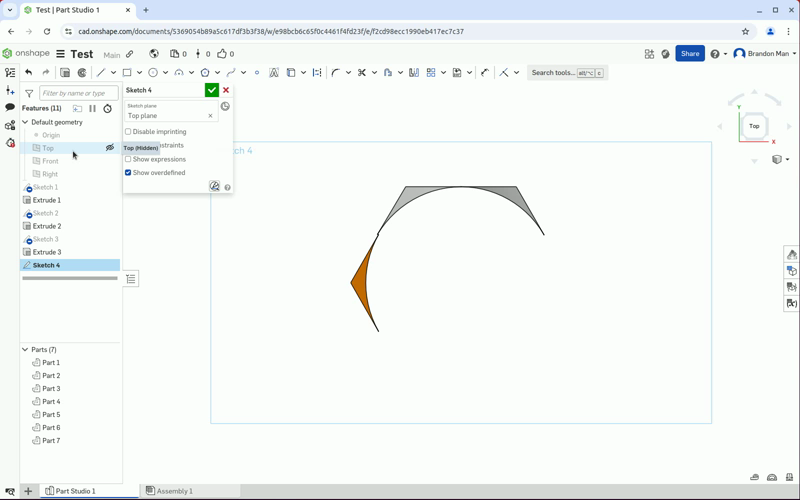
mouse_move(73, 352)
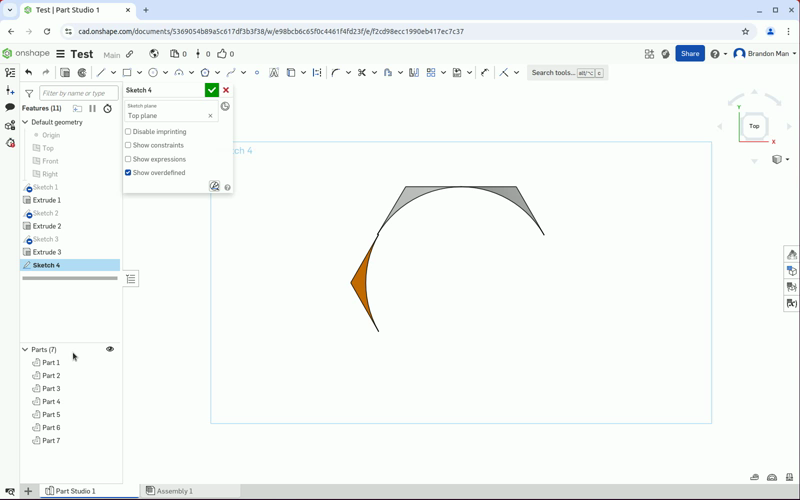
key(y)
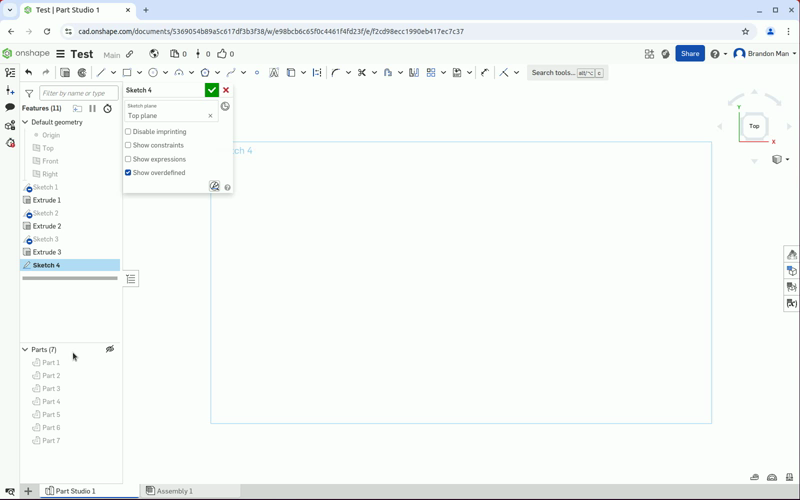
key(l)
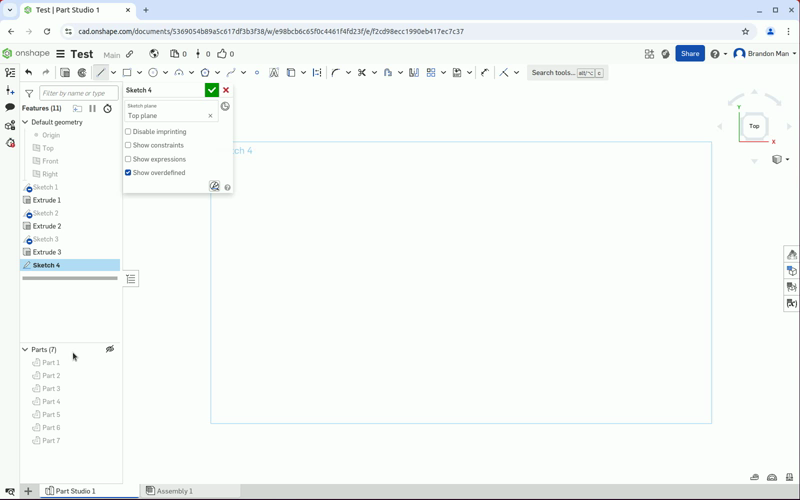
key_down(shift)
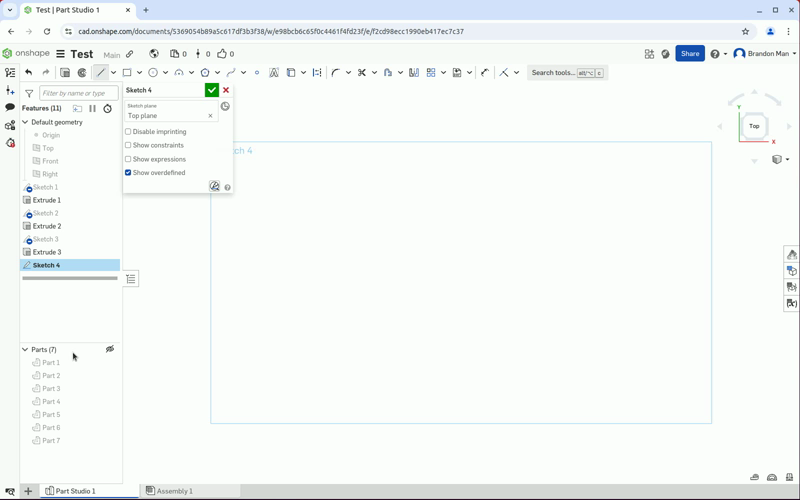
mouse_move(377, 330)
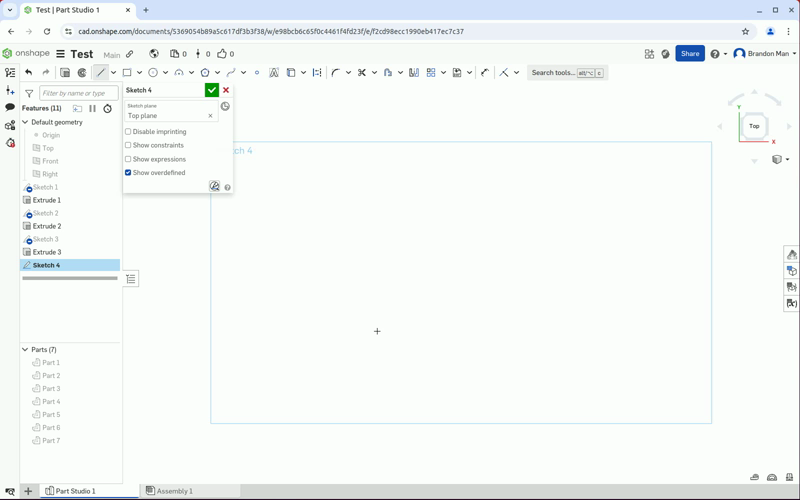
click(377, 330)
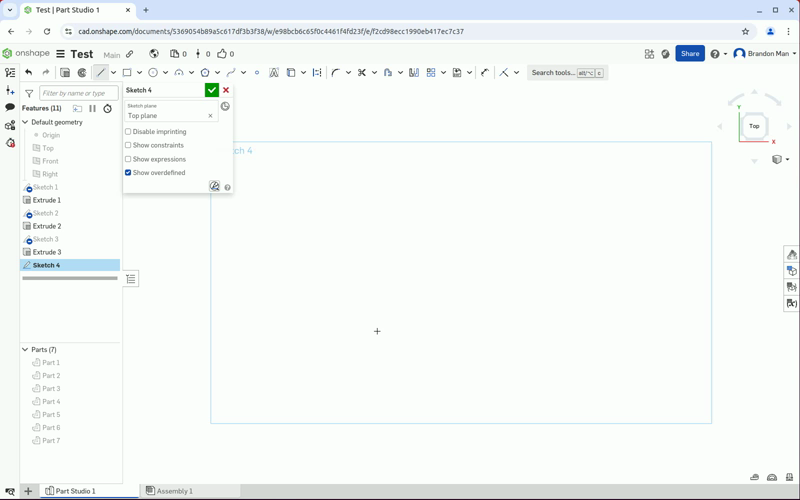
key_up(shift)
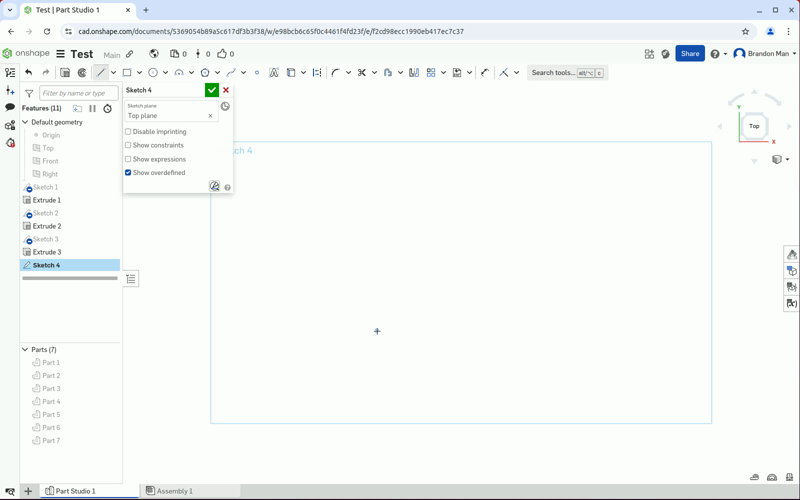
key_down(shift)
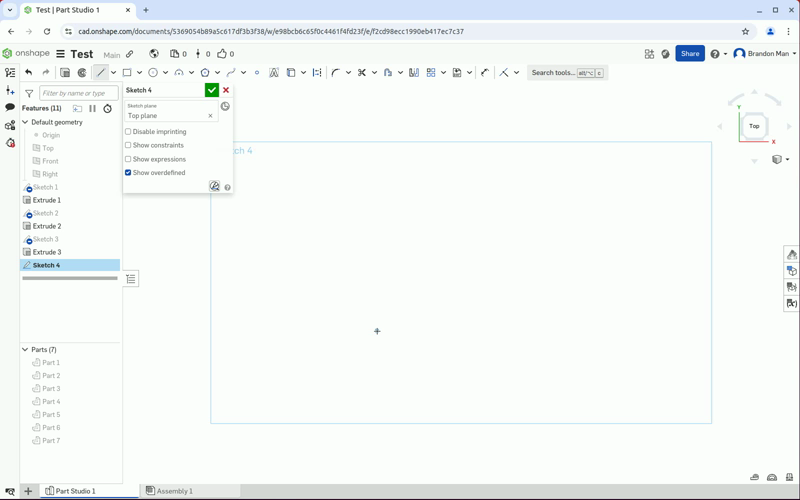
mouse_move(407, 330)
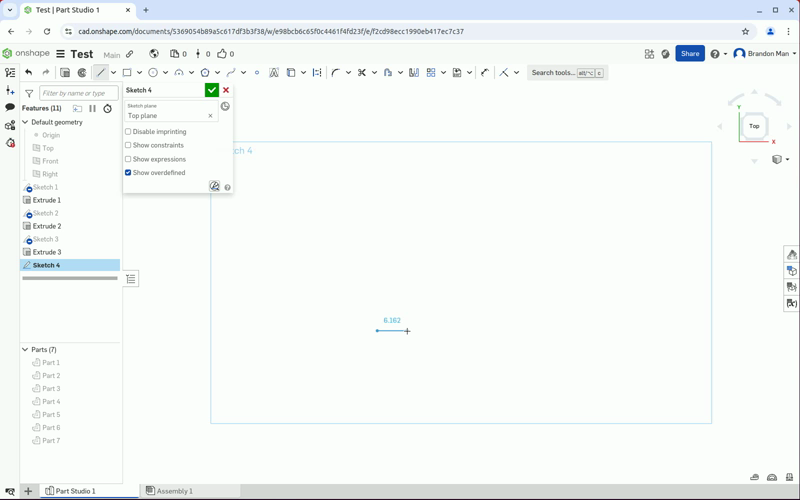
mouse_move(405, 379)
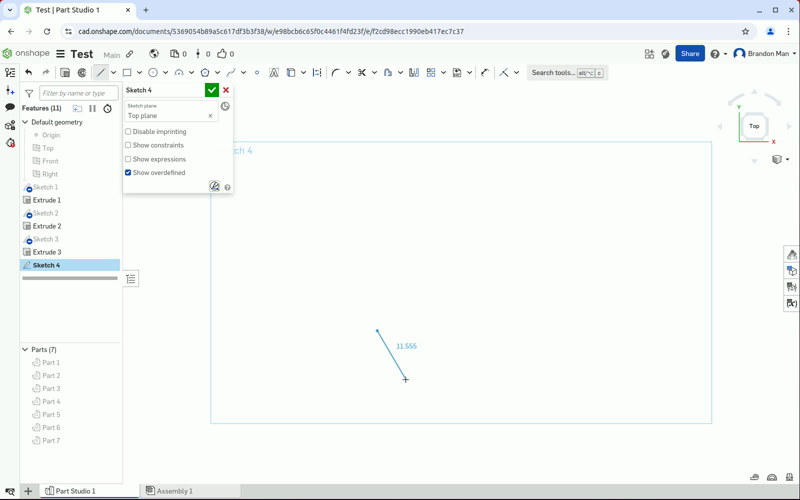
click(405, 379)
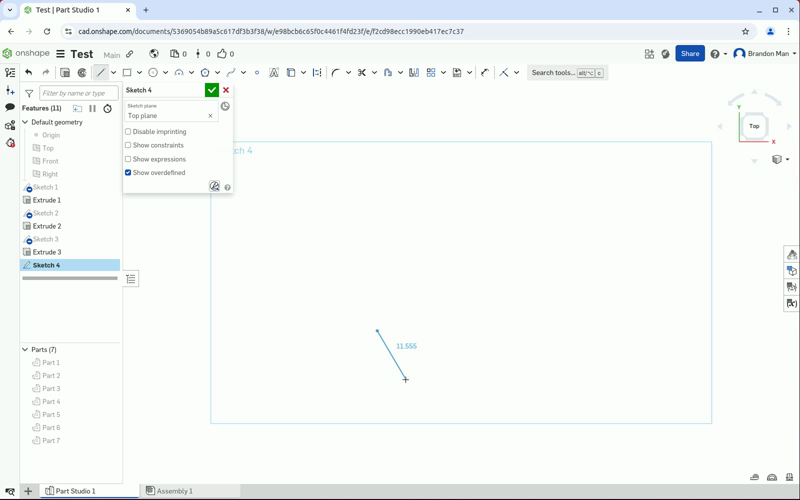
key_up(shift)
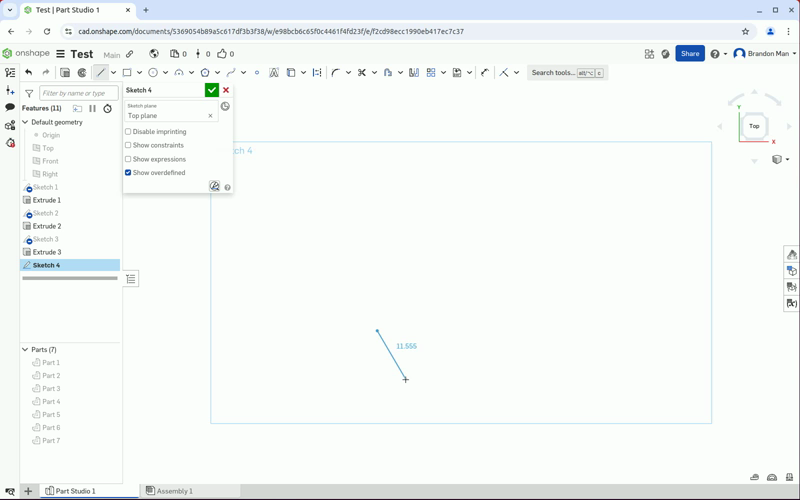
key_down(shift)
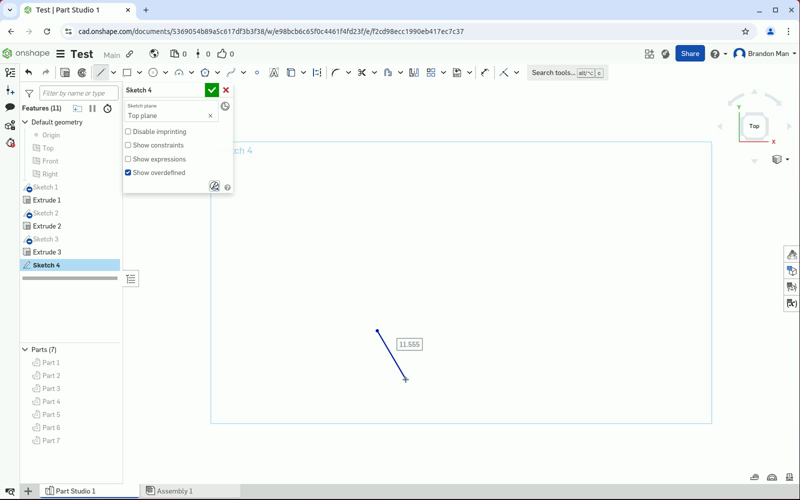
mouse_move(435, 379)
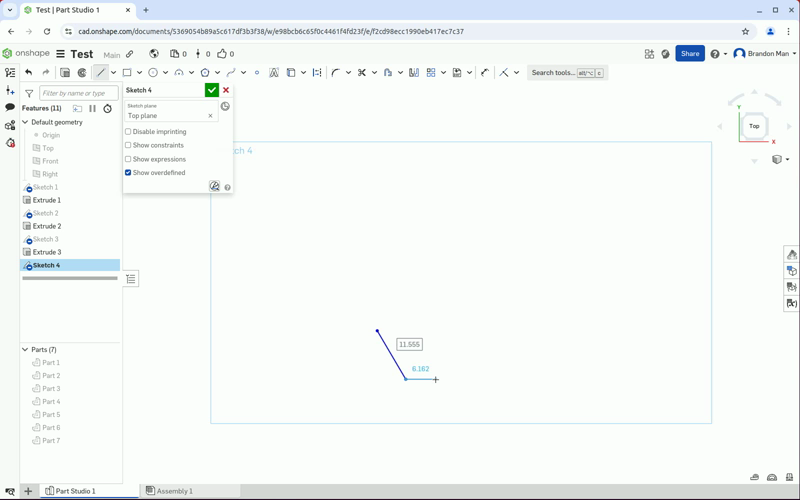
mouse_move(461, 379)
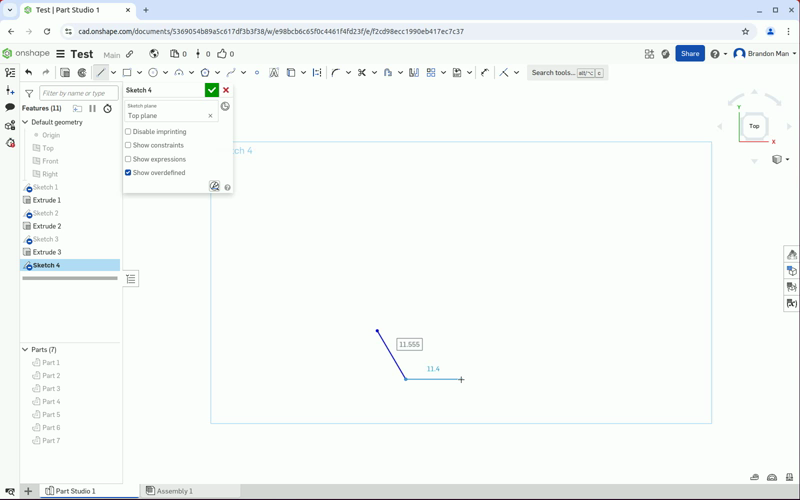
click(461, 379)
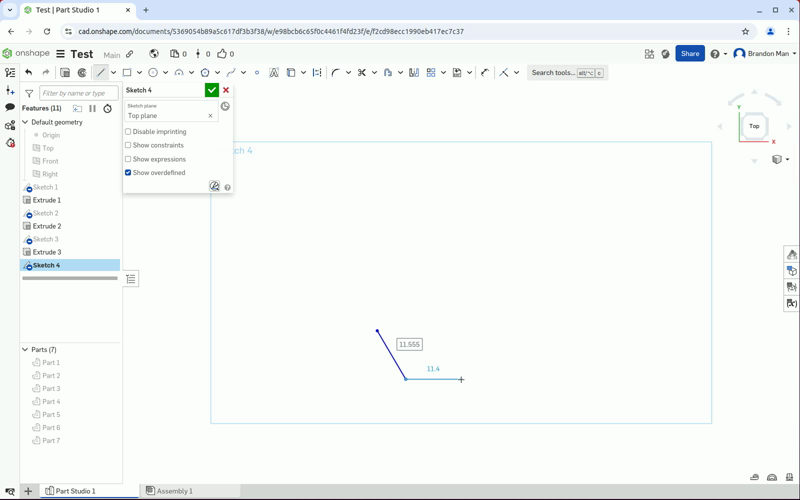
key_up(shift)
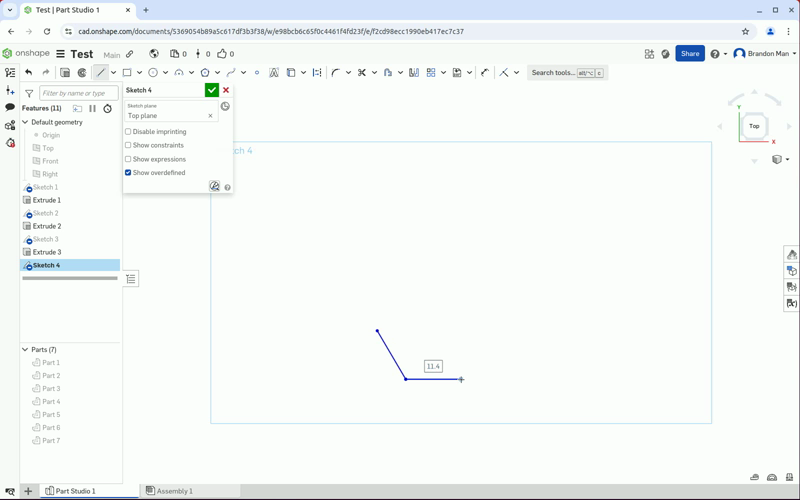
key(esc)
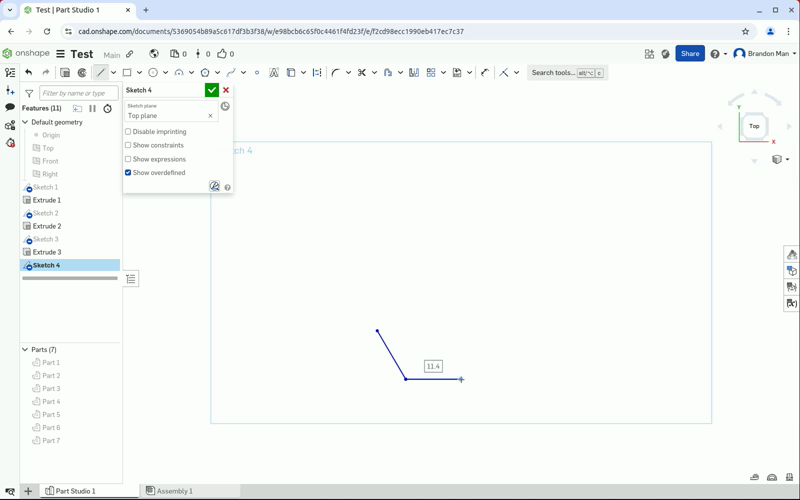
key(a)
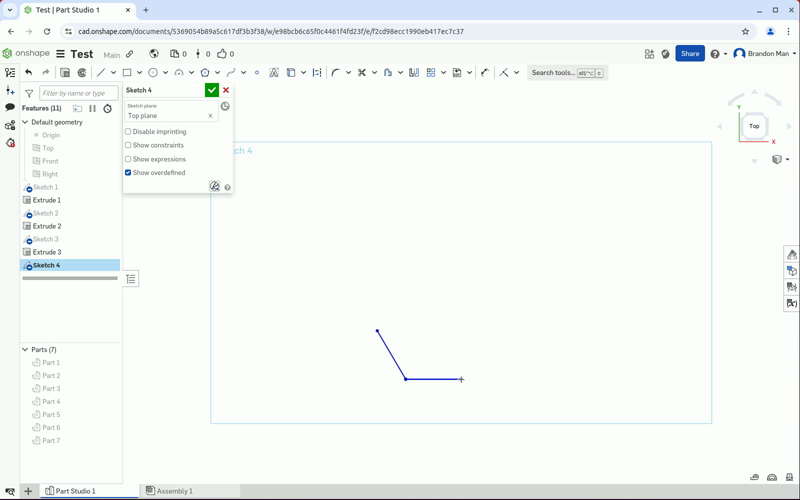
mouse_move(461, 379)
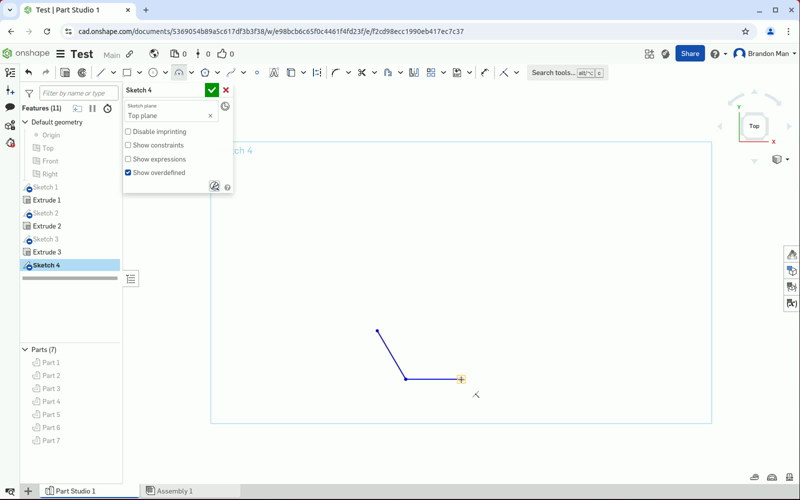
click(461, 379)
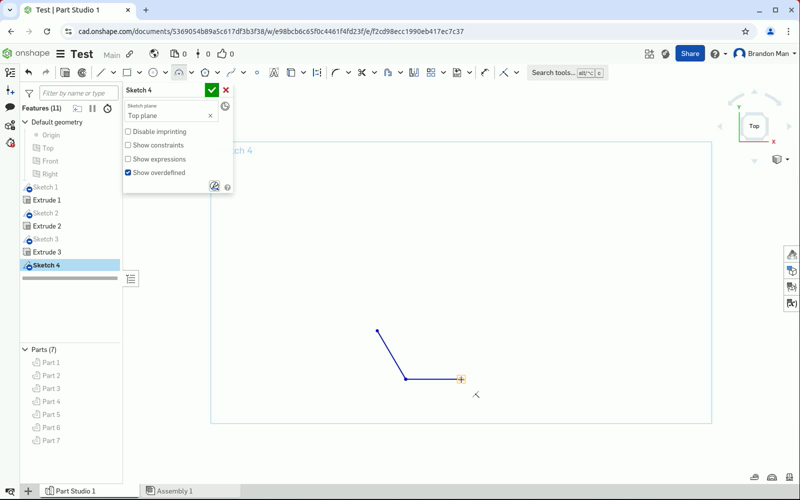
mouse_move(377, 330)
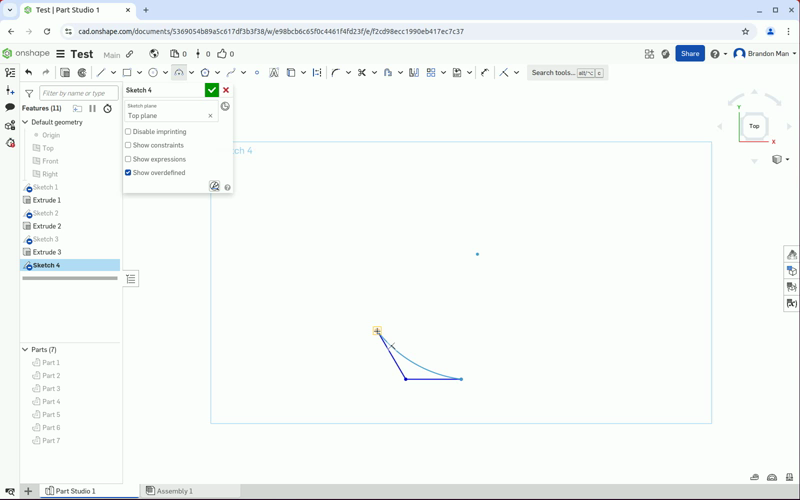
click(377, 330)
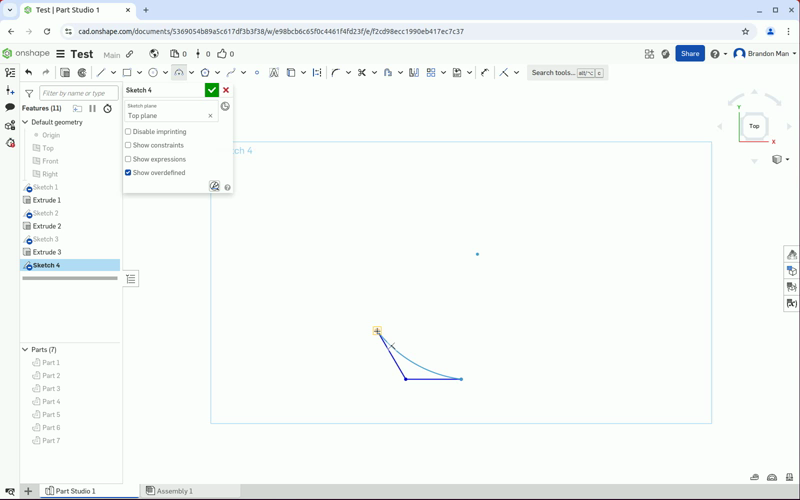
key_down(shift)
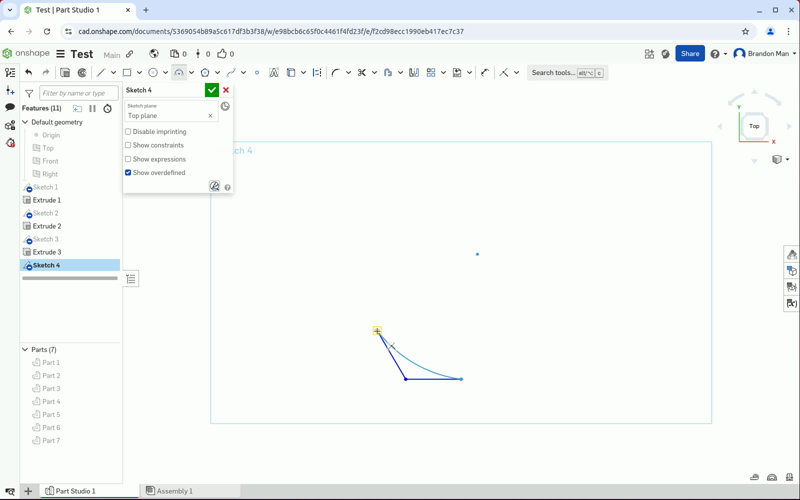
mouse_move(412, 366)
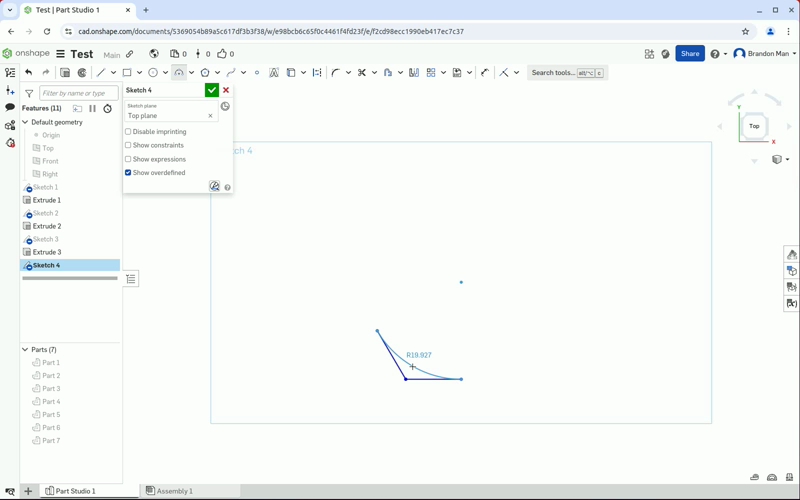
click(412, 366)
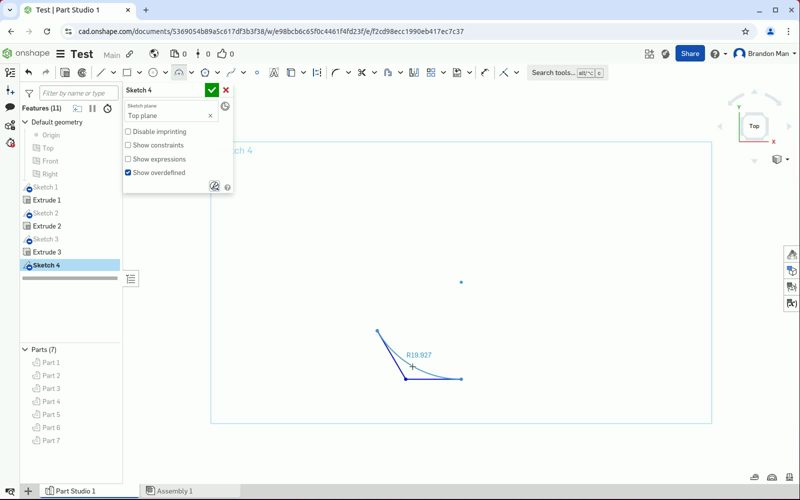
key_up(shift)
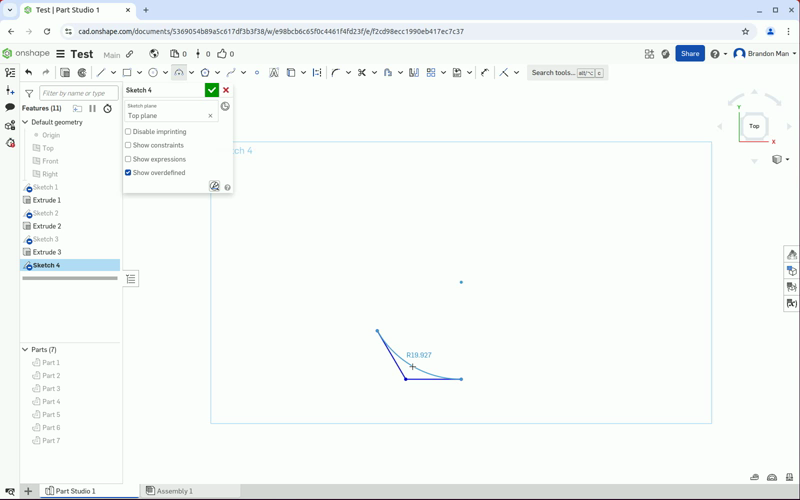
key(esc)
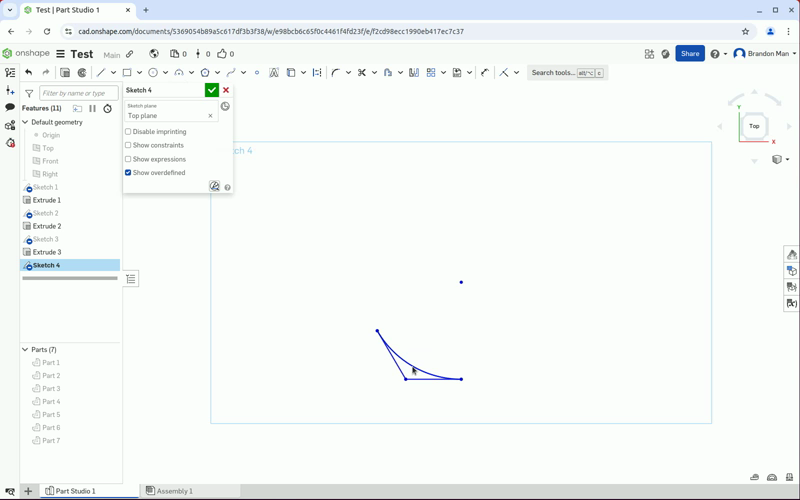
mouse_move(414, 368)
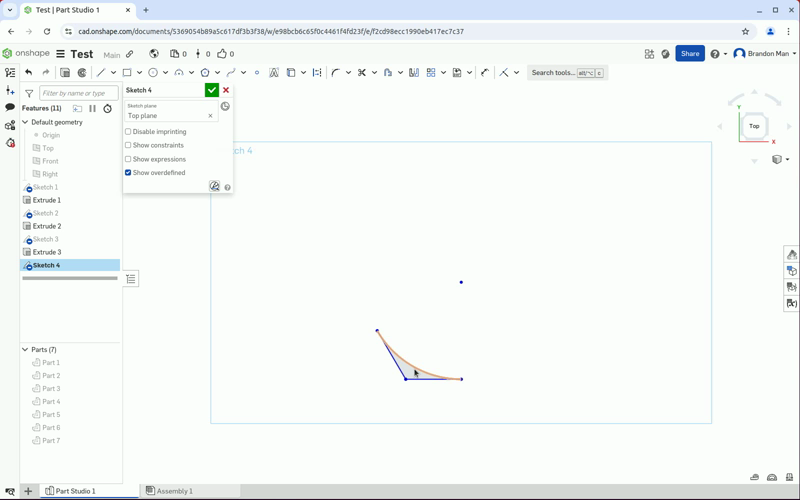
scroll(6)
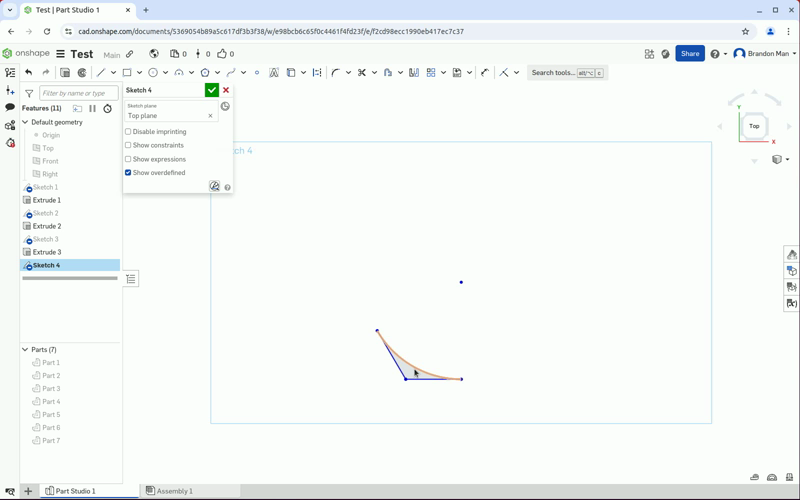
scroll(6)
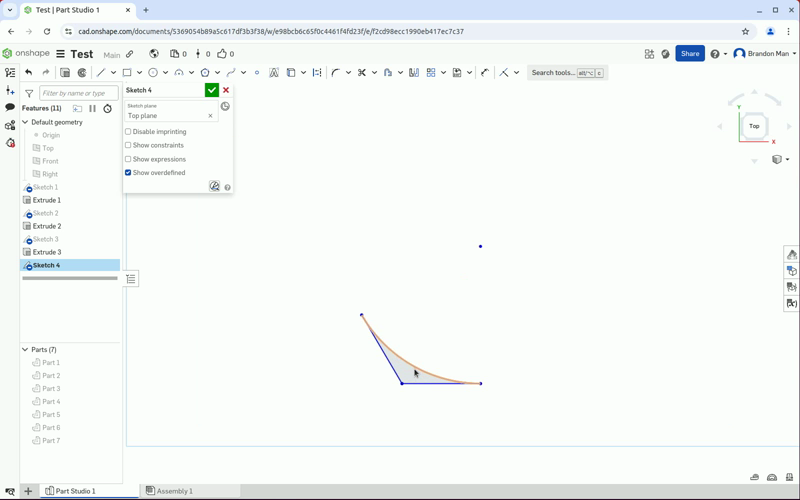
scroll(6)
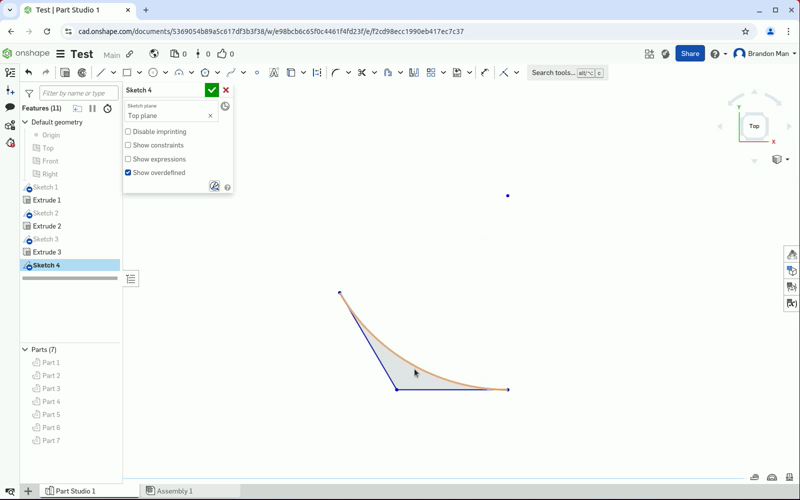
scroll(6)
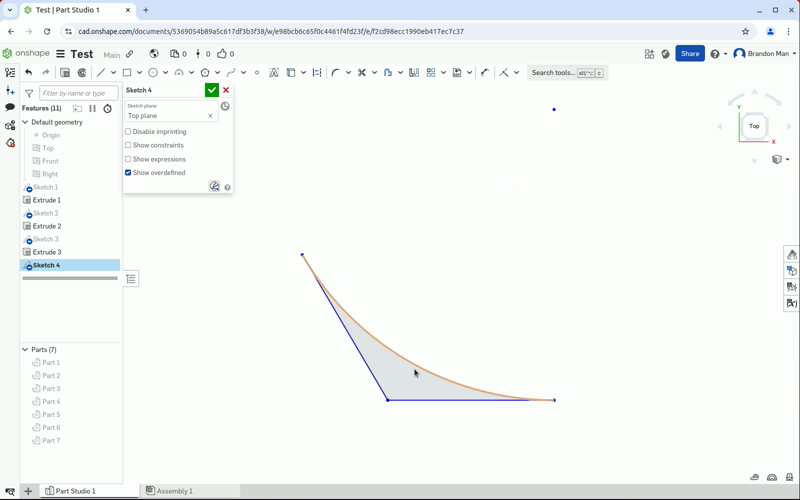
scroll(6)
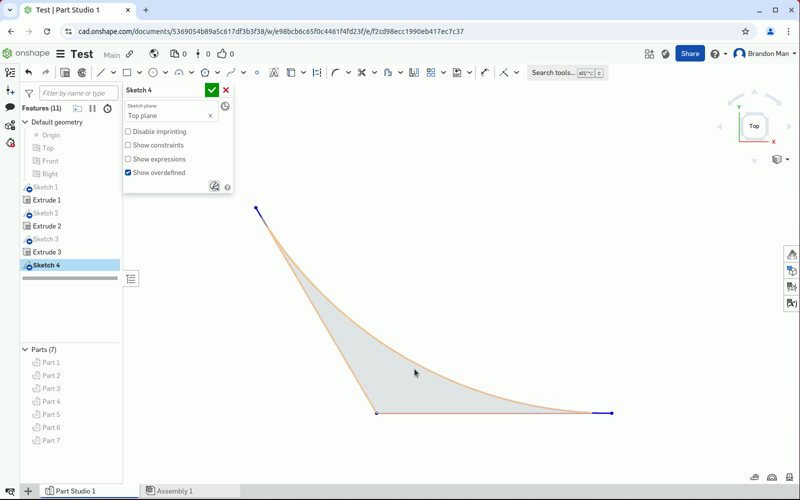
scroll(6)
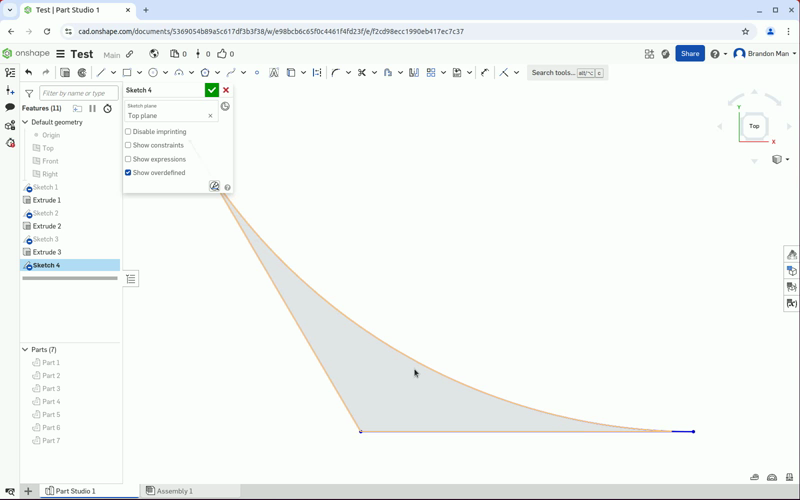
scroll(6)
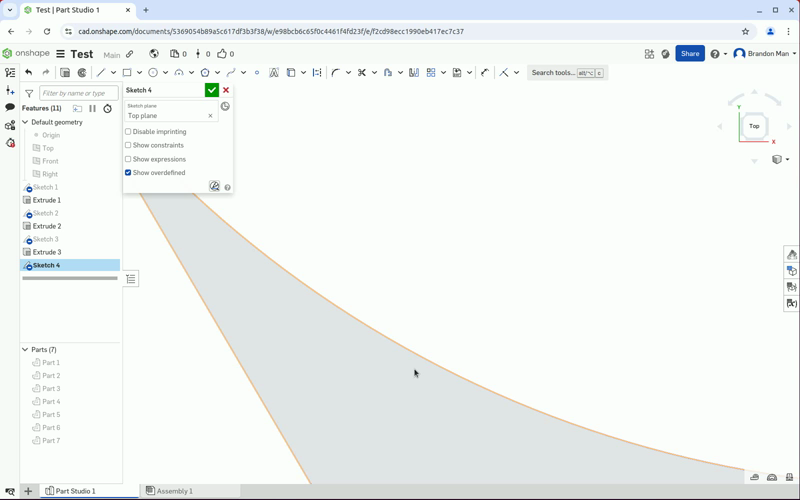
click(414, 368)
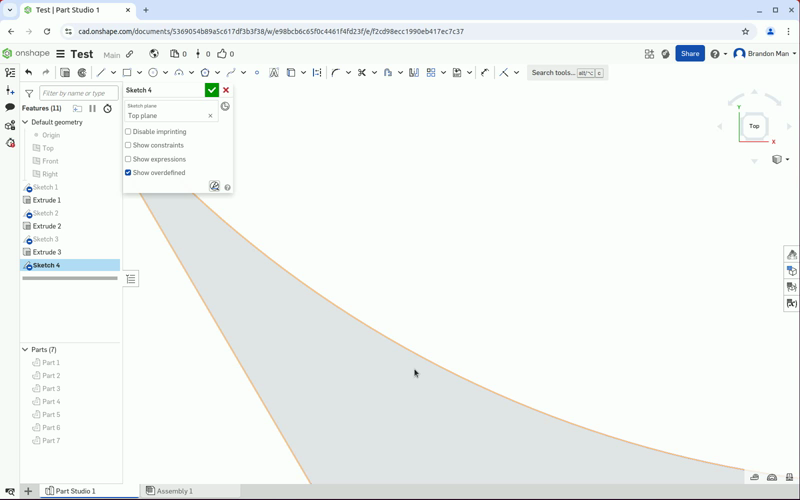
scroll(-6)
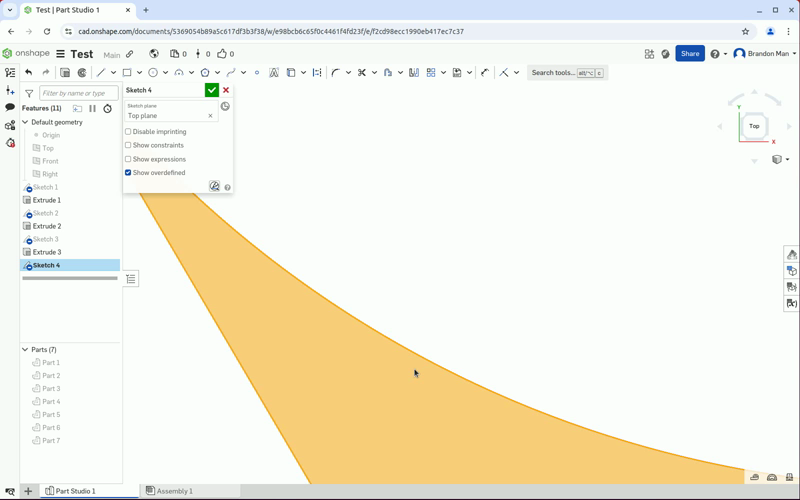
scroll(-6)
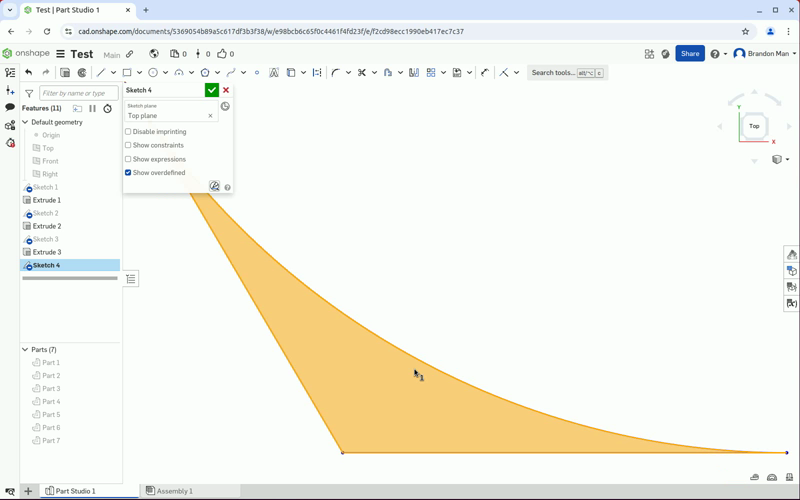
scroll(-6)
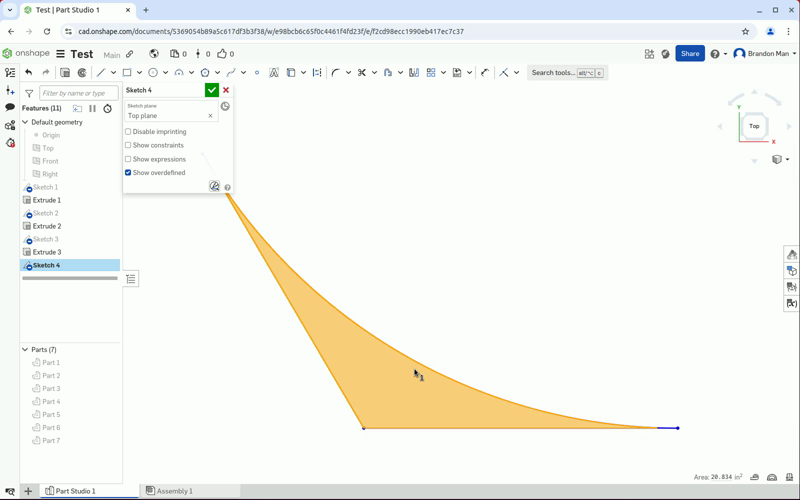
scroll(-6)
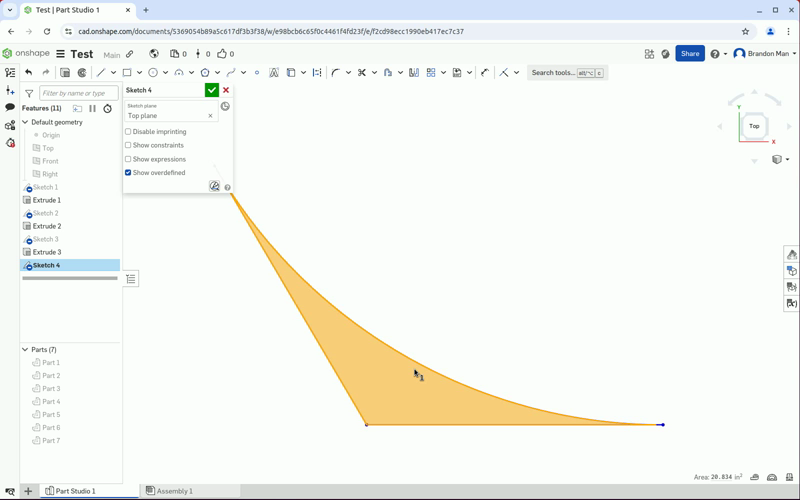
scroll(-6)
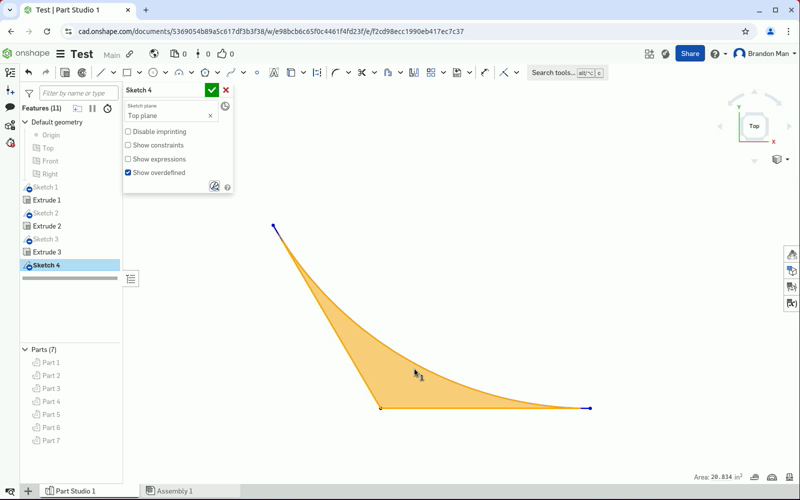
scroll(-6)
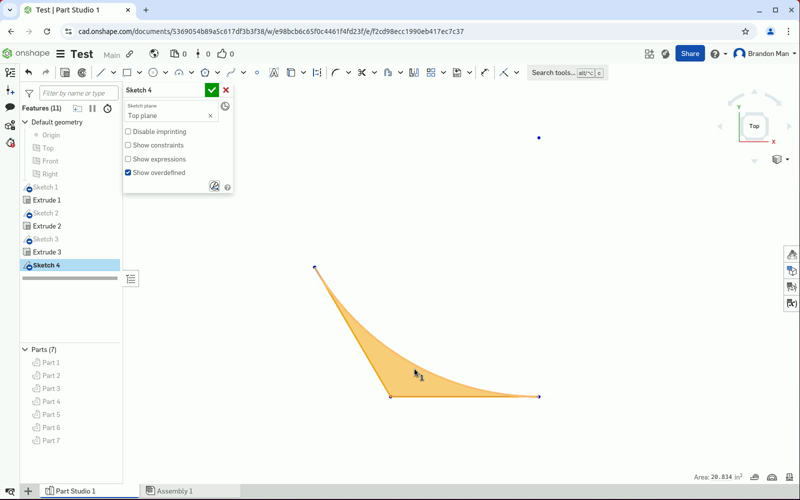
scroll(-6)
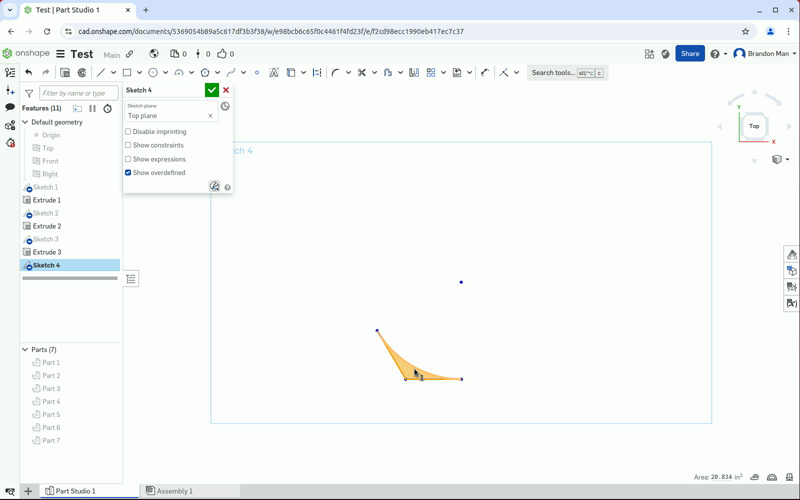
mouse_move(73, 352)
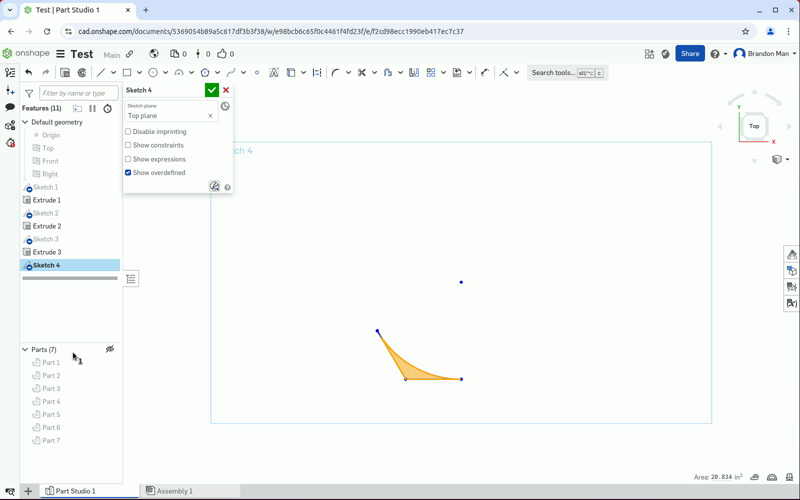
key(shift+y)
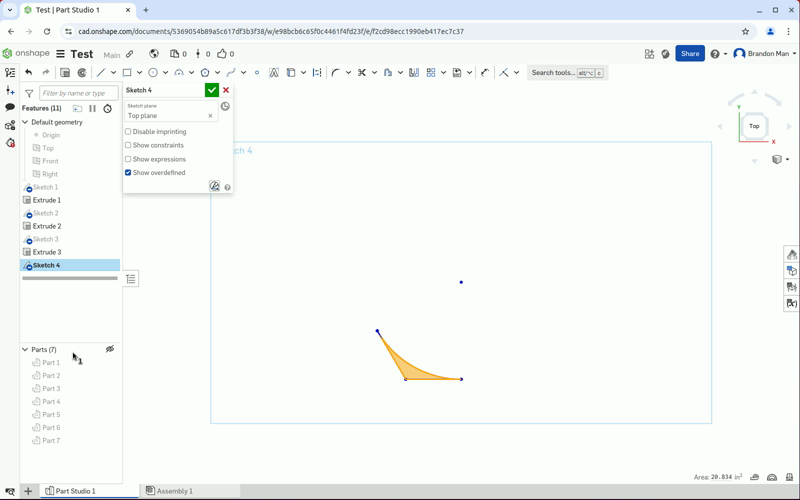
key(shift+e)
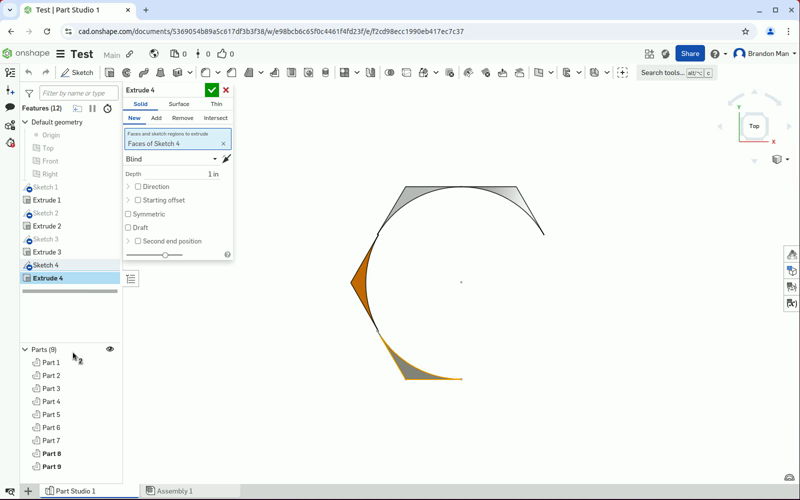
mouse_move(143, 106)
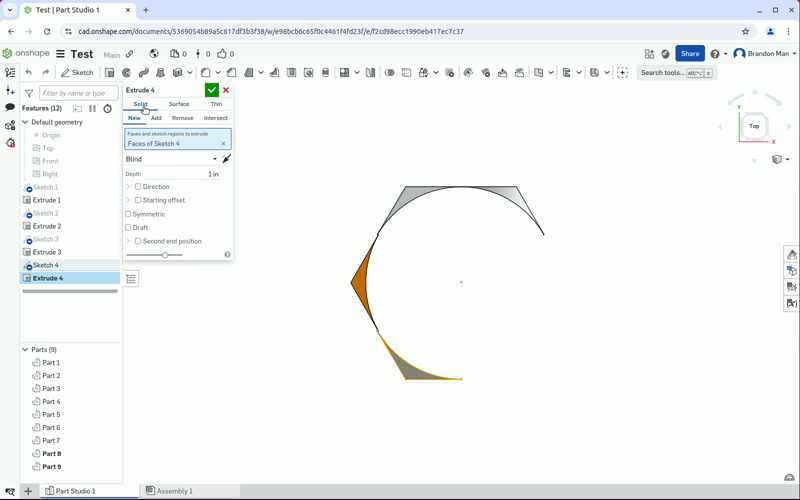
click(143, 106)
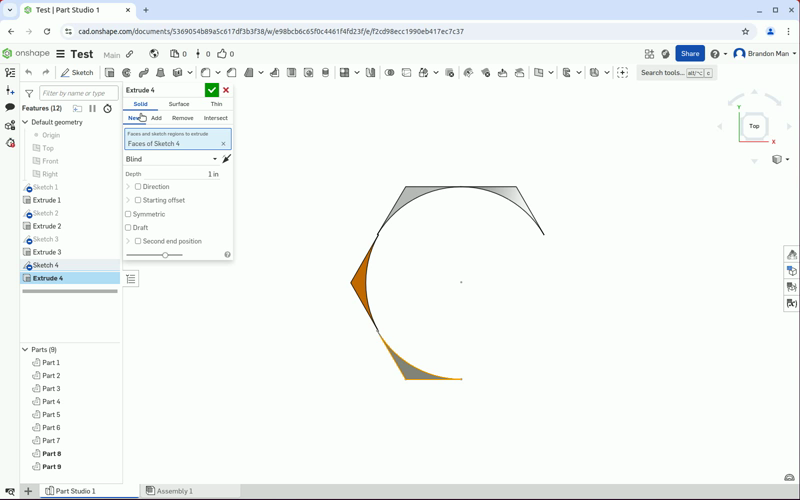
mouse_move(137, 120)
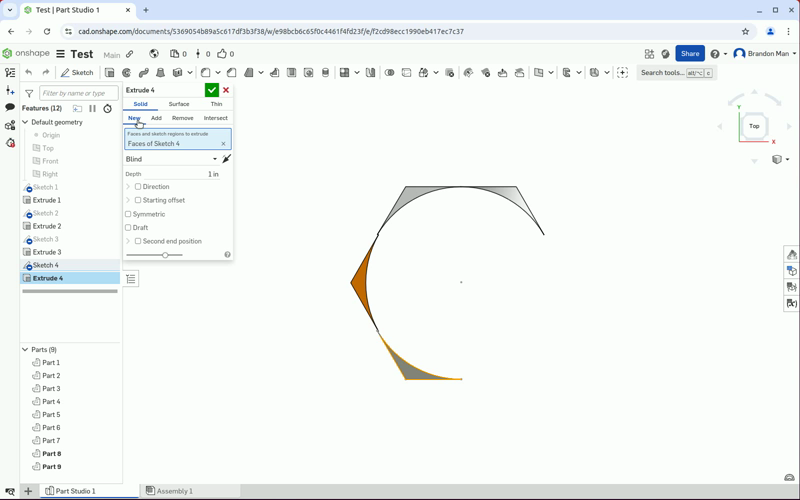
click(137, 120)
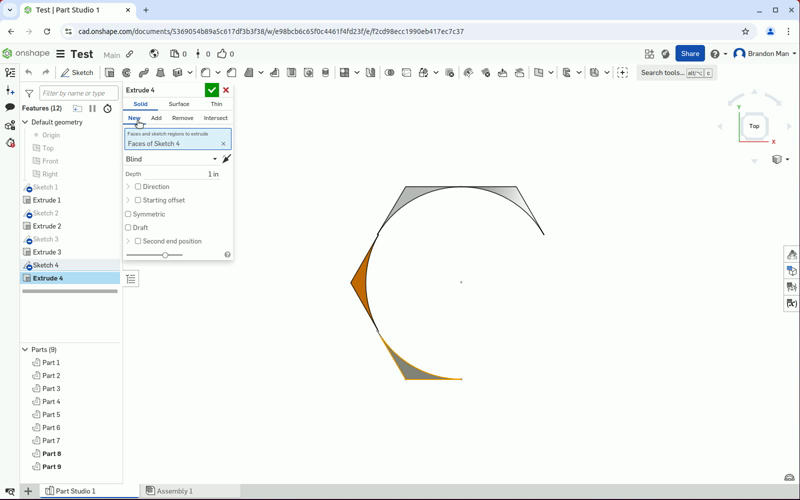
key(tab, 4)
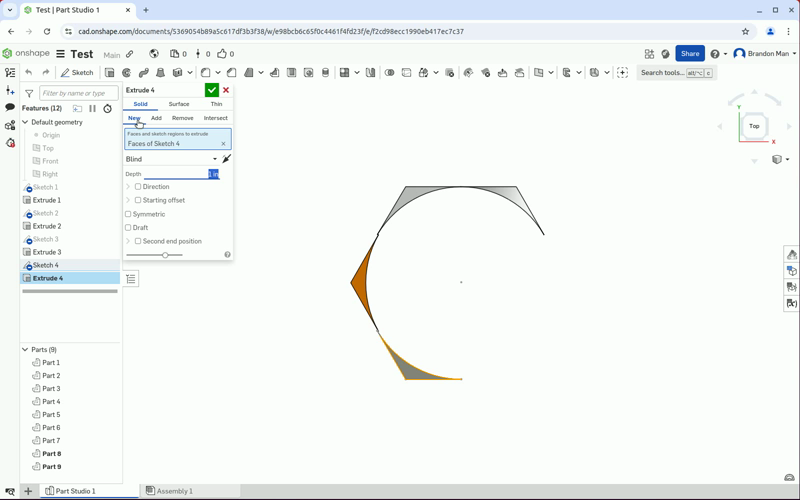
text(23.108)
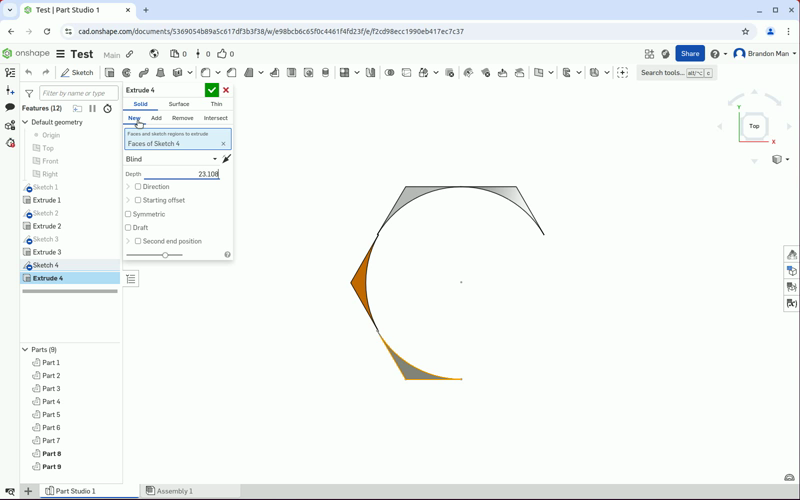
key(enter)
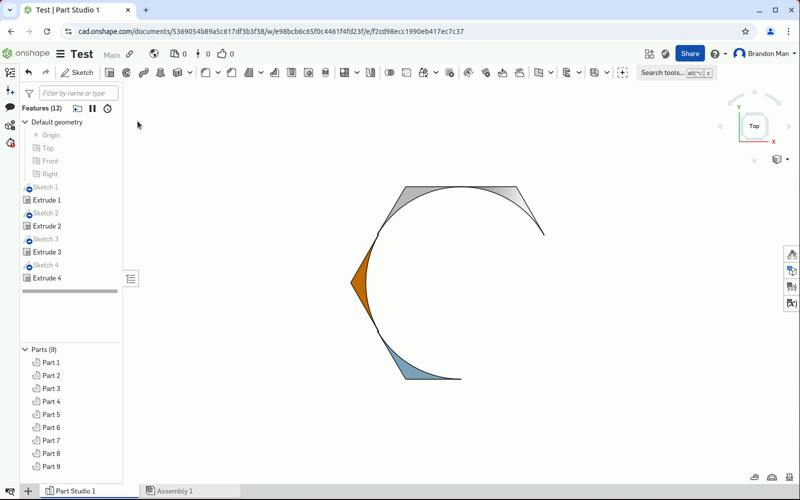
key(shift+h)
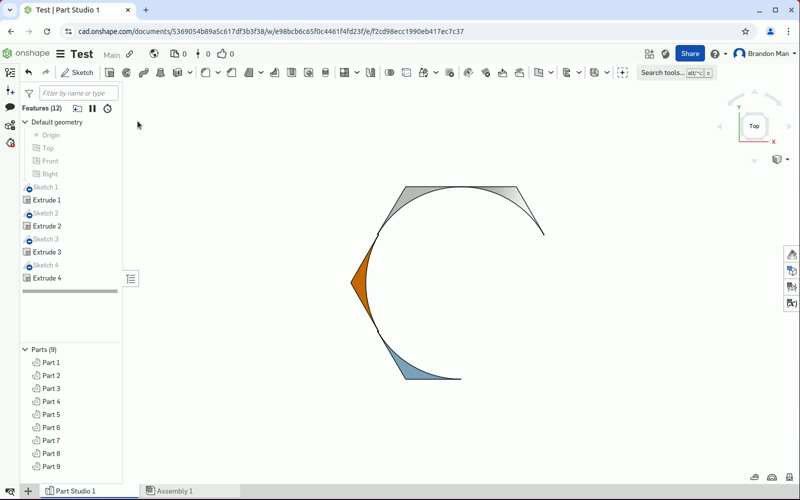
key(shift+h)
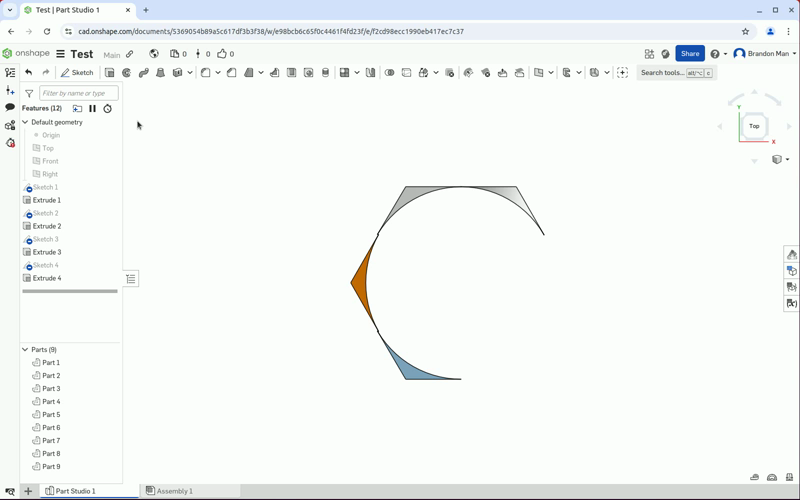
mouse_move(73, 189)
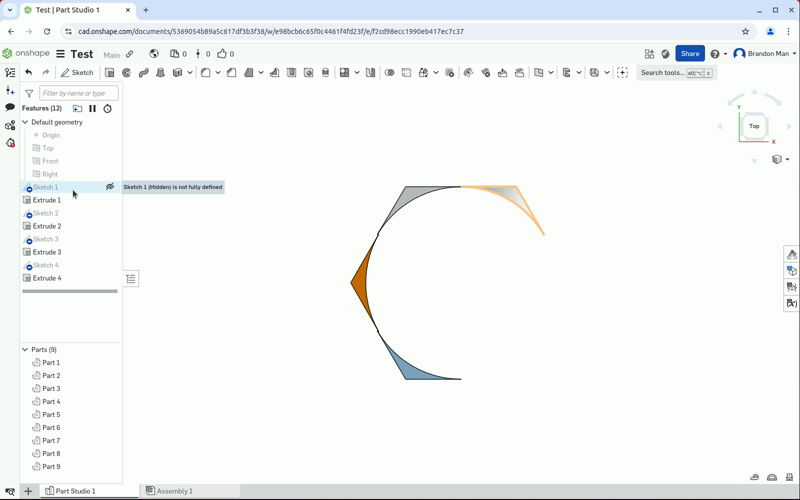
click(73, 189)
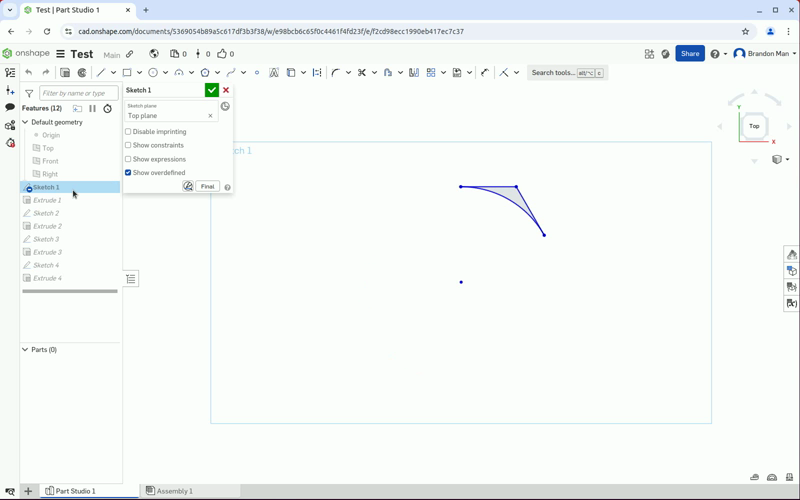
mouse_move(229, 92)
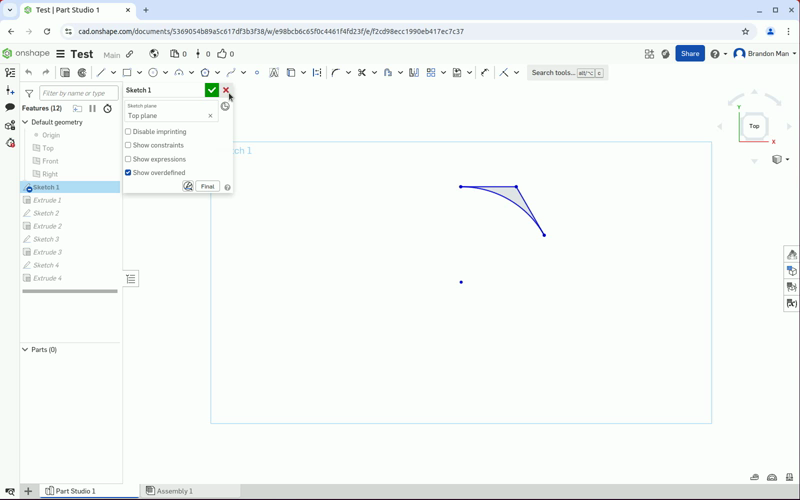
click(229, 92)
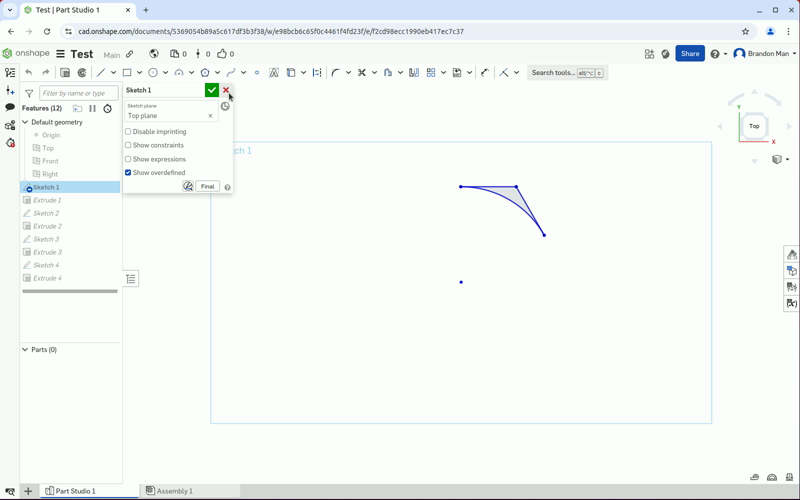
key(shift+s)
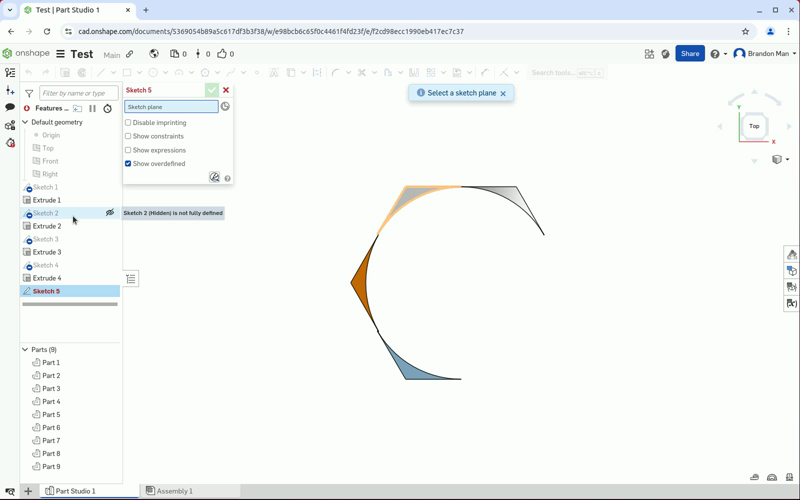
scroll(3)
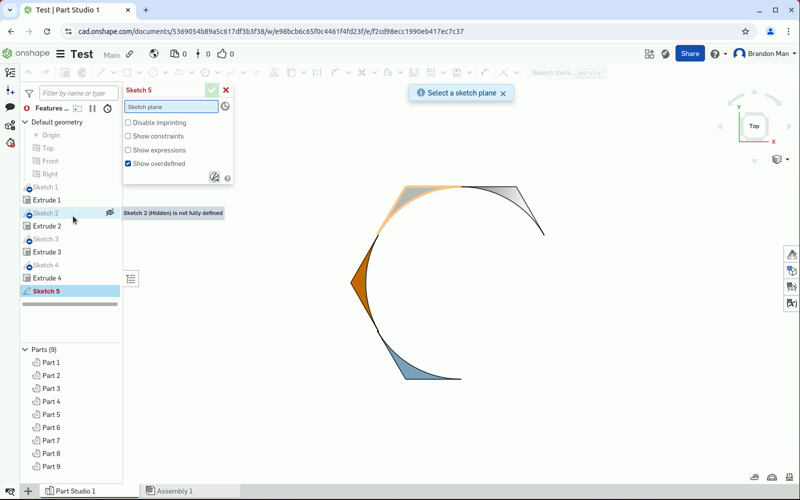
mouse_move(73, 150)
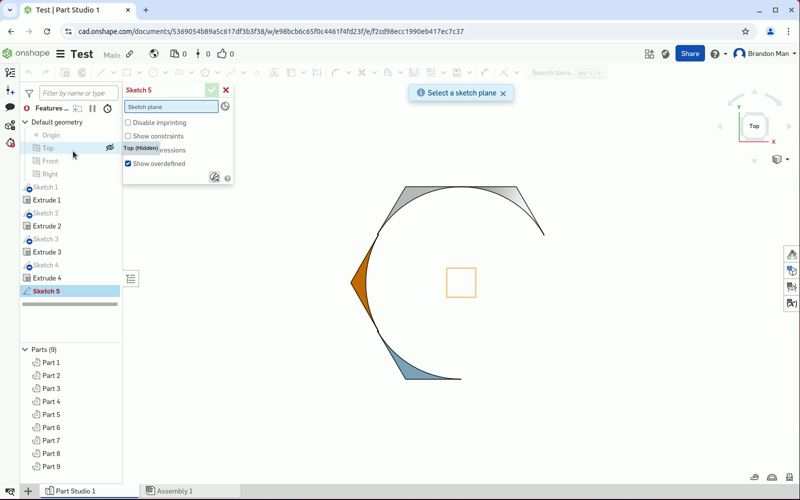
click(73, 150)
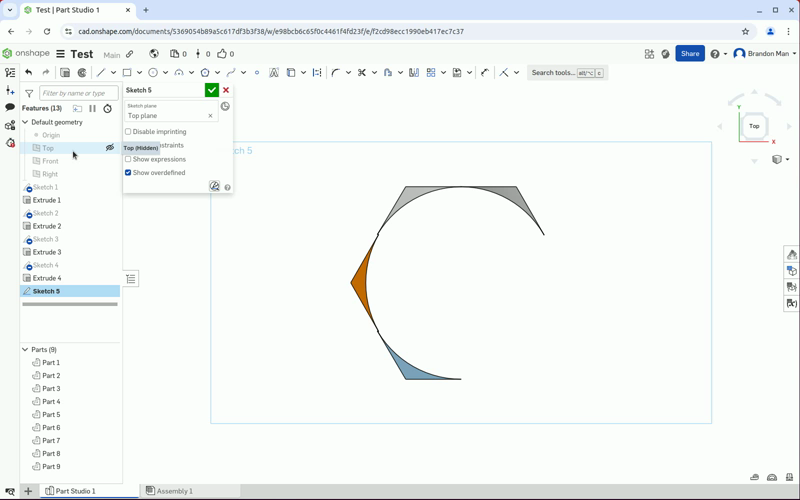
mouse_move(73, 352)
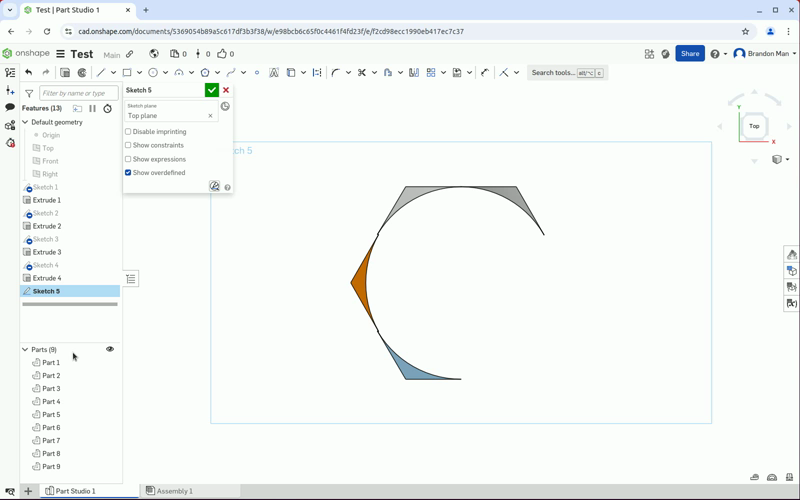
key(y)
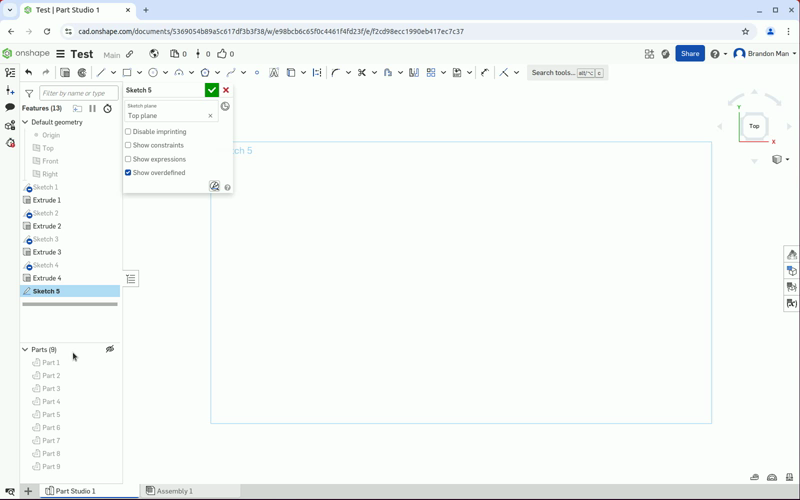
key(l)
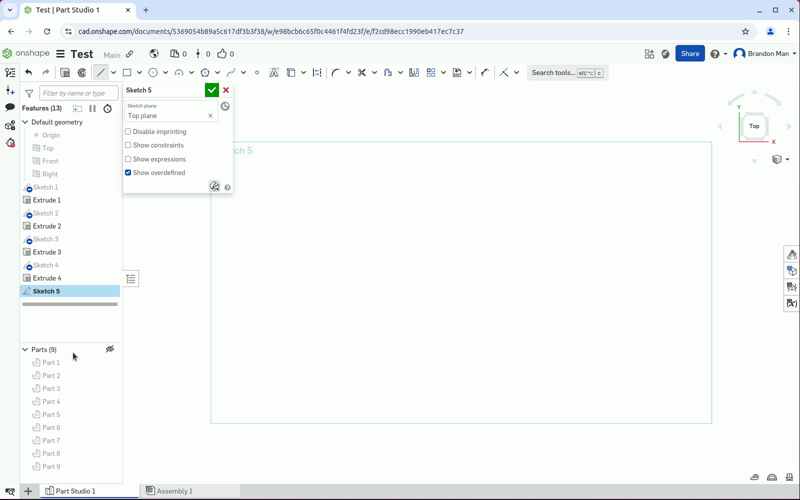
key_down(shift)
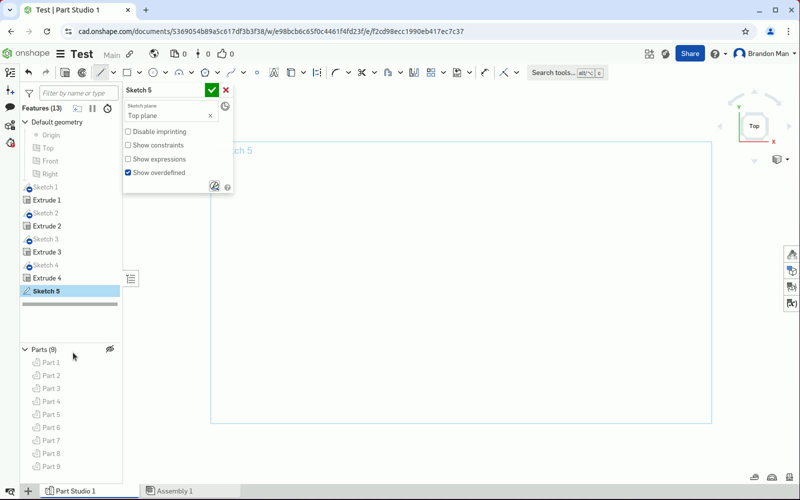
mouse_move(460, 379)
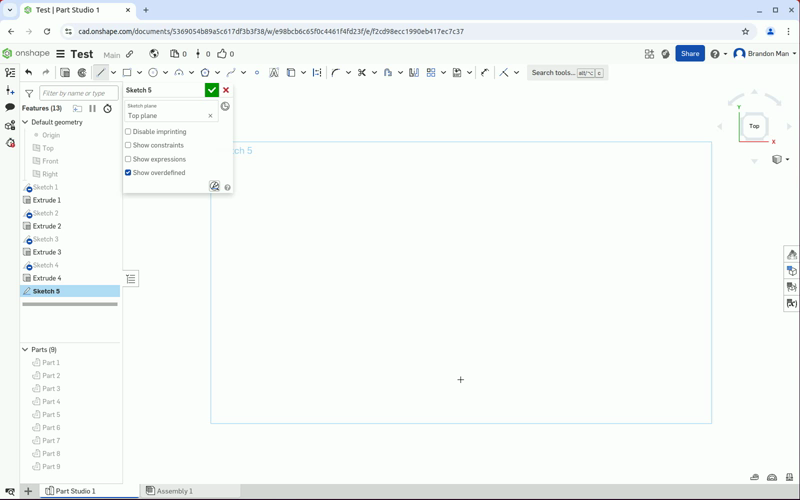
click(460, 379)
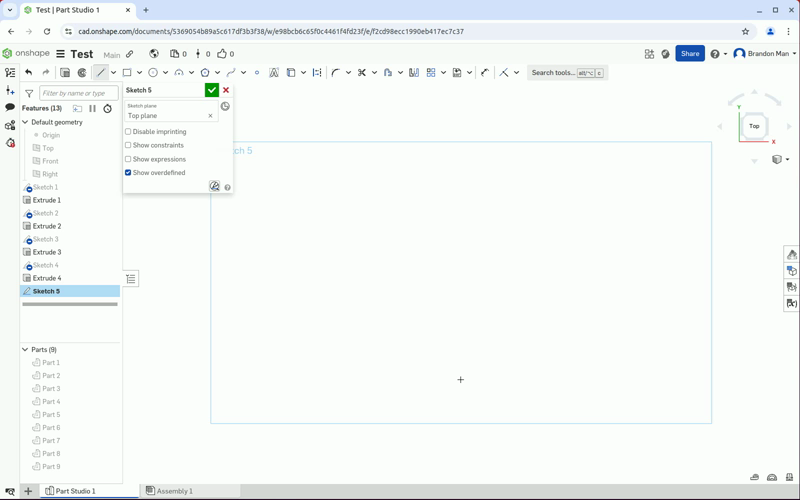
key_up(shift)
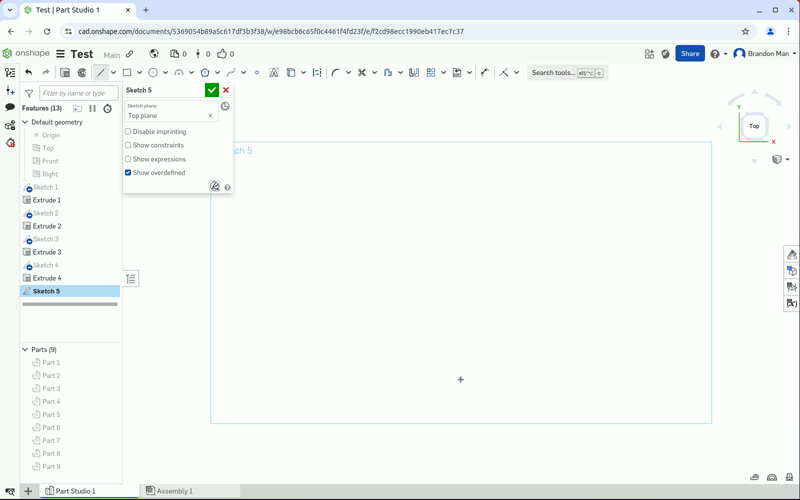
key_down(shift)
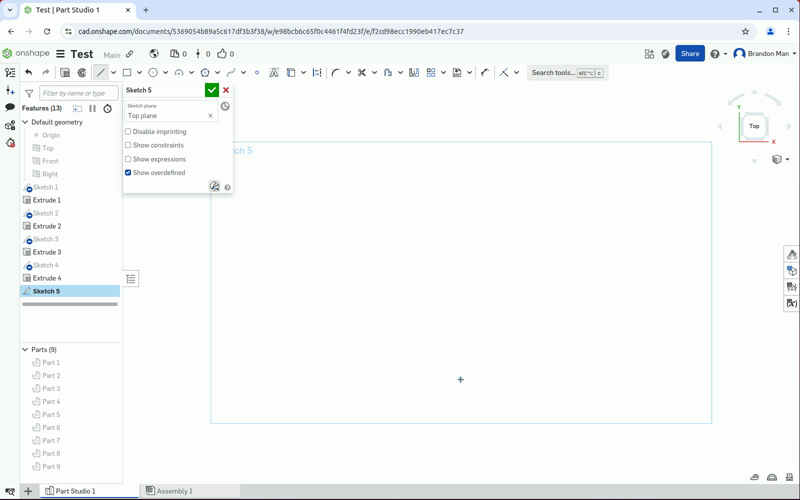
mouse_move(490, 379)
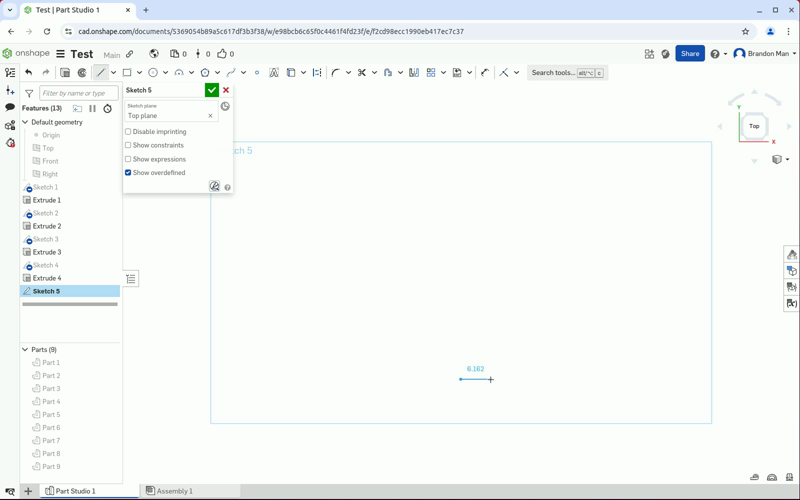
mouse_move(516, 379)
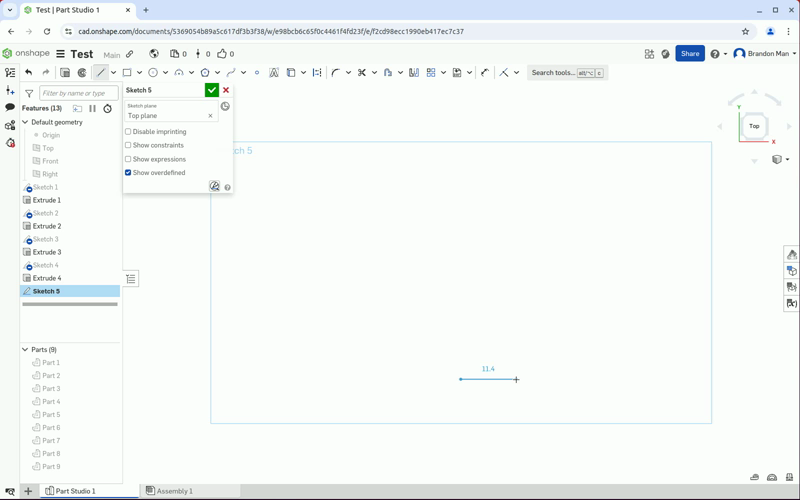
click(516, 379)
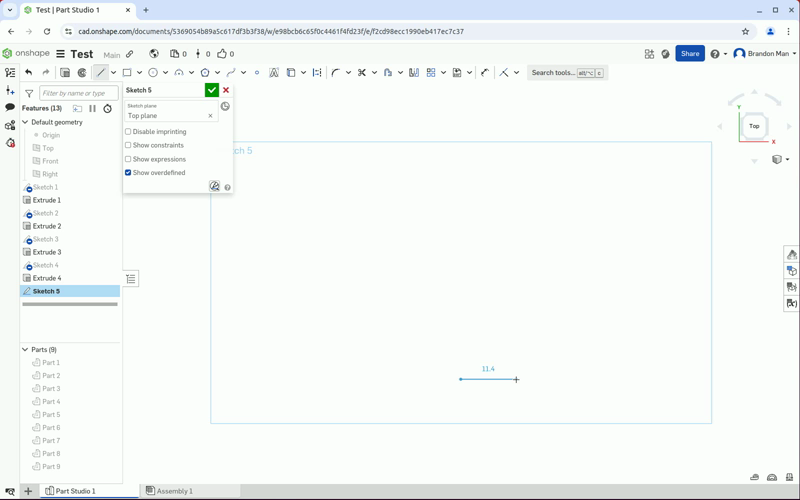
key_up(shift)
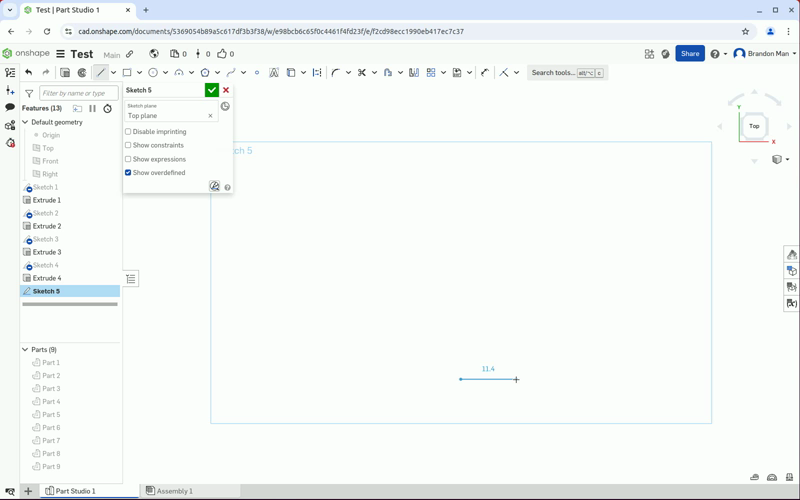
key_down(shift)
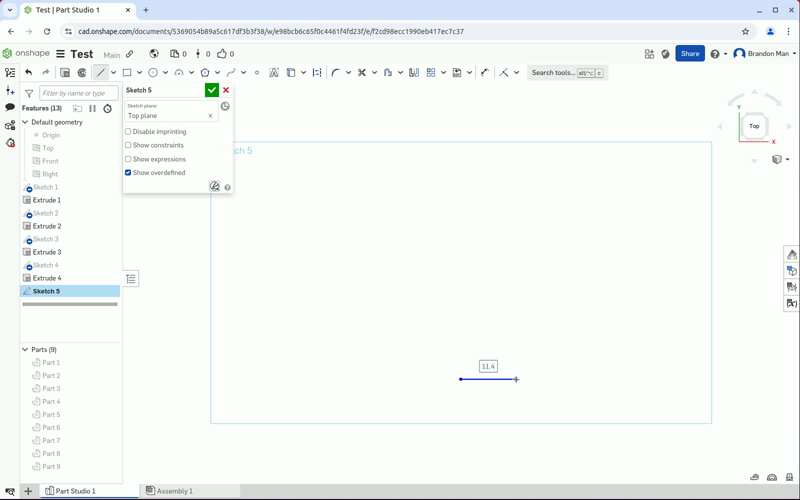
mouse_move(546, 379)
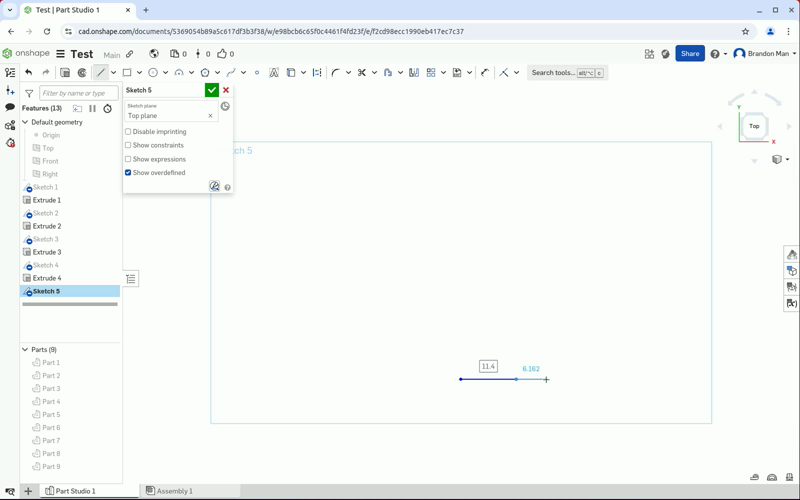
mouse_move(544, 330)
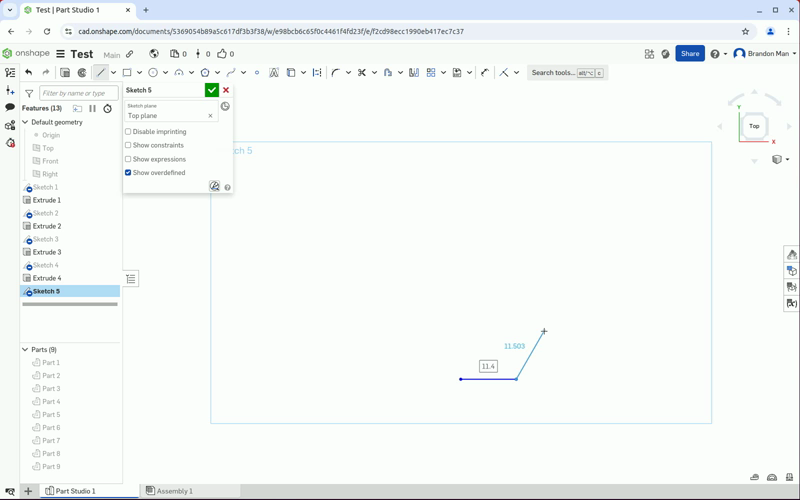
click(544, 330)
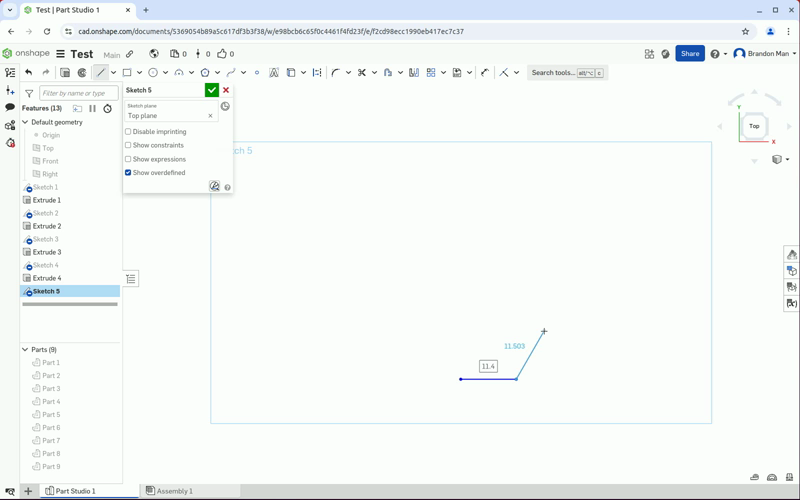
key_up(shift)
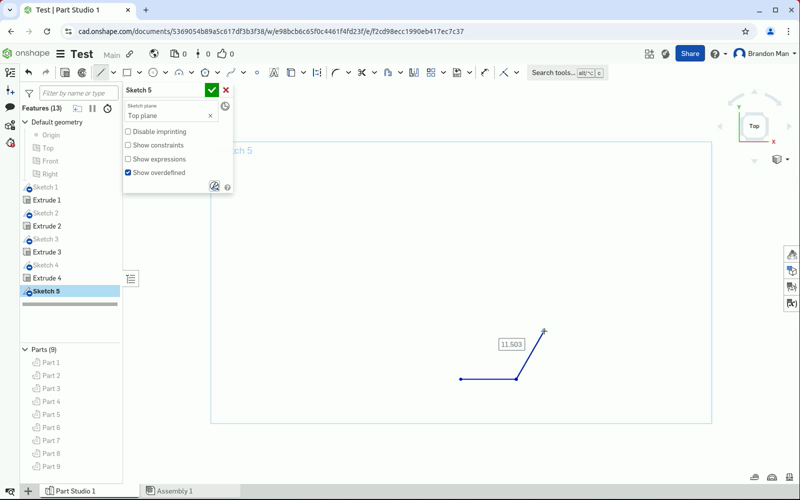
key(esc)
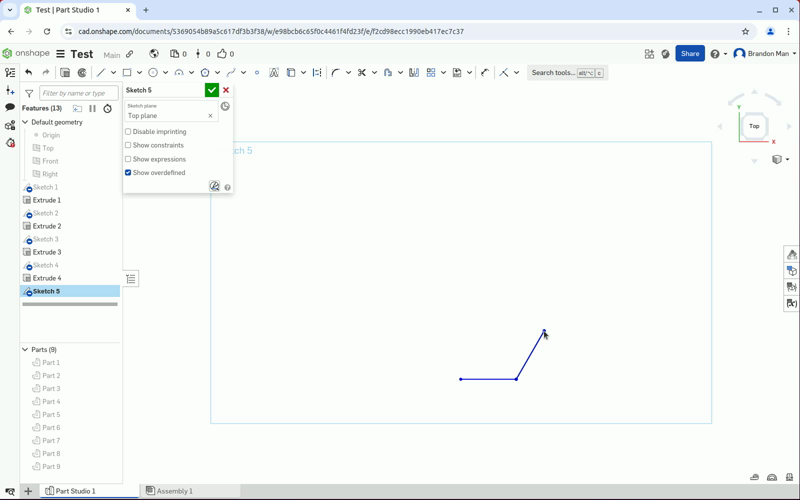
key(a)
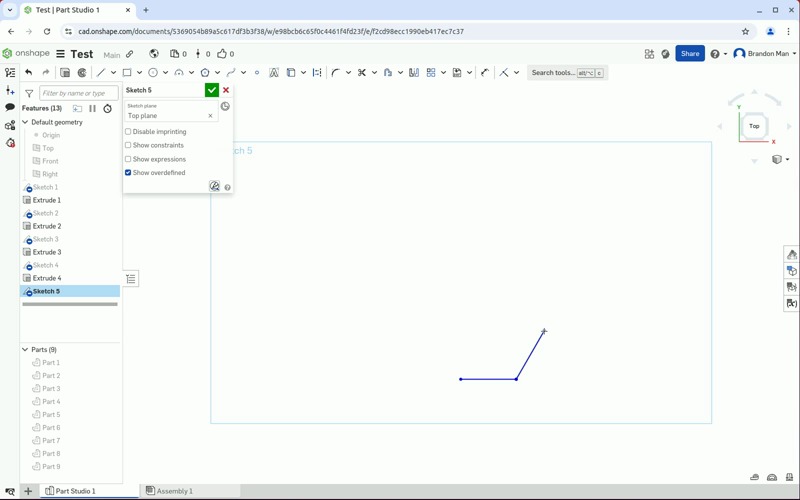
mouse_move(544, 330)
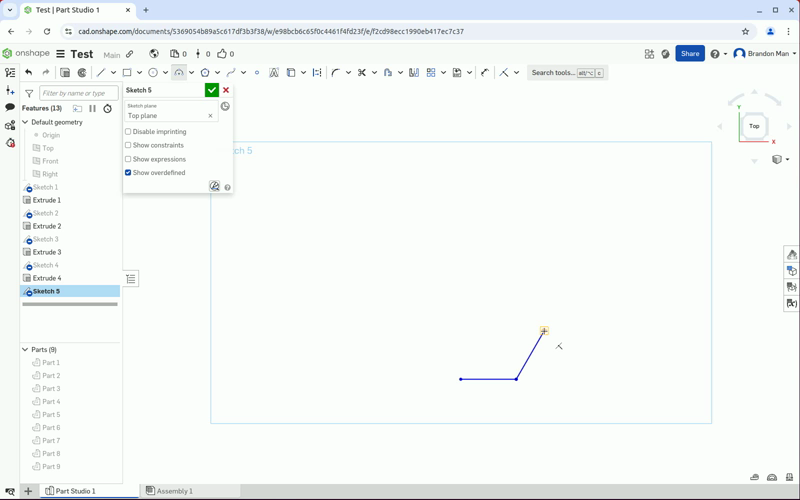
click(544, 330)
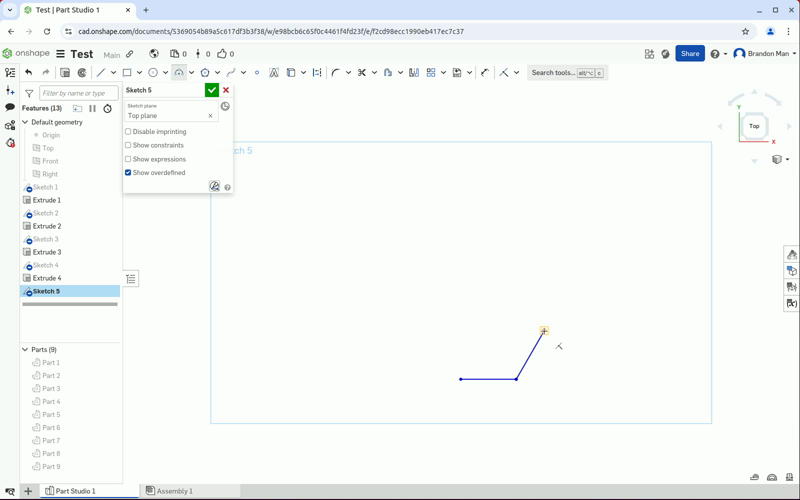
mouse_move(460, 379)
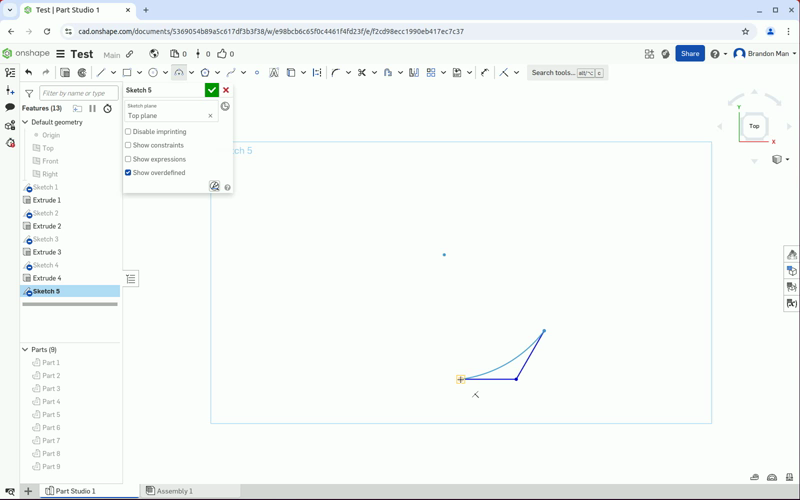
click(460, 379)
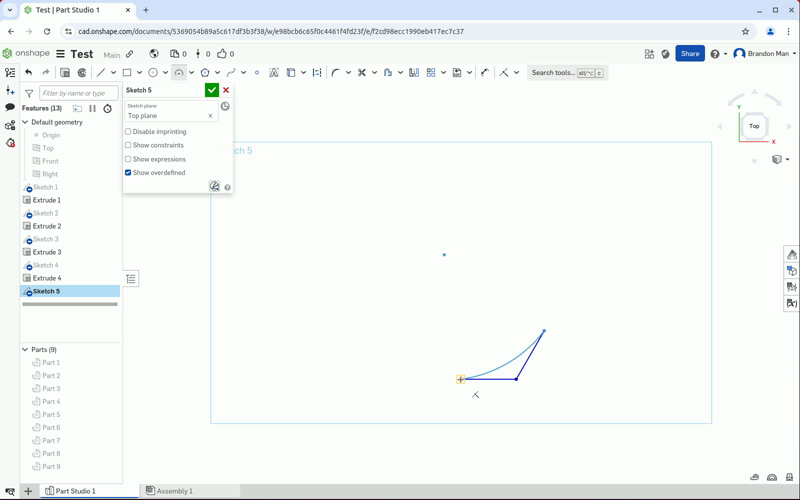
key_down(shift)
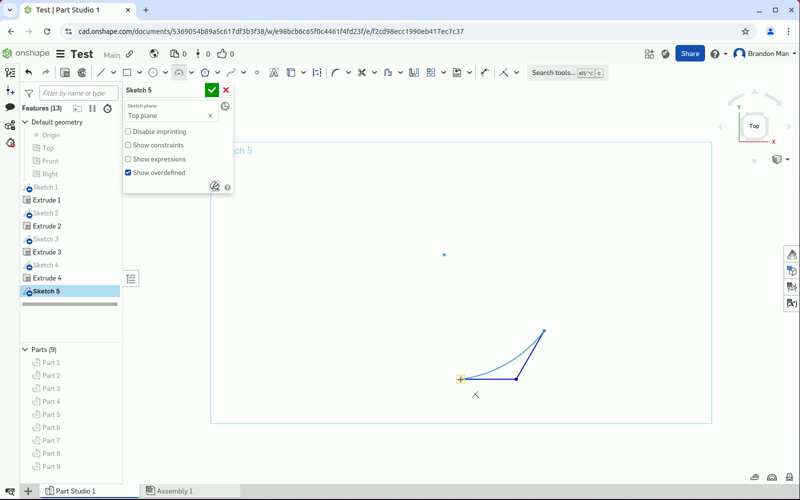
mouse_move(509, 366)
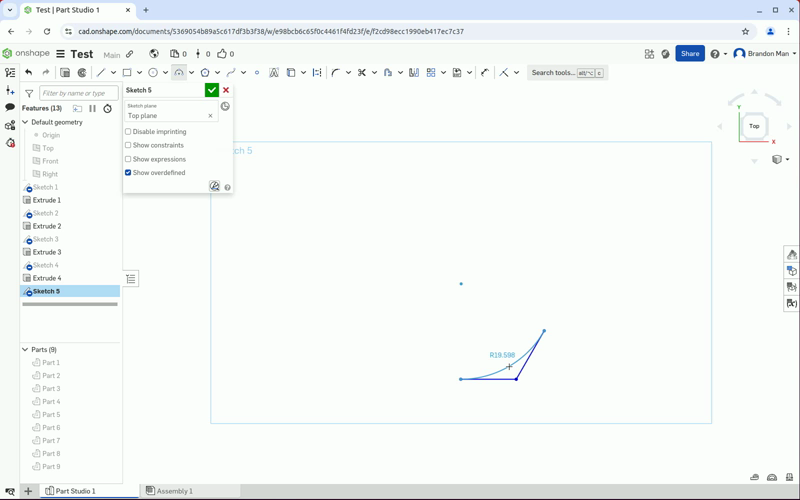
click(509, 366)
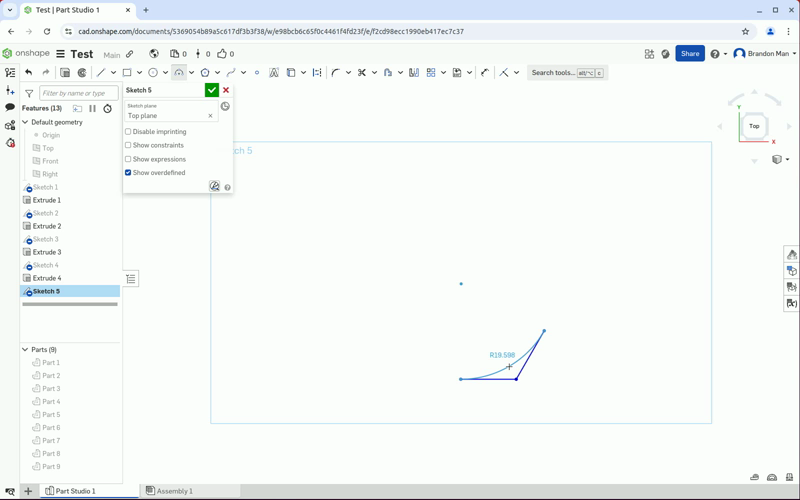
key_up(shift)
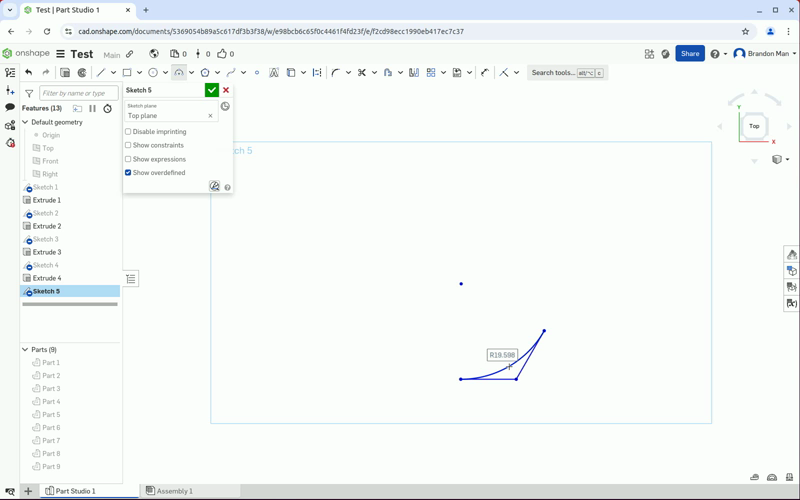
key(esc)
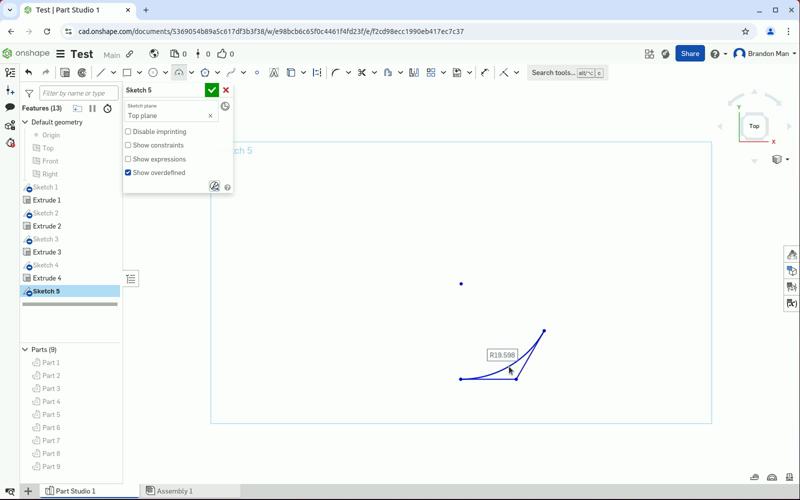
mouse_move(508, 371)
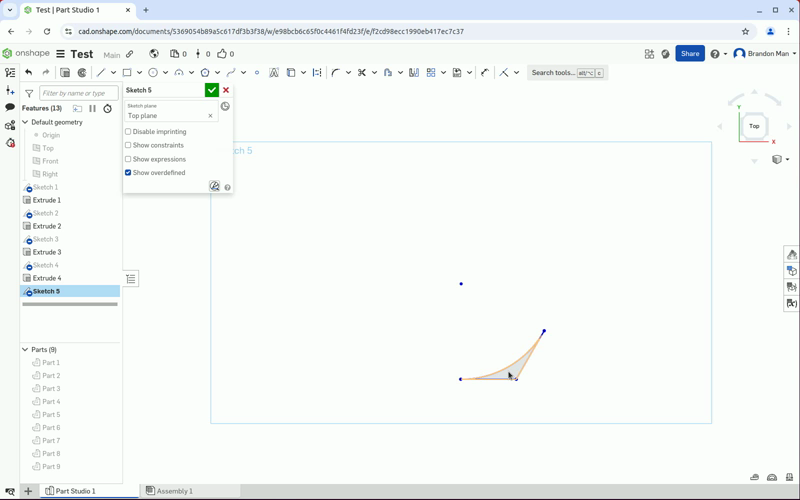
scroll(6)
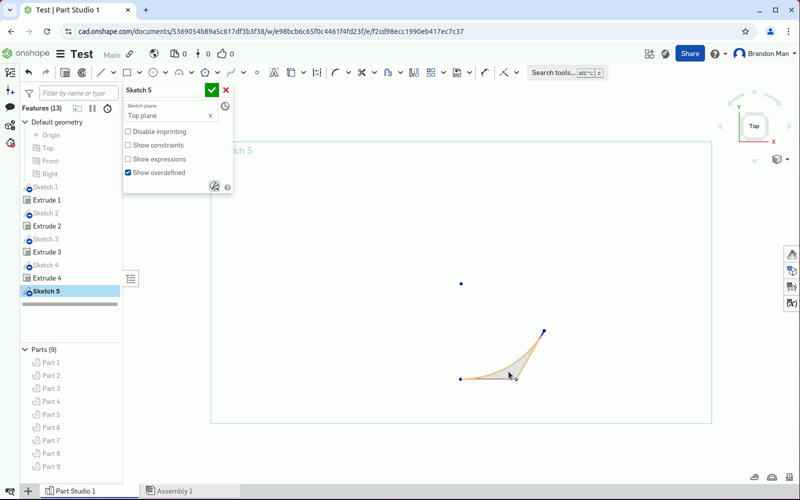
scroll(6)
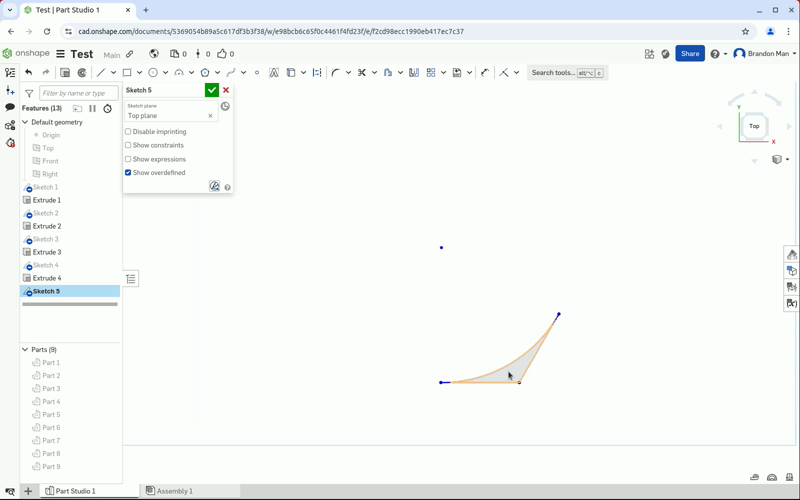
scroll(6)
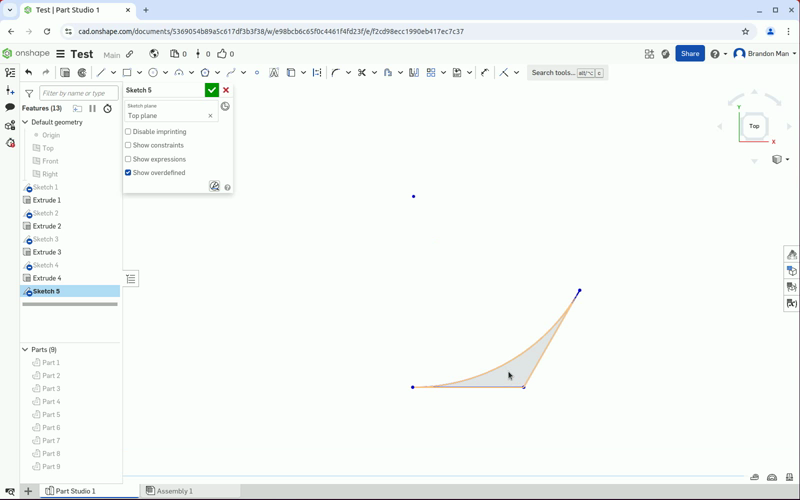
scroll(6)
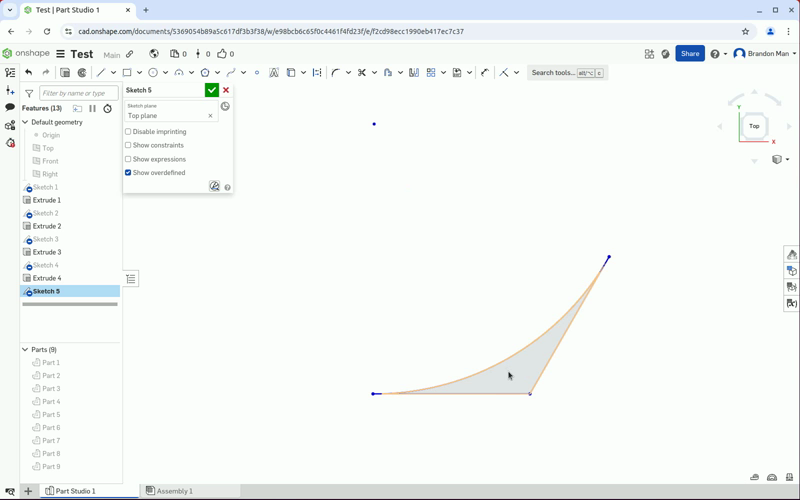
scroll(6)
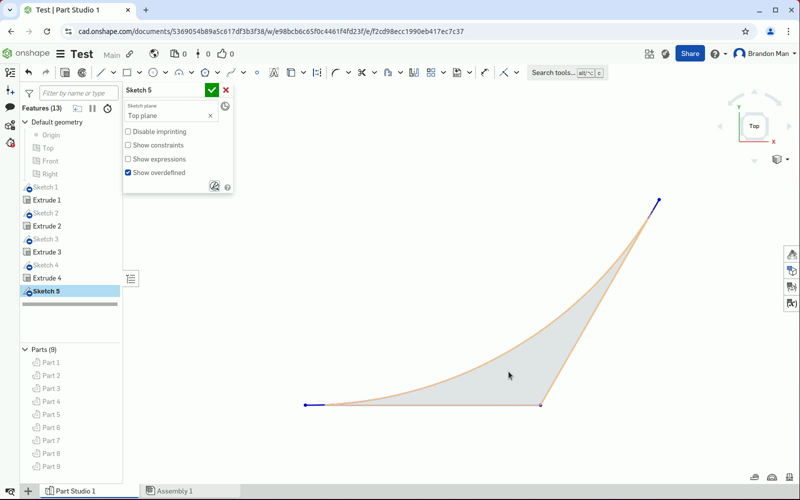
scroll(6)
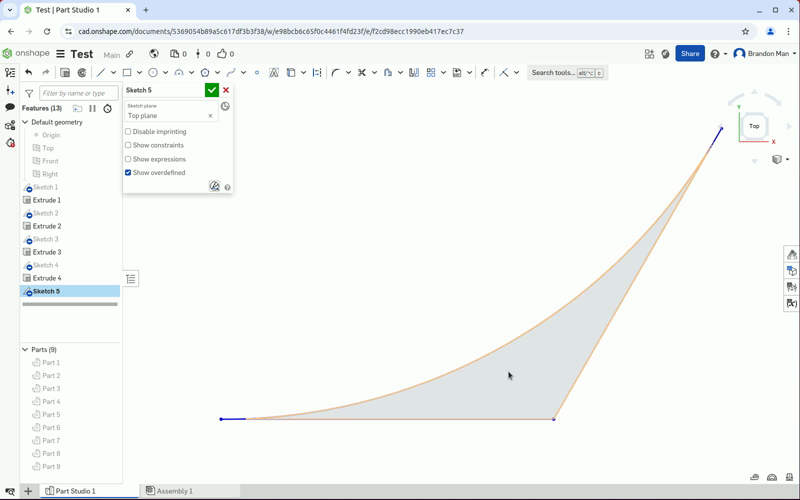
scroll(6)
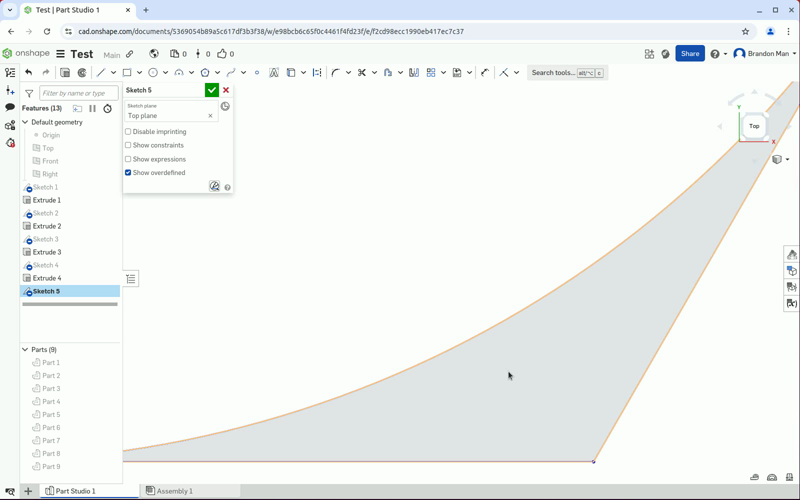
click(508, 371)
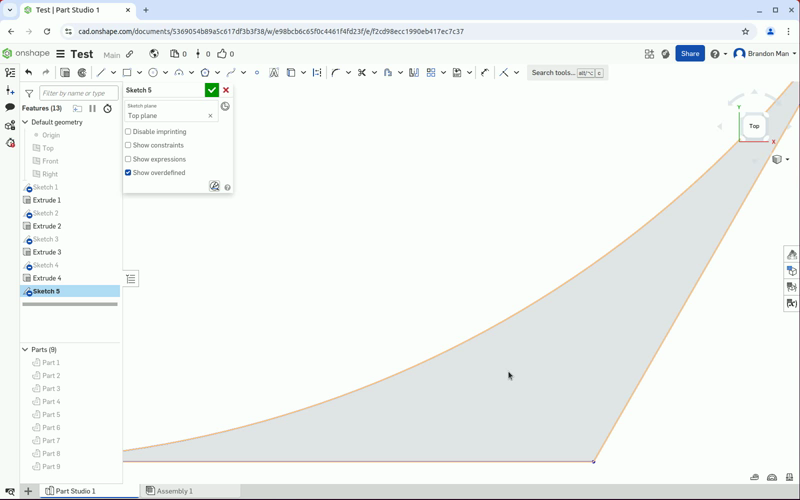
scroll(-6)
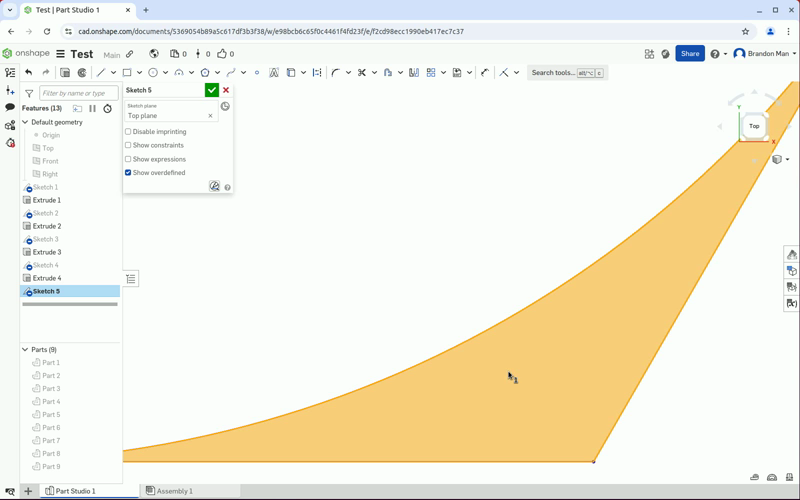
scroll(-6)
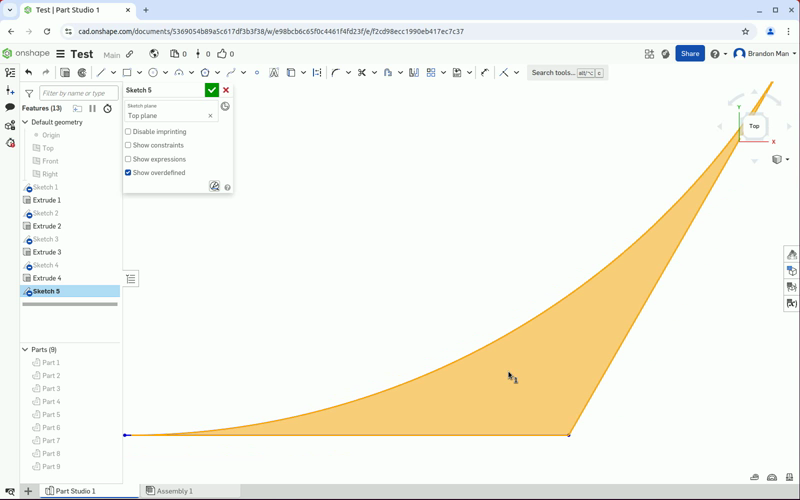
scroll(-6)
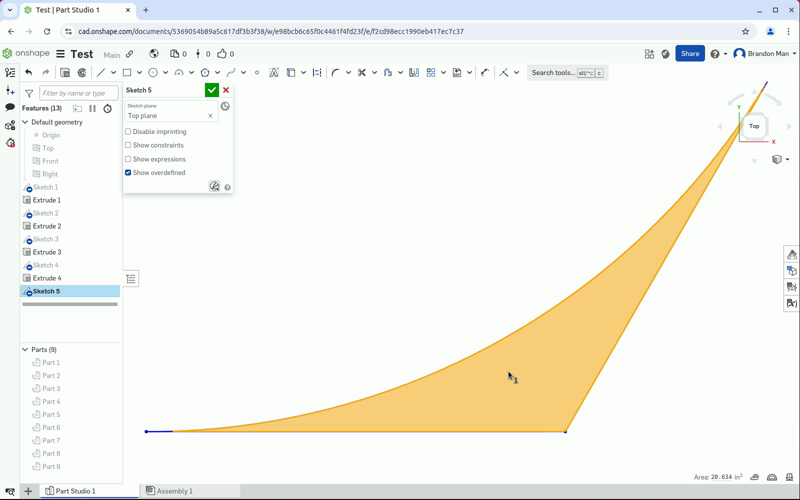
scroll(-6)
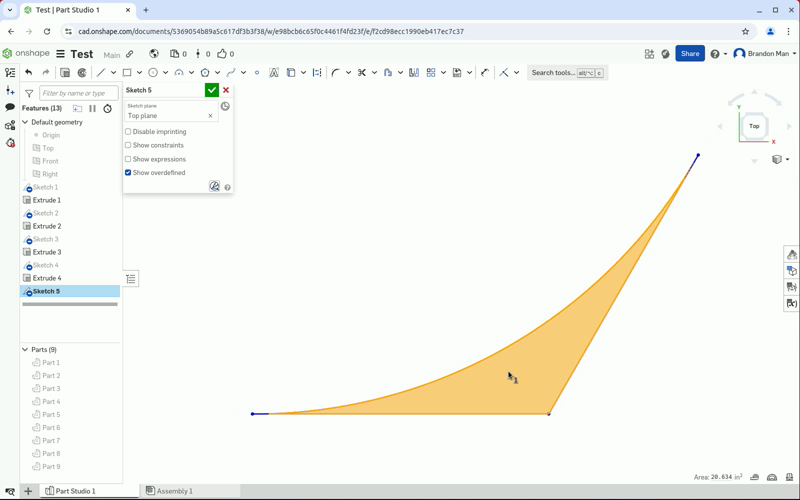
scroll(-6)
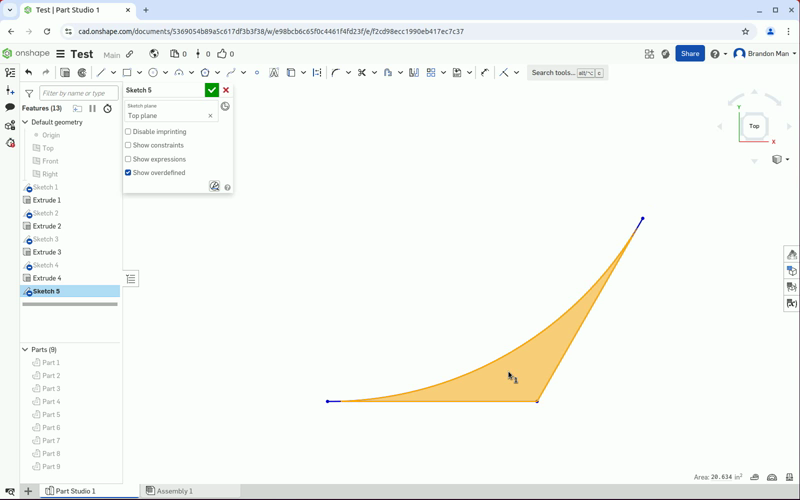
scroll(-6)
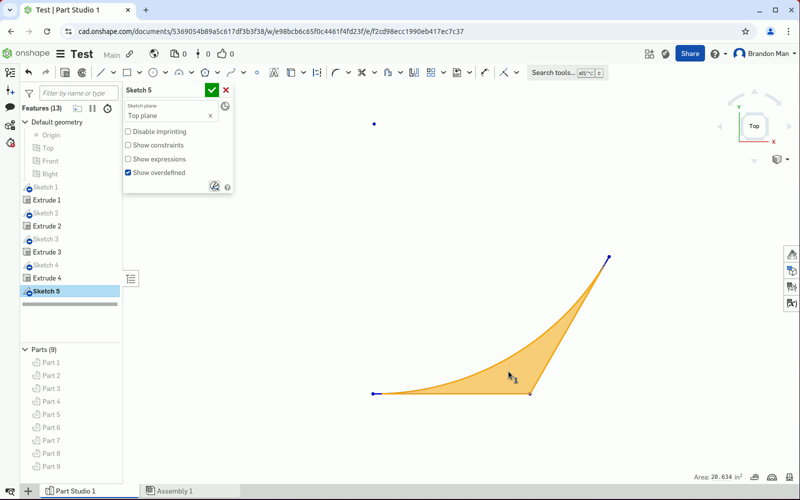
scroll(-6)
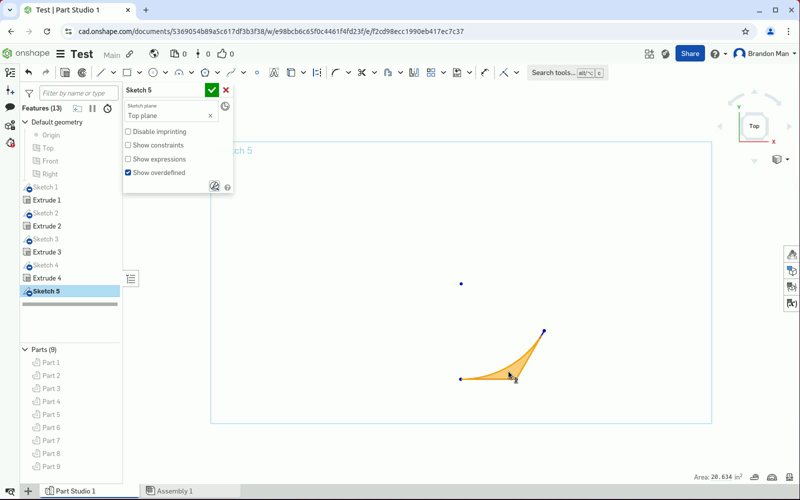
mouse_move(73, 352)
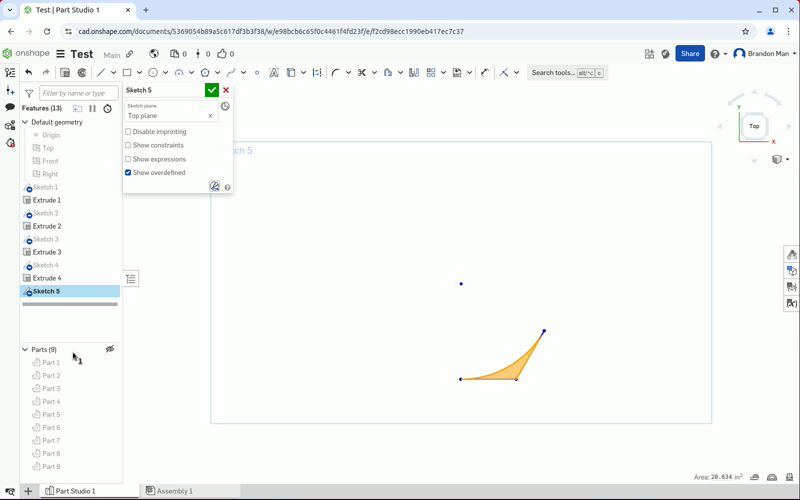
key(shift+y)
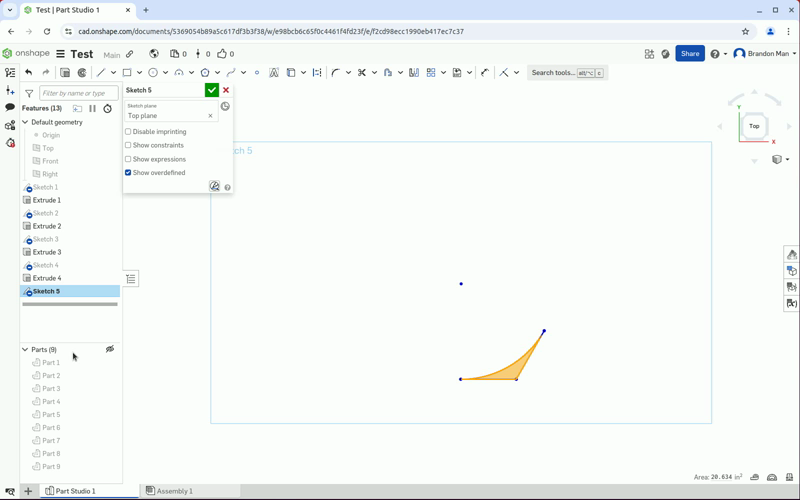
key(shift+e)
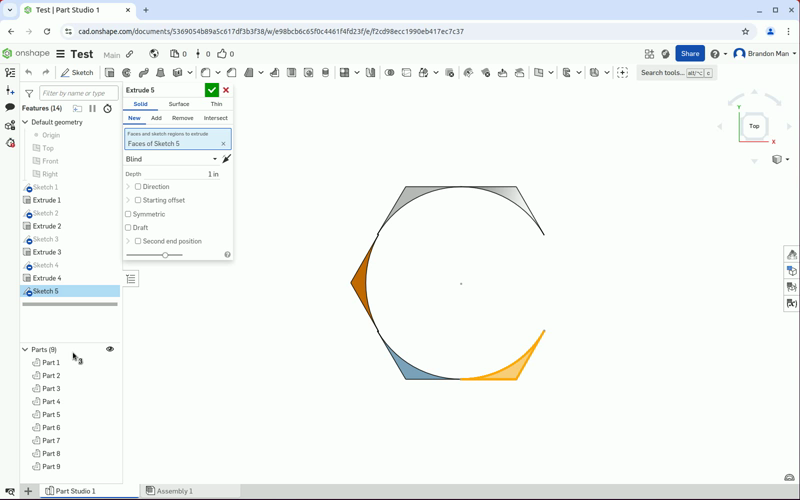
mouse_move(143, 106)
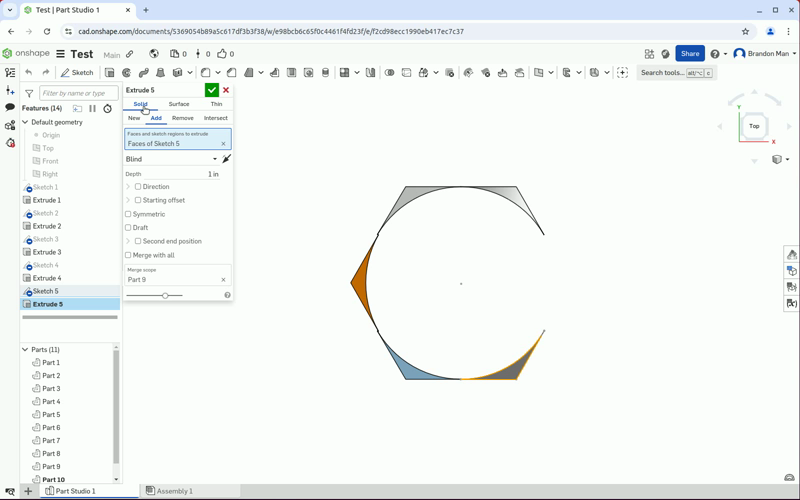
click(143, 106)
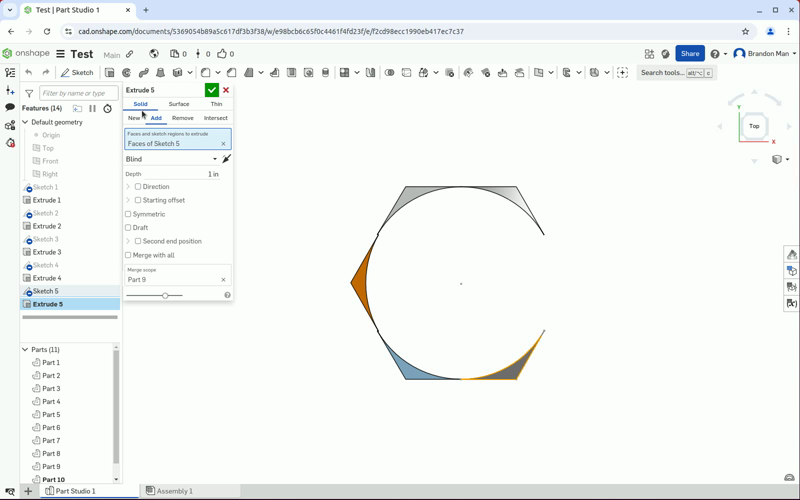
mouse_move(137, 120)
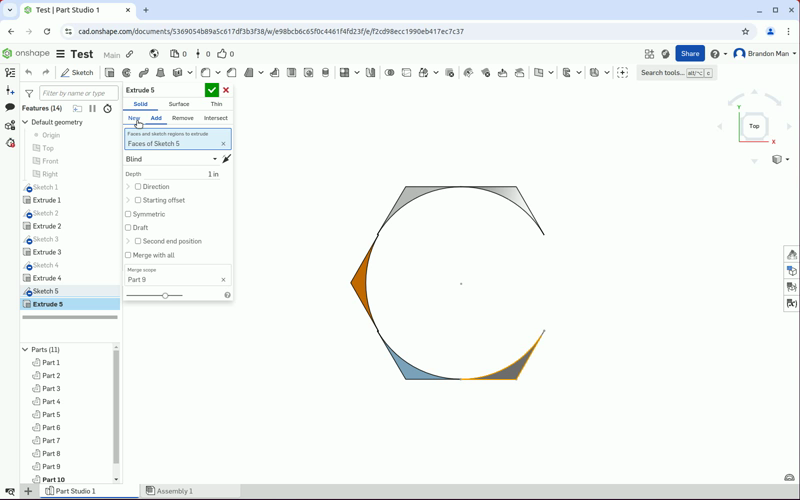
click(137, 120)
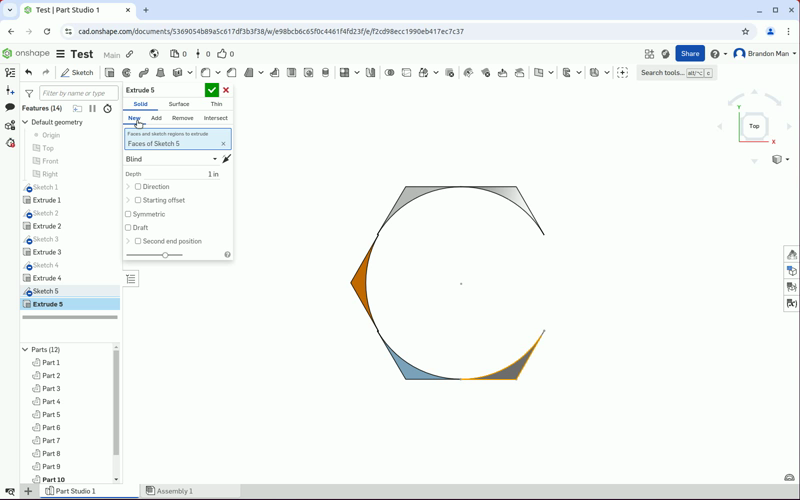
key(tab, 4)
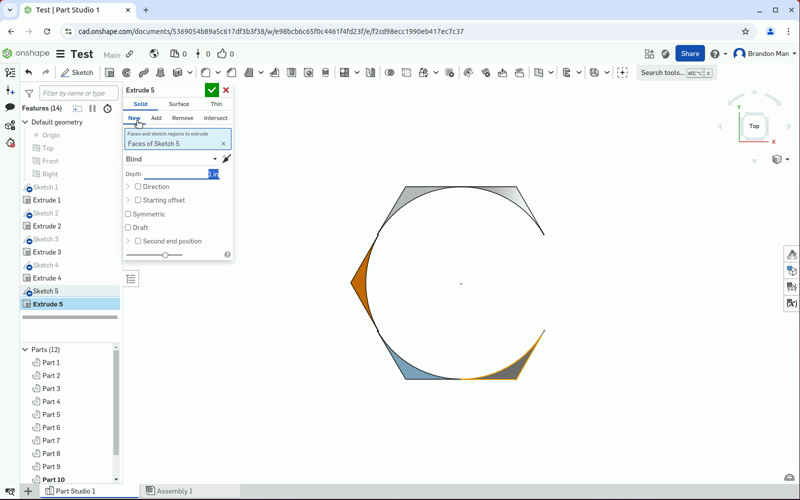
text(23.108)
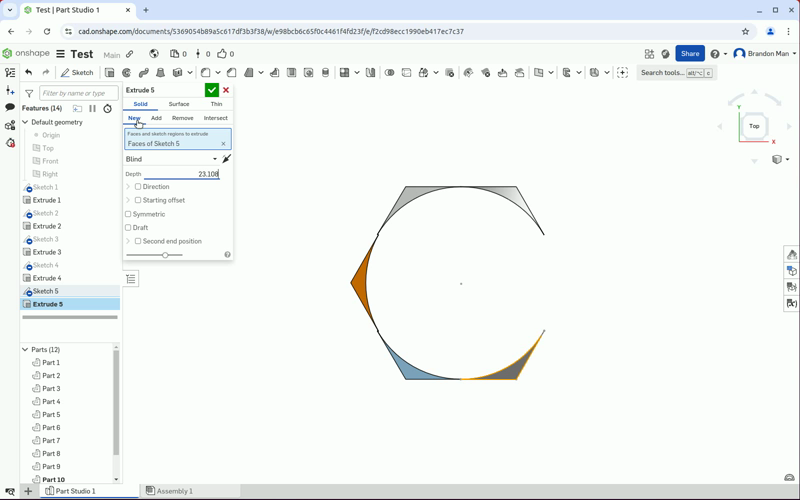
key(enter)
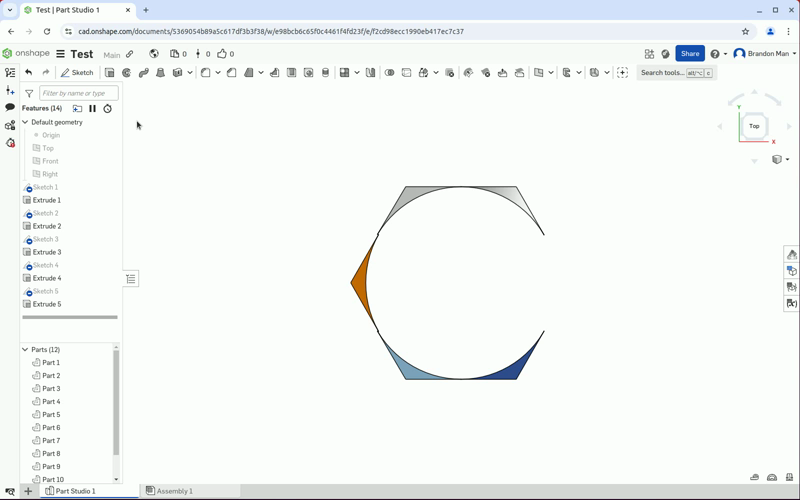
key(shift+h)
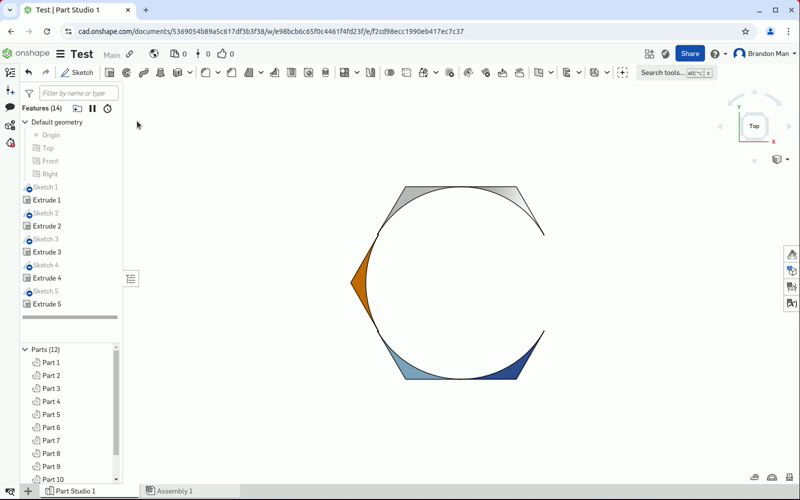
key(shift+h)
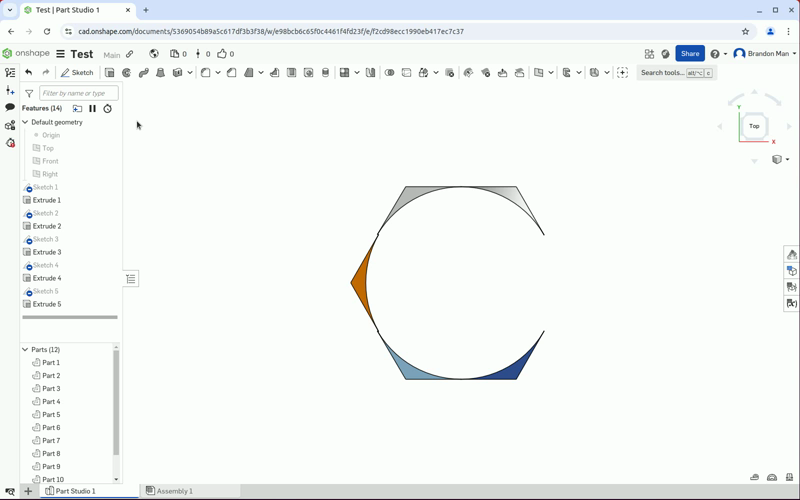
mouse_move(73, 189)
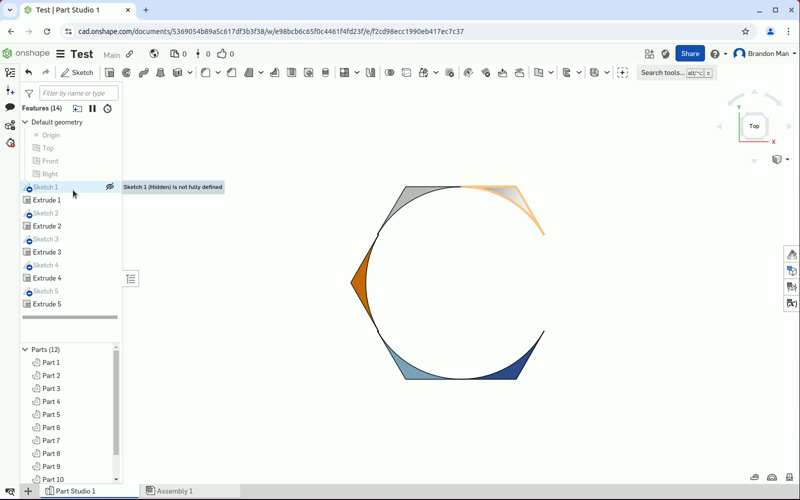
click(73, 189)
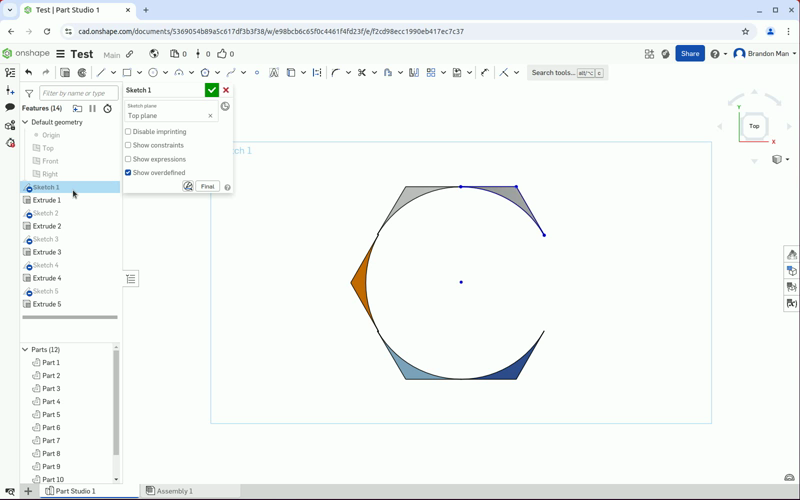
mouse_move(229, 92)
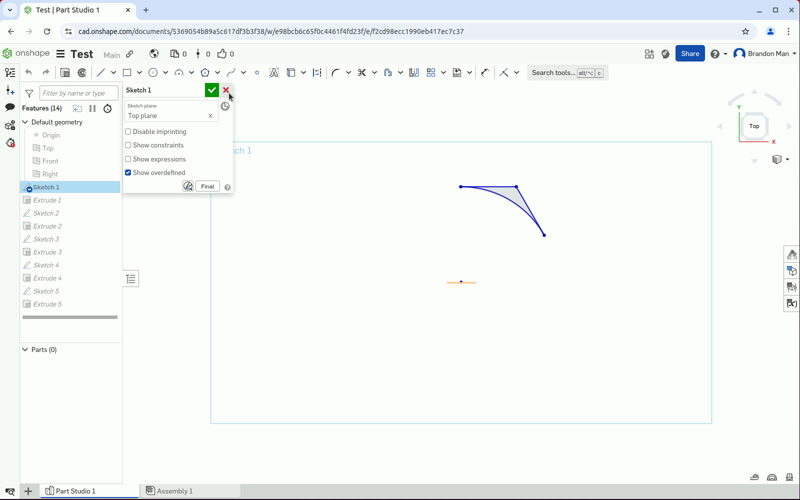
click(229, 92)
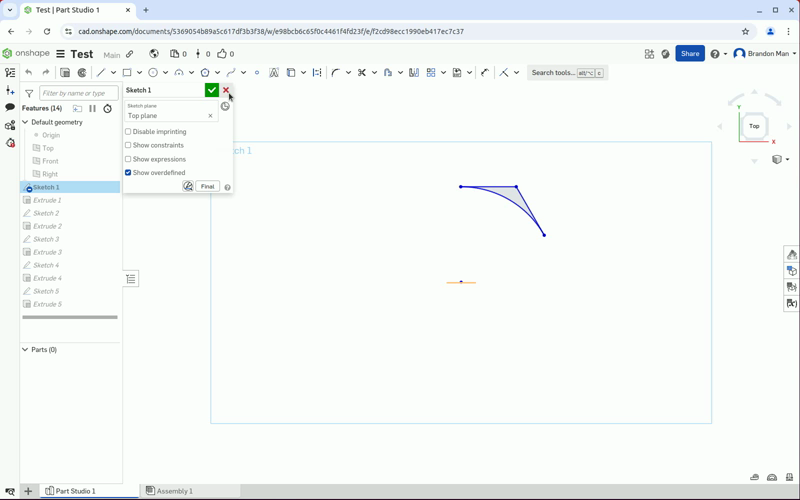
key(shift+s)
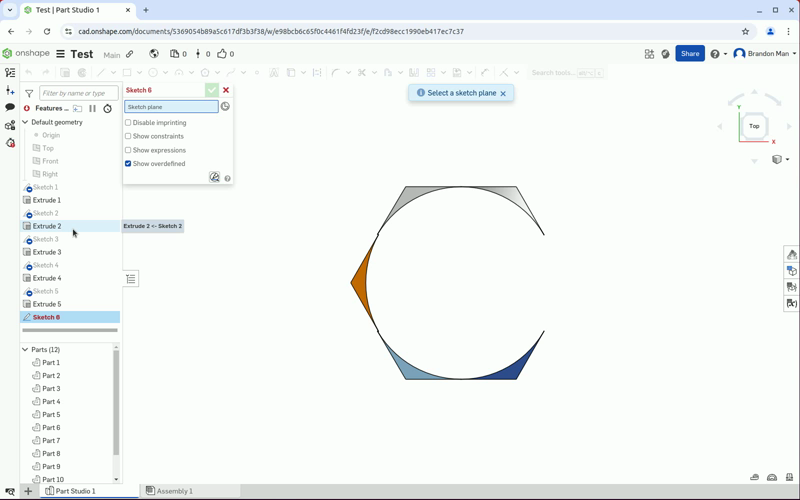
scroll(3)
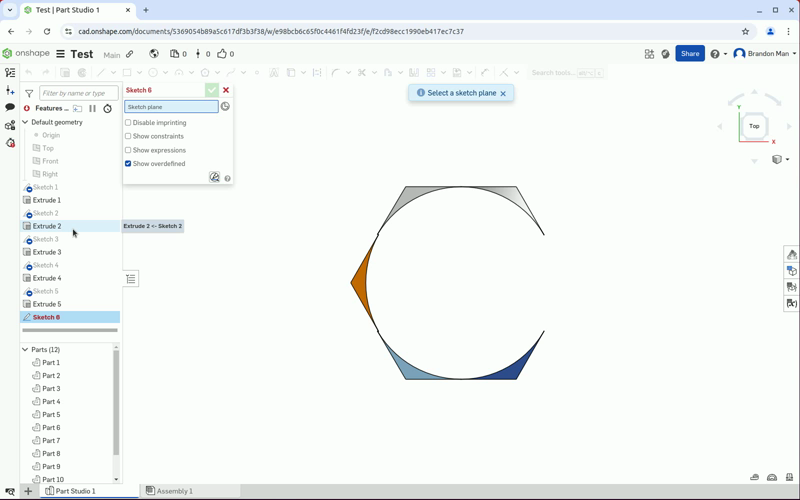
mouse_move(73, 150)
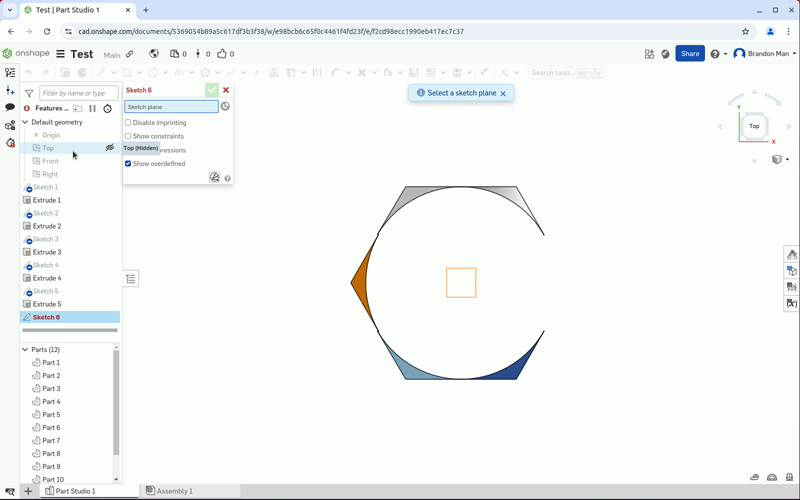
click(73, 150)
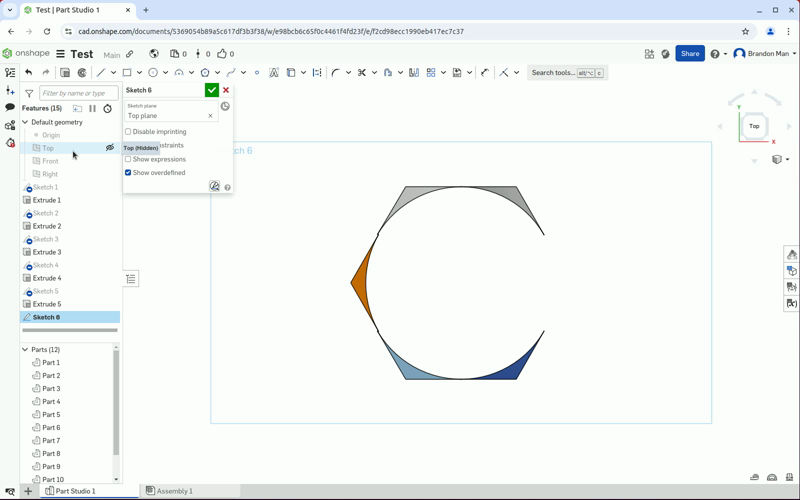
mouse_move(69, 352)
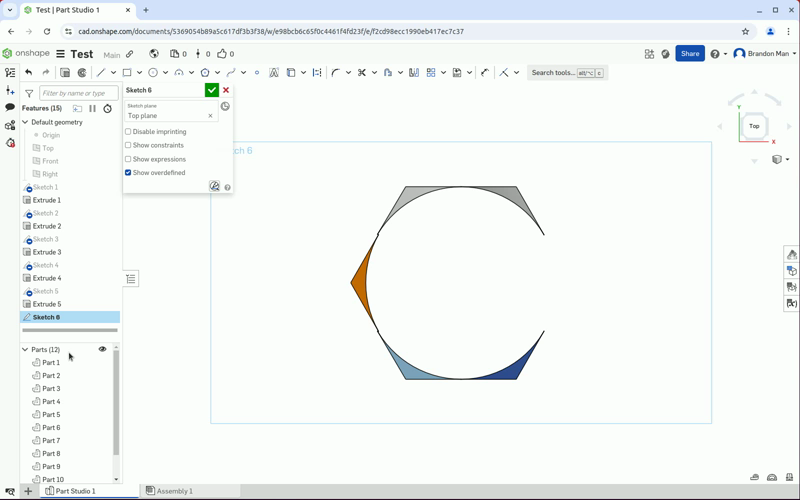
key(y)
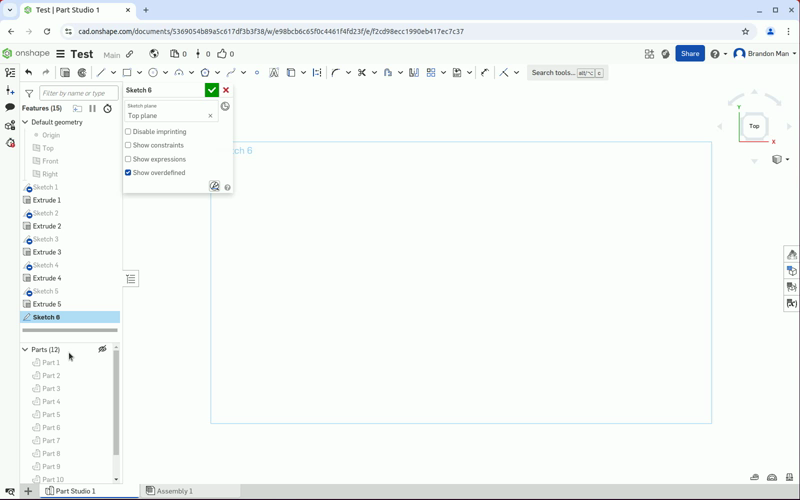
key(l)
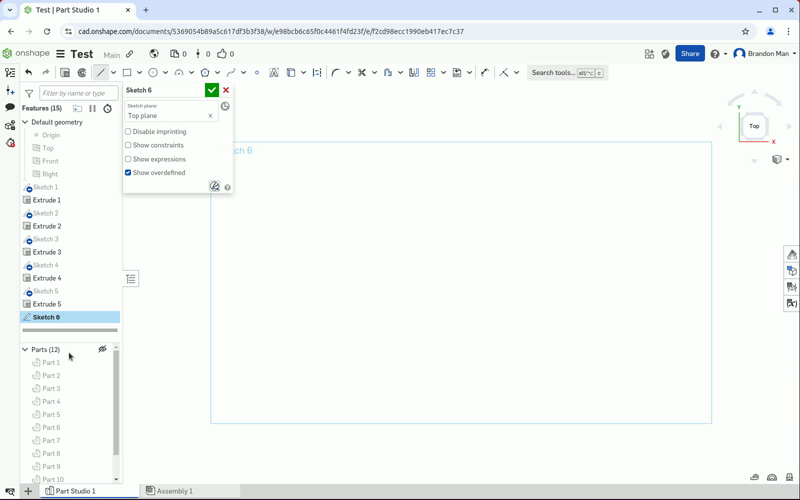
key_down(shift)
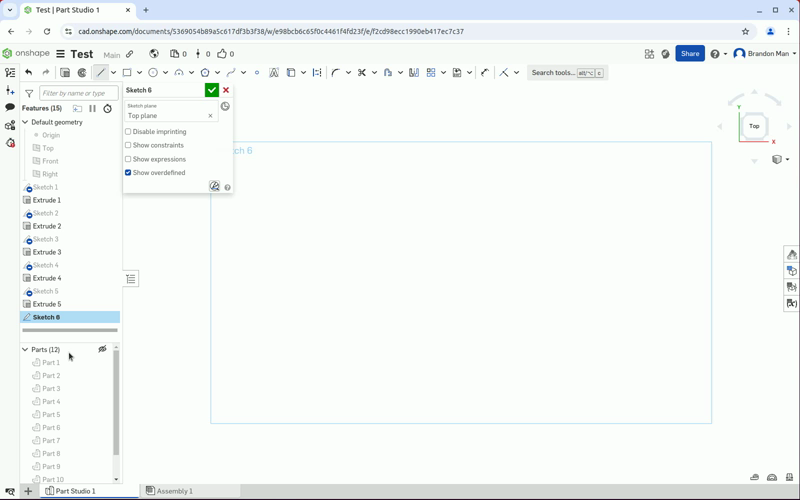
mouse_move(543, 330)
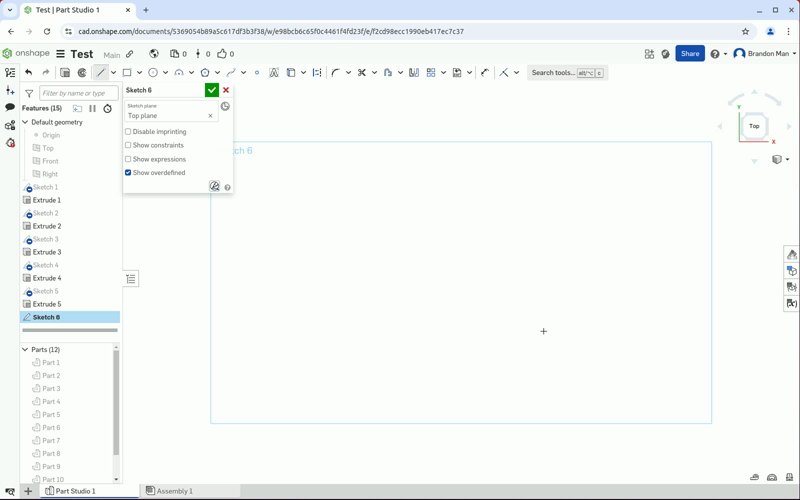
click(543, 330)
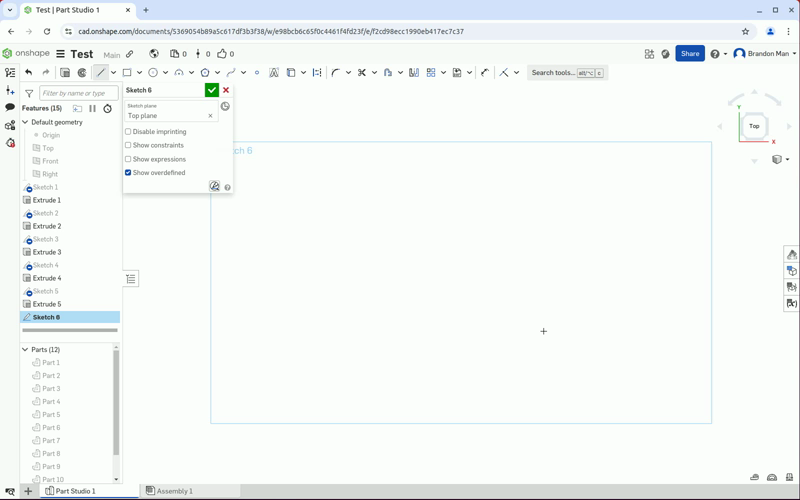
key_up(shift)
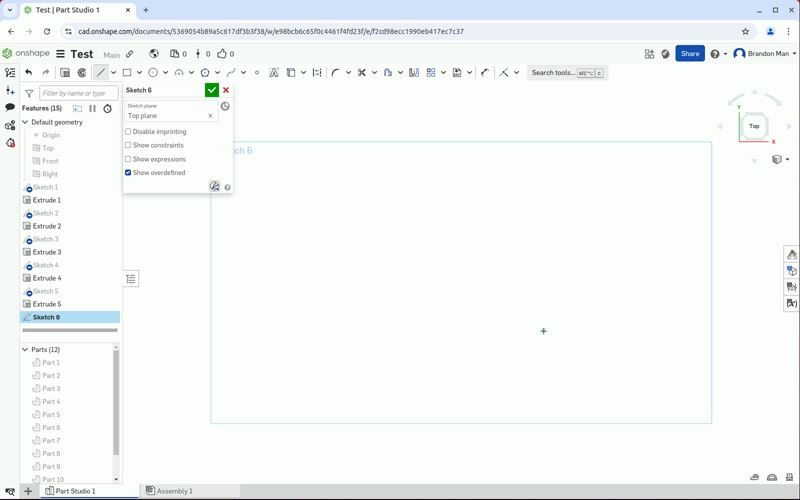
key_down(shift)
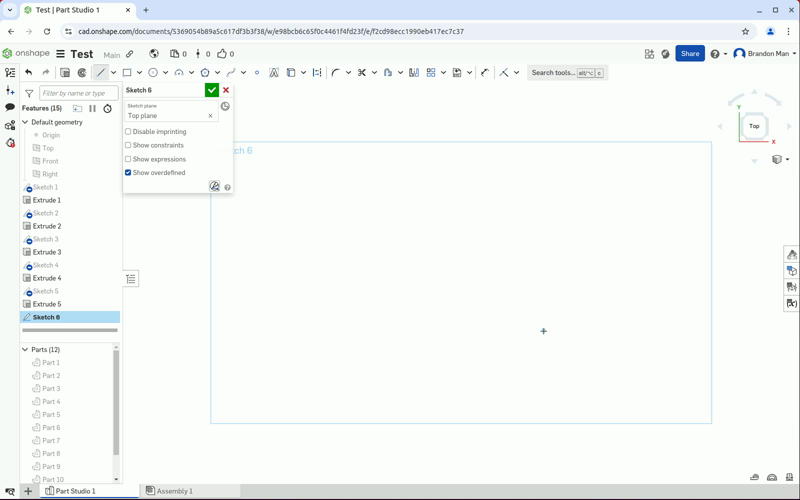
mouse_move(573, 330)
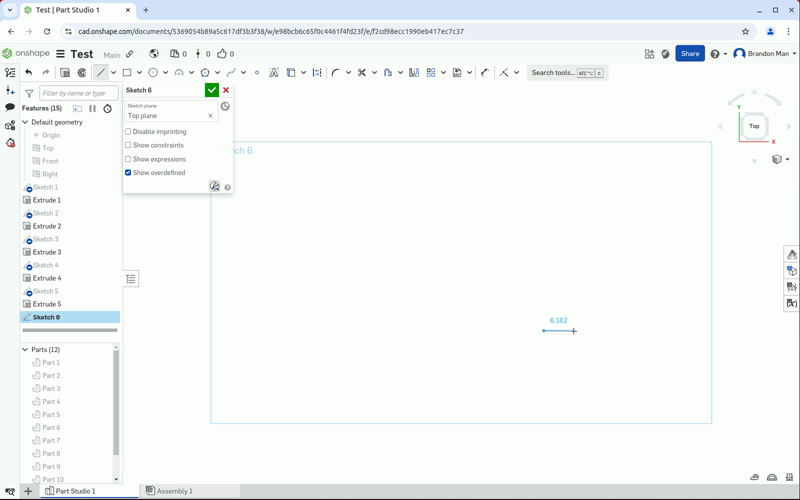
mouse_move(571, 282)
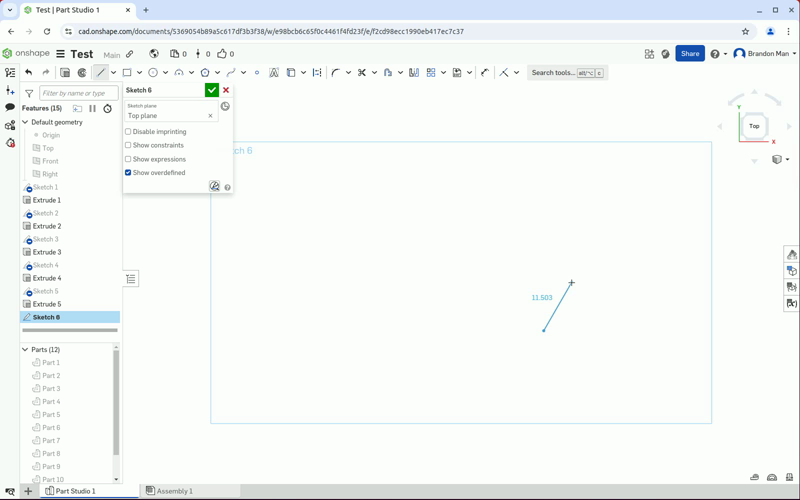
click(571, 282)
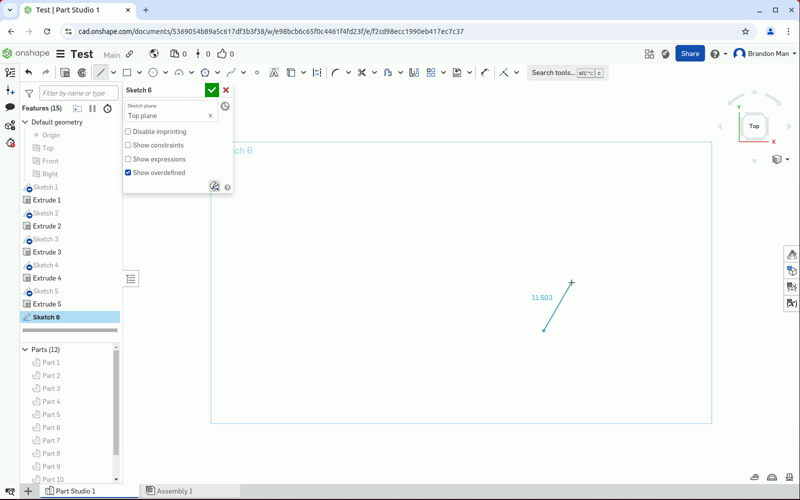
key_up(shift)
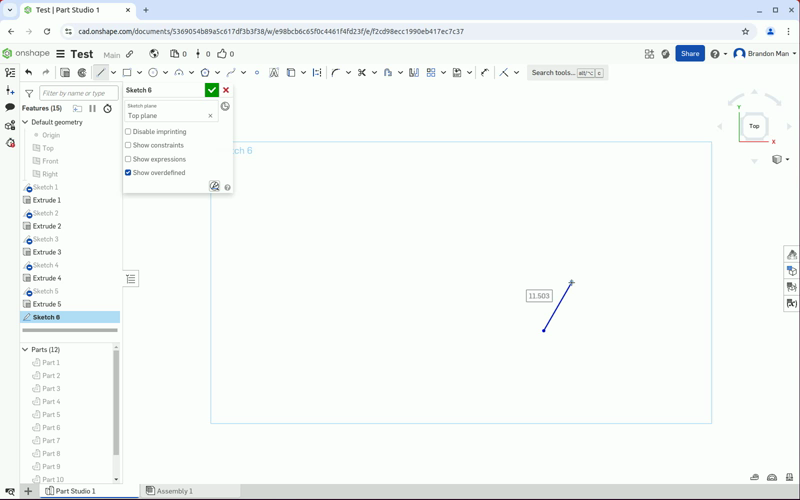
key_down(shift)
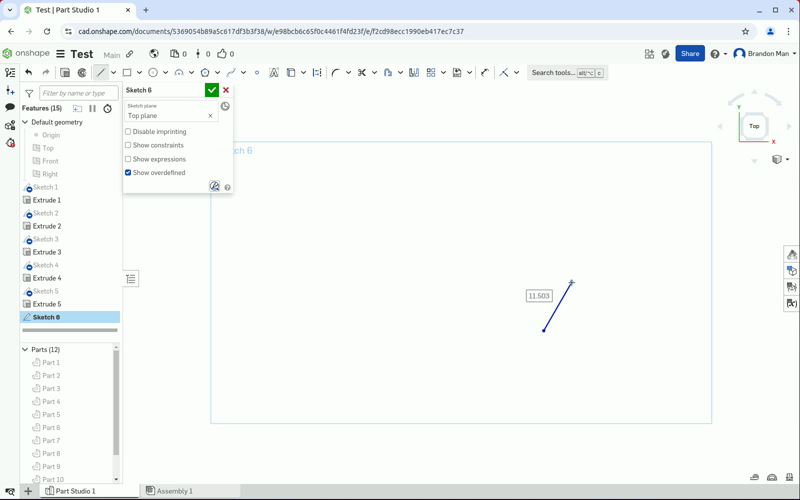
mouse_move(589, 282)
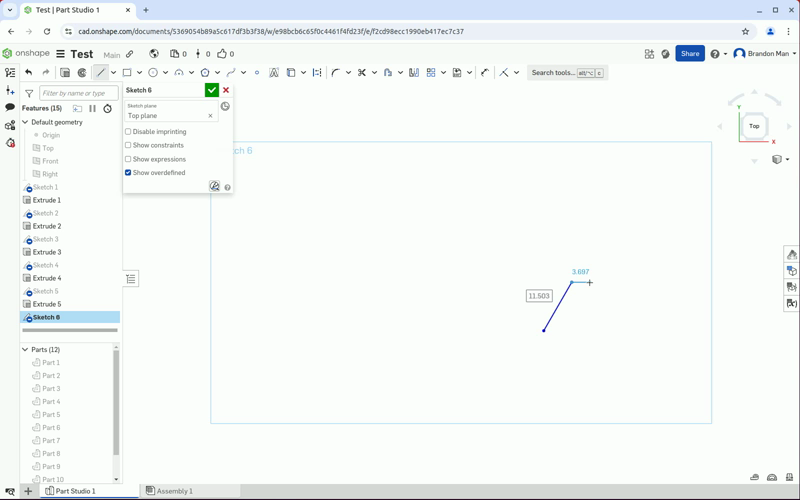
mouse_move(543, 234)
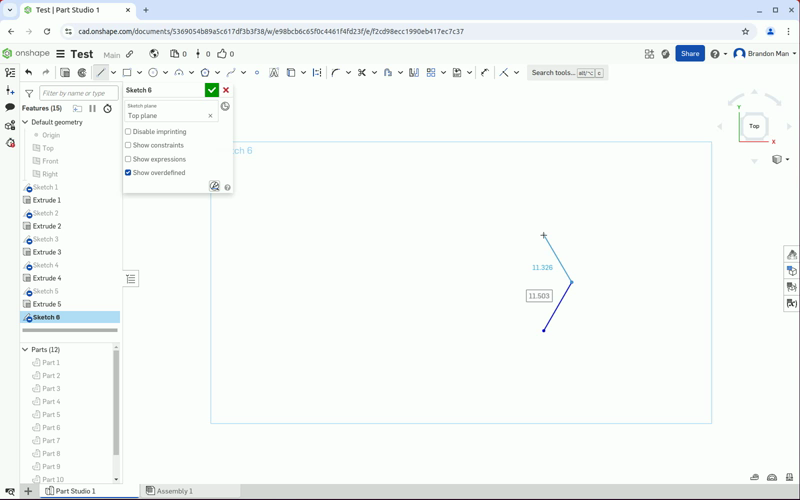
click(543, 234)
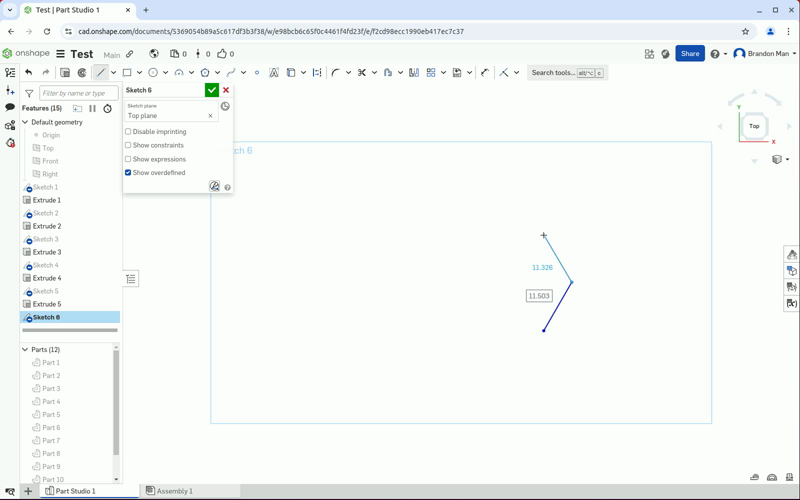
key_up(shift)
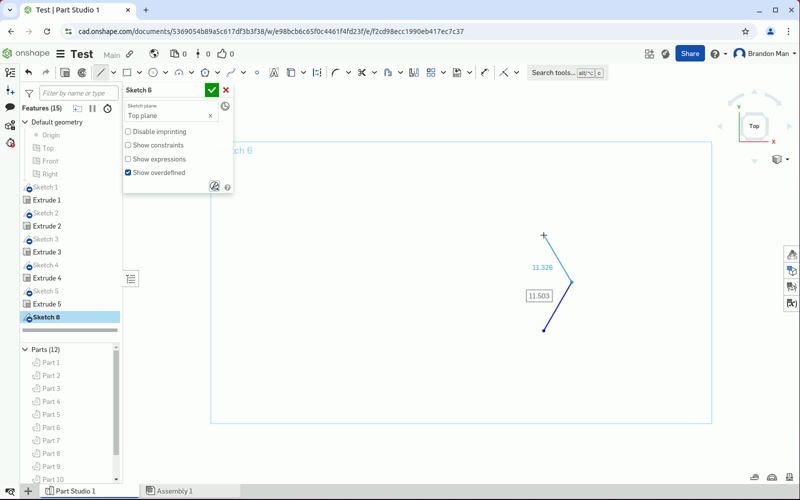
key(esc)
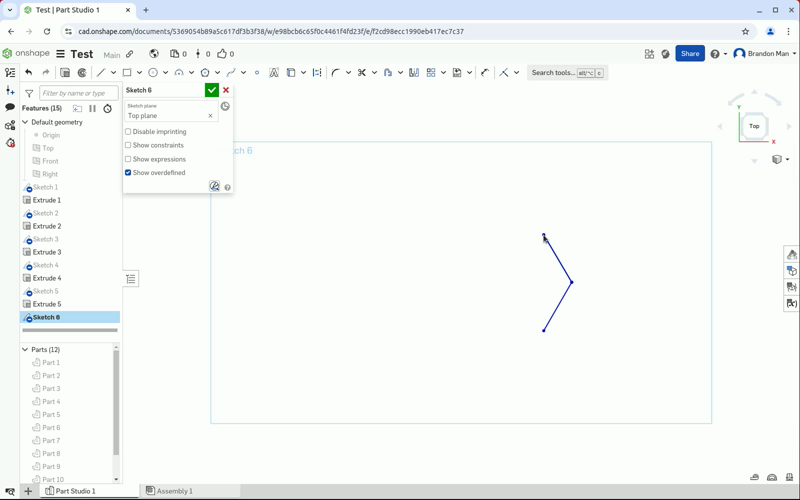
key(a)
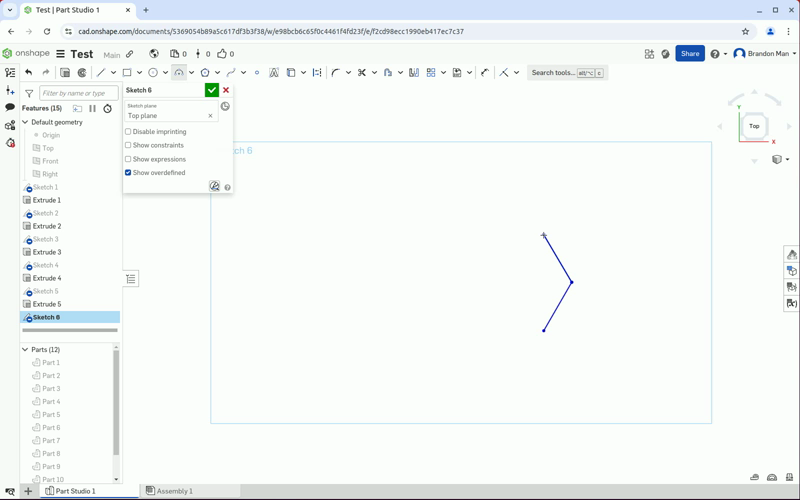
mouse_move(543, 234)
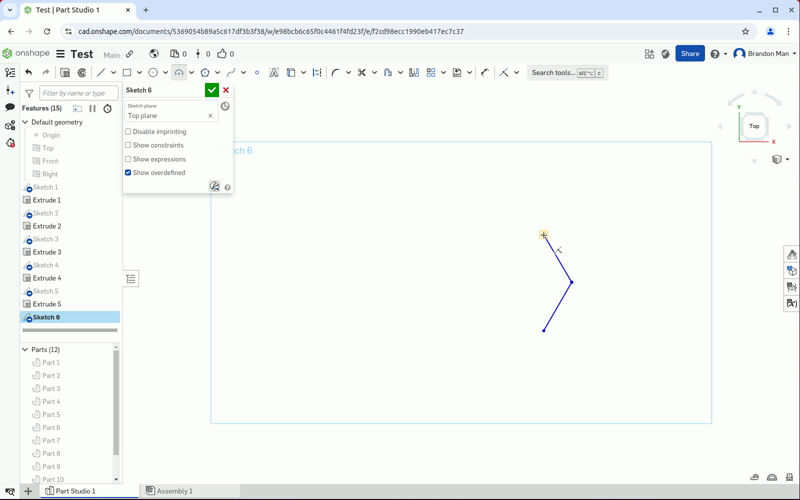
click(543, 234)
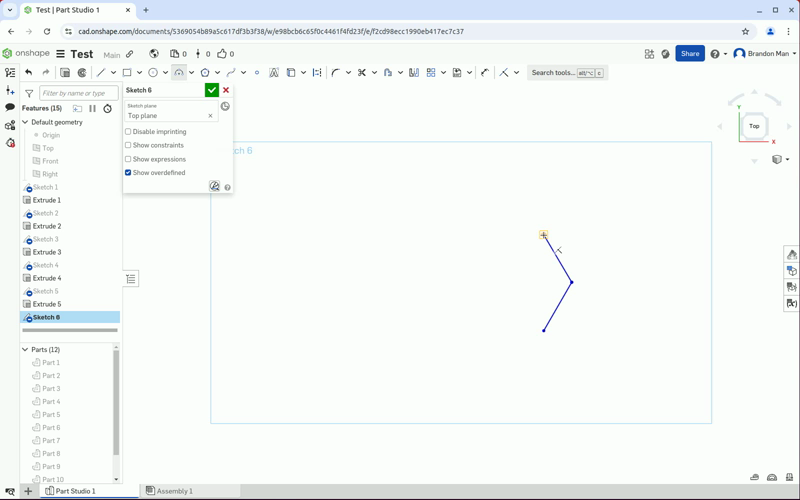
mouse_move(543, 330)
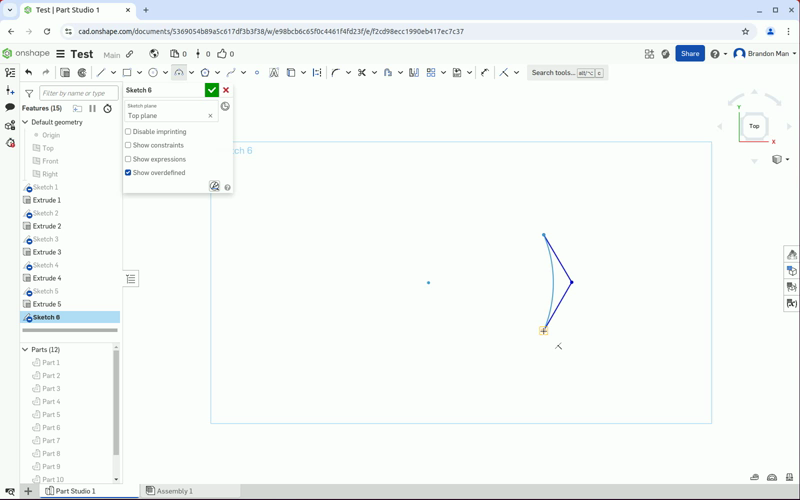
click(543, 330)
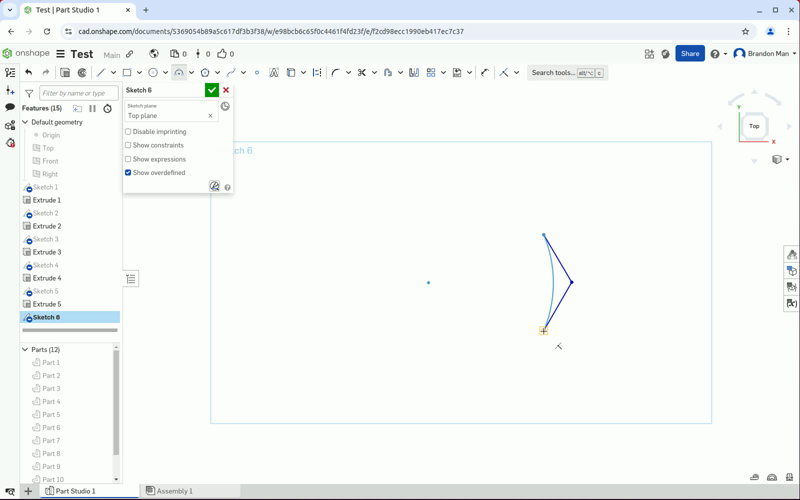
key_down(shift)
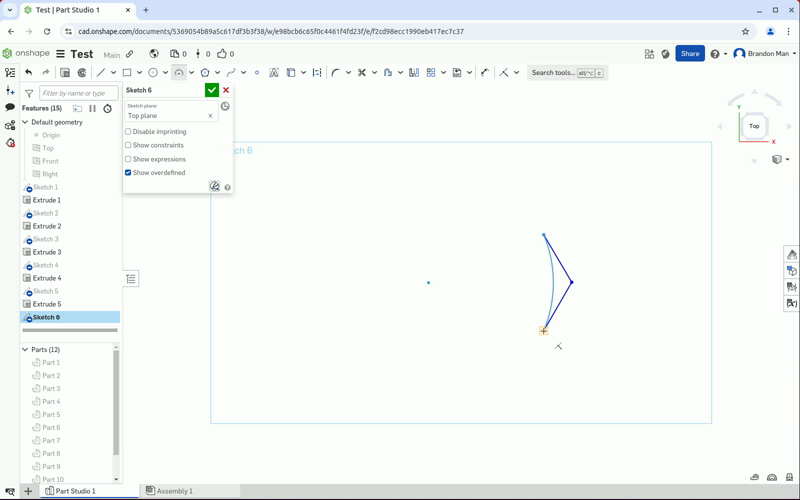
mouse_move(557, 282)
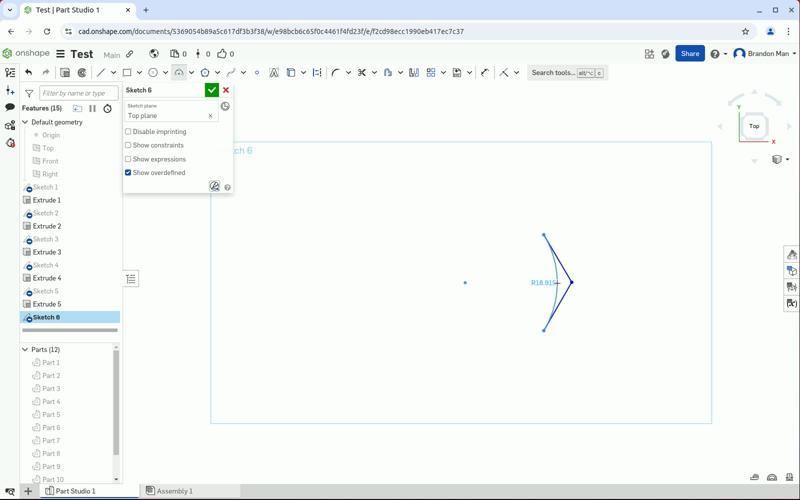
click(557, 282)
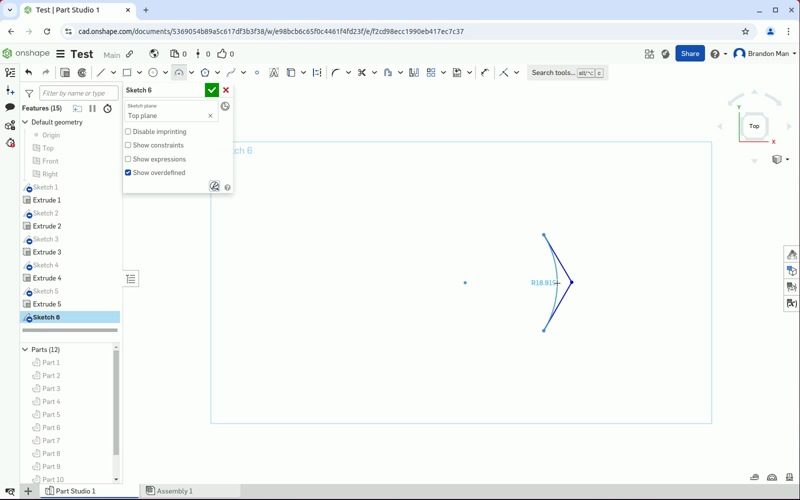
key_up(shift)
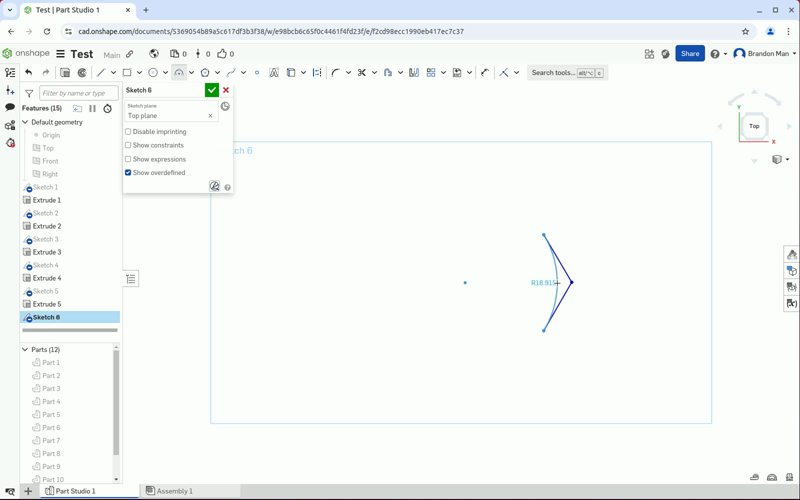
key(esc)
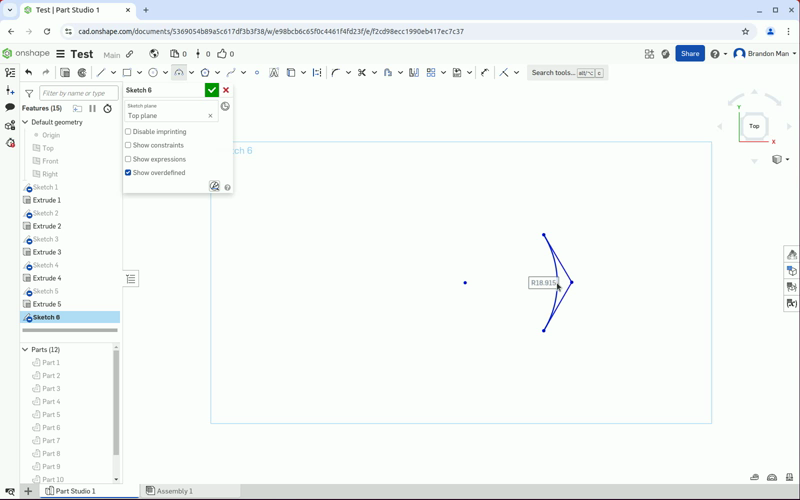
mouse_move(567, 283)
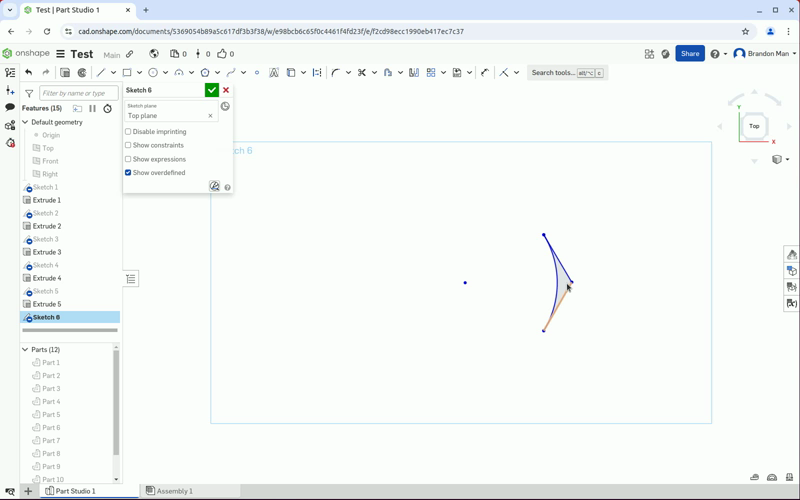
scroll(6)
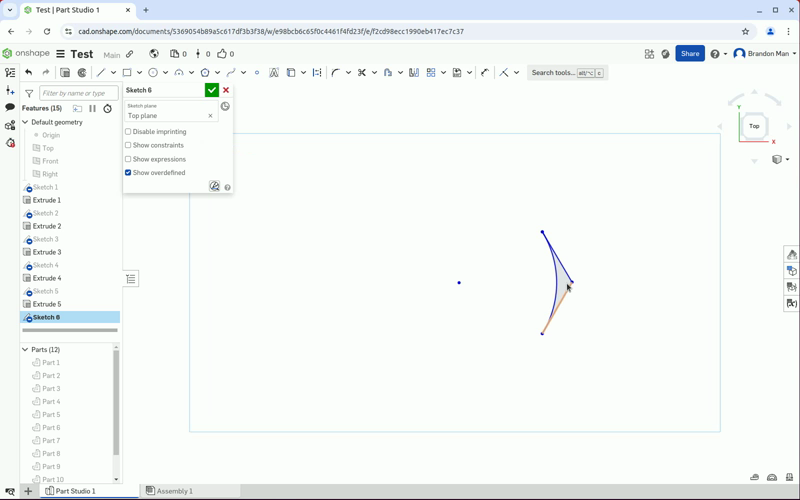
scroll(6)
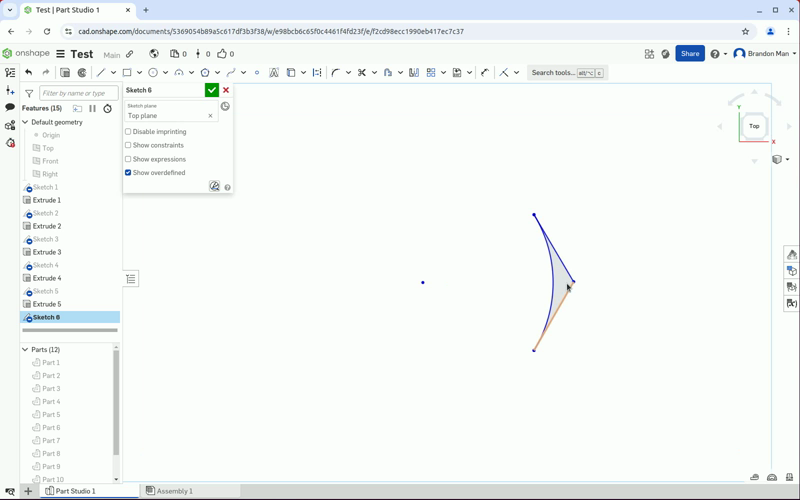
scroll(6)
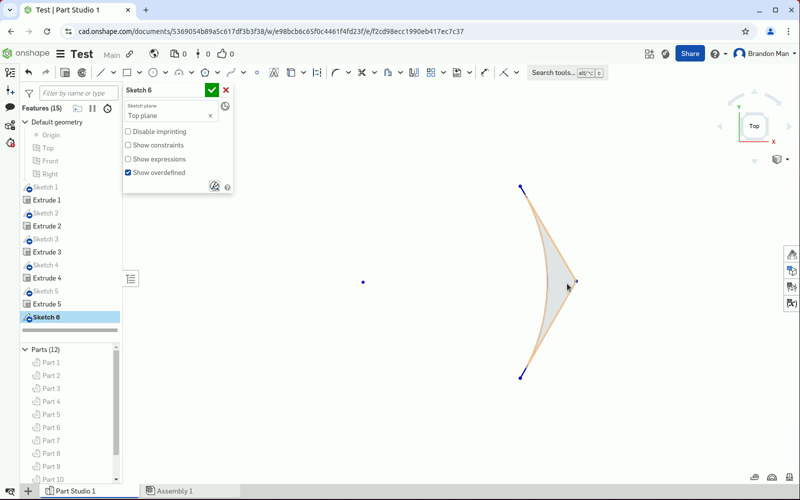
scroll(6)
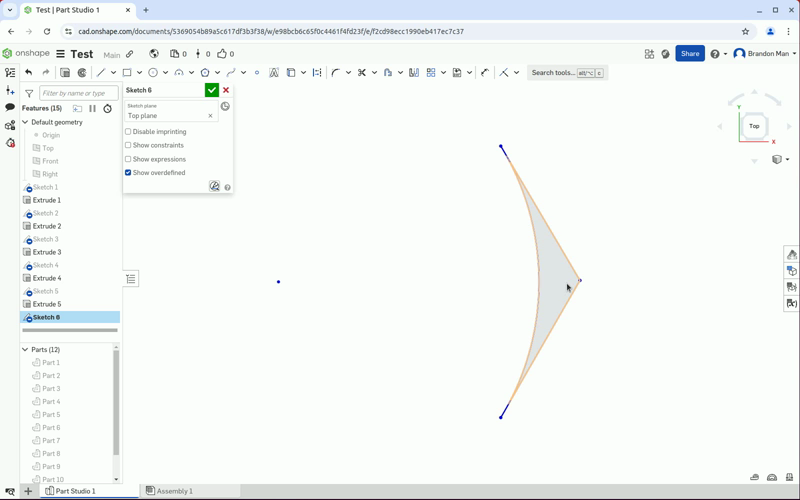
scroll(6)
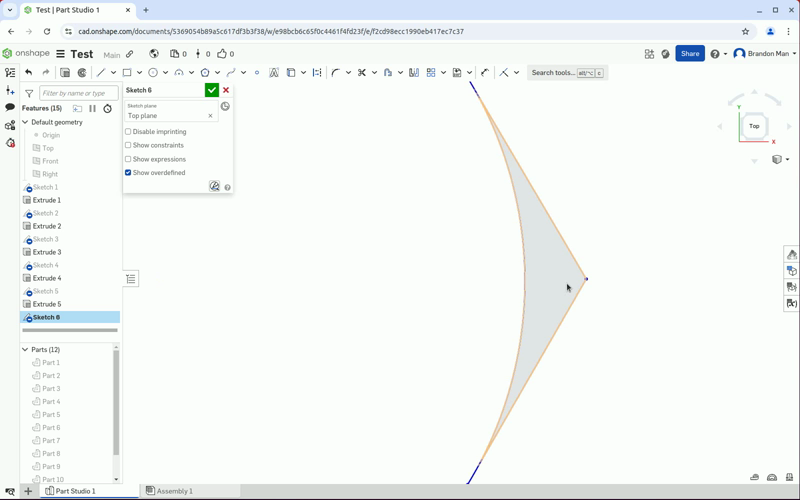
scroll(6)
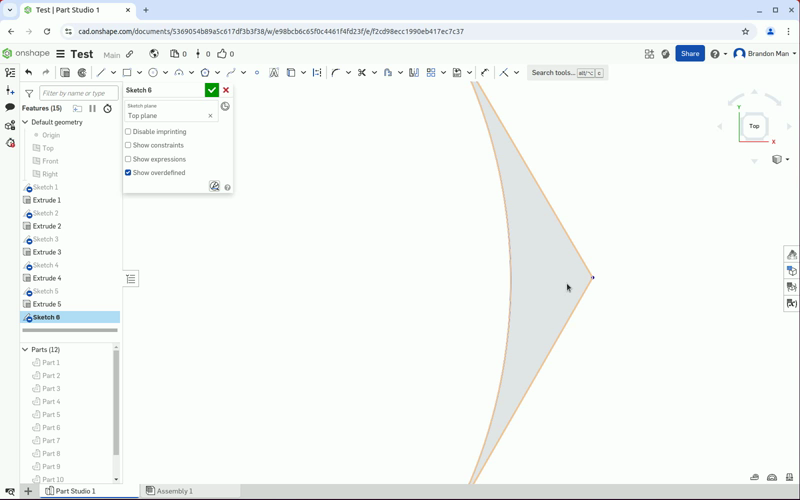
scroll(6)
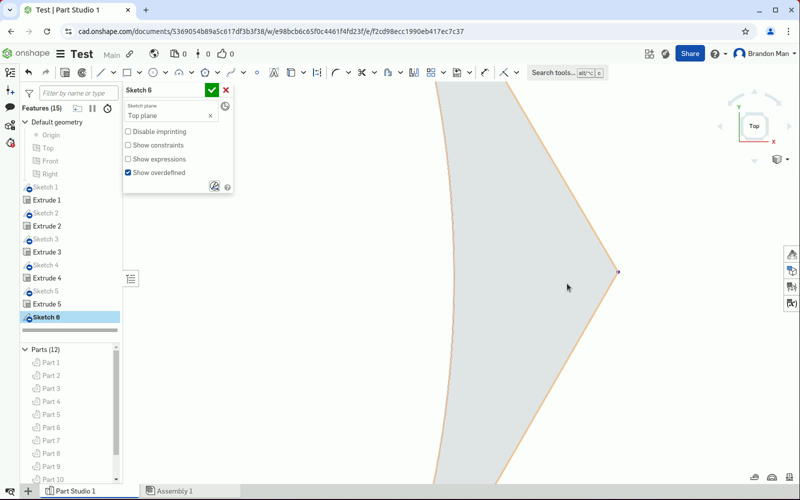
click(567, 283)
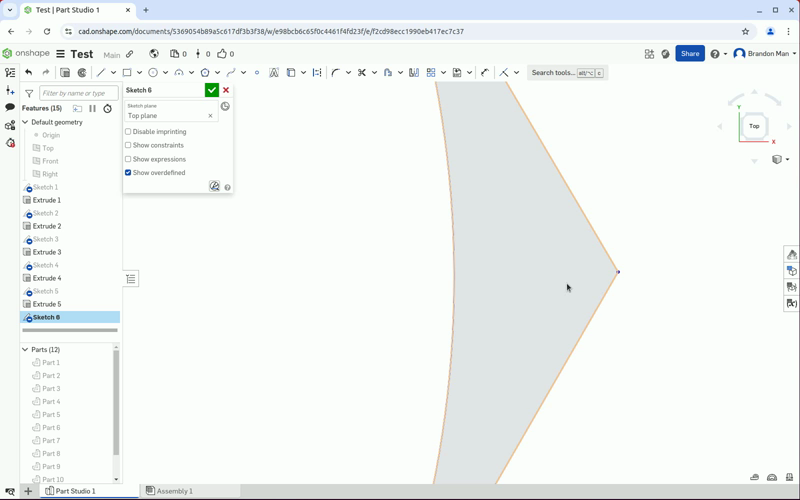
scroll(-6)
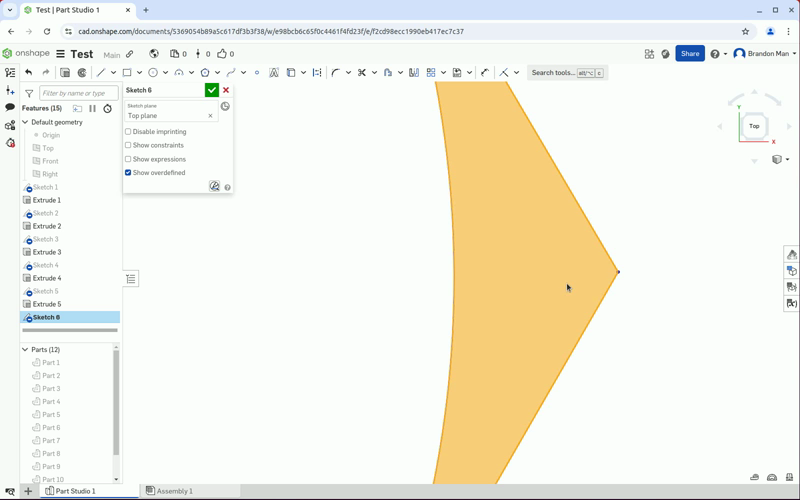
scroll(-6)
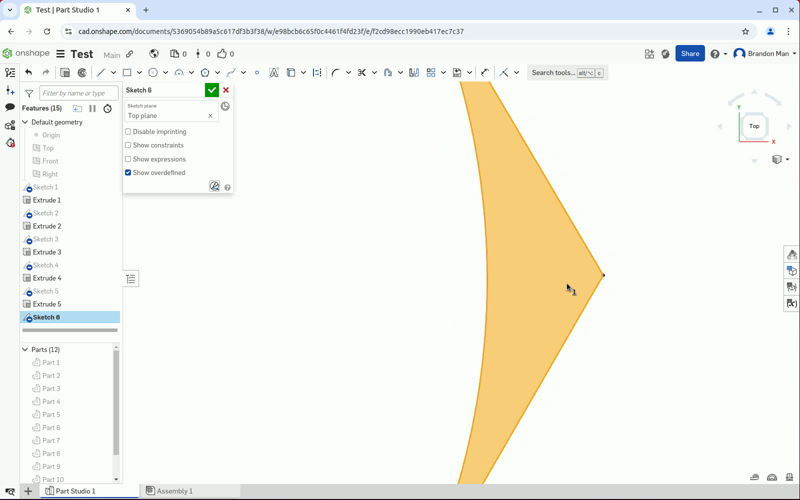
scroll(-6)
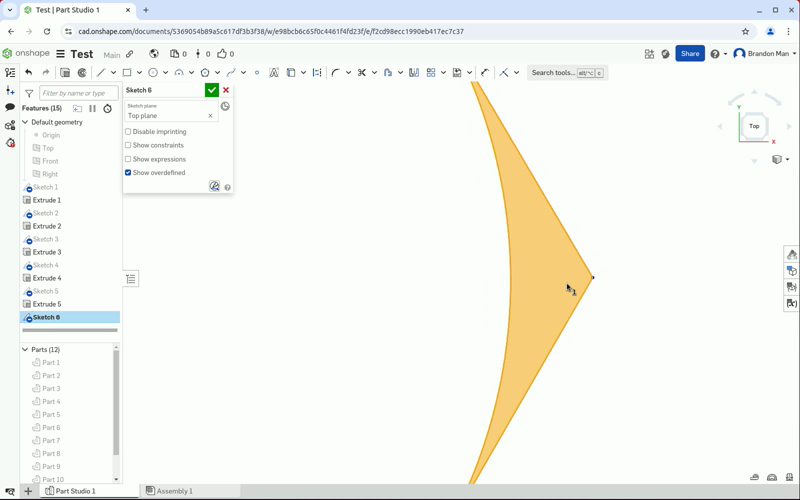
scroll(-6)
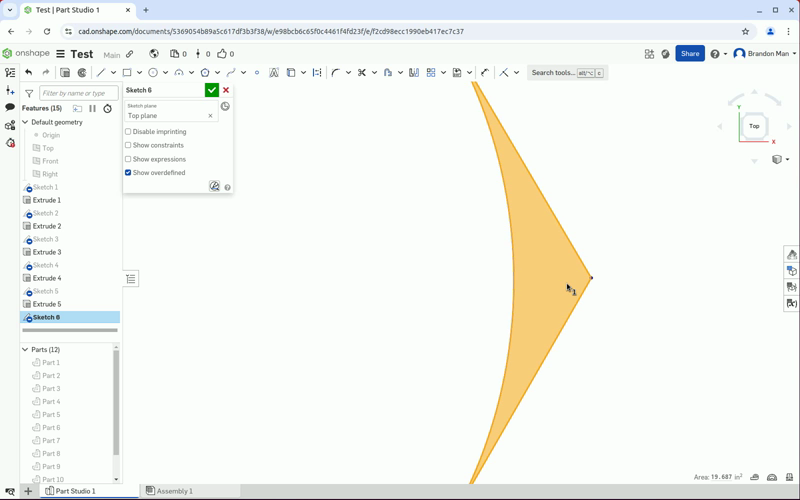
scroll(-6)
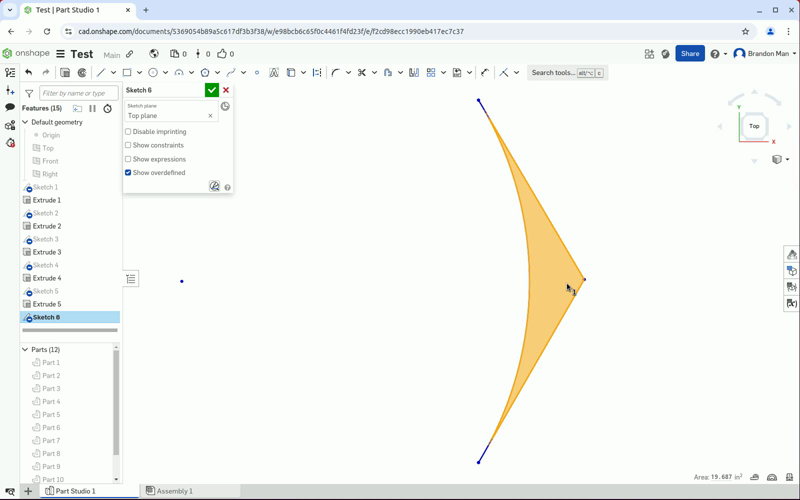
scroll(-6)
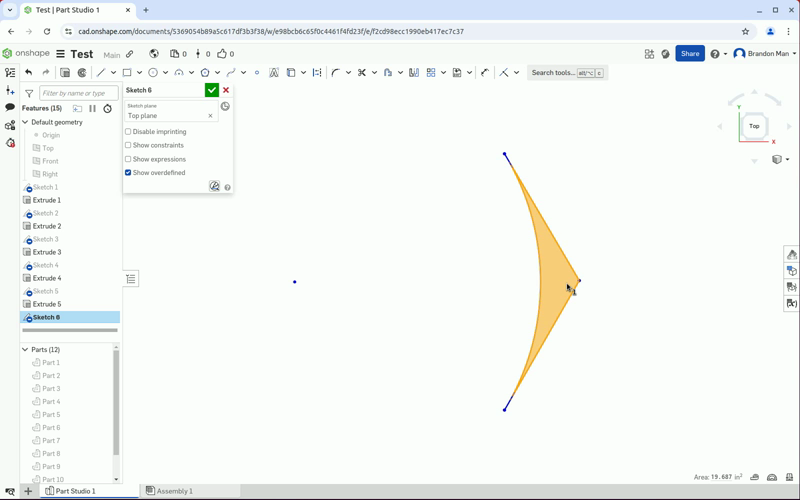
scroll(-6)
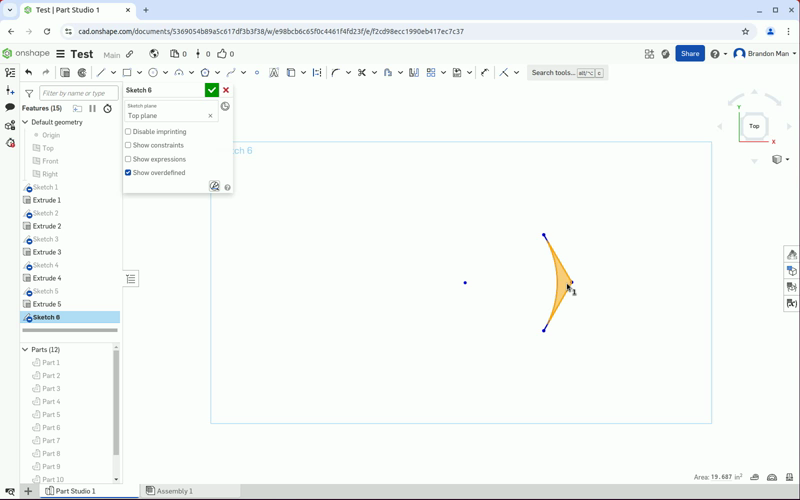
mouse_move(69, 352)
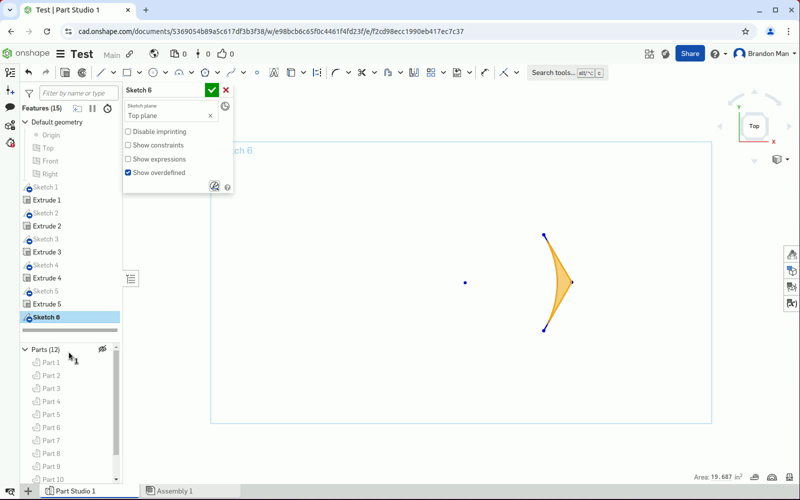
key(shift+y)
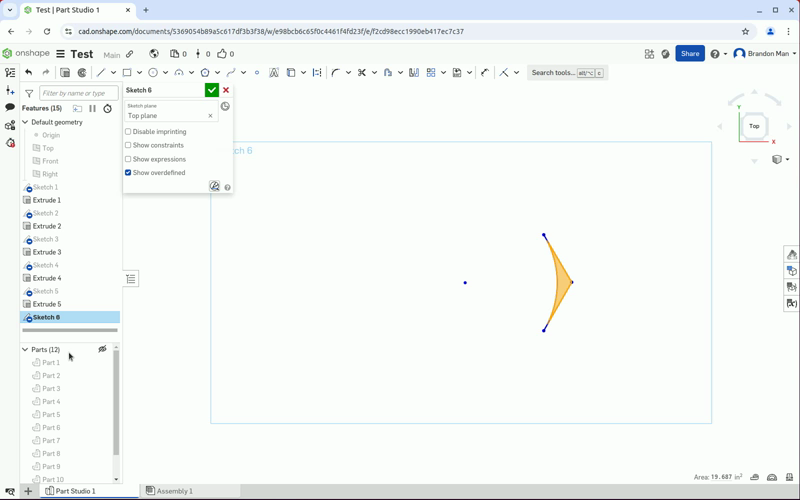
key(shift+e)
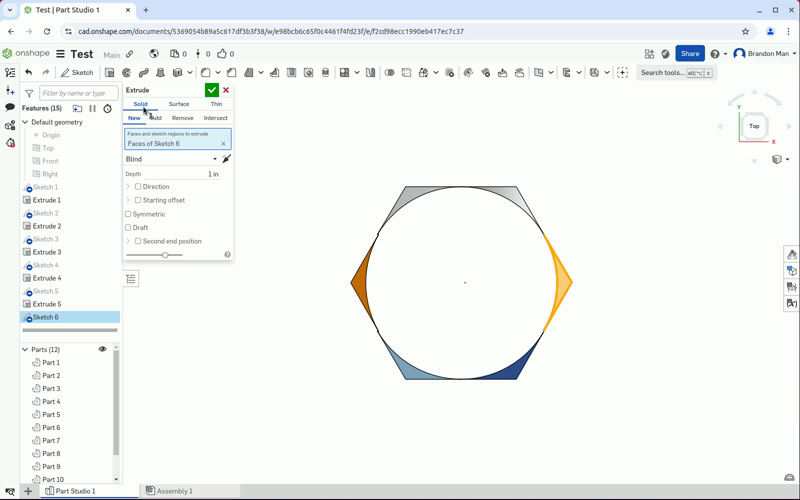
mouse_move(143, 106)
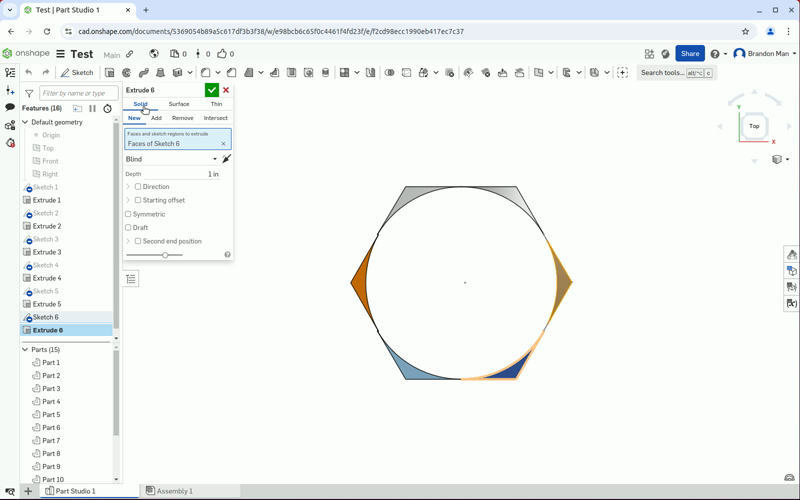
click(143, 106)
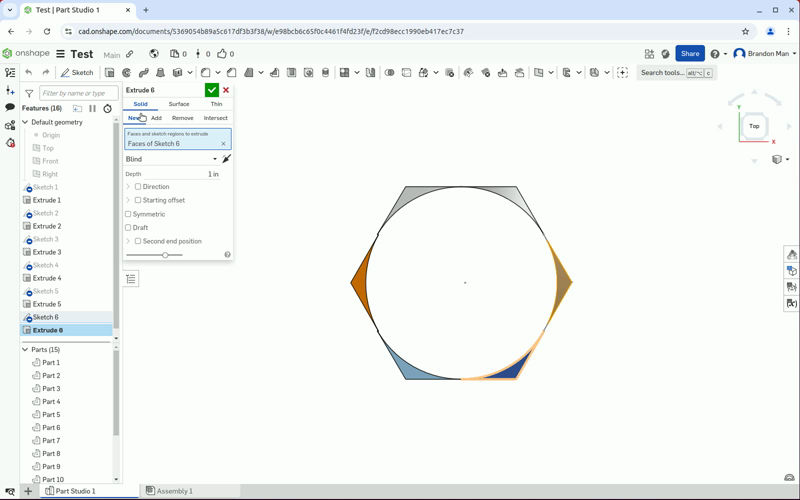
mouse_move(137, 120)
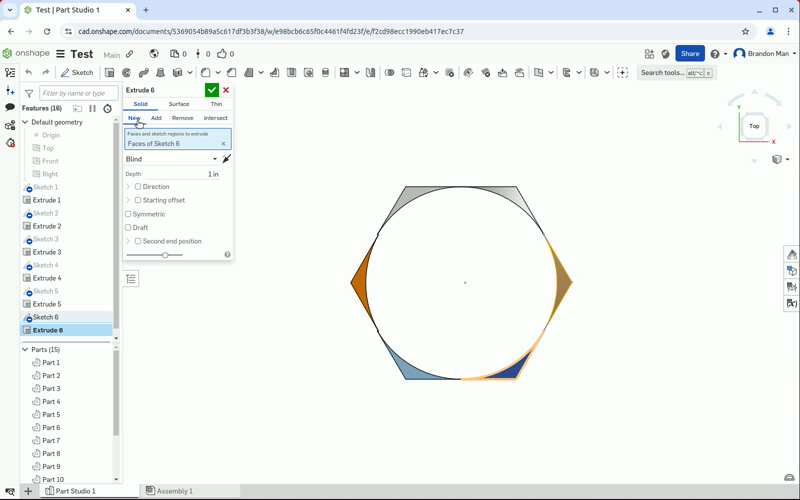
click(137, 120)
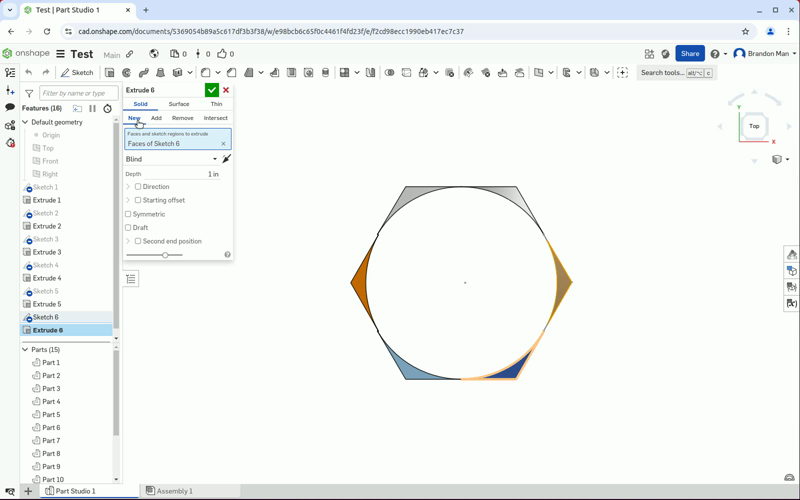
key(tab, 4)
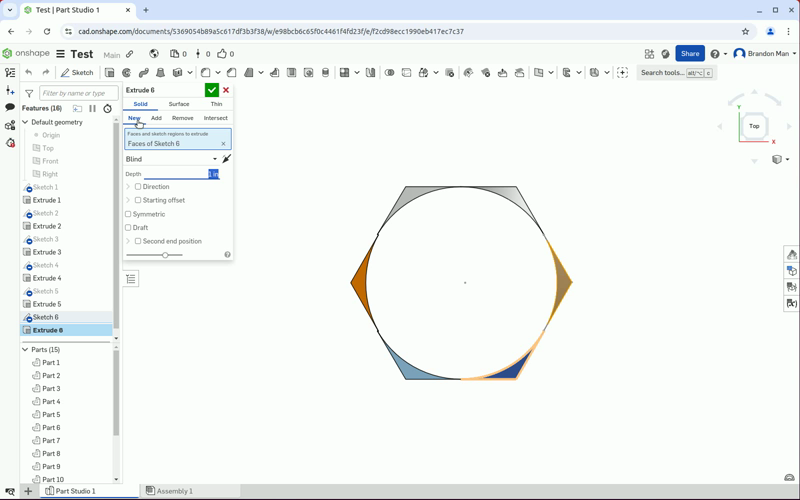
text(23.108)
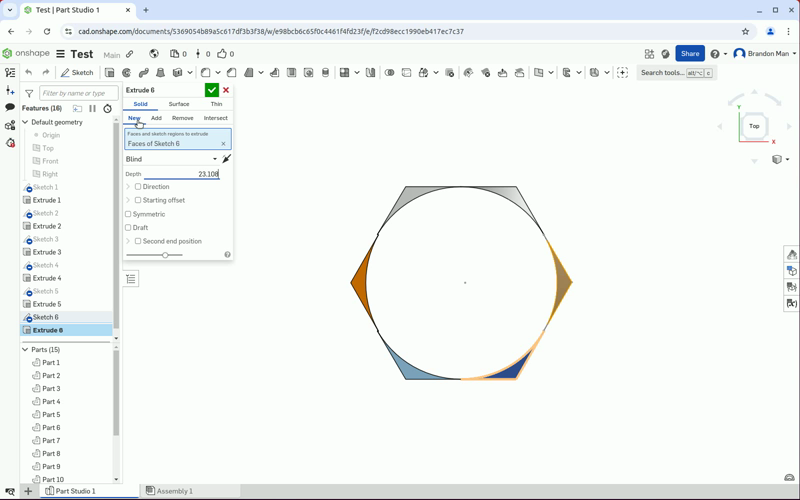
key(enter)
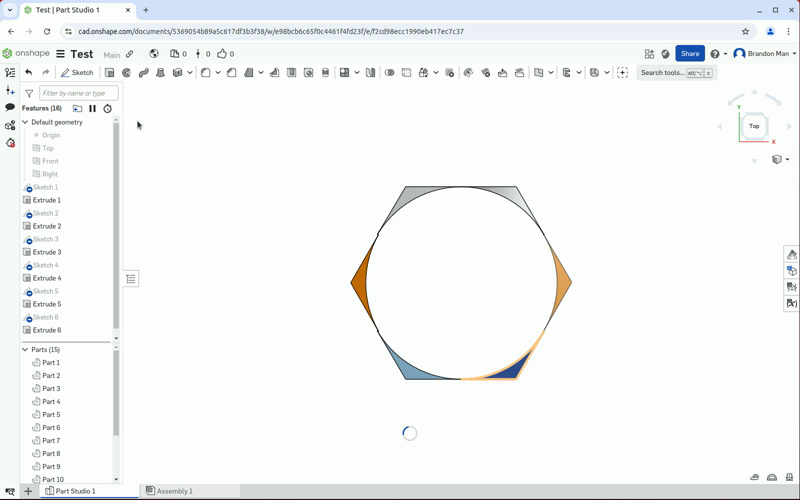
key(shift+h)
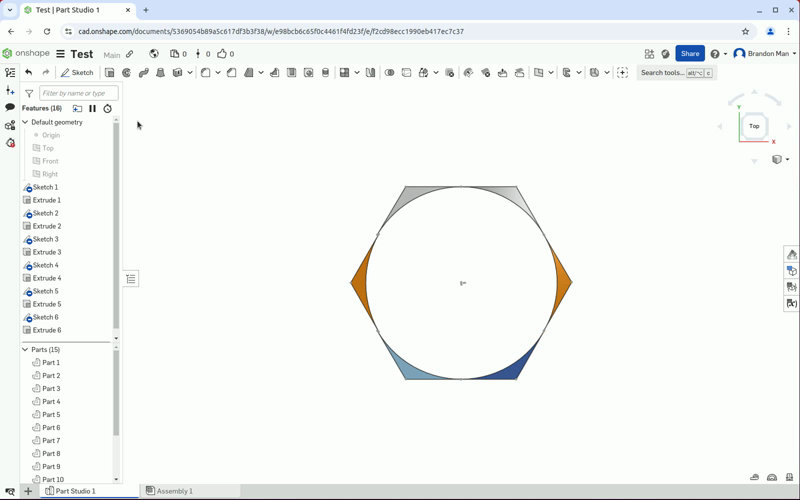
key(shift+h)
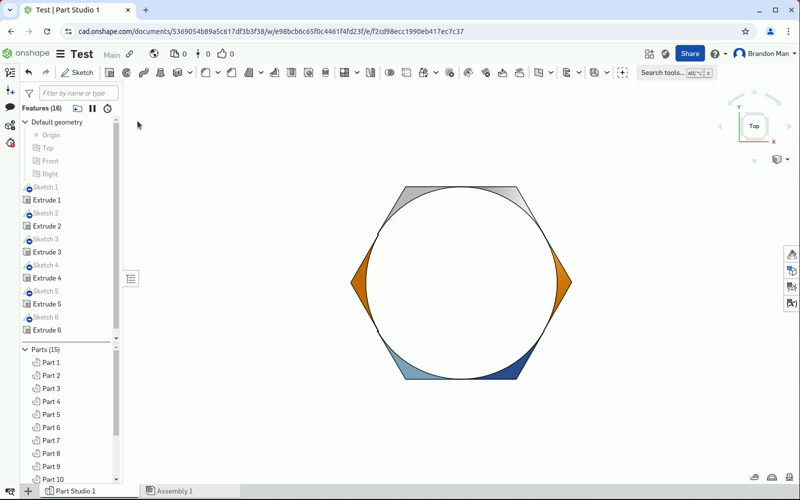
mouse_move(69, 189)
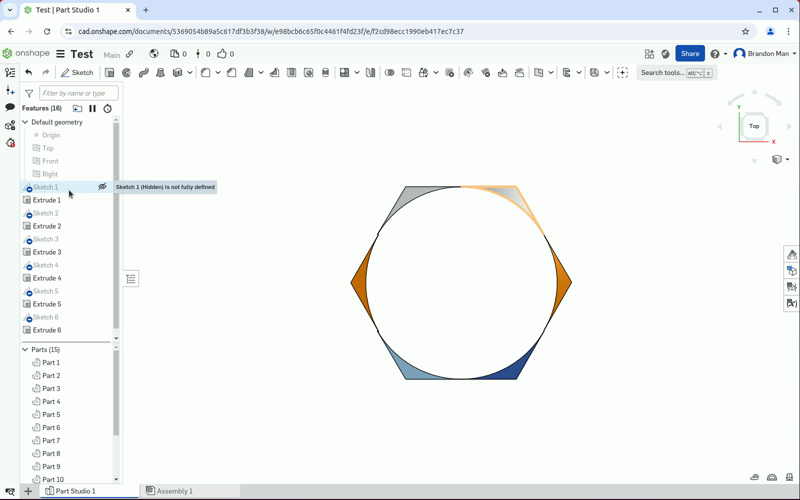
click(69, 189)
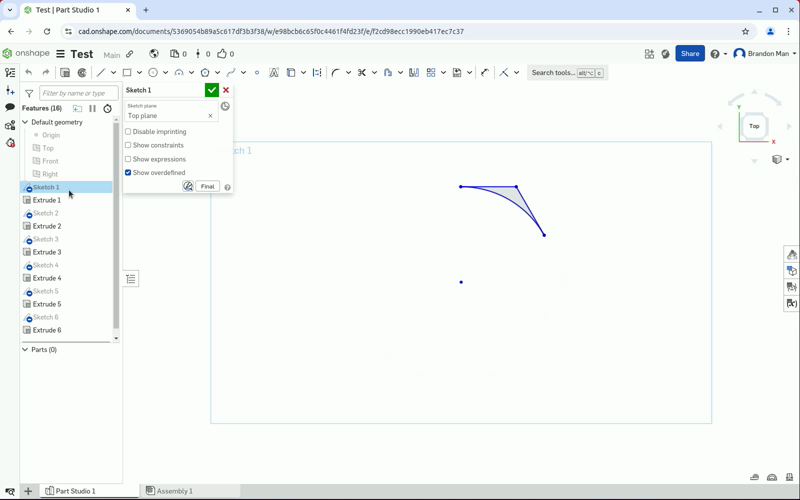
mouse_move(229, 92)
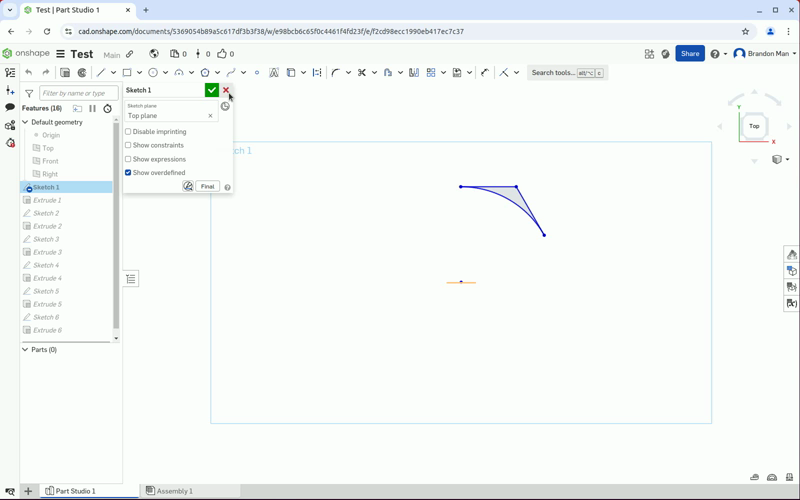
click(229, 92)
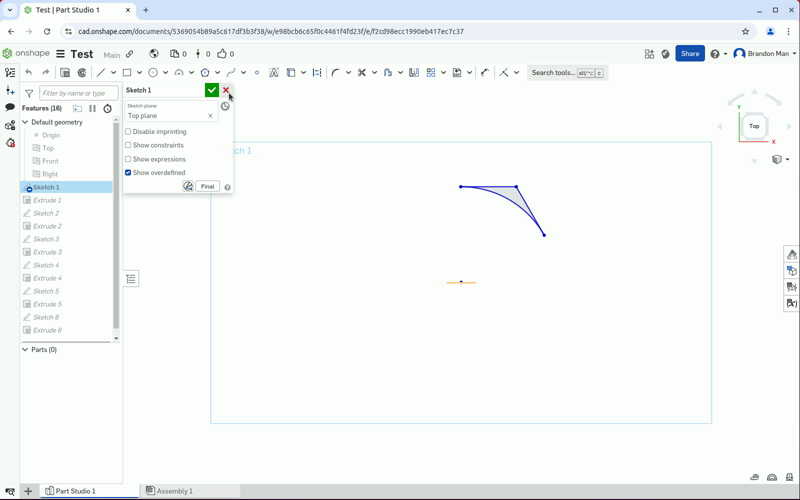
key(shift+s)
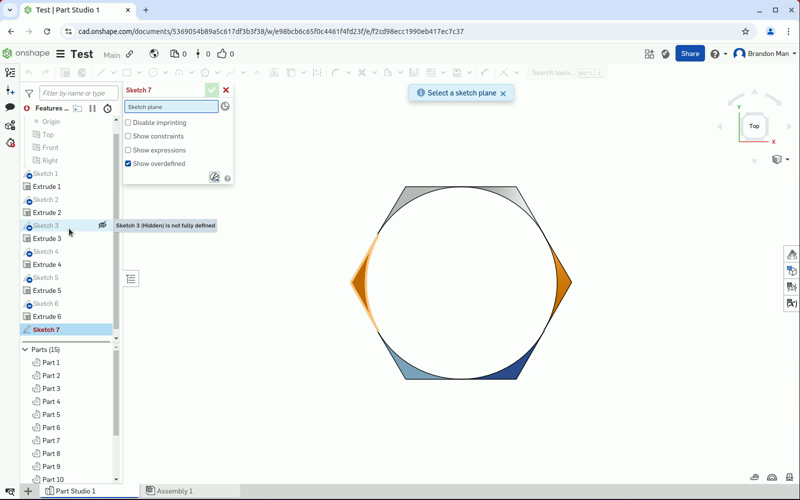
scroll(3)
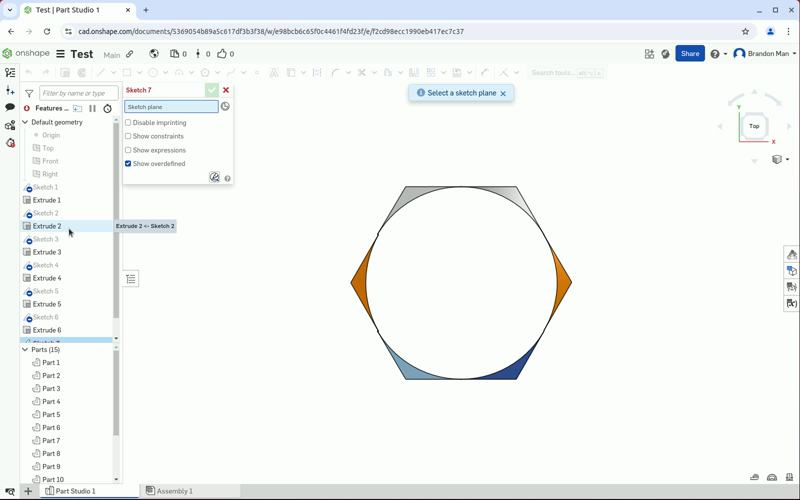
mouse_move(69, 150)
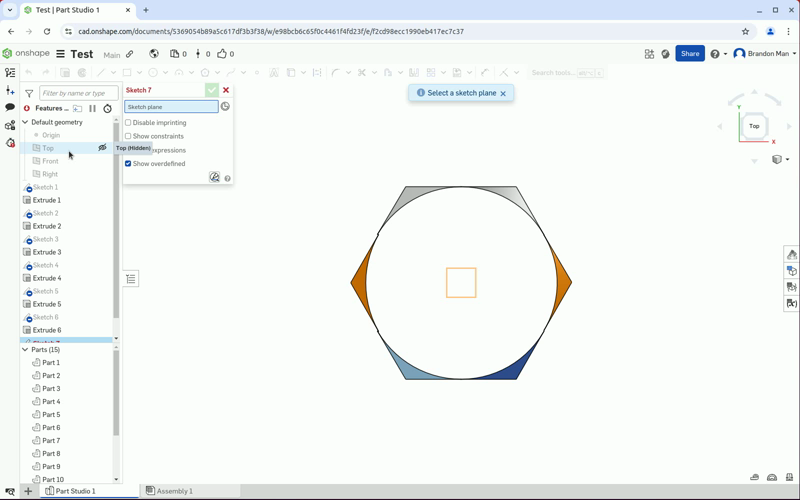
click(69, 150)
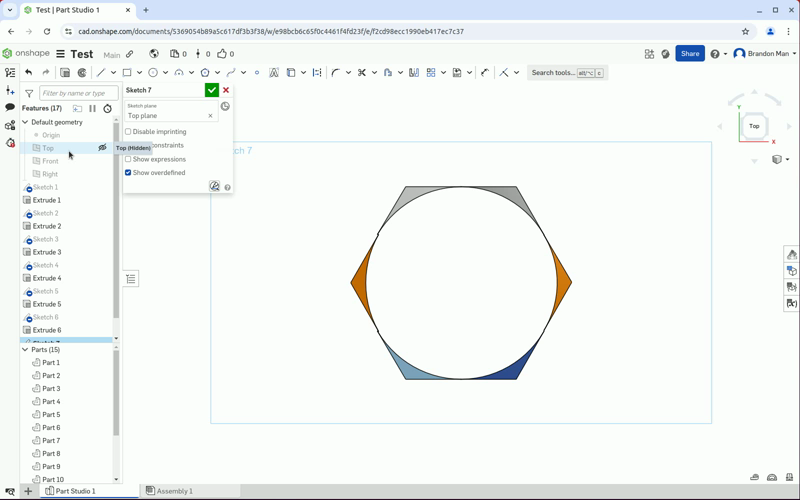
mouse_move(69, 352)
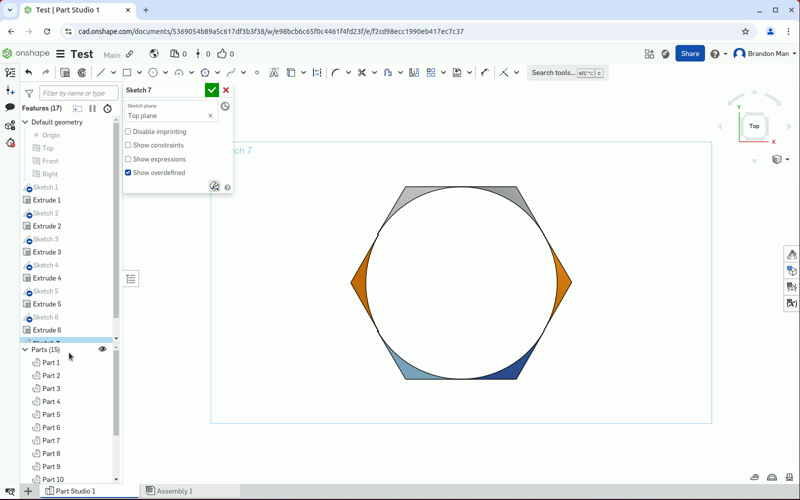
key(y)
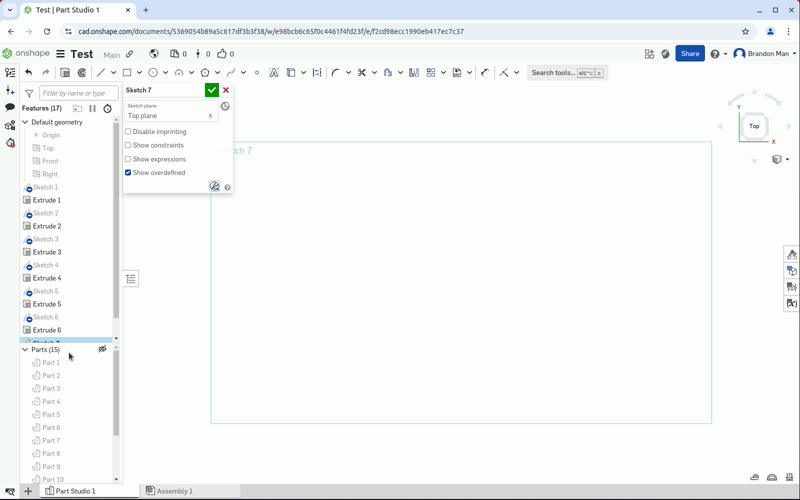
key(c)
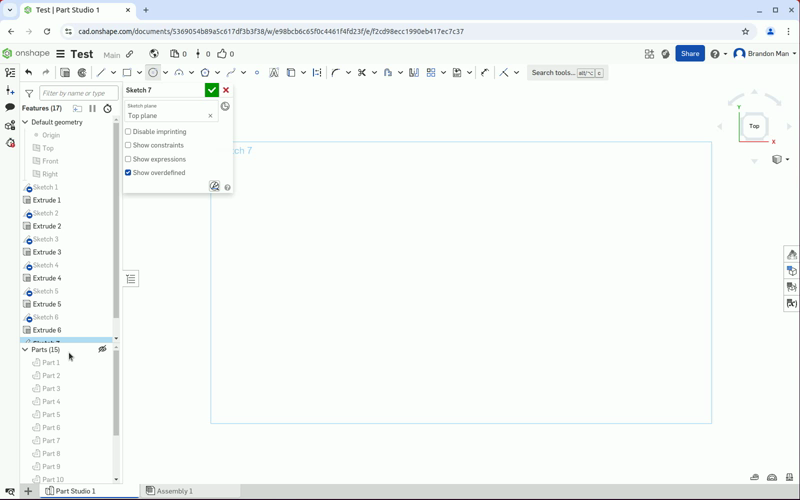
key_down(shift)
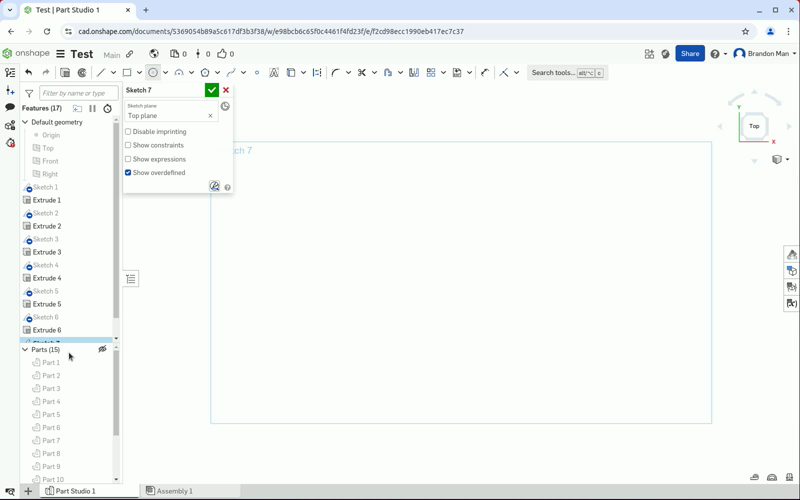
mouse_move(460, 282)
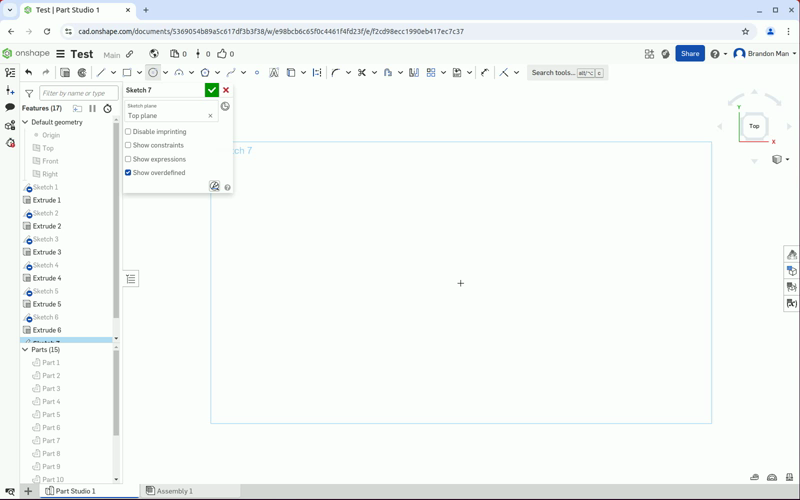
click(460, 282)
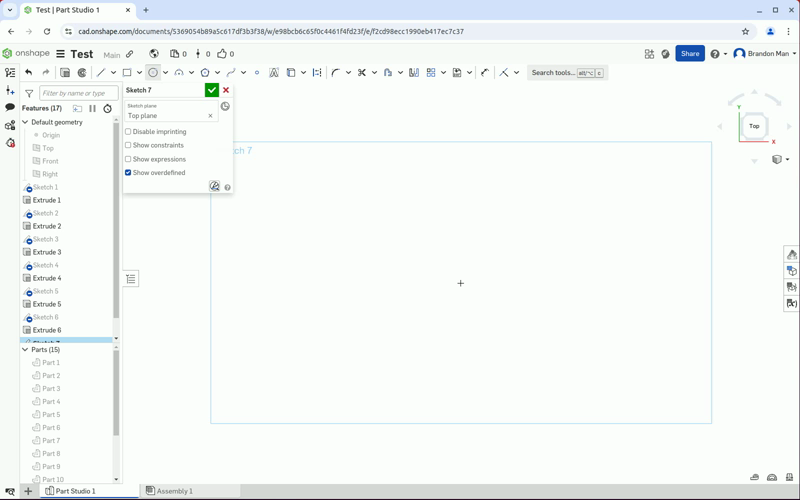
key_up(shift)
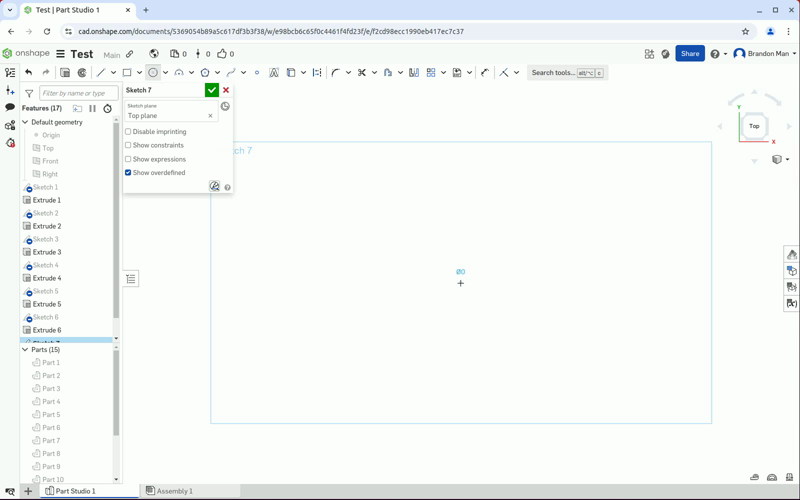
mouse_move(556, 282)
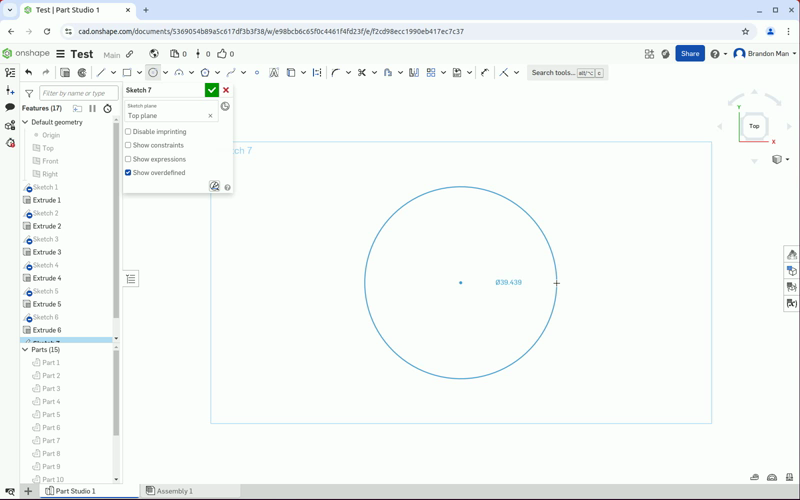
click(556, 282)
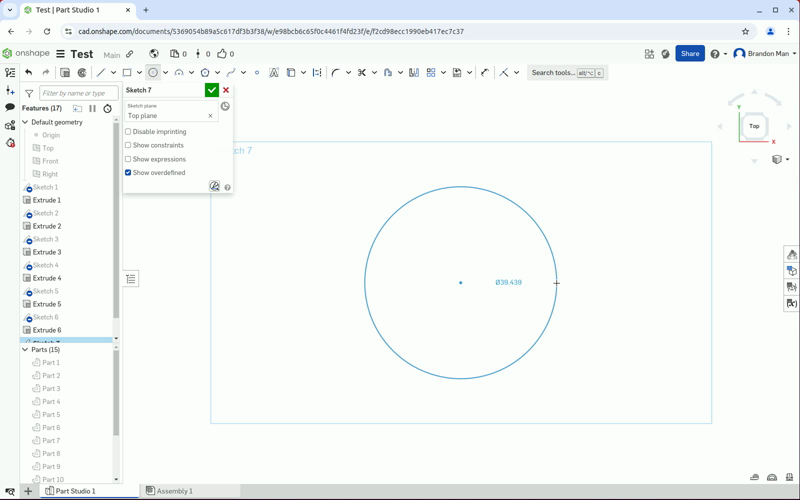
key(esc)
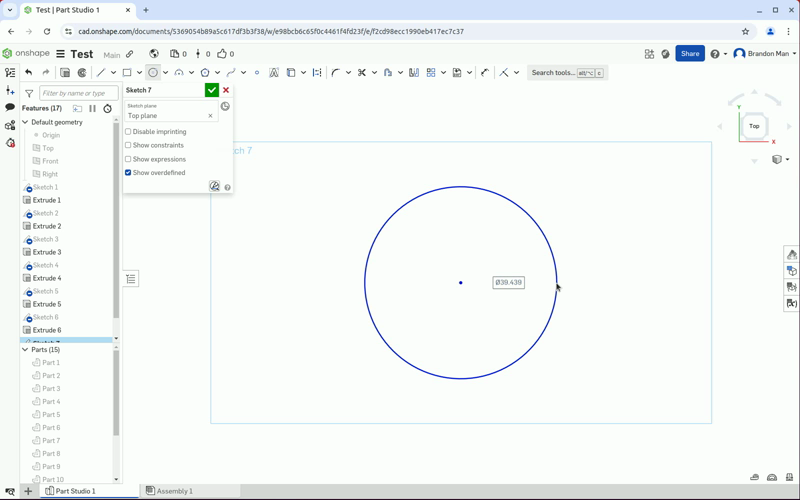
key(c)
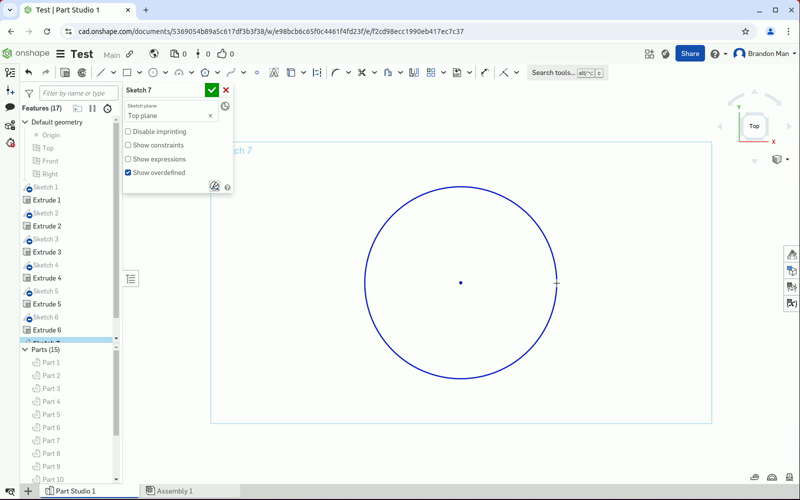
key_down(shift)
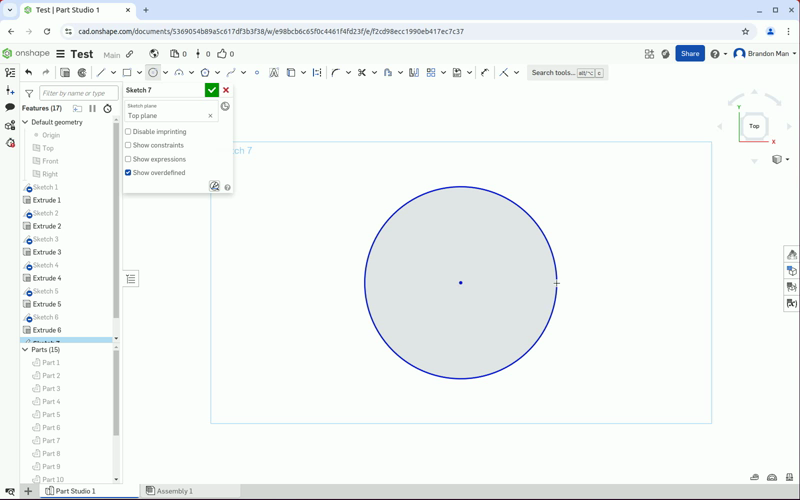
mouse_move(460, 282)
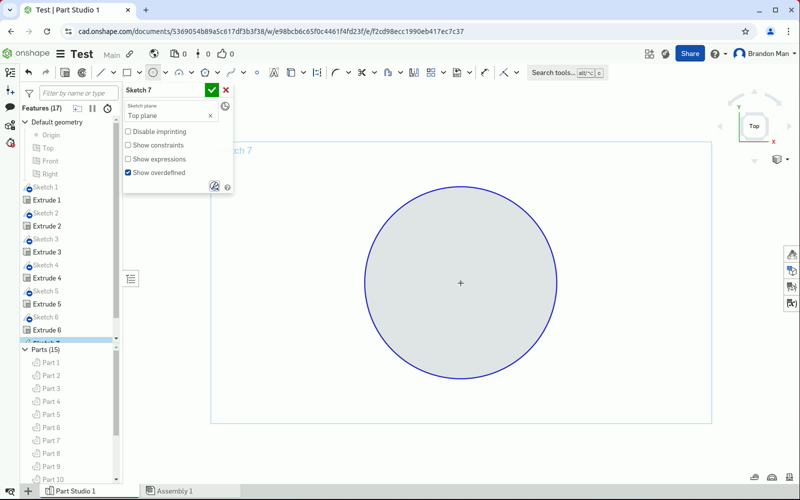
click(460, 282)
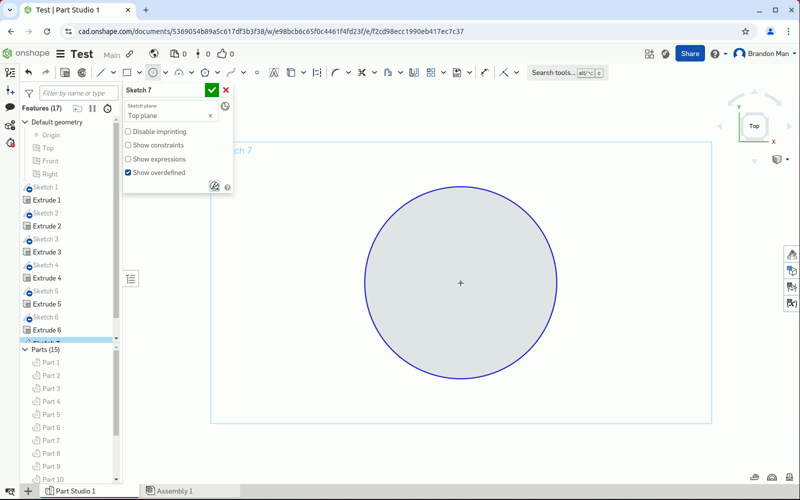
key_up(shift)
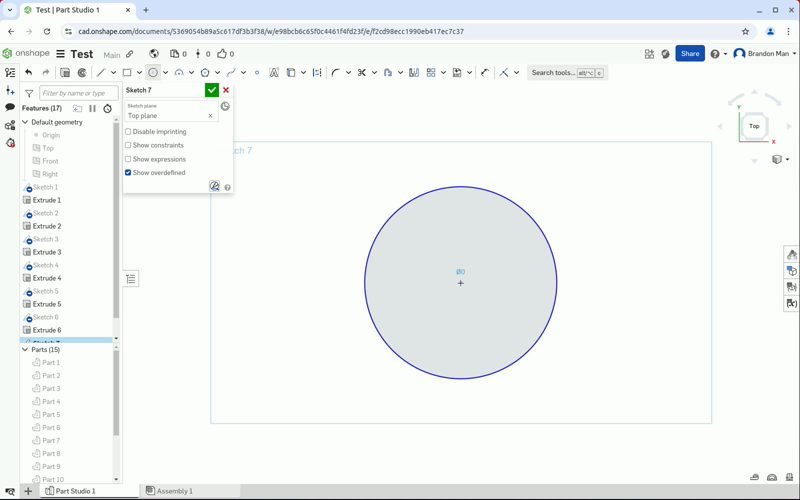
mouse_move(520, 282)
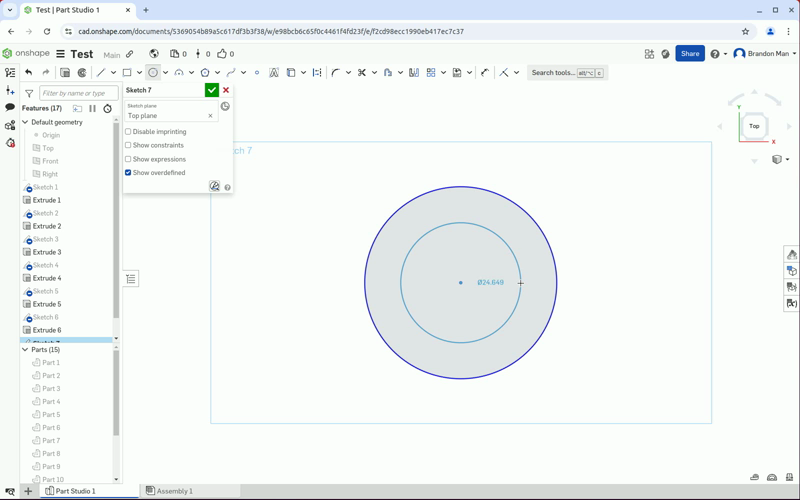
click(520, 282)
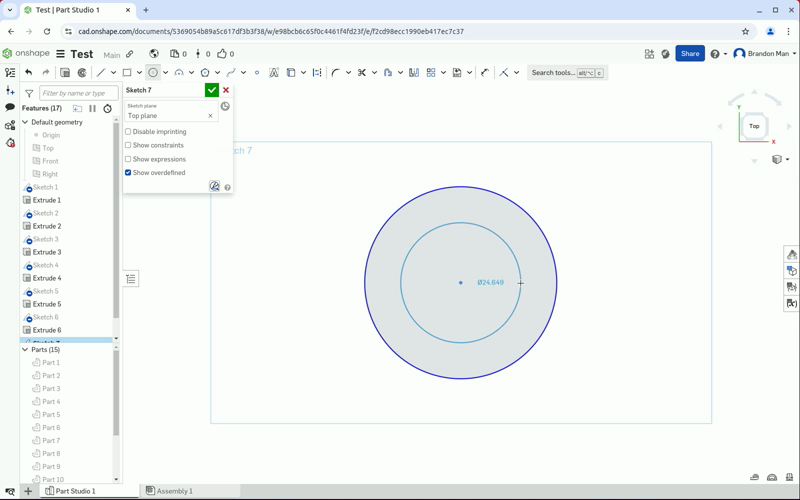
key(esc)
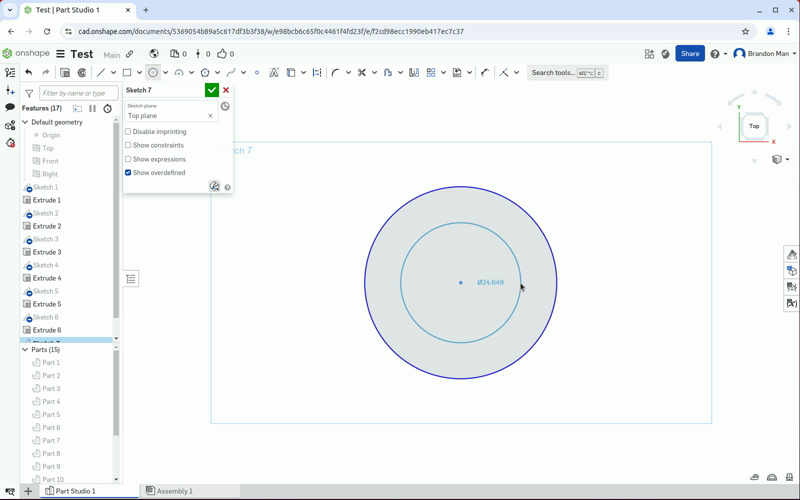
mouse_move(544, 276)
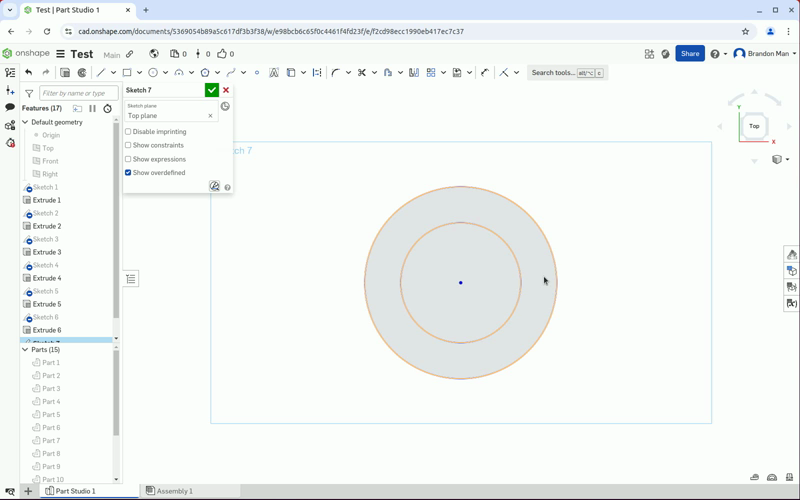
click(544, 276)
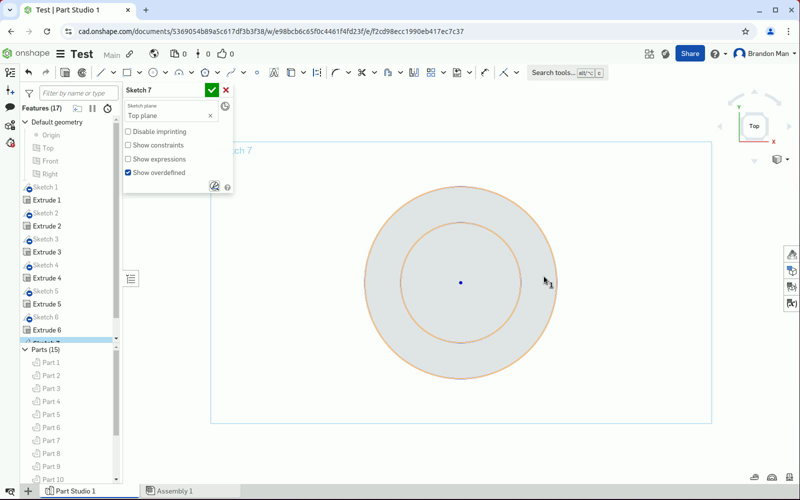
mouse_move(69, 352)
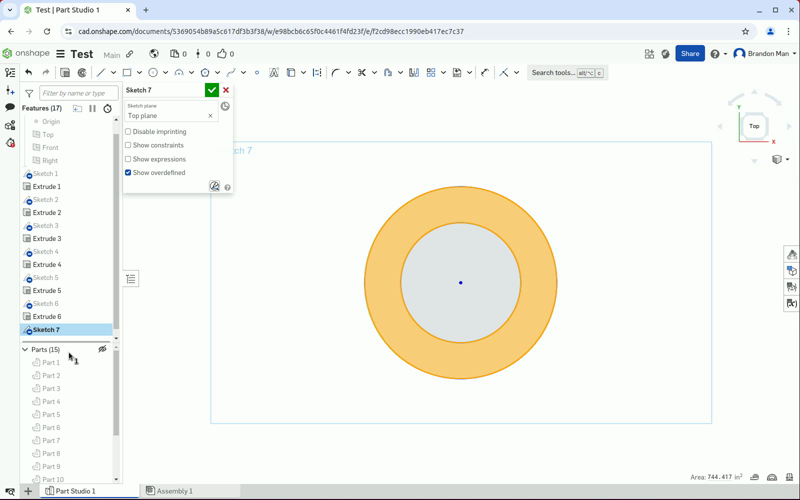
key(shift+y)
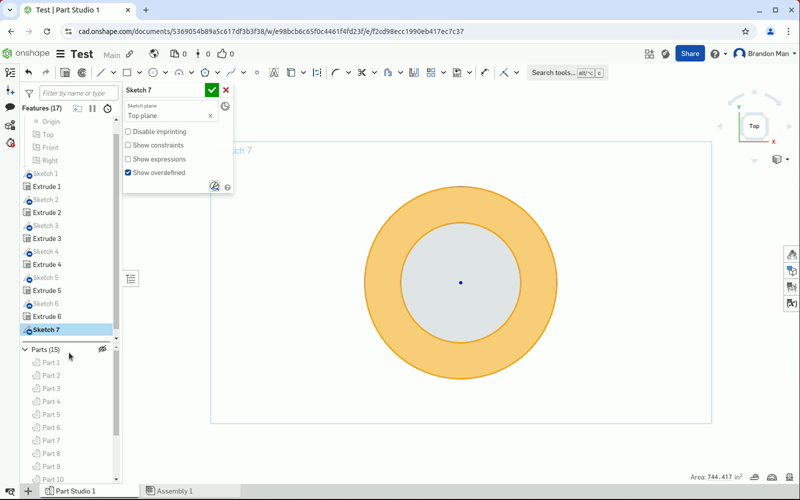
key(shift+e)
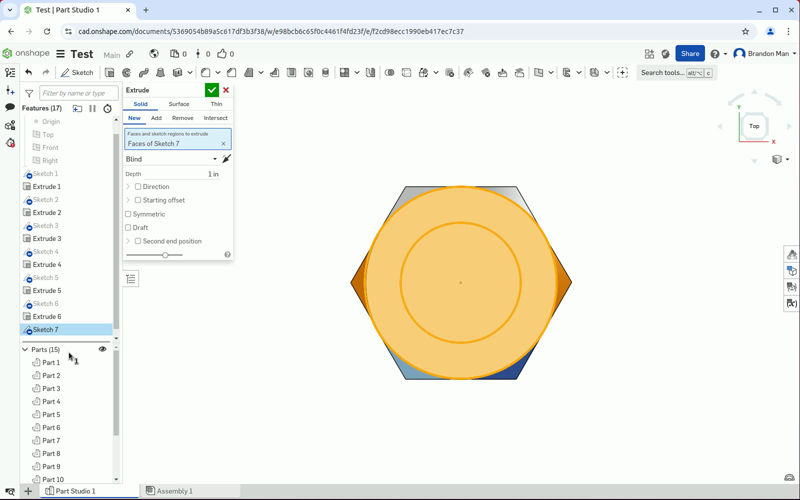
mouse_move(143, 106)
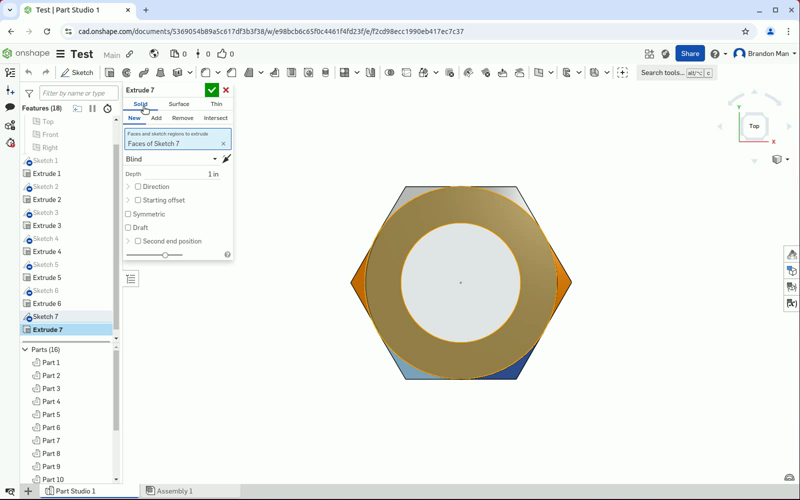
click(143, 106)
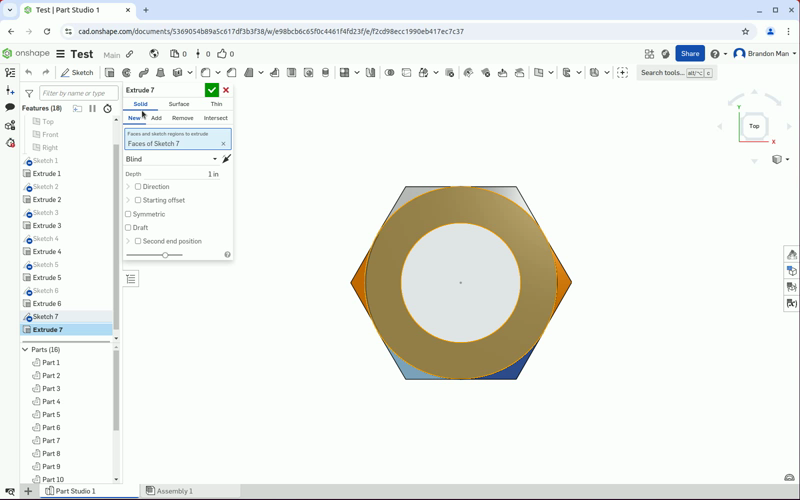
mouse_move(137, 120)
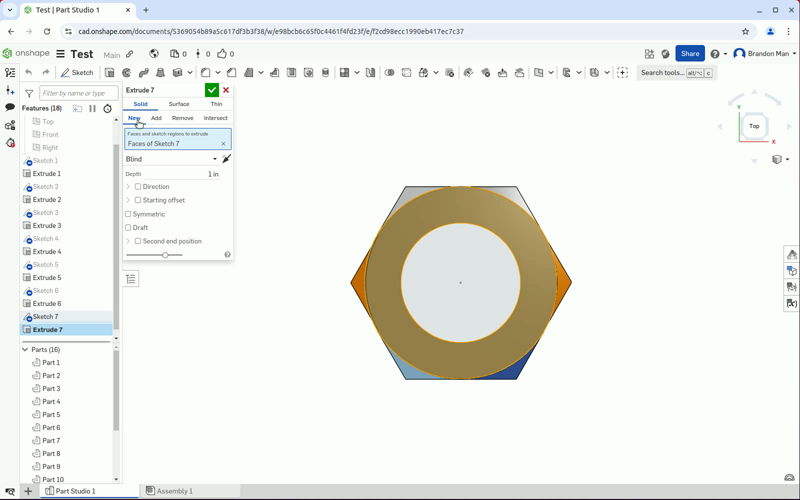
click(137, 120)
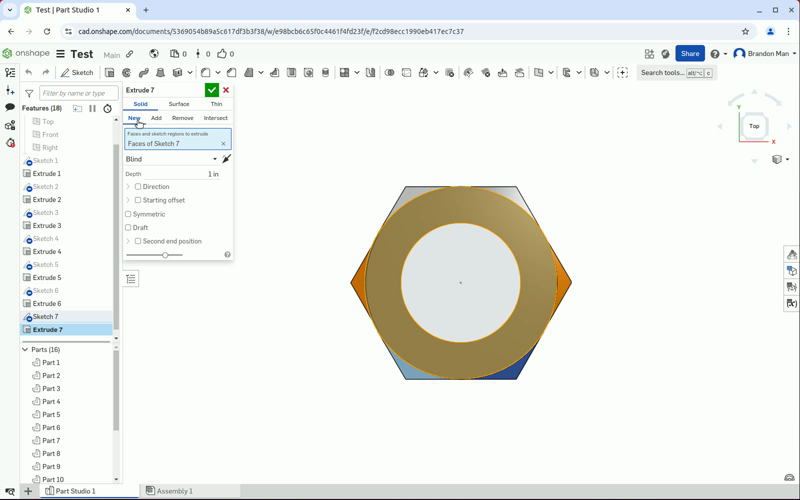
key(tab, 4)
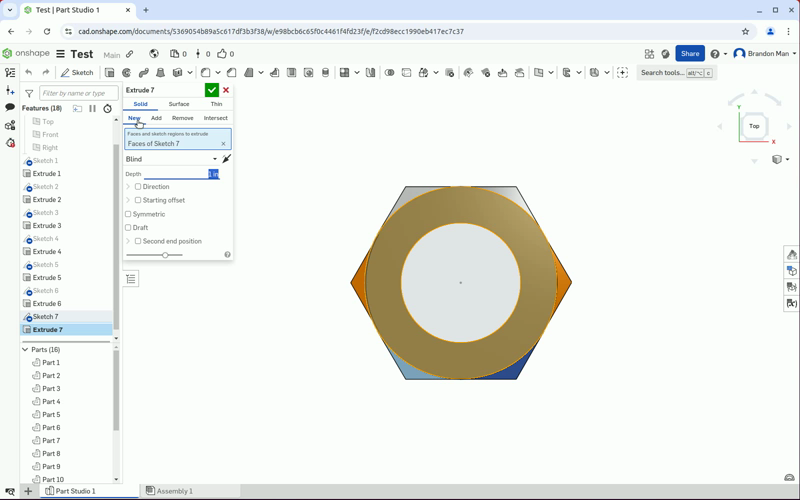
text(23.108)
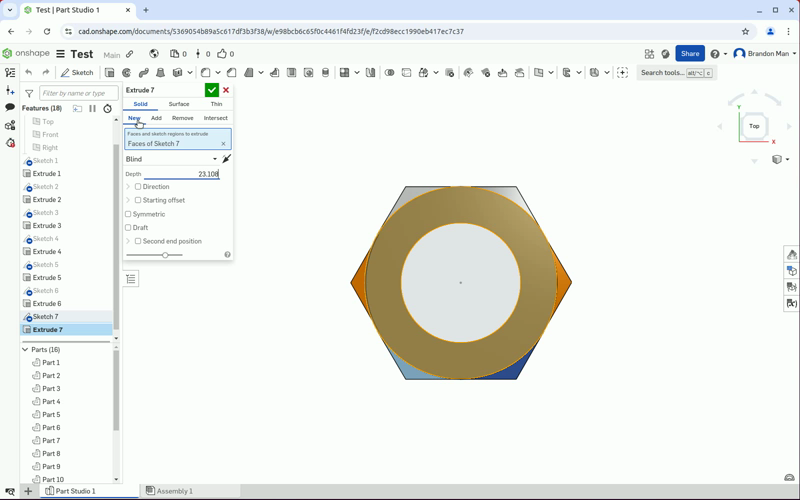
key(enter)
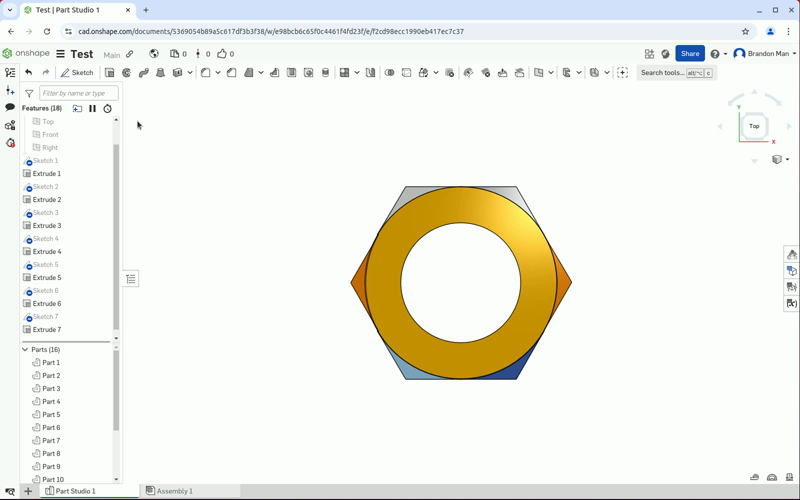
key(shift+h)
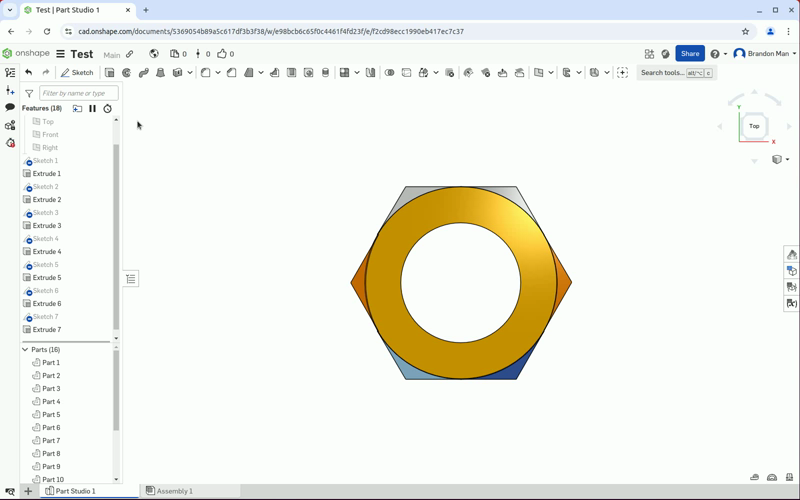
key(shift+h)
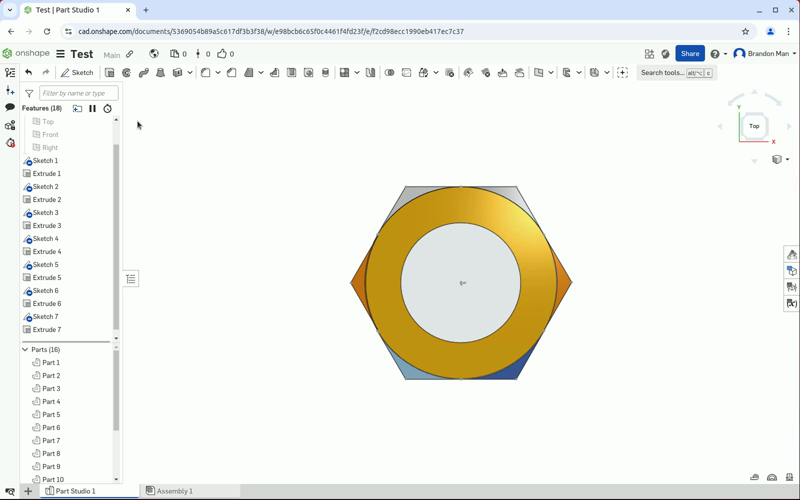
key(shift+7)
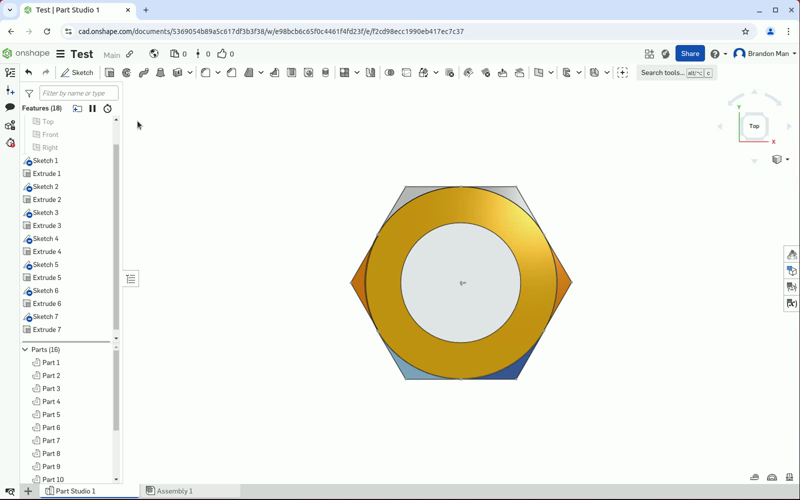
key(up, 3)
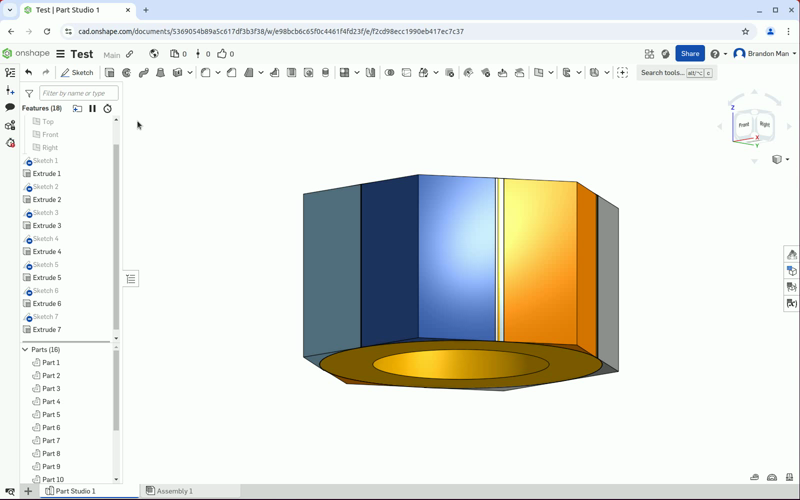
key(left, 3)
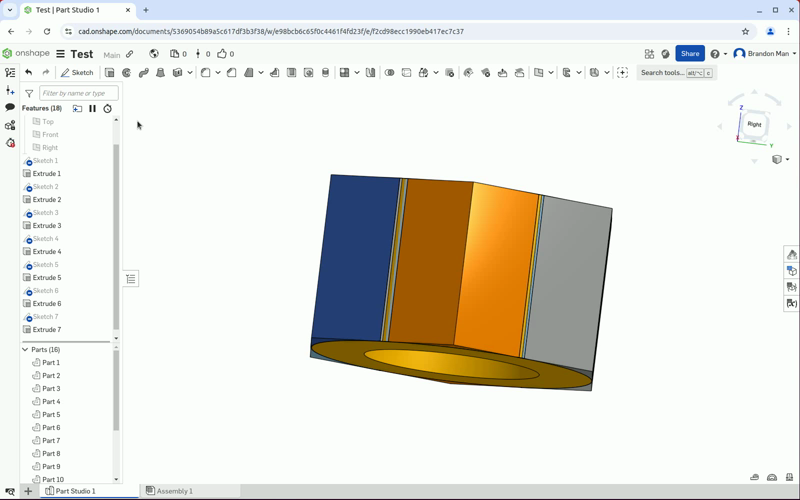
key(right, 3)
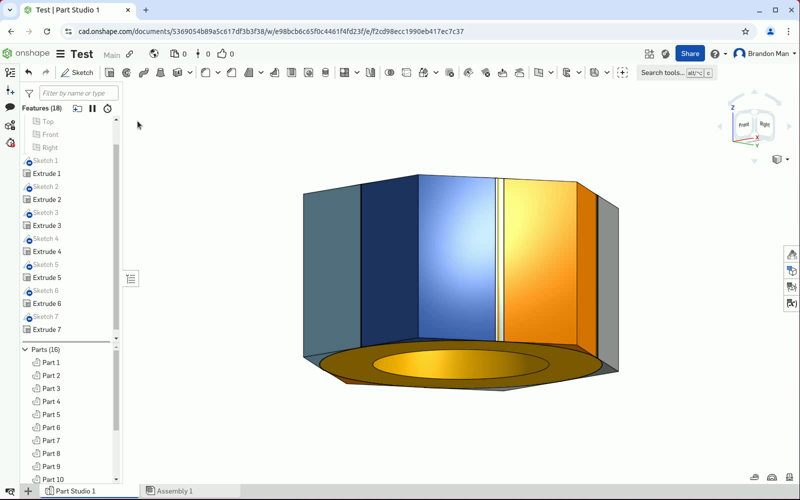
key(down, 3)
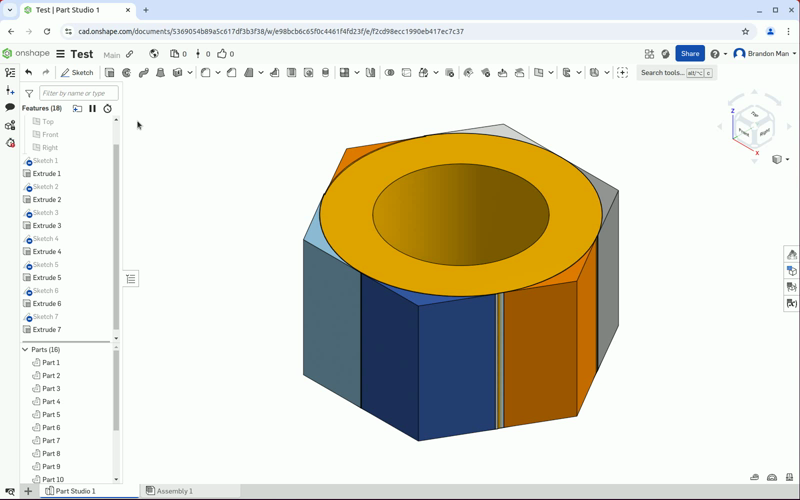
mouse_move(69, 163)
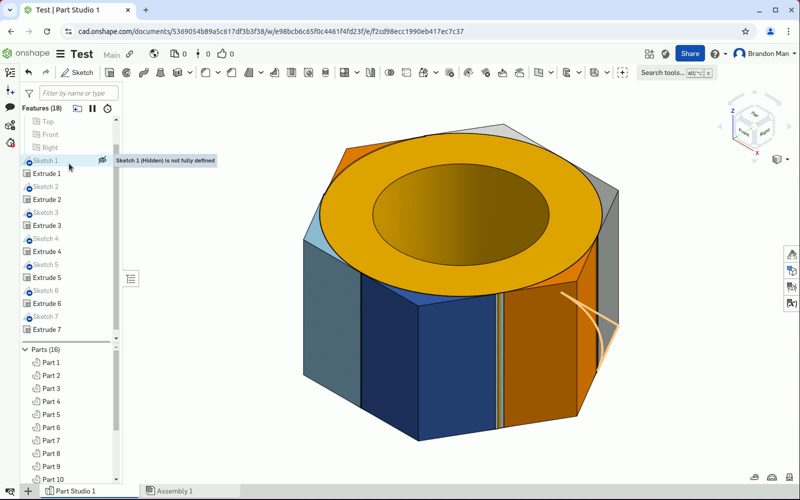
click(69, 163)